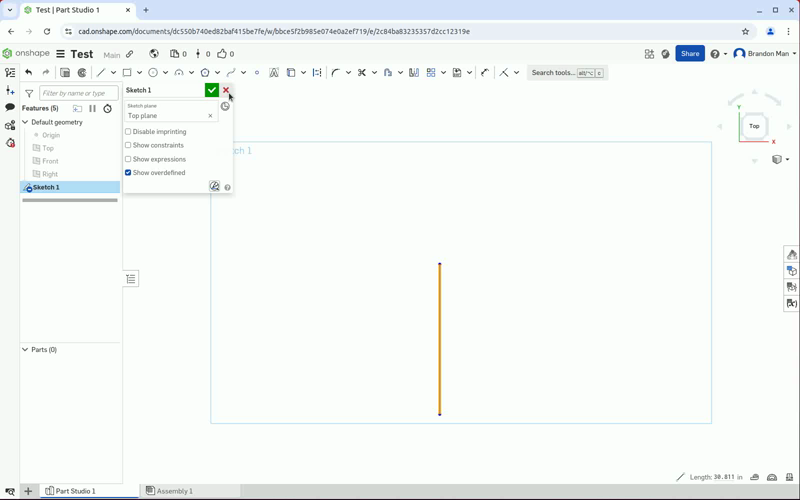
key(shift+h)
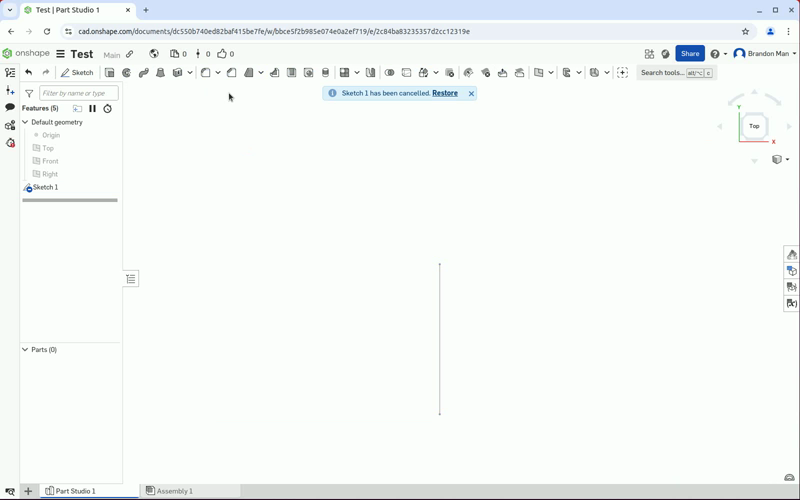
key(shift+s)
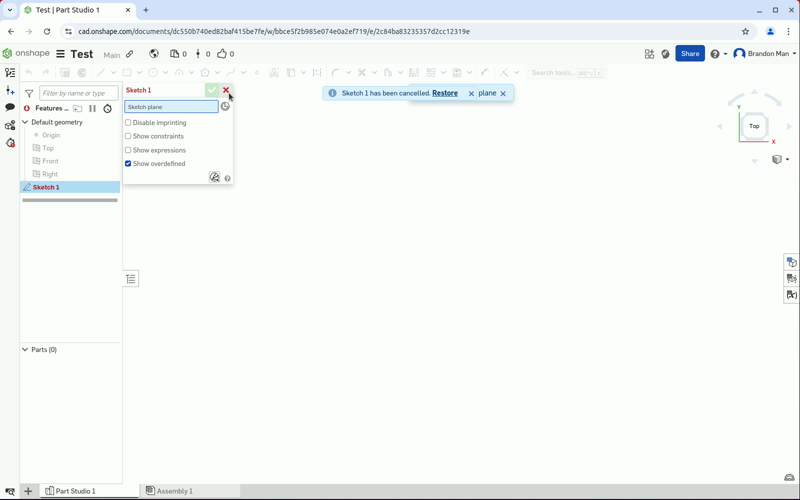
mouse_move(73, 150)
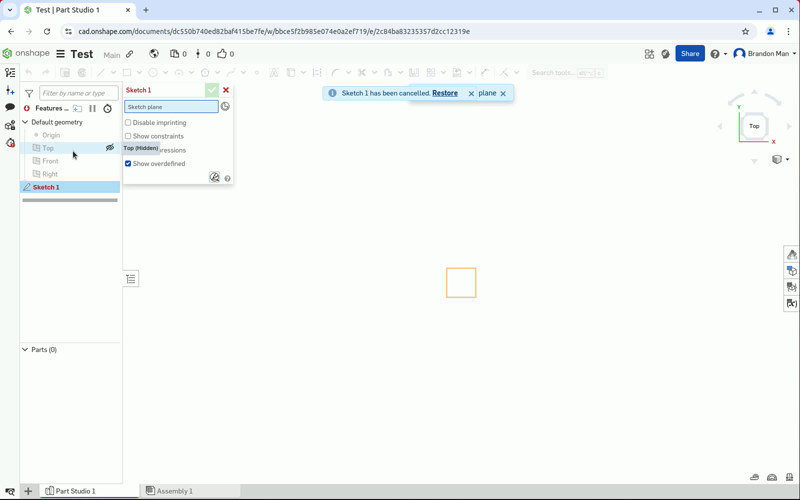
click(73, 150)
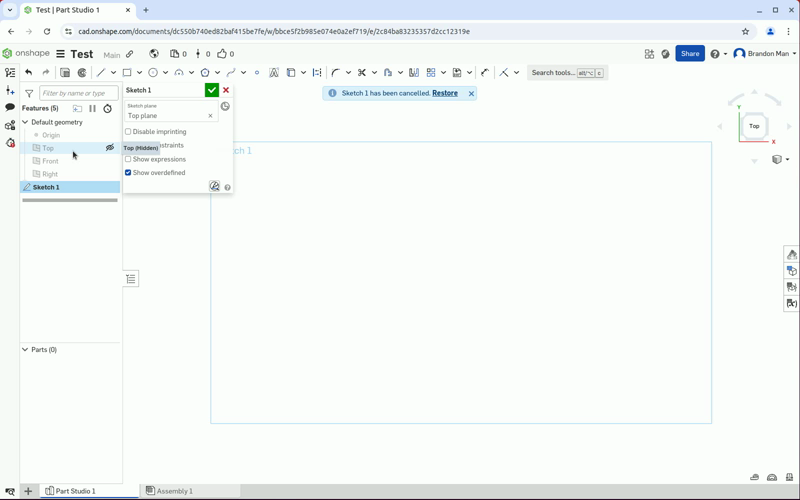
mouse_move(73, 352)
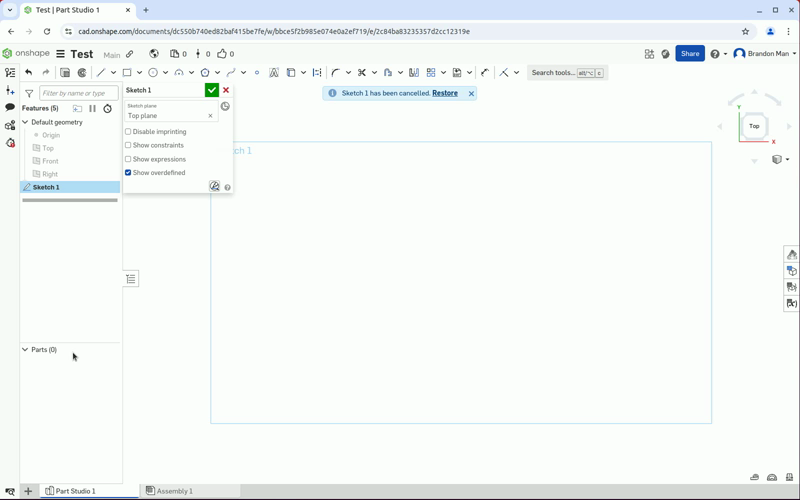
key(y)
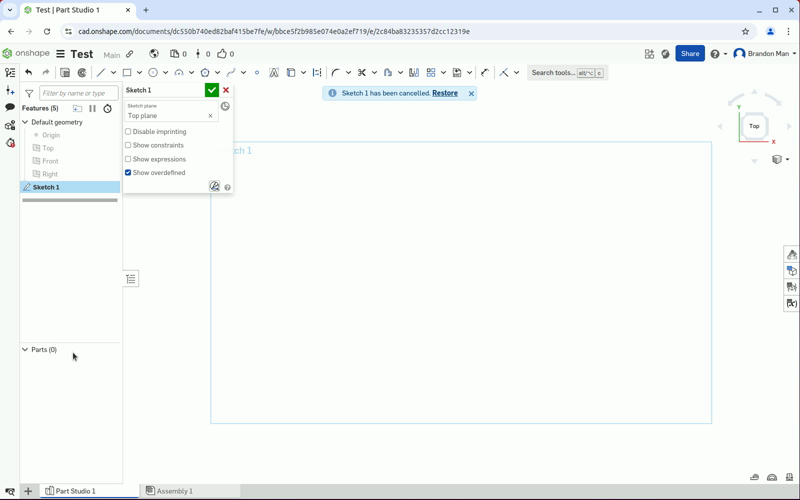
key(l)
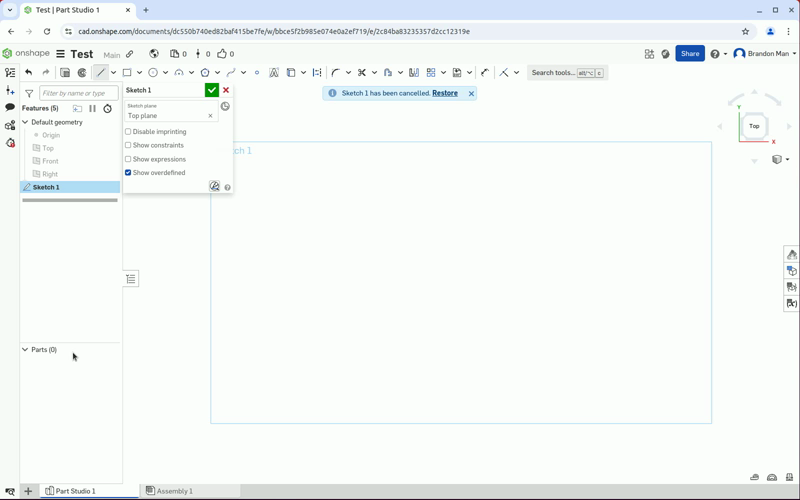
key_down(shift)
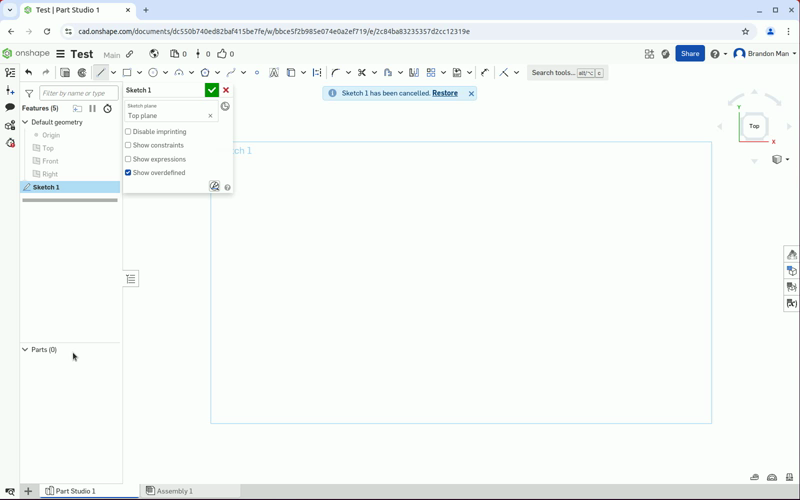
mouse_move(460, 282)
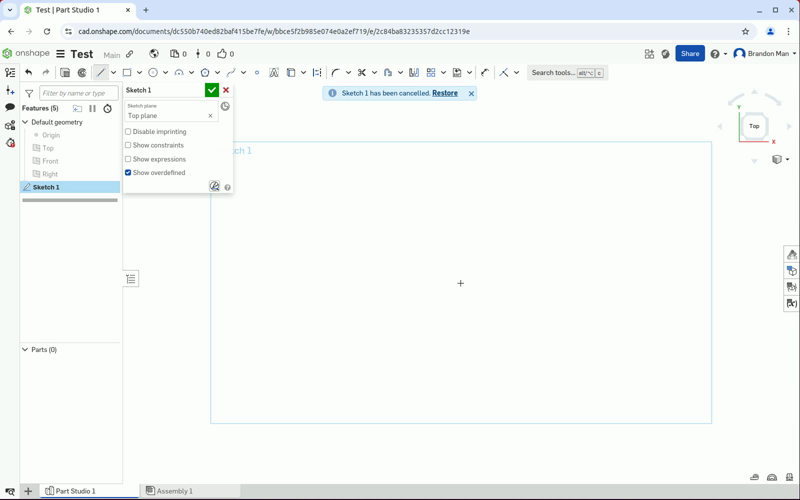
click(460, 282)
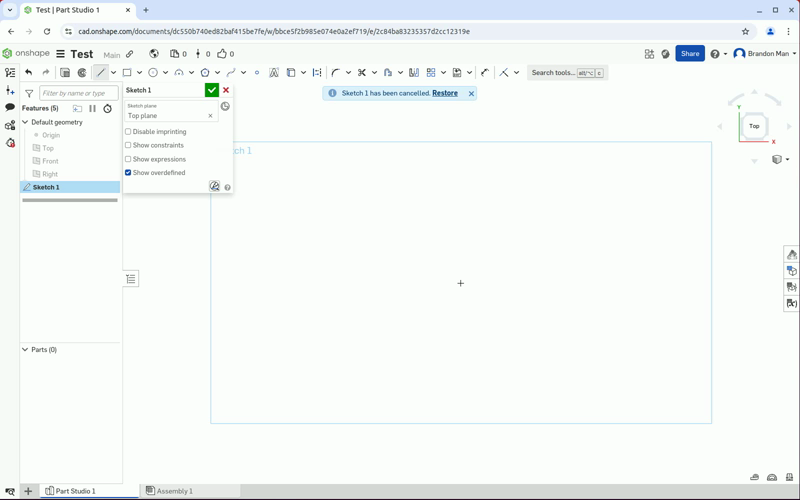
key_up(shift)
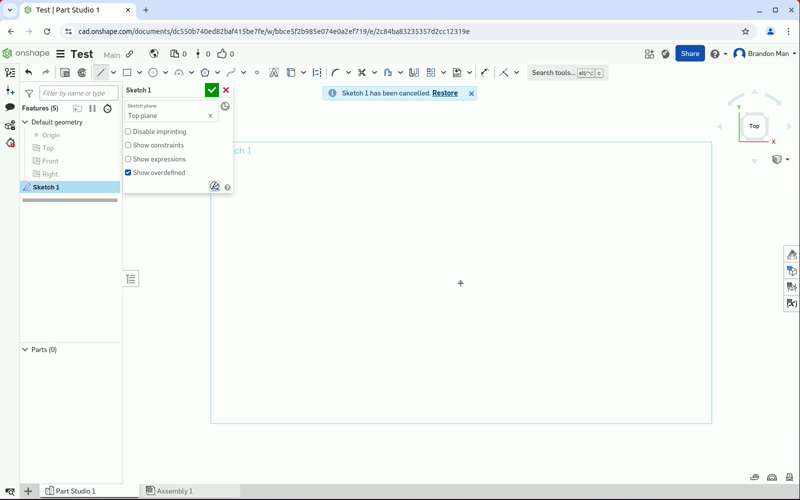
key_down(shift)
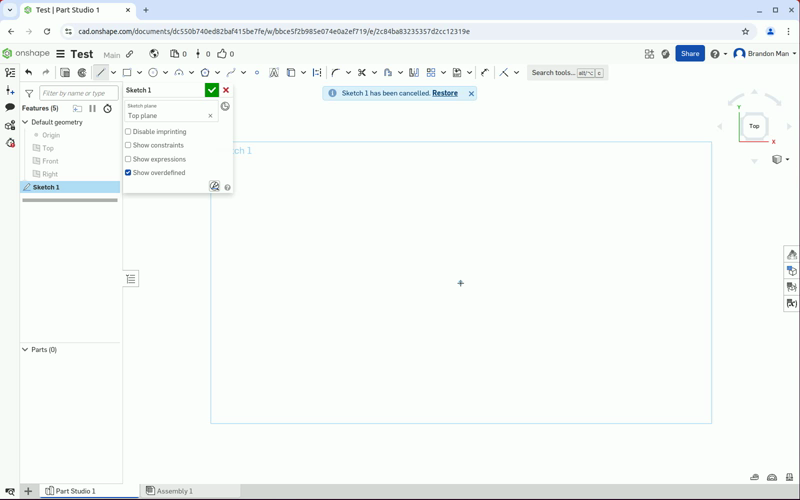
mouse_move(490, 282)
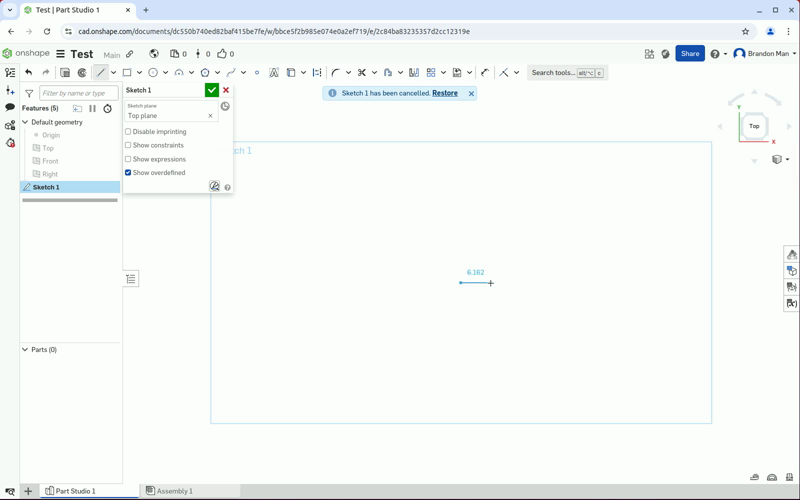
mouse_move(478, 282)
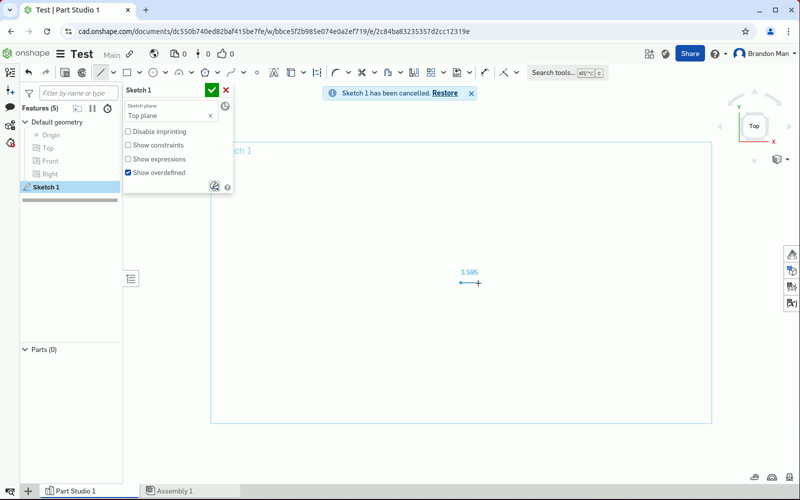
click(478, 282)
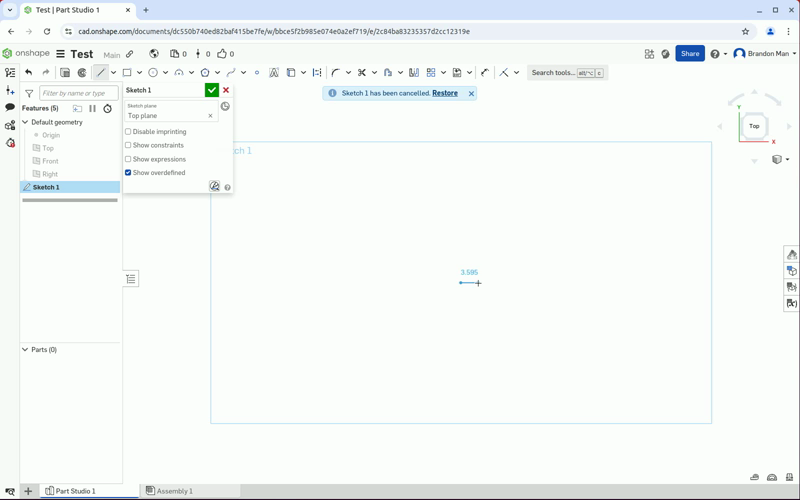
key_up(shift)
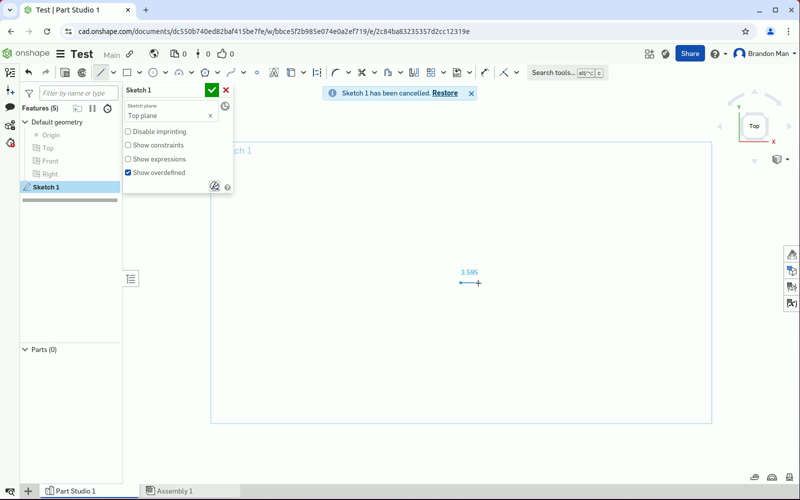
key_down(shift)
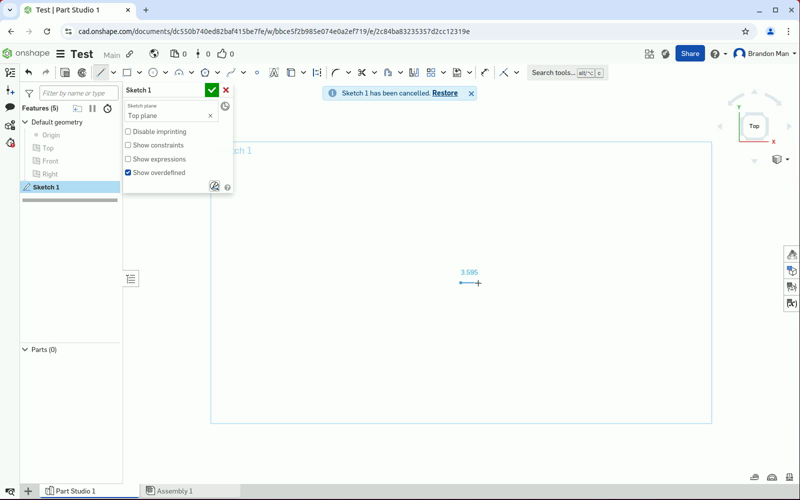
mouse_move(508, 282)
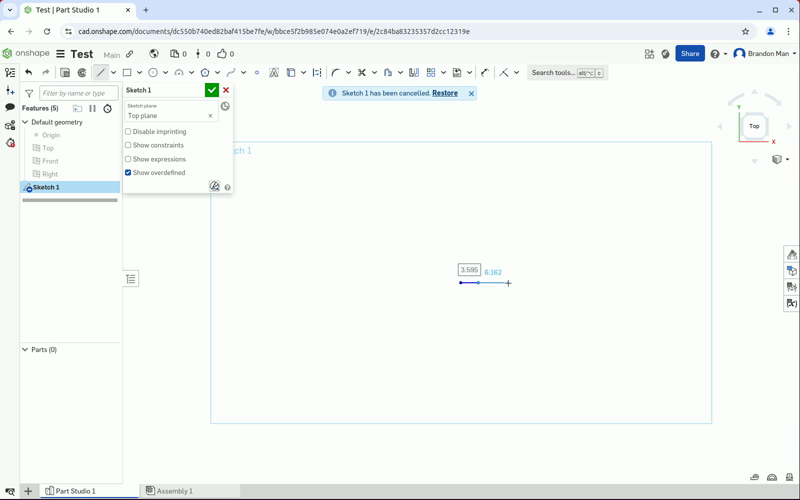
mouse_move(478, 276)
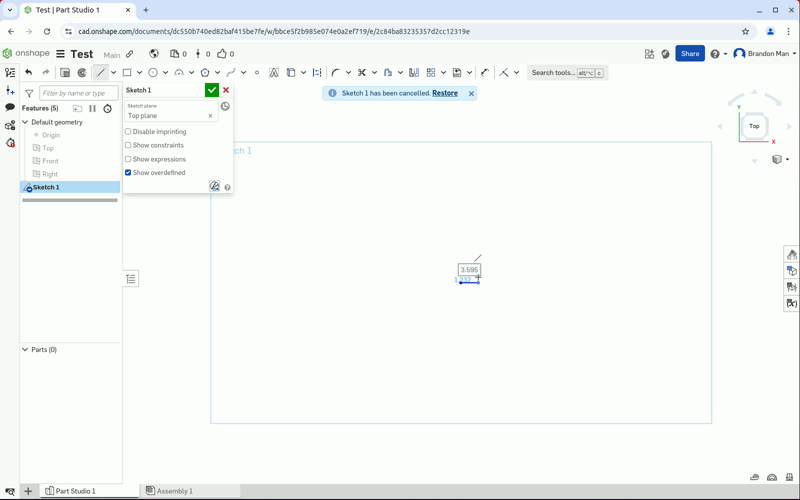
scroll(6)
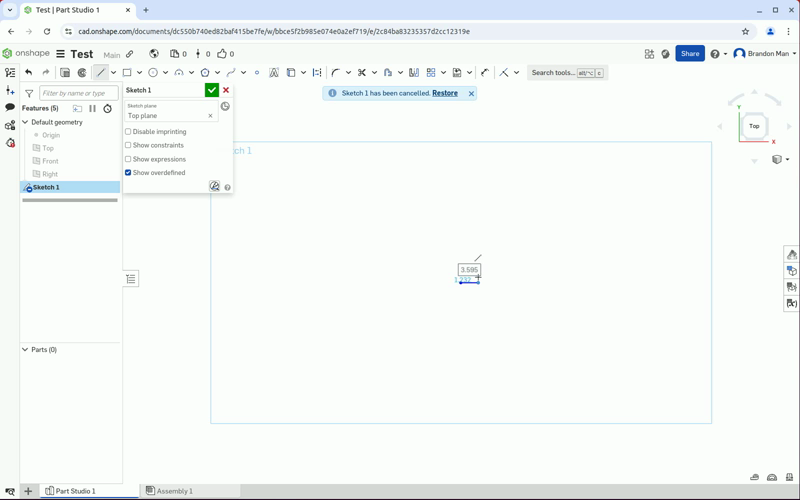
scroll(6)
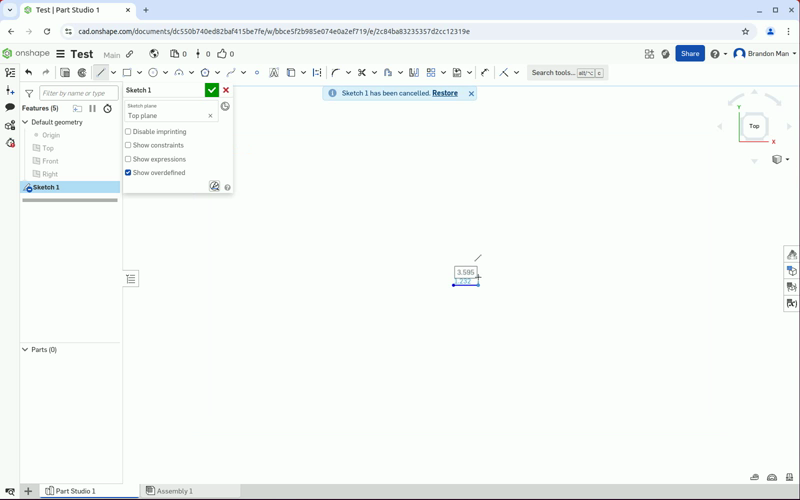
scroll(6)
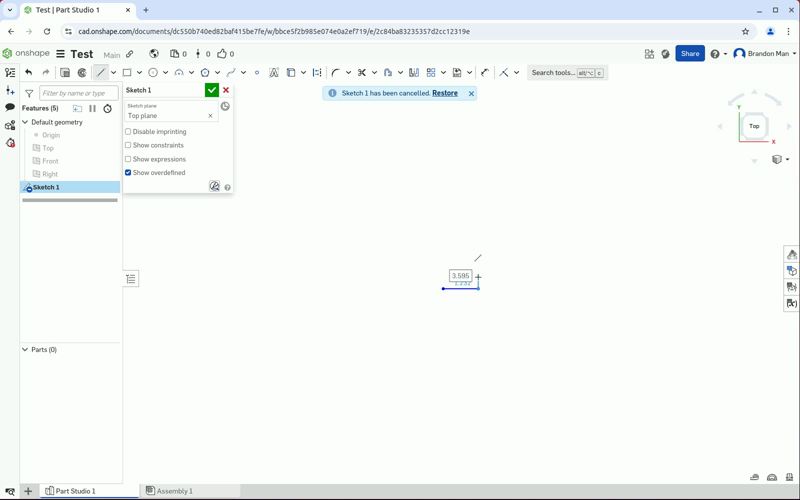
scroll(6)
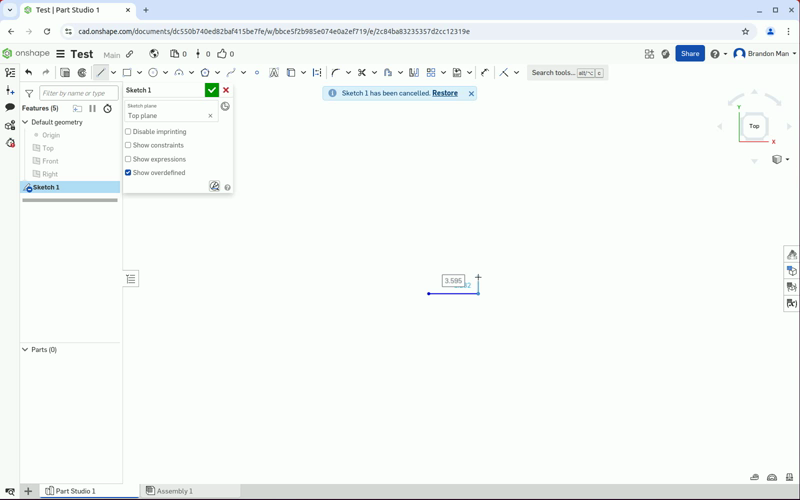
scroll(6)
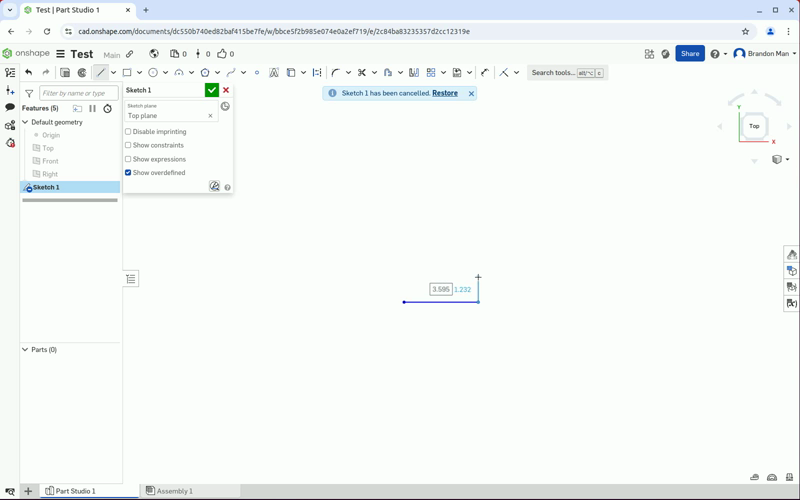
scroll(6)
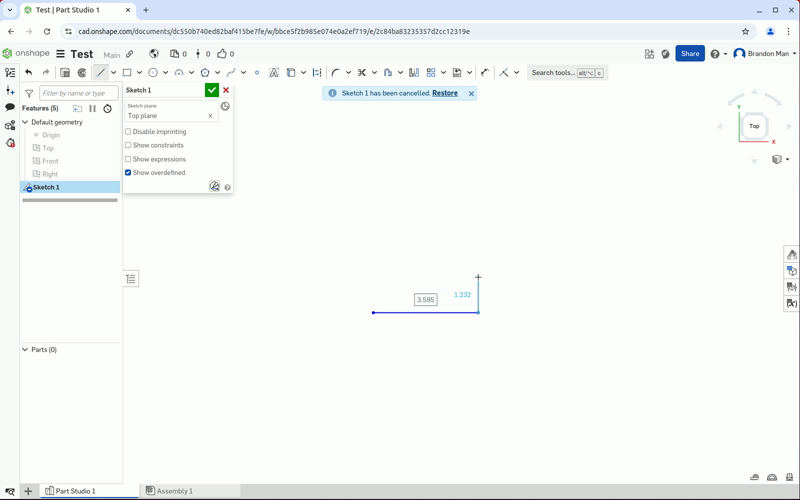
scroll(6)
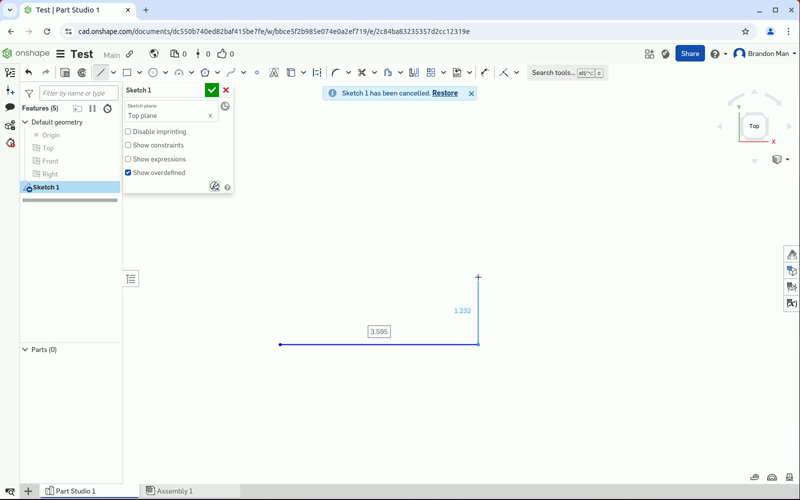
click(478, 276)
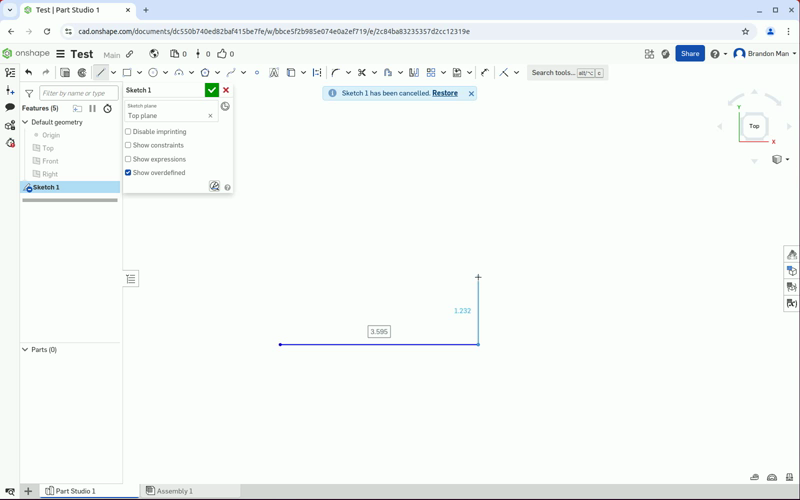
scroll(-6)
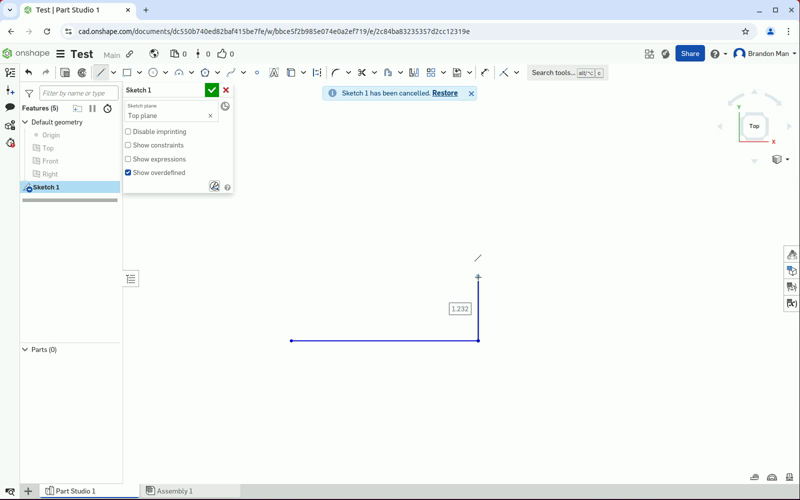
scroll(-6)
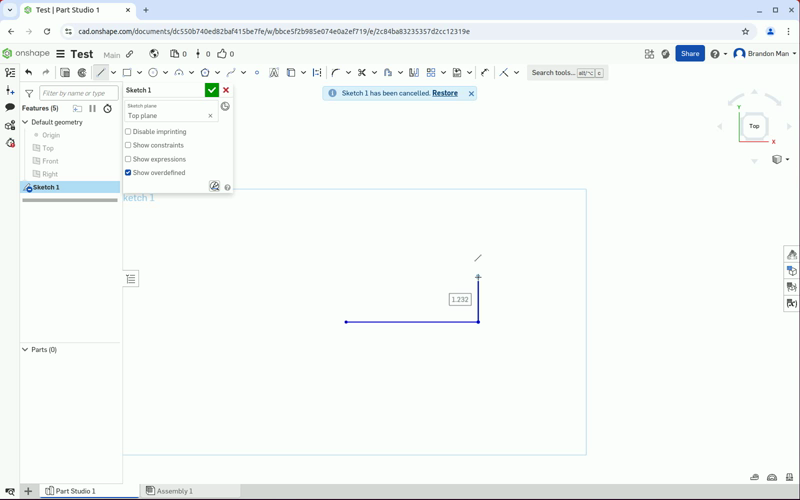
scroll(-6)
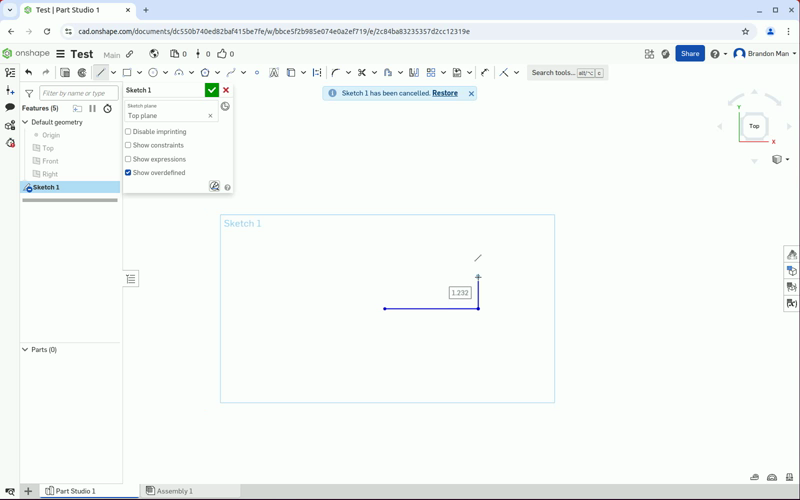
scroll(-6)
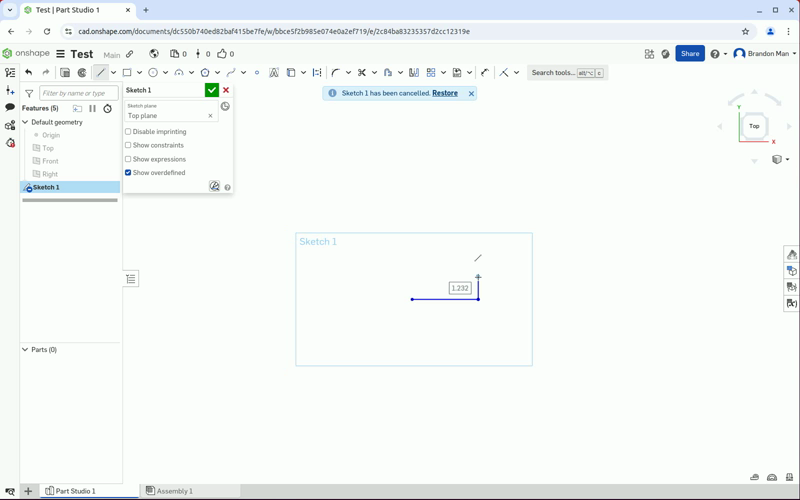
scroll(-6)
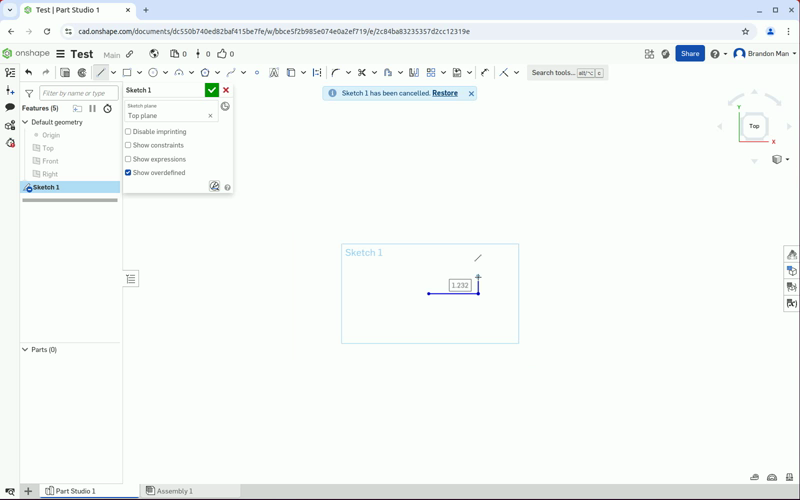
scroll(-6)
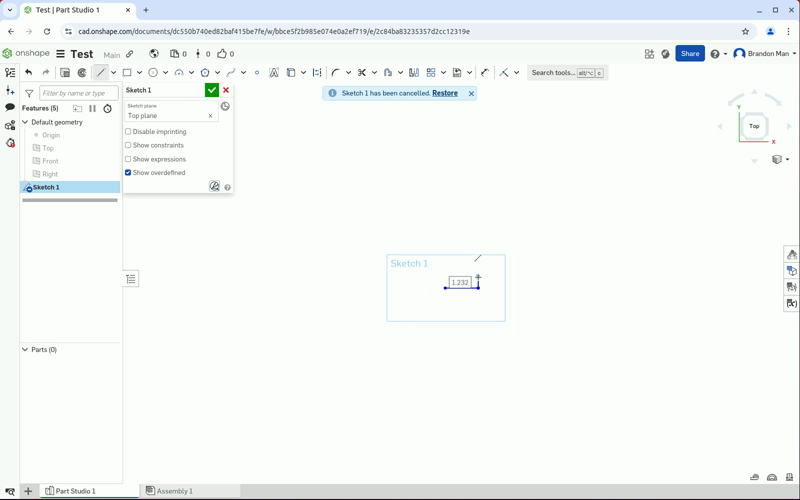
scroll(-6)
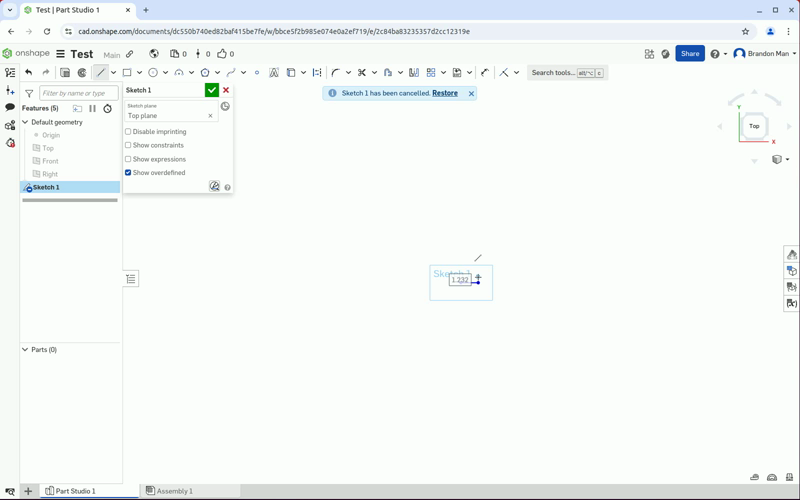
key_up(shift)
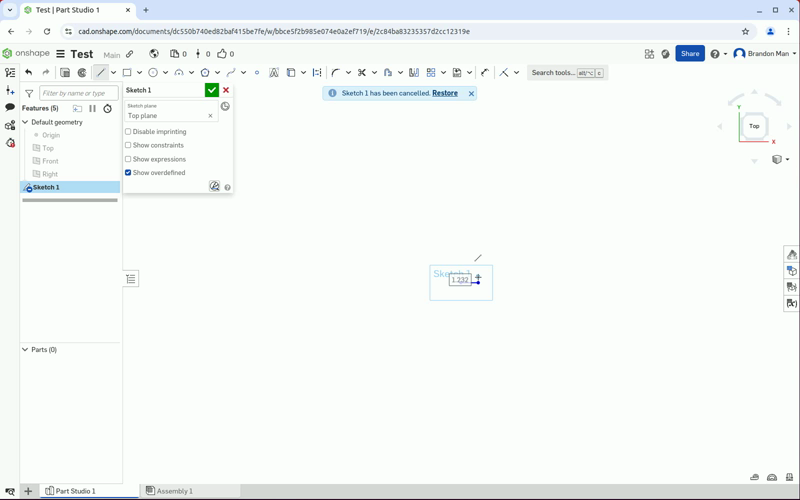
key_down(shift)
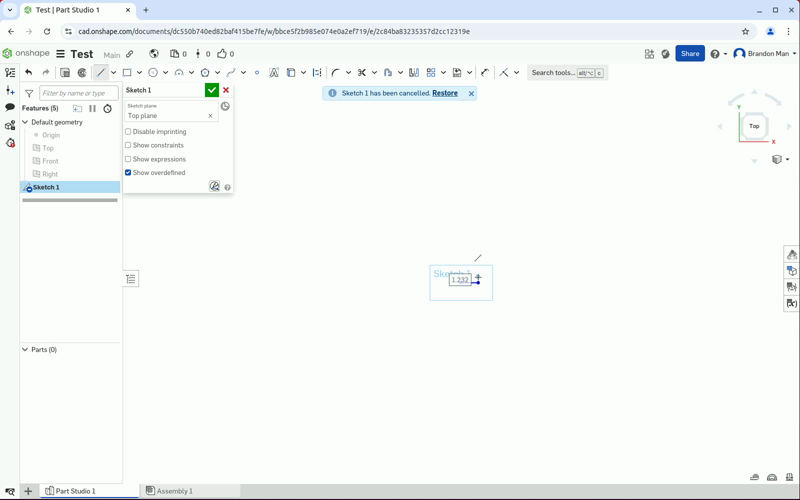
mouse_move(508, 276)
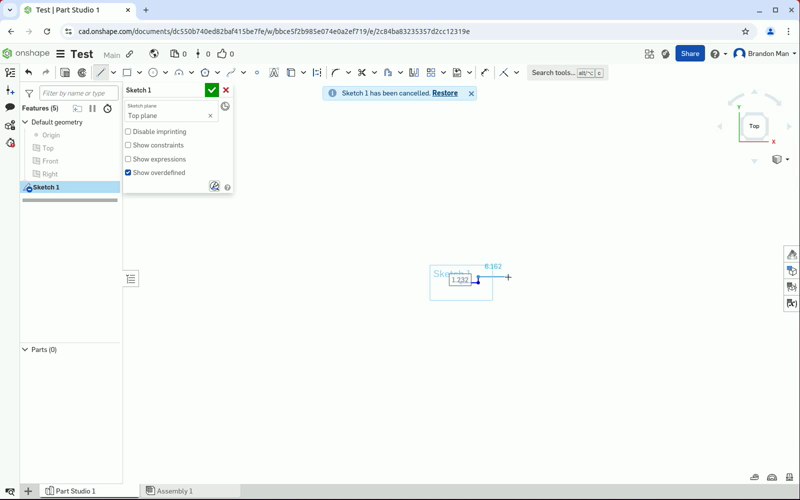
mouse_move(460, 276)
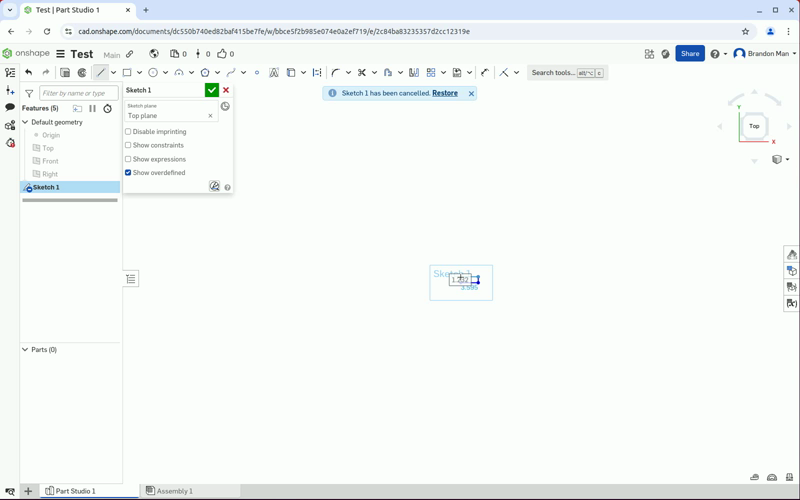
click(460, 276)
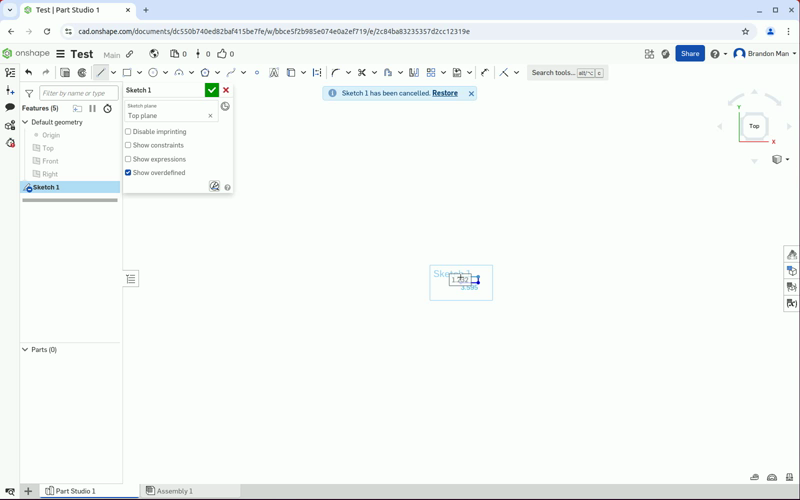
key_up(shift)
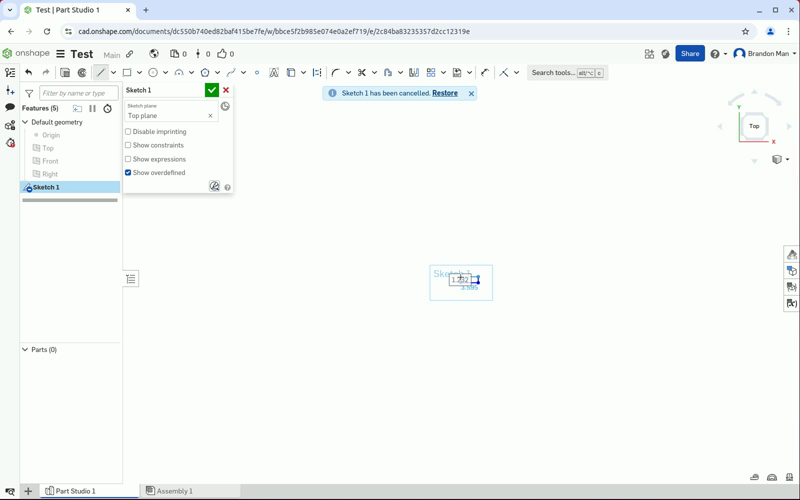
mouse_move(490, 276)
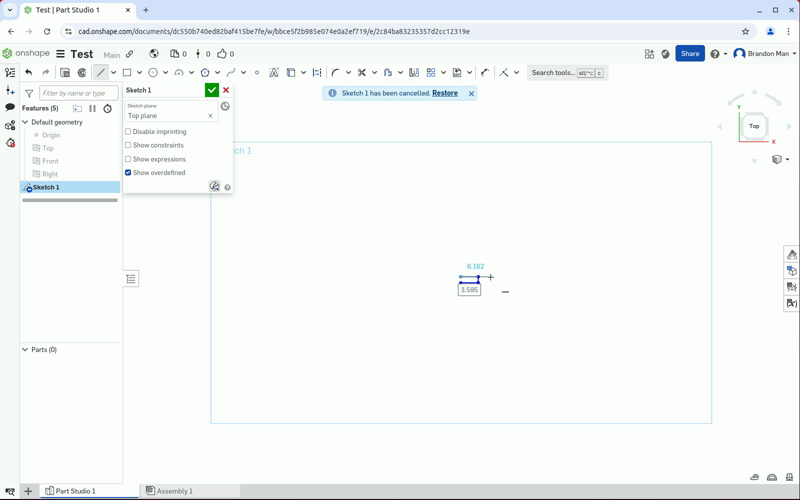
key_down(shift)
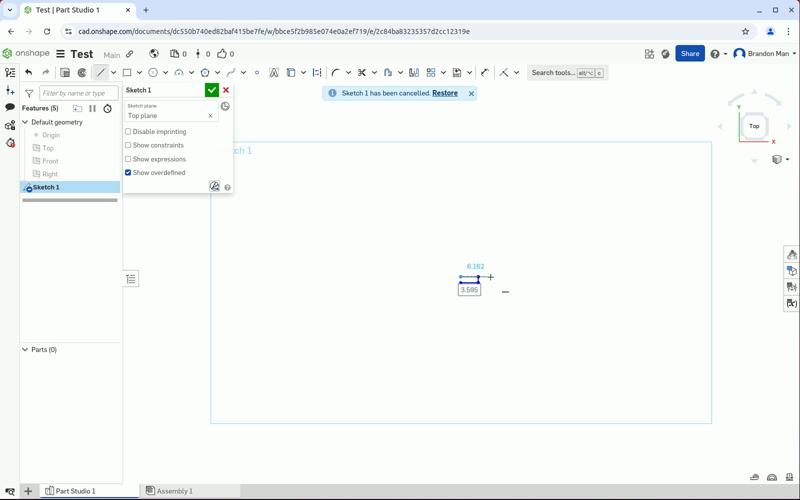
mouse_move(460, 282)
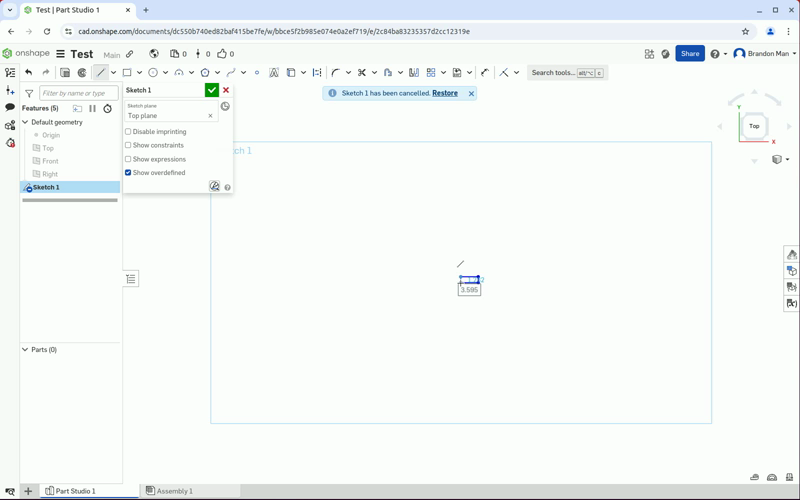
scroll(6)
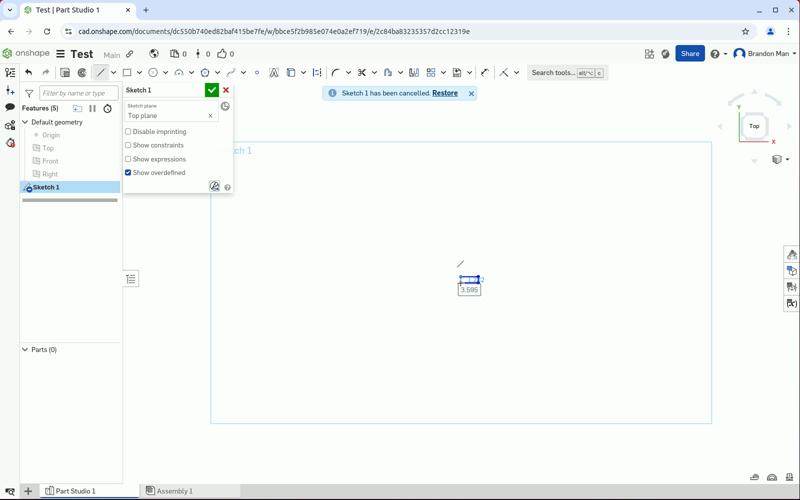
scroll(6)
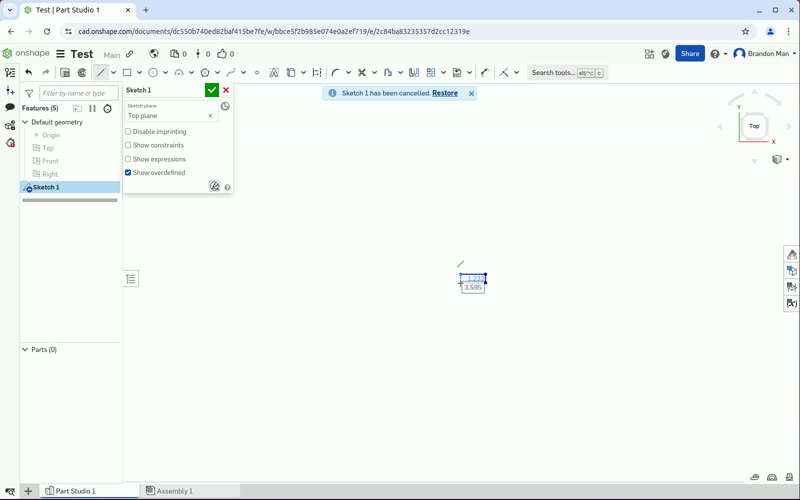
scroll(6)
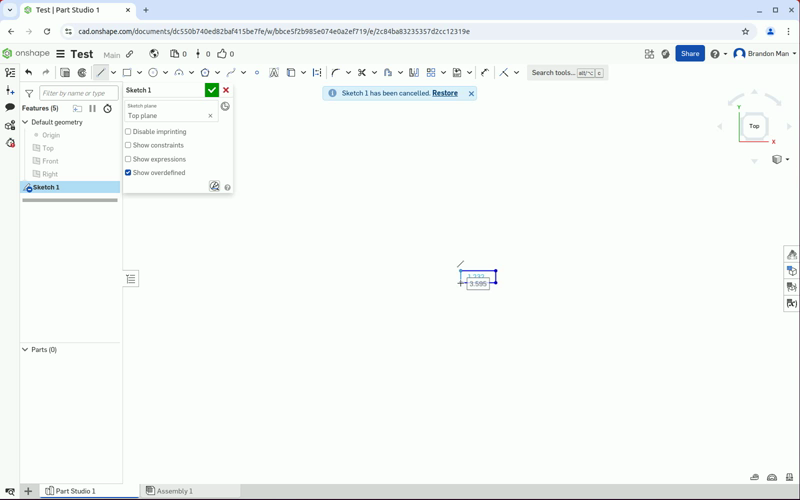
scroll(6)
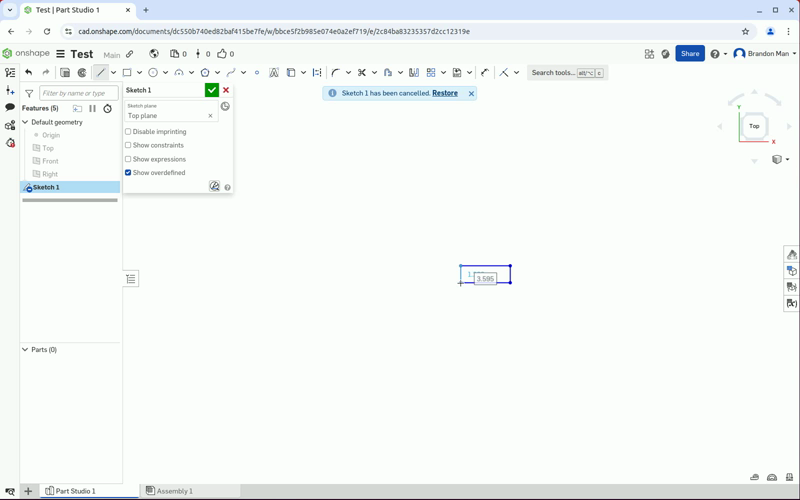
scroll(6)
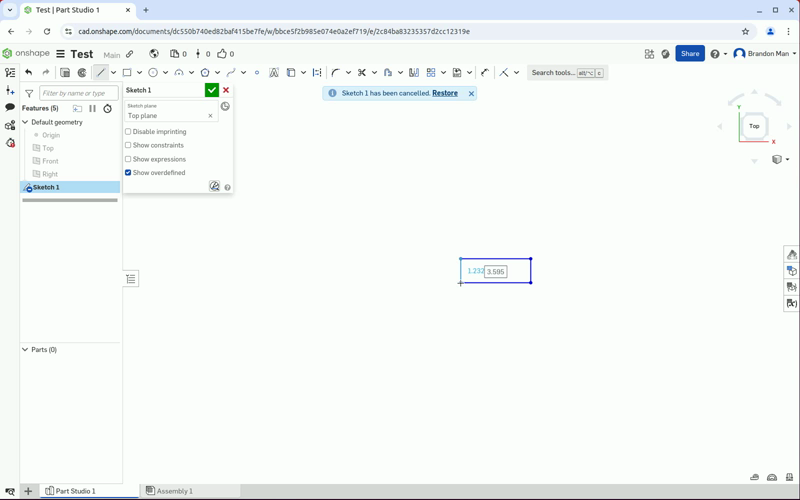
scroll(6)
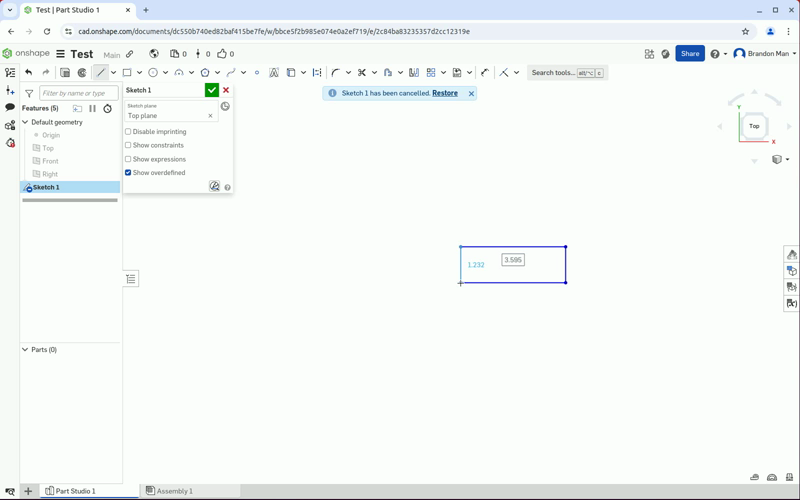
scroll(6)
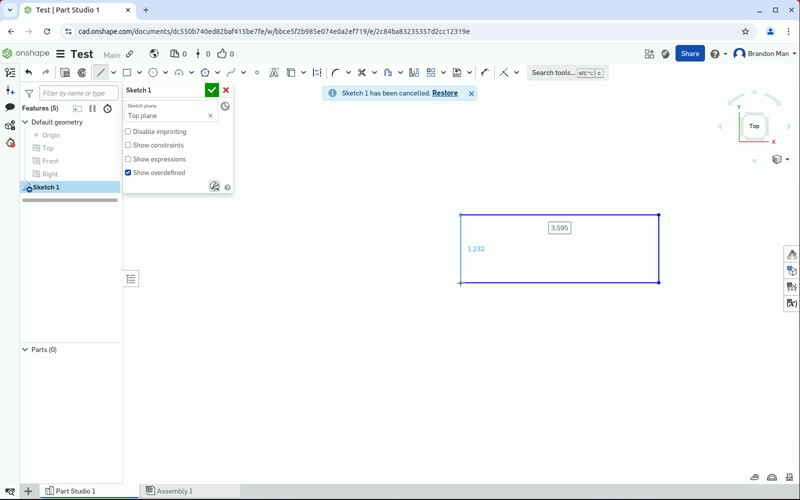
key_up(shift)
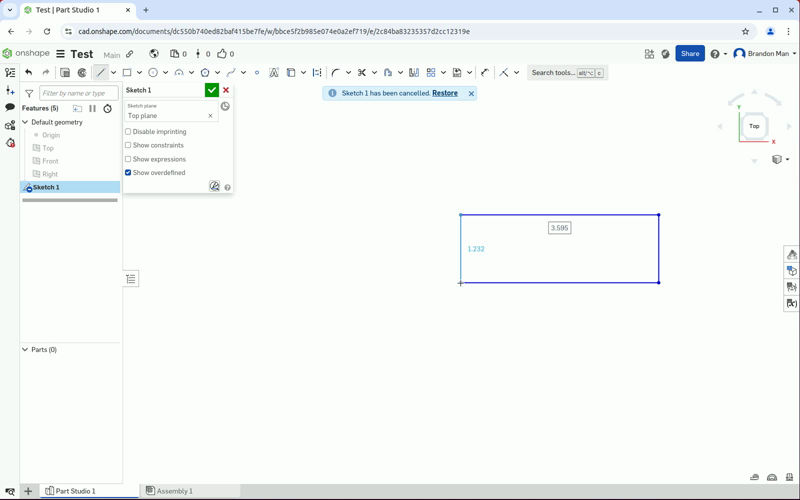
click(460, 282)
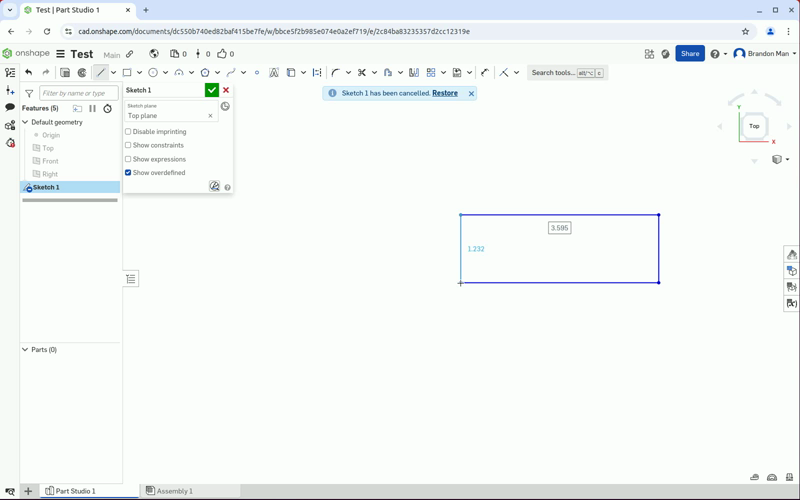
scroll(-6)
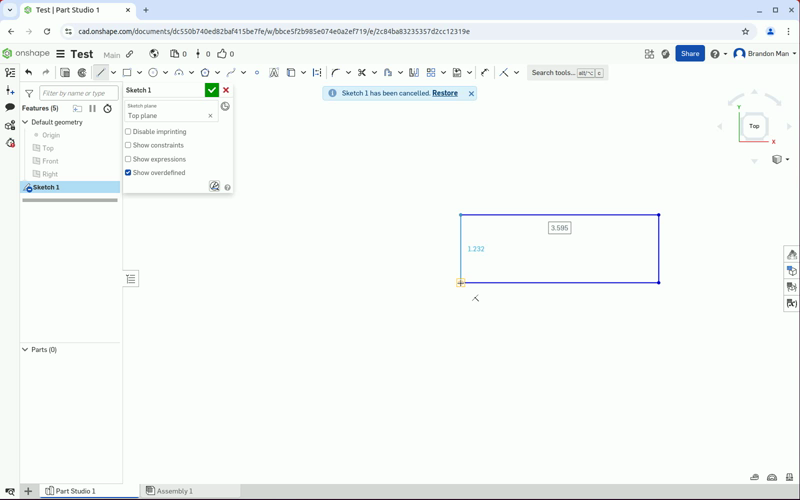
scroll(-6)
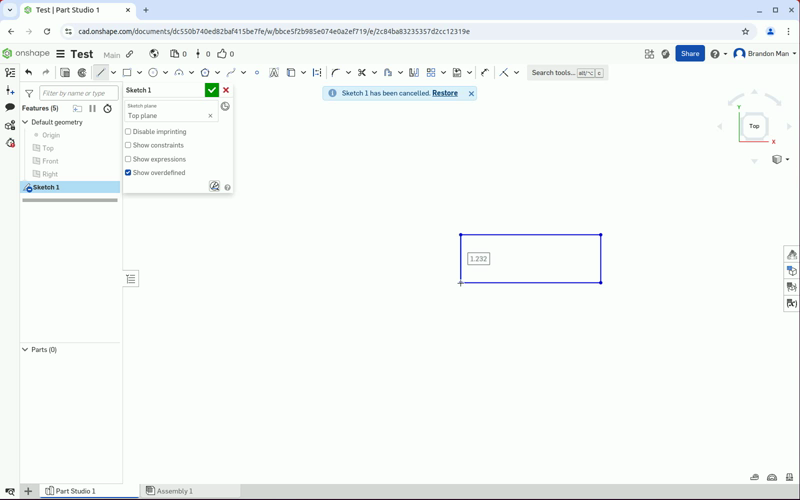
scroll(-6)
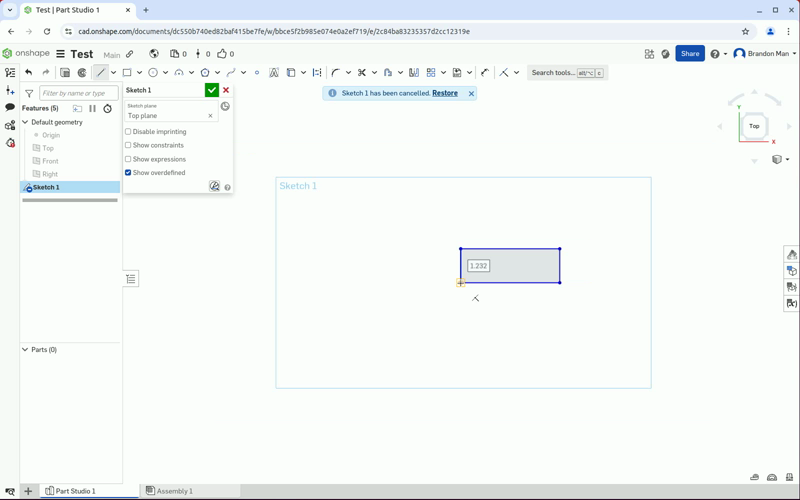
scroll(-6)
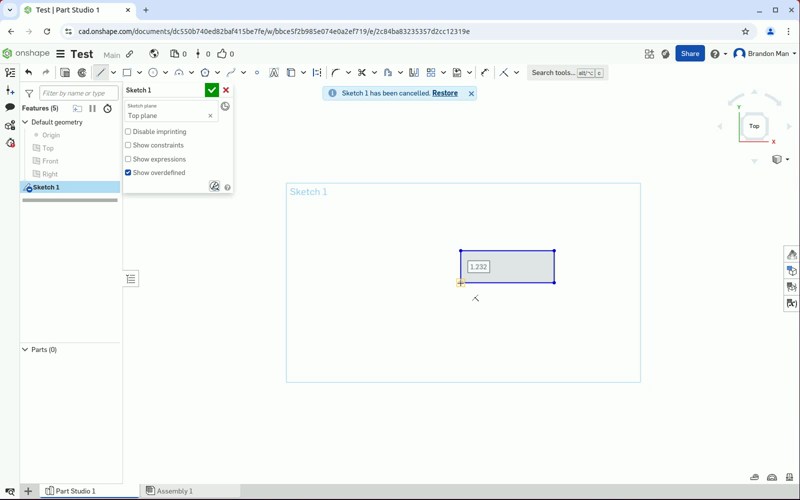
scroll(-6)
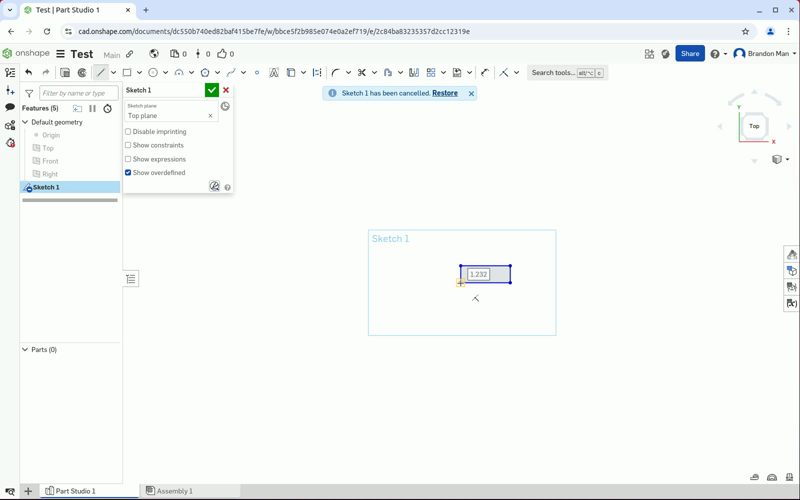
scroll(-6)
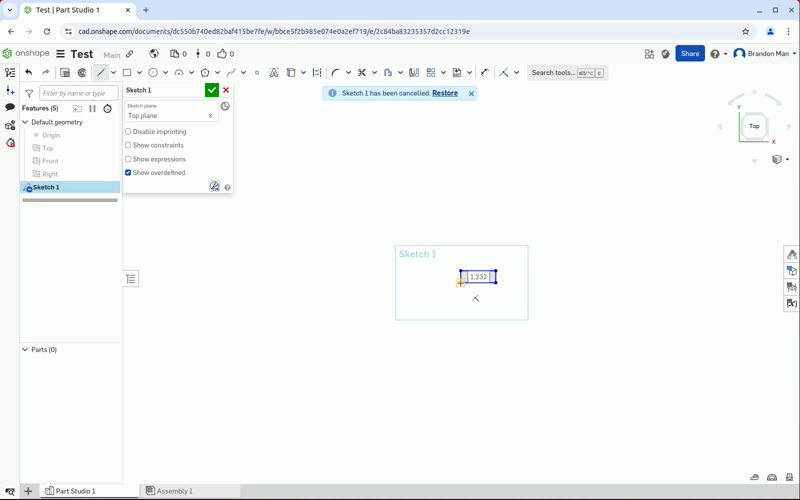
scroll(-6)
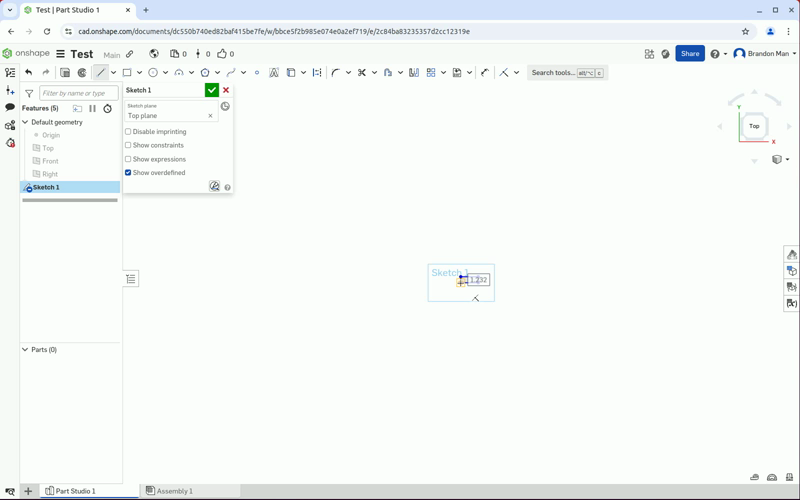
key(esc)
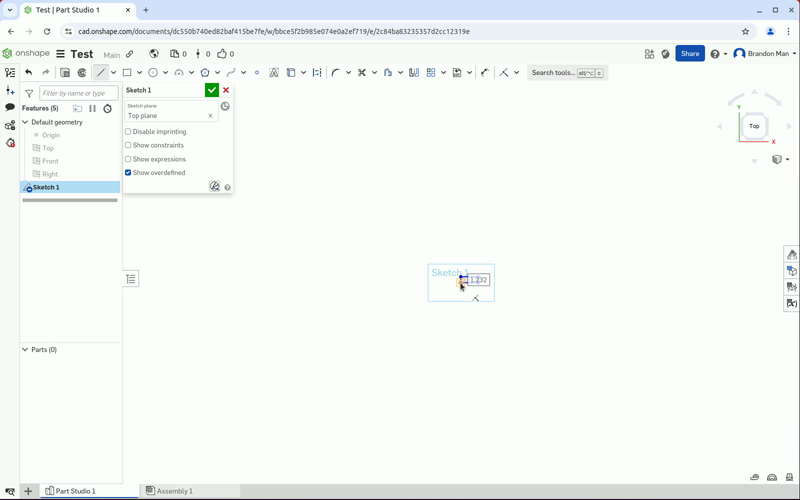
mouse_move(476, 277)
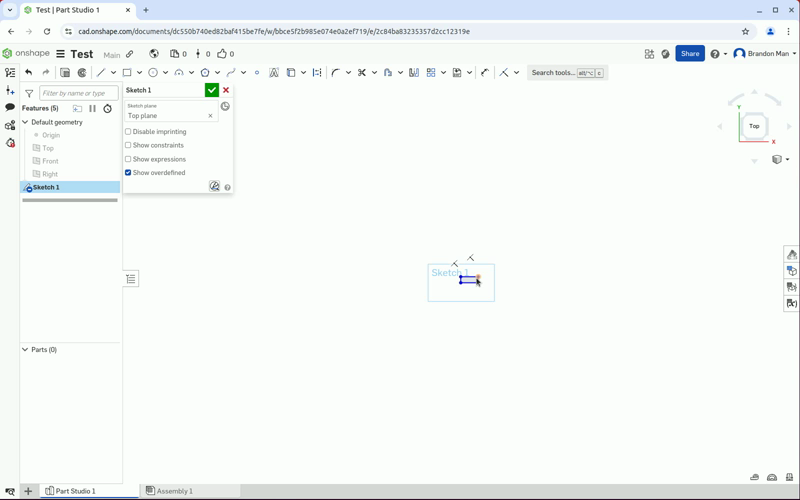
scroll(6)
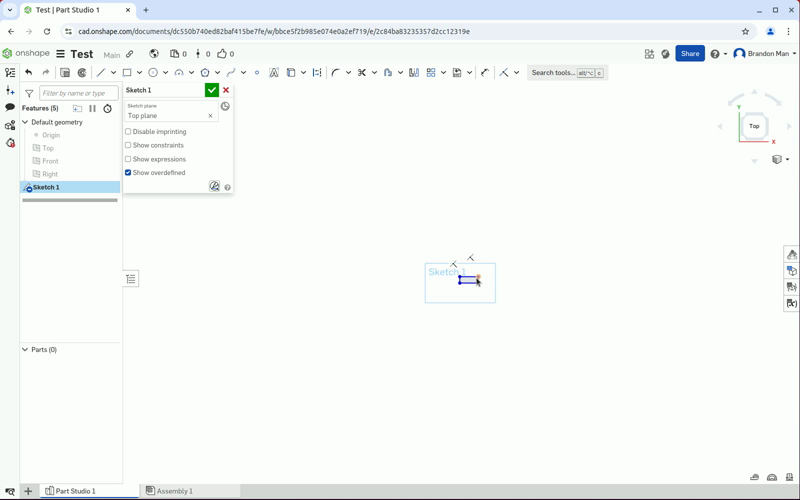
scroll(6)
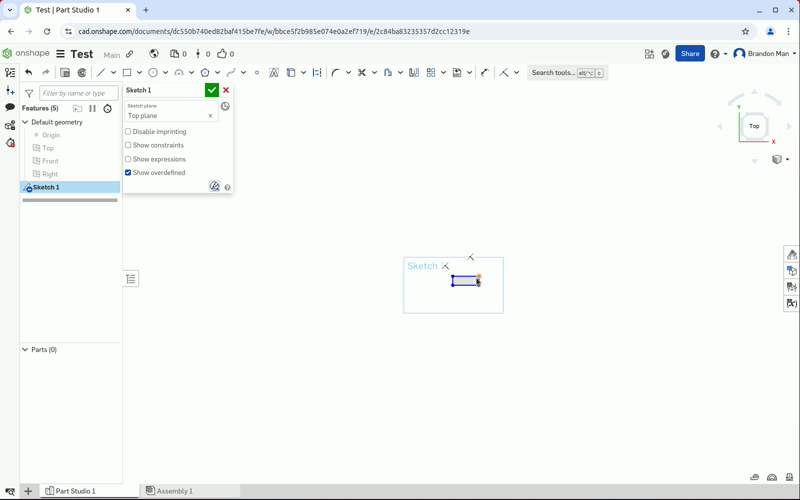
scroll(6)
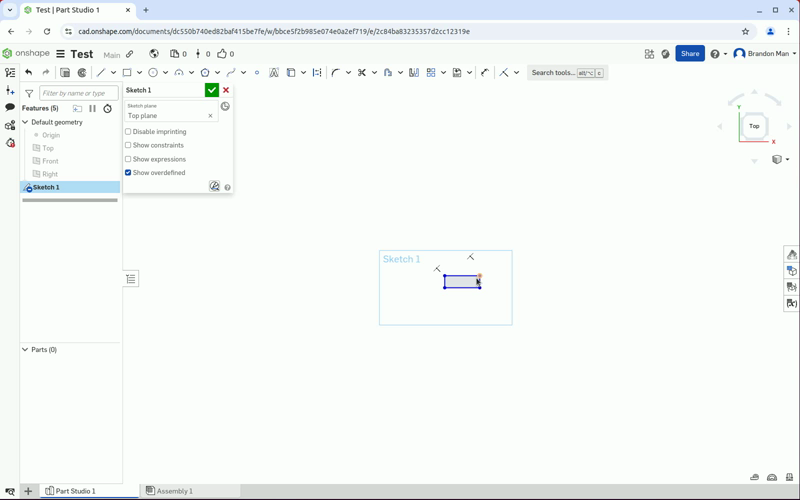
scroll(6)
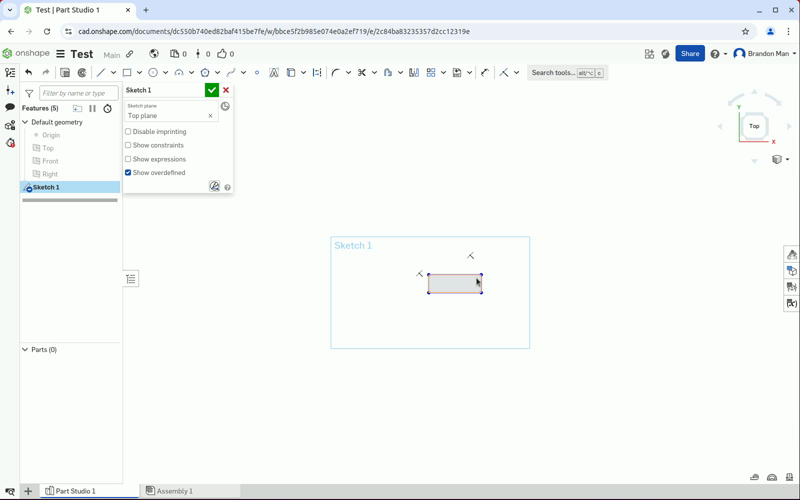
scroll(6)
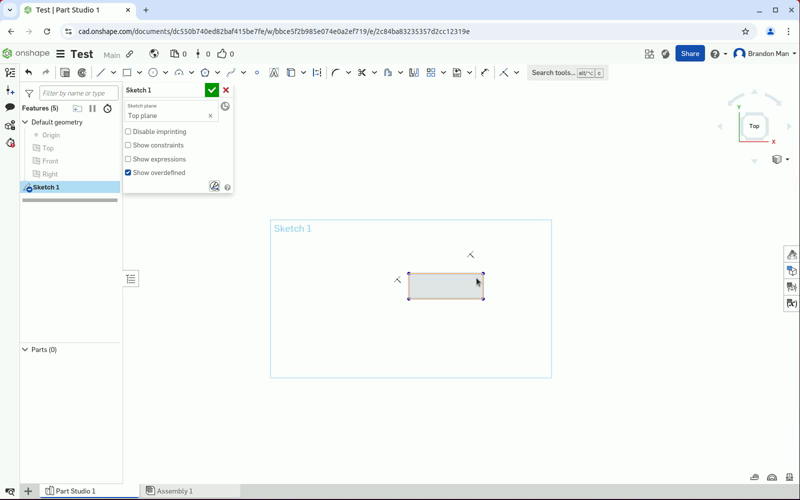
scroll(6)
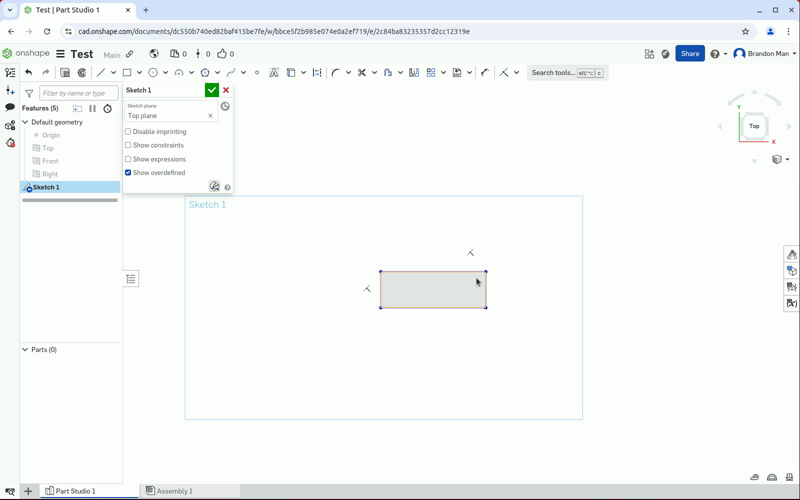
scroll(6)
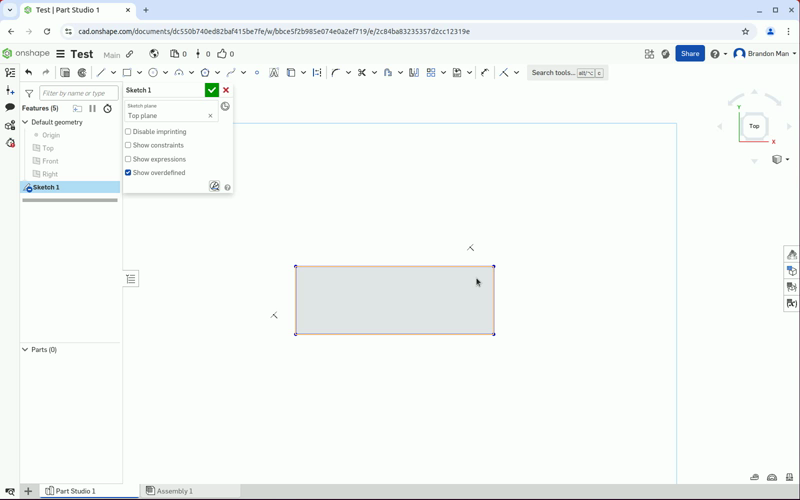
click(476, 277)
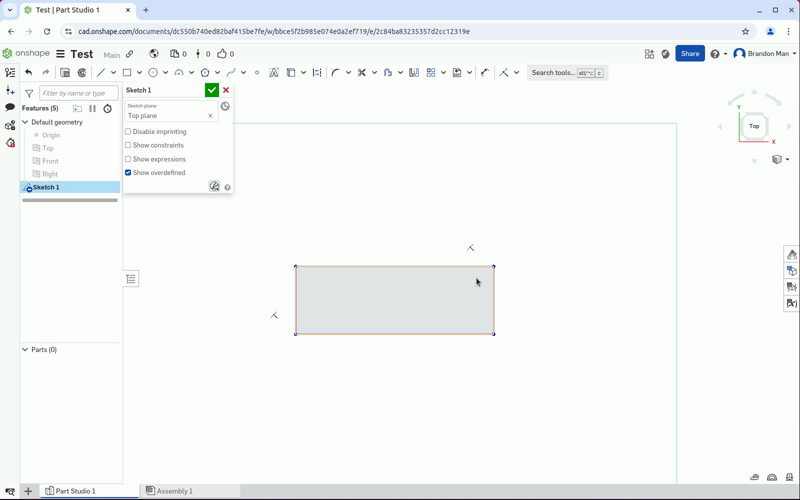
scroll(-6)
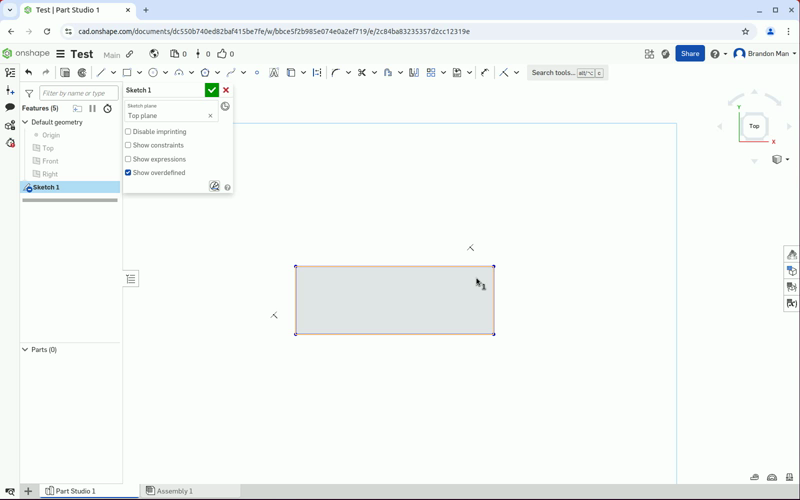
scroll(-6)
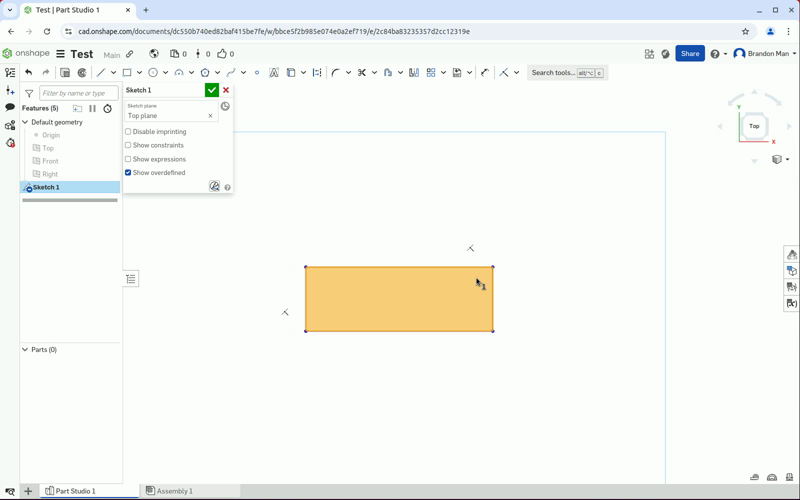
scroll(-6)
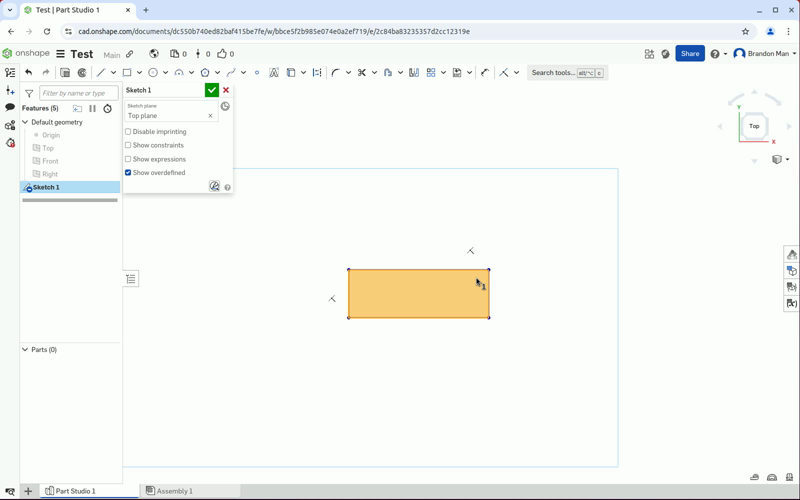
scroll(-6)
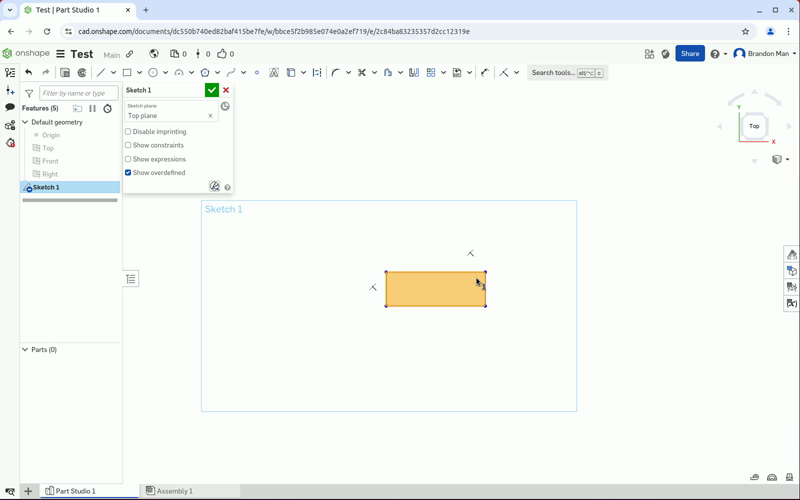
scroll(-6)
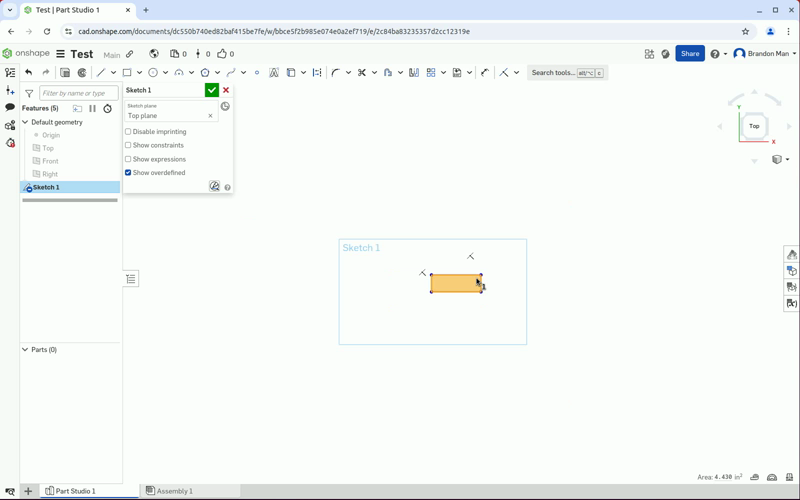
scroll(-6)
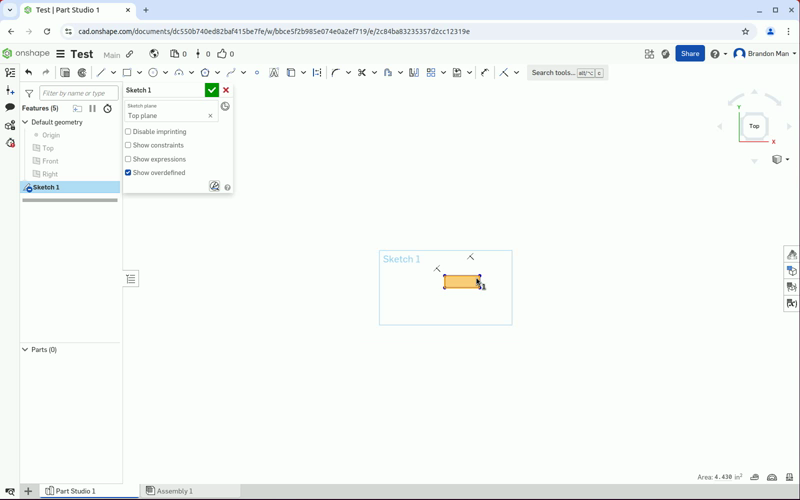
scroll(-6)
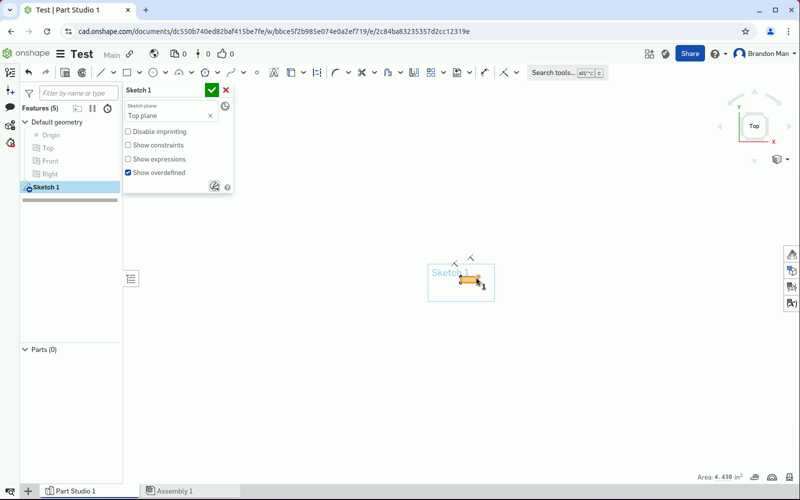
mouse_move(73, 352)
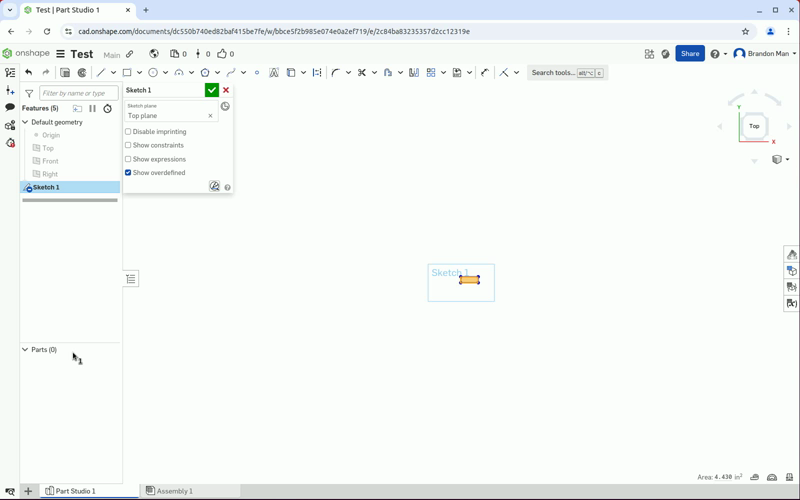
key(shift+y)
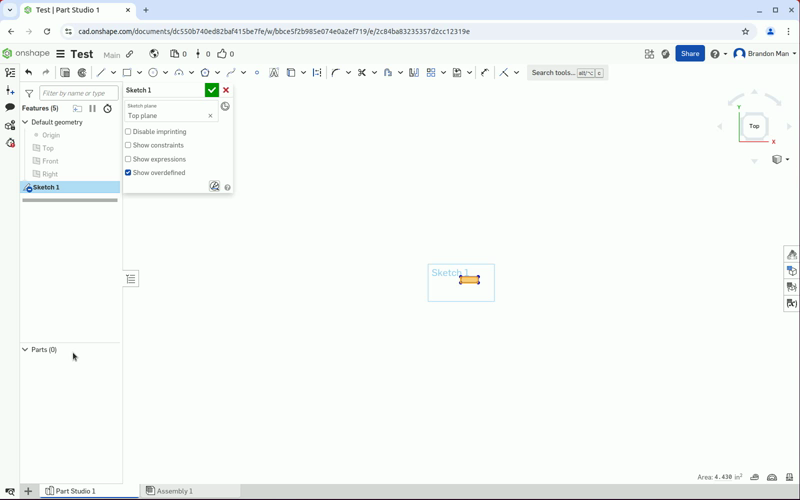
key(shift+e)
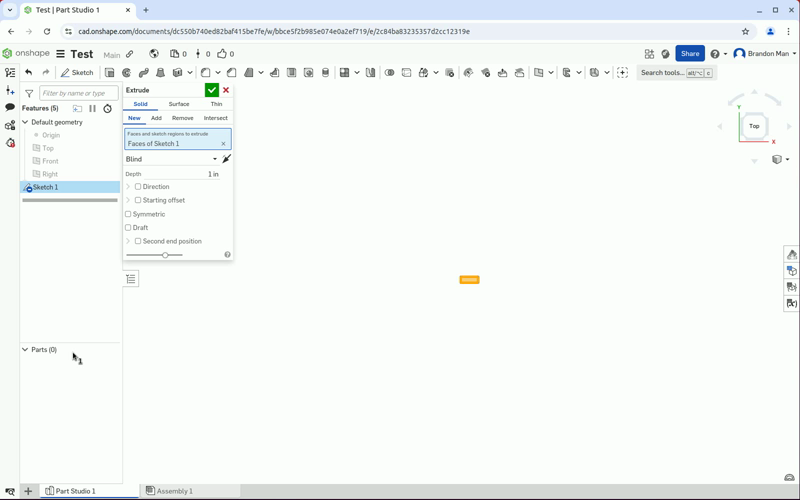
mouse_move(143, 106)
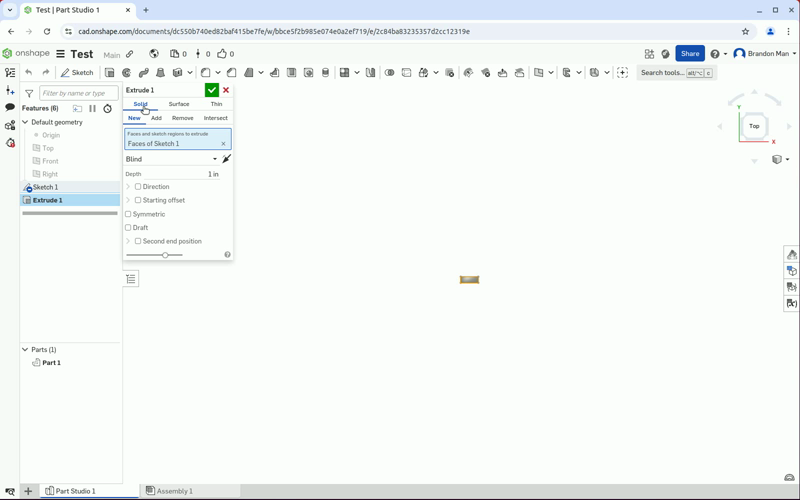
click(143, 106)
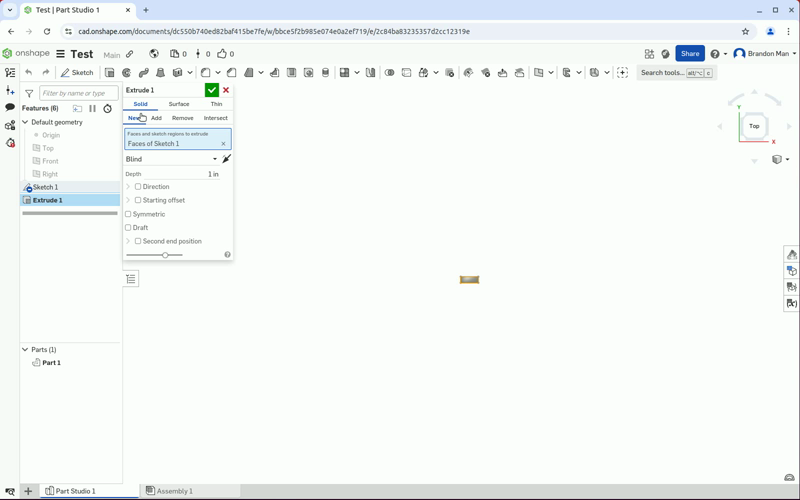
mouse_move(137, 120)
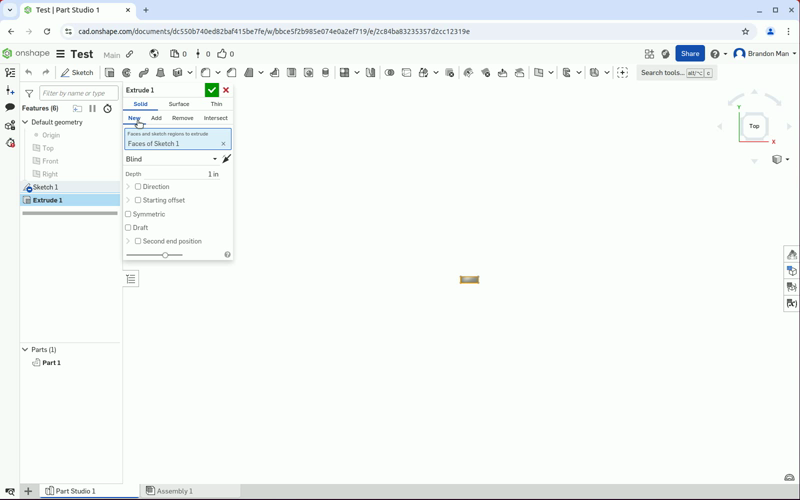
click(137, 120)
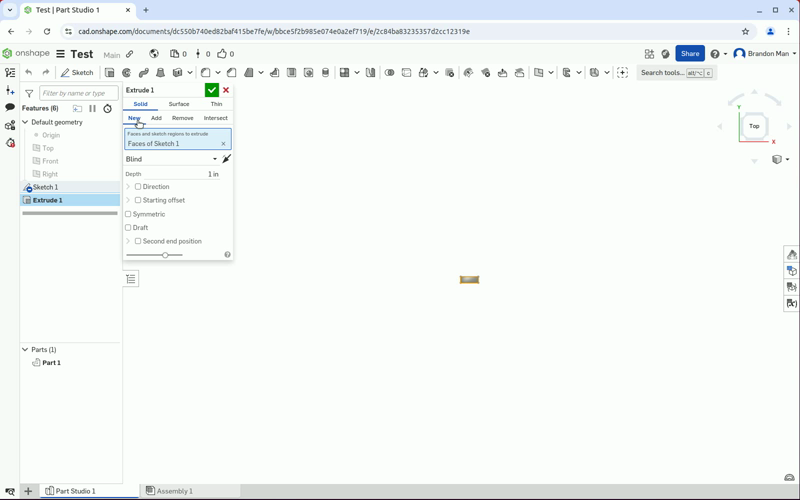
key(tab, 4)
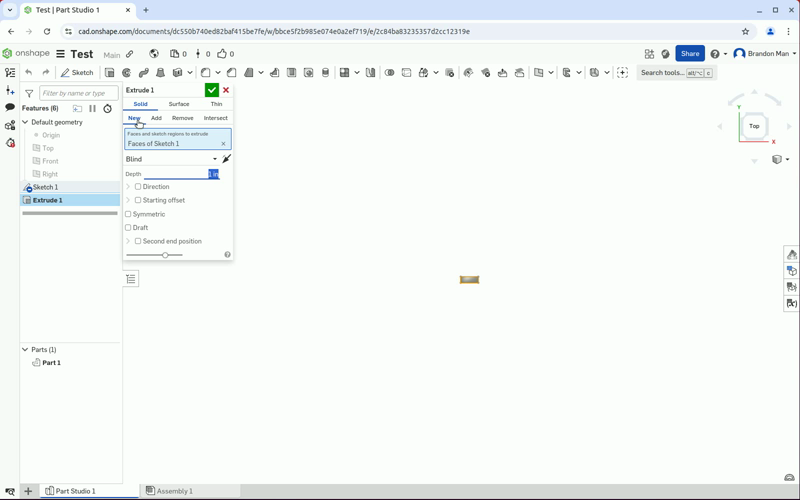
text(0.241)
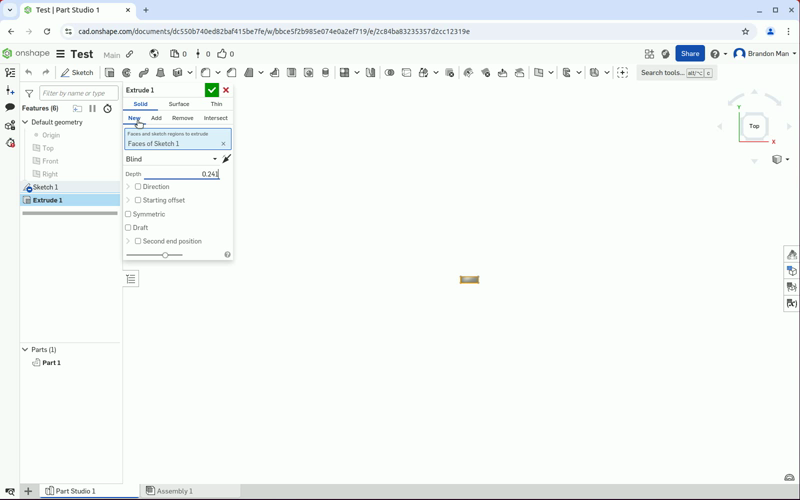
key(enter)
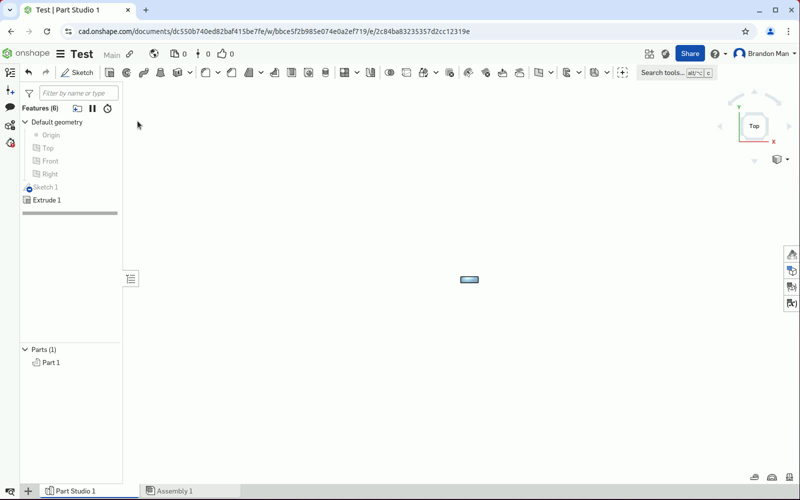
key(shift+h)
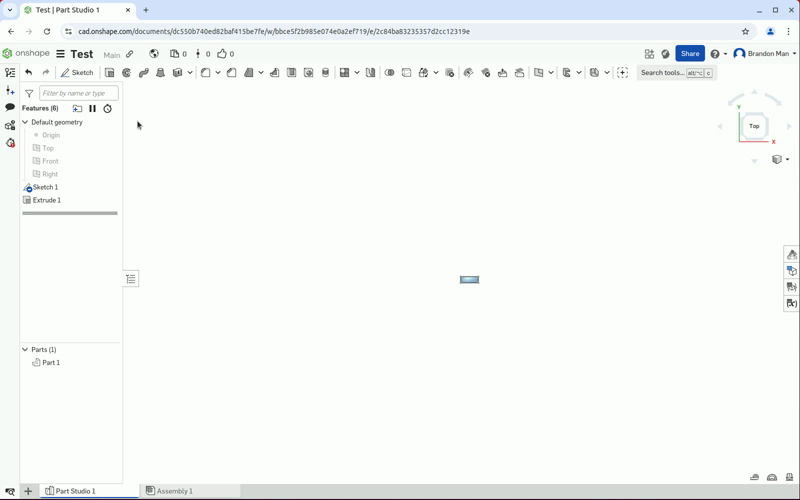
key(shift+h)
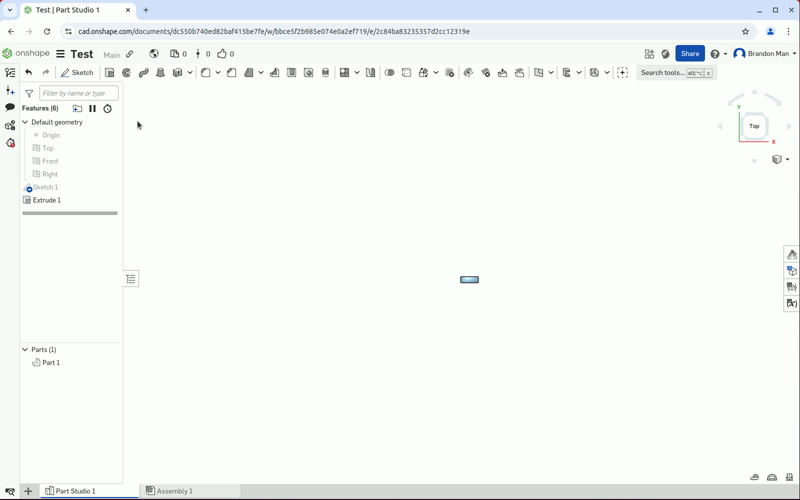
mouse_move(73, 189)
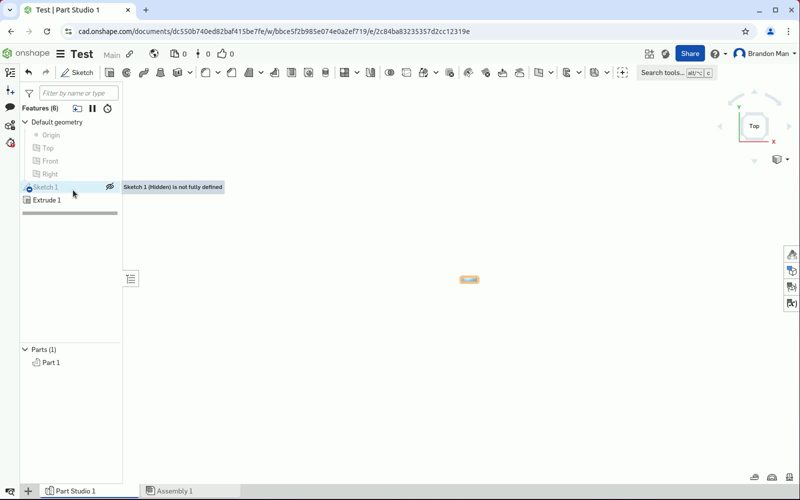
click(73, 189)
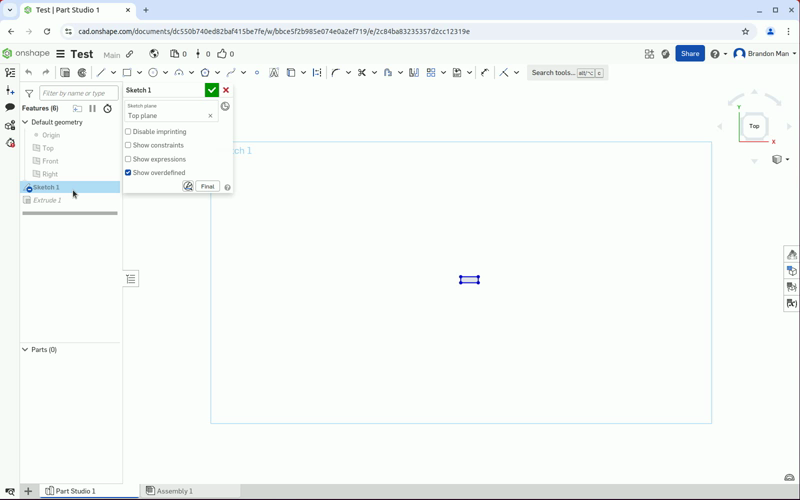
mouse_move(229, 92)
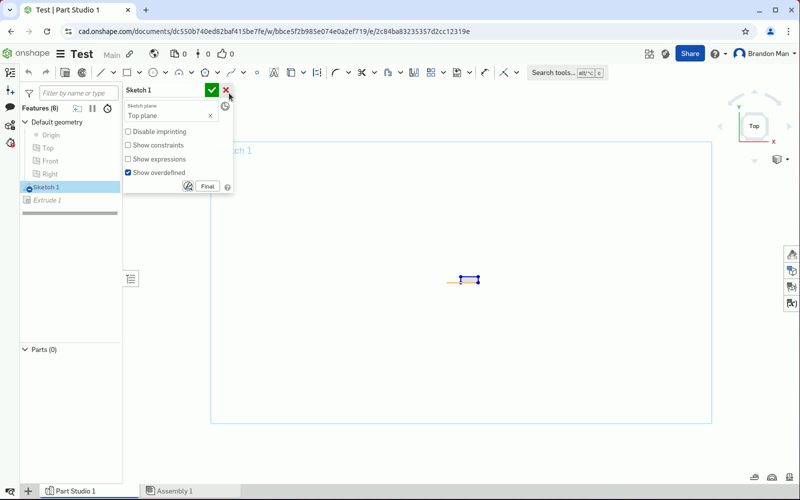
click(229, 92)
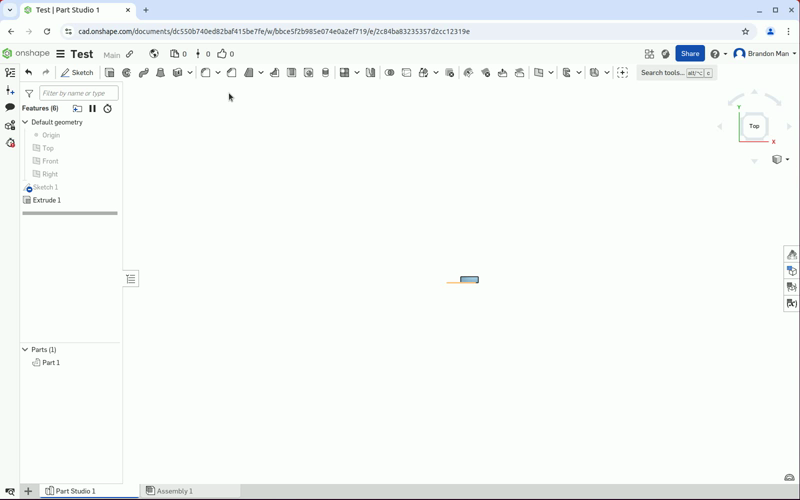
mouse_move(541, 75)
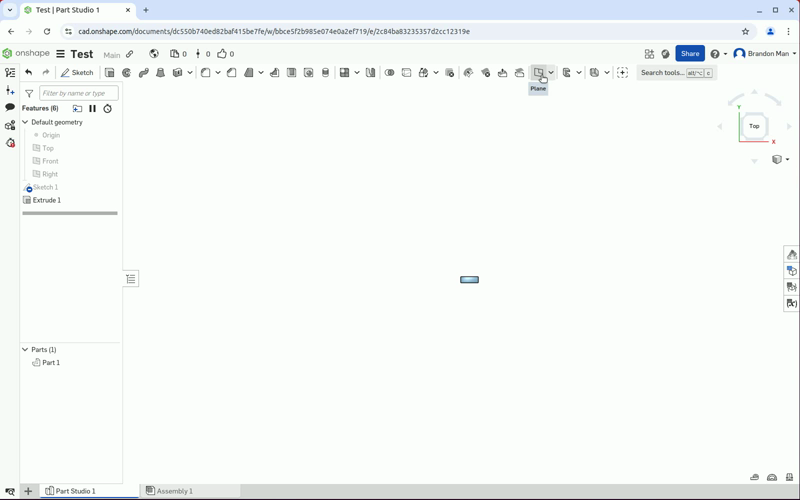
click(541, 75)
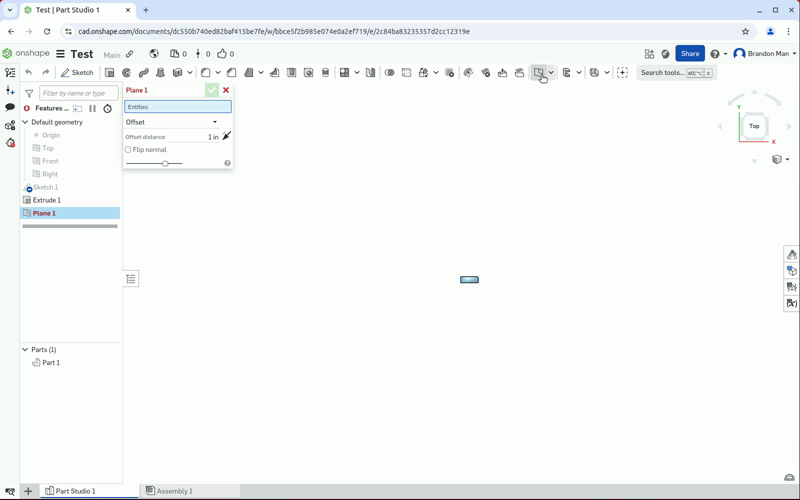
mouse_move(73, 150)
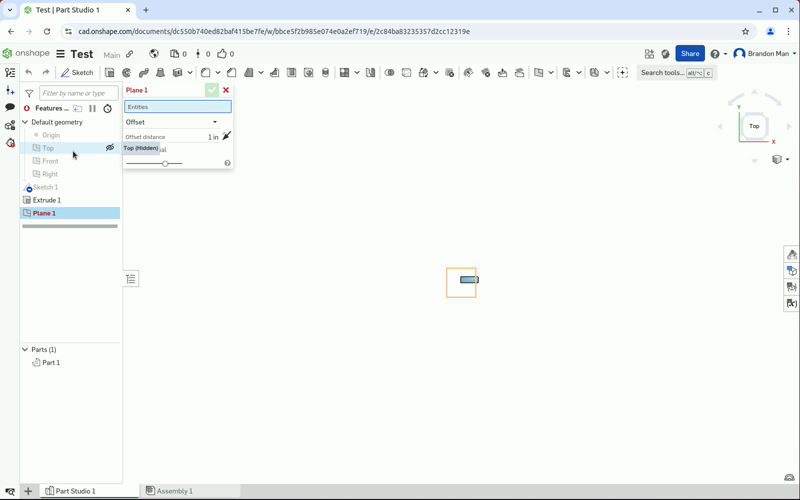
click(73, 150)
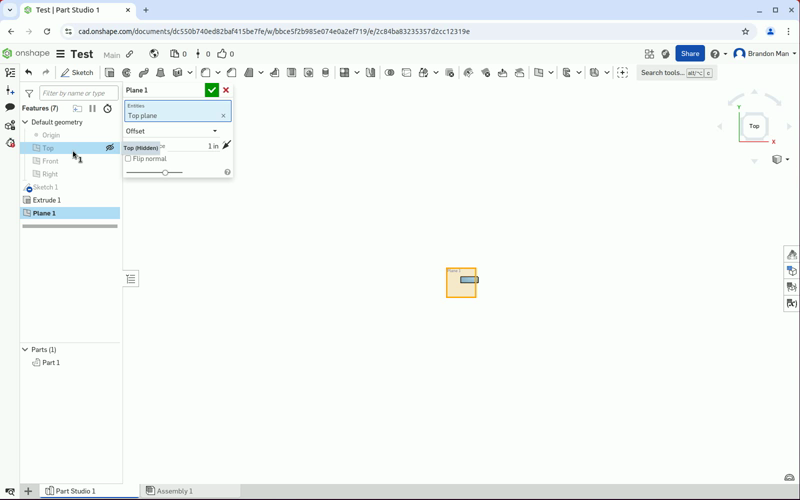
key(tab, 2)
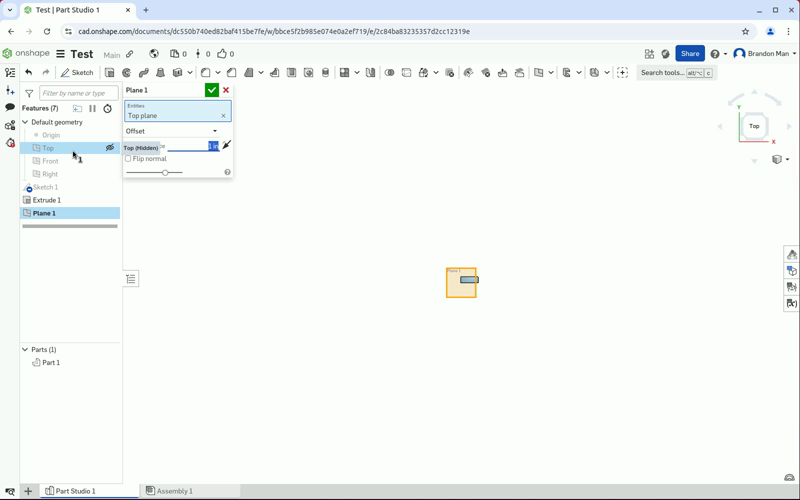
text(0.246)
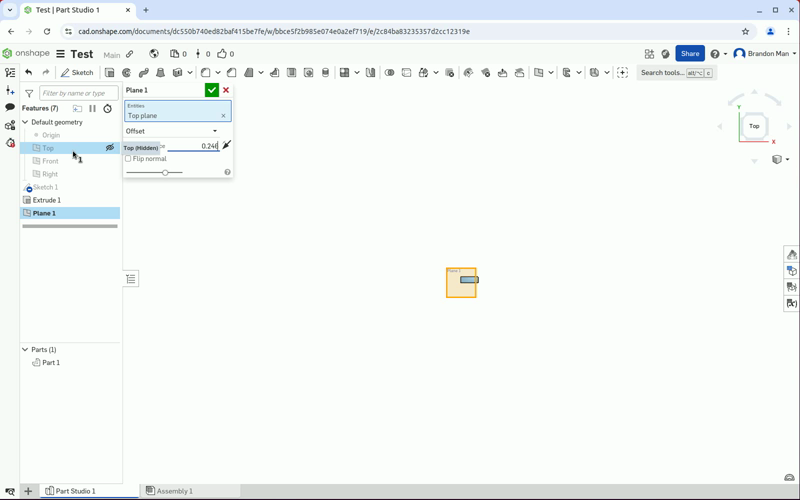
key(enter, 2)
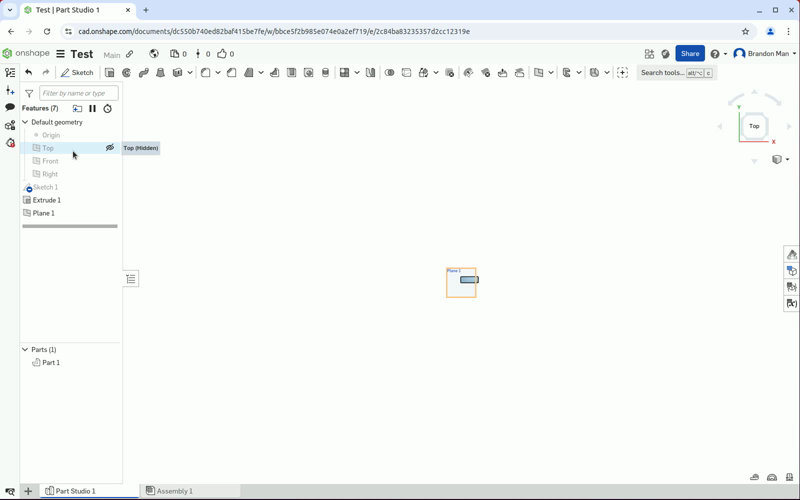
key(shift+s)
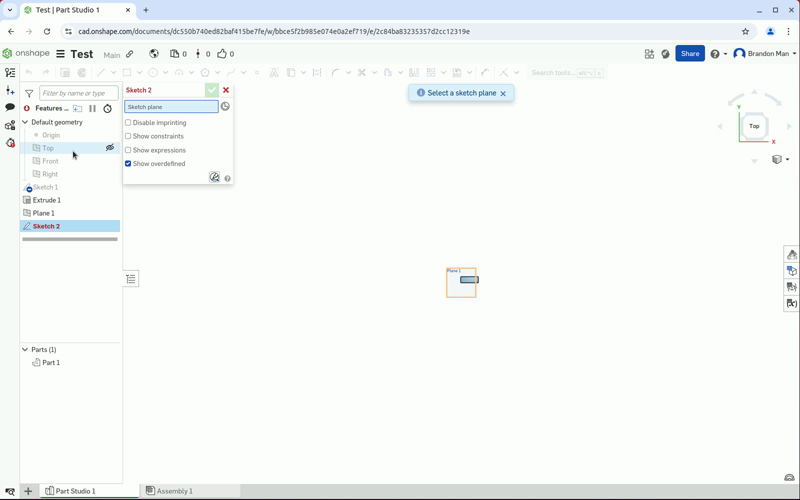
mouse_move(73, 215)
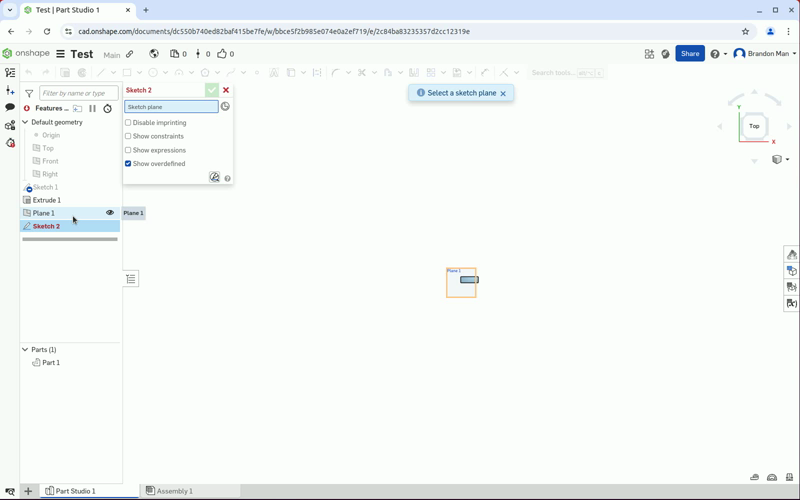
click(73, 215)
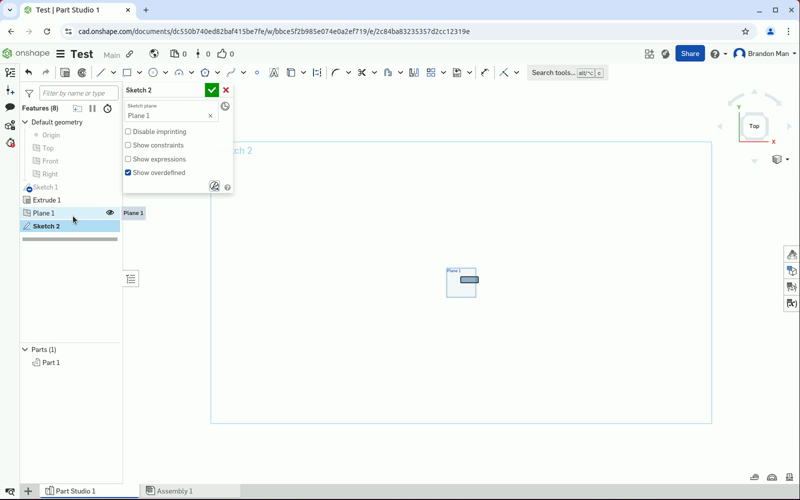
mouse_move(73, 352)
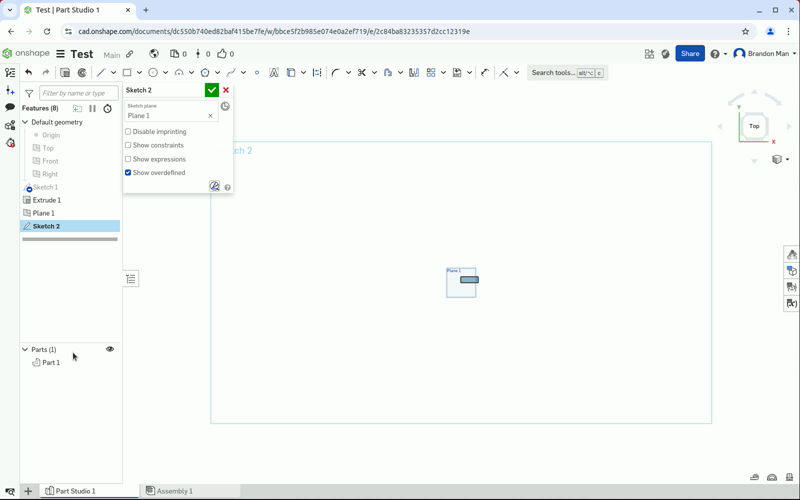
key(y)
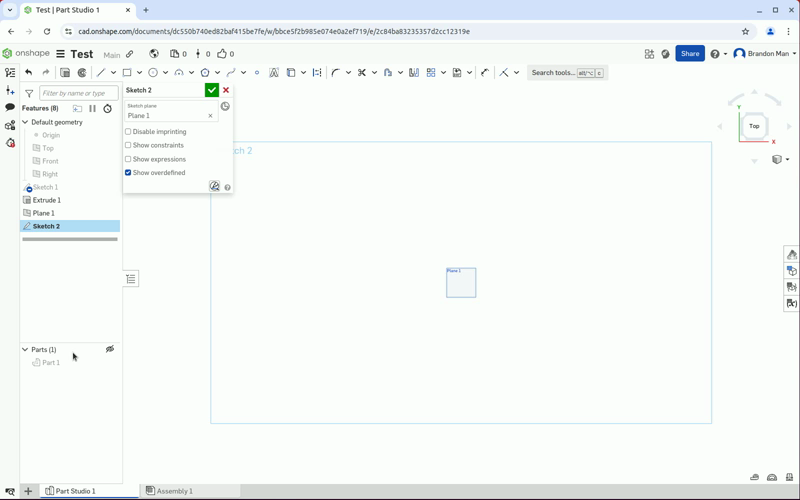
key(l)
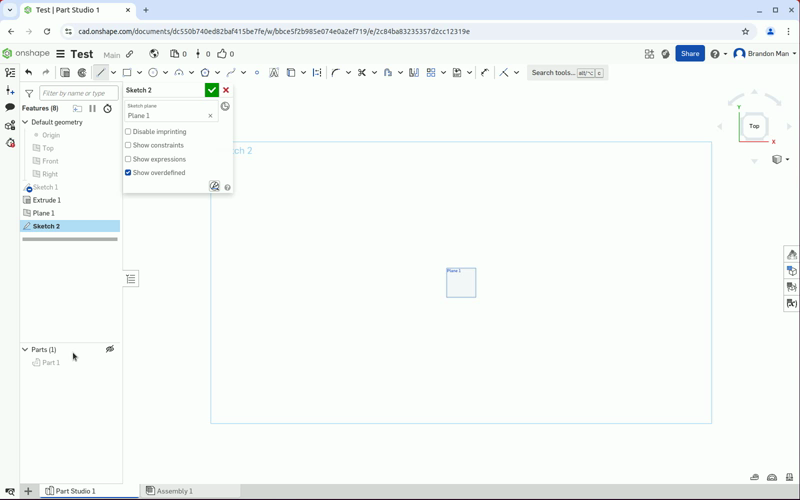
key_down(shift)
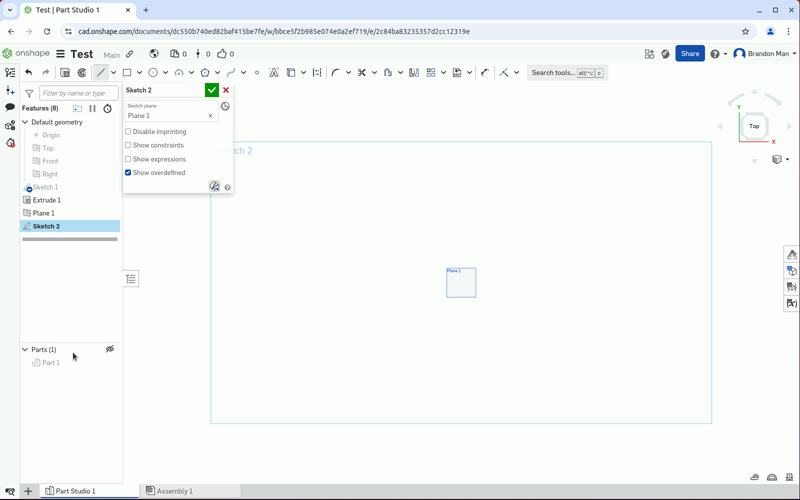
mouse_move(477, 282)
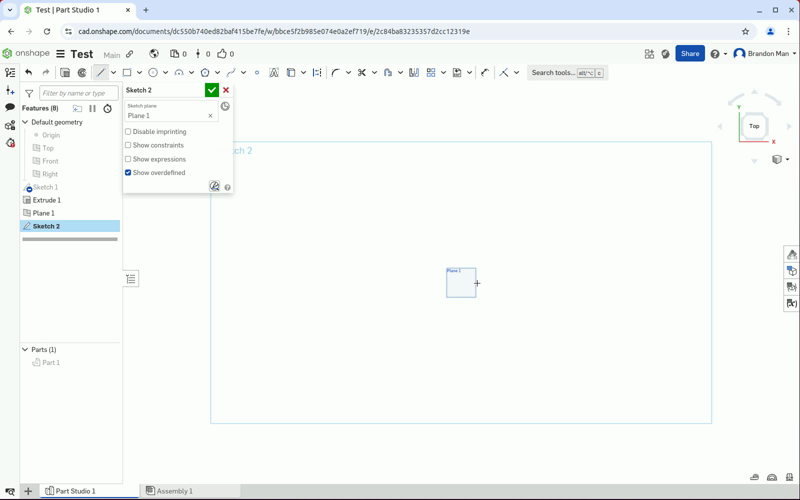
click(477, 282)
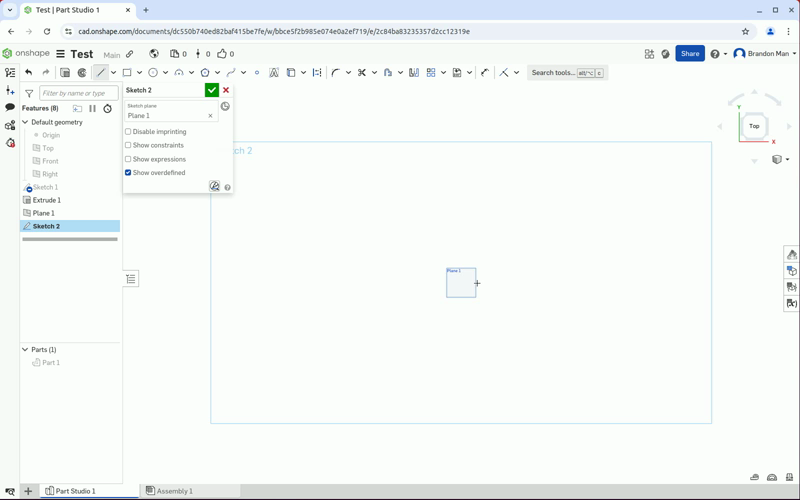
key_up(shift)
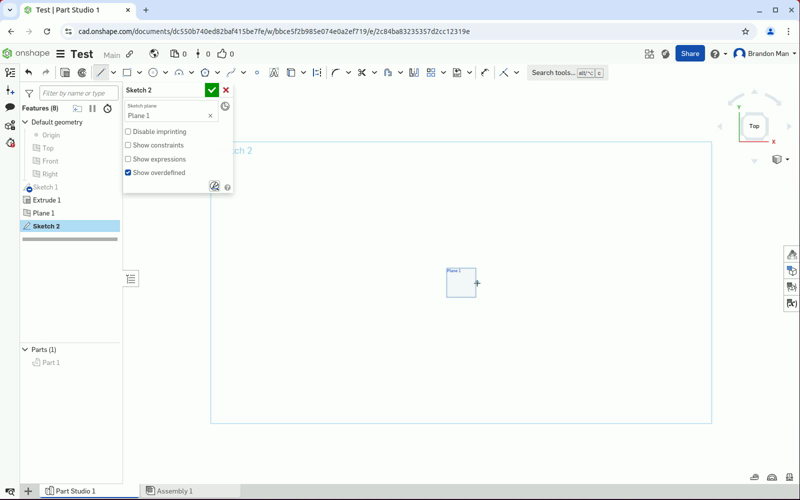
key_down(shift)
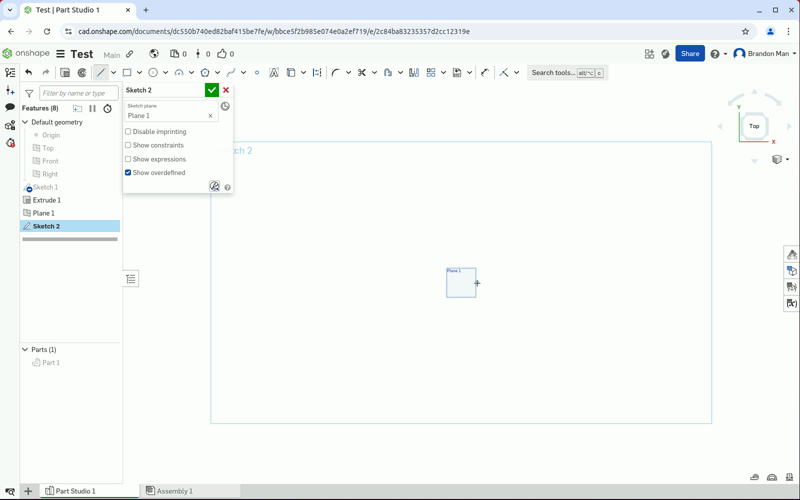
mouse_move(507, 282)
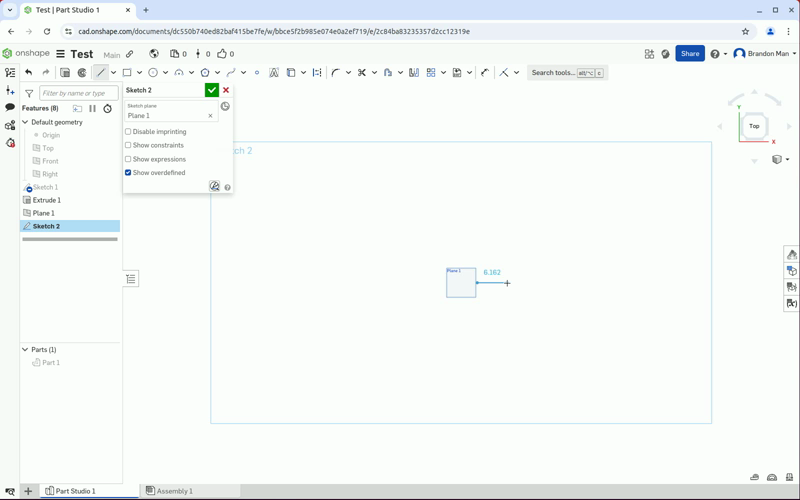
mouse_move(479, 282)
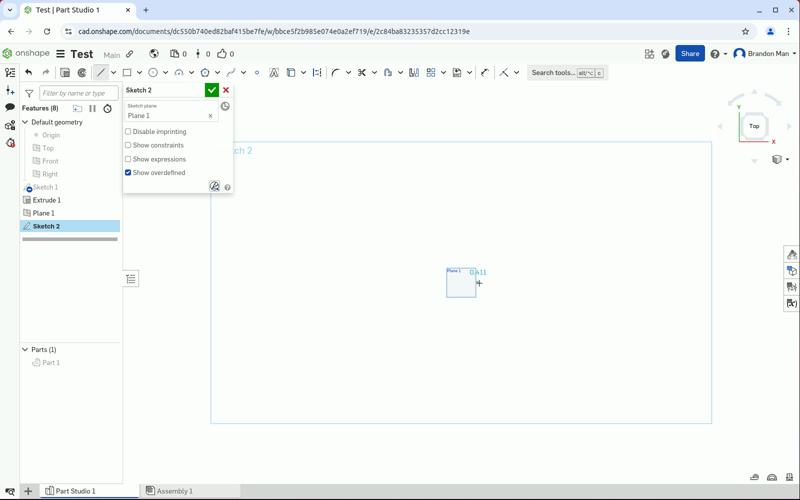
scroll(6)
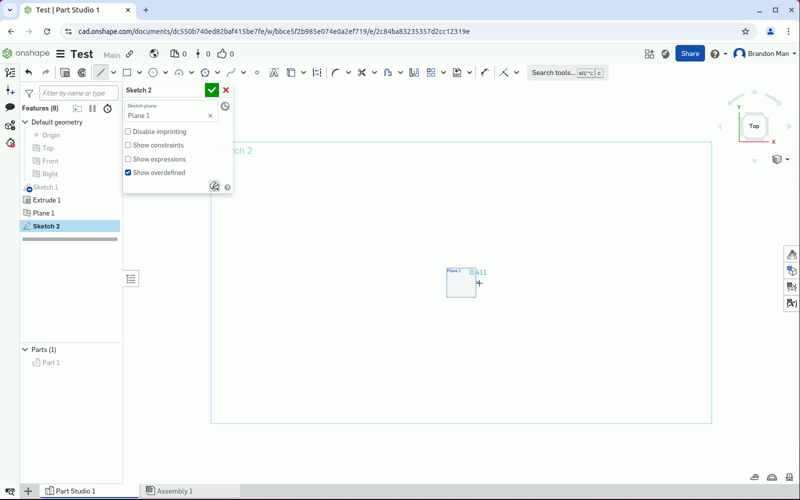
scroll(6)
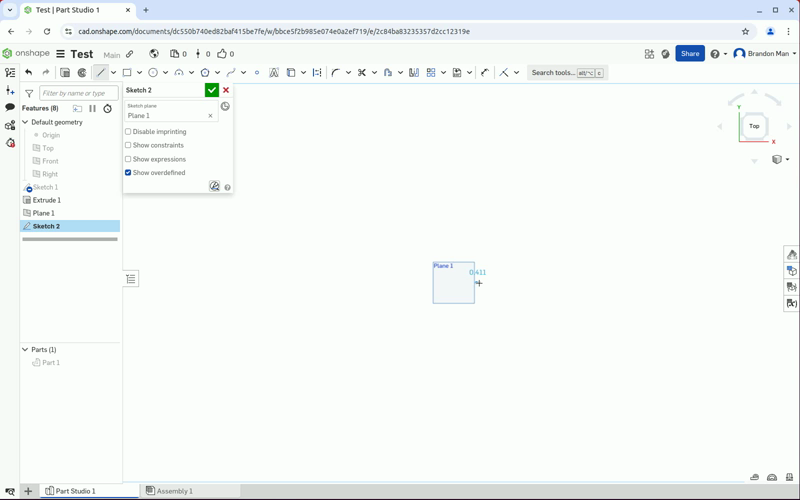
scroll(6)
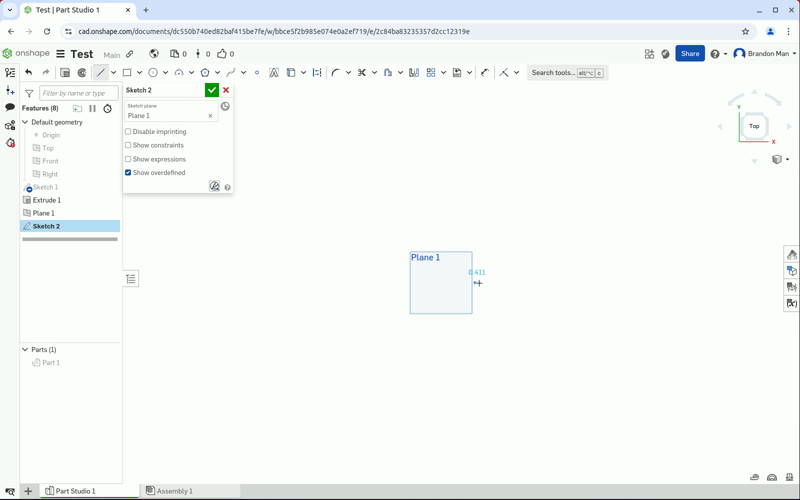
scroll(6)
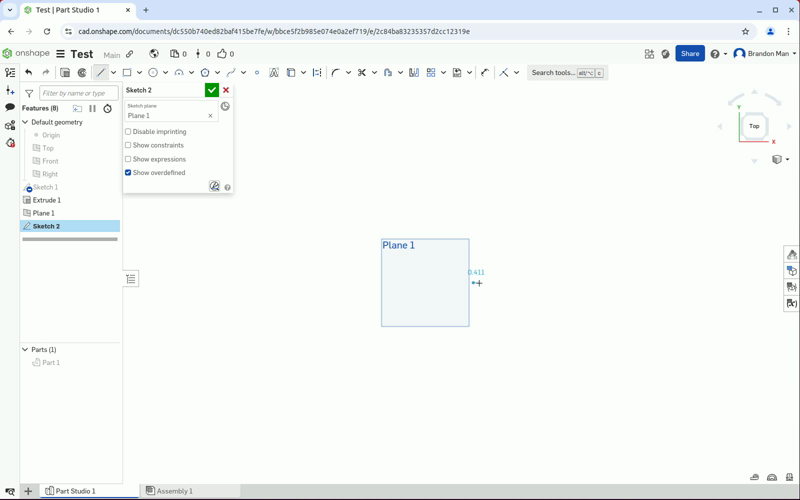
scroll(6)
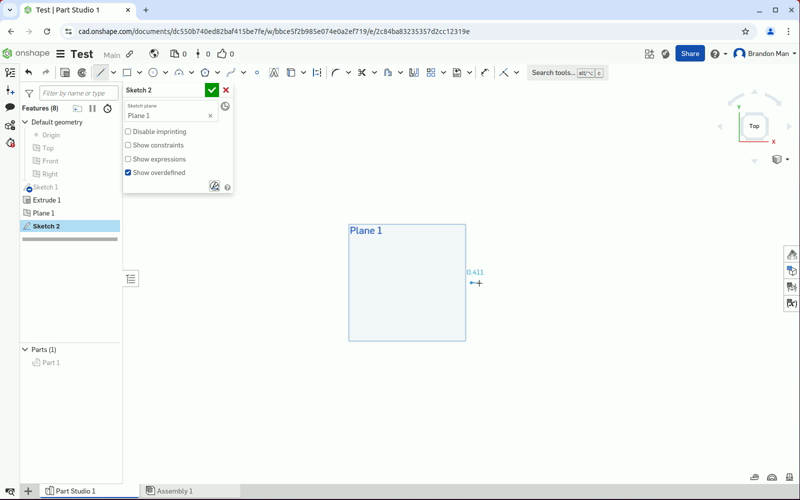
scroll(6)
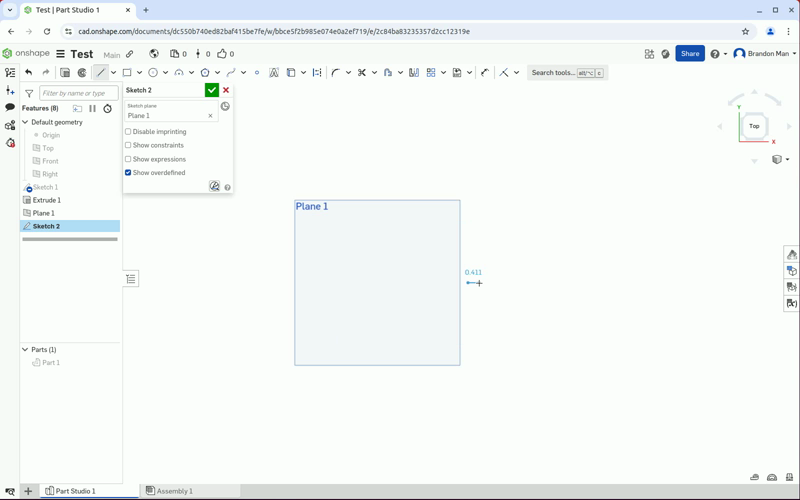
scroll(6)
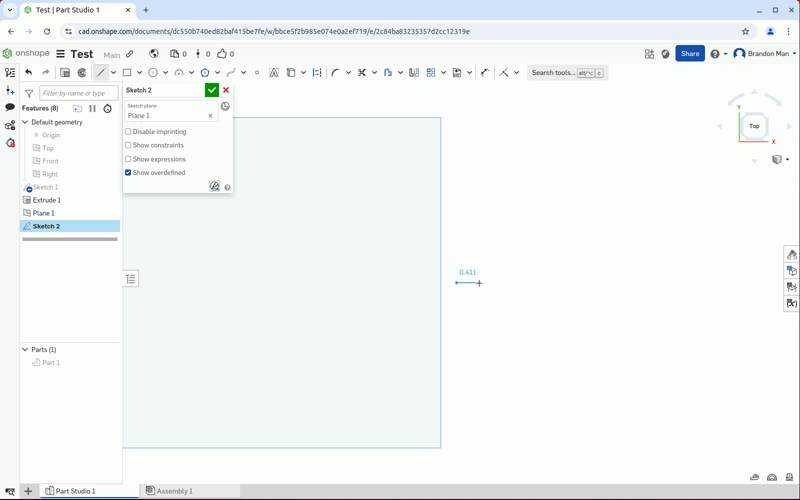
click(479, 282)
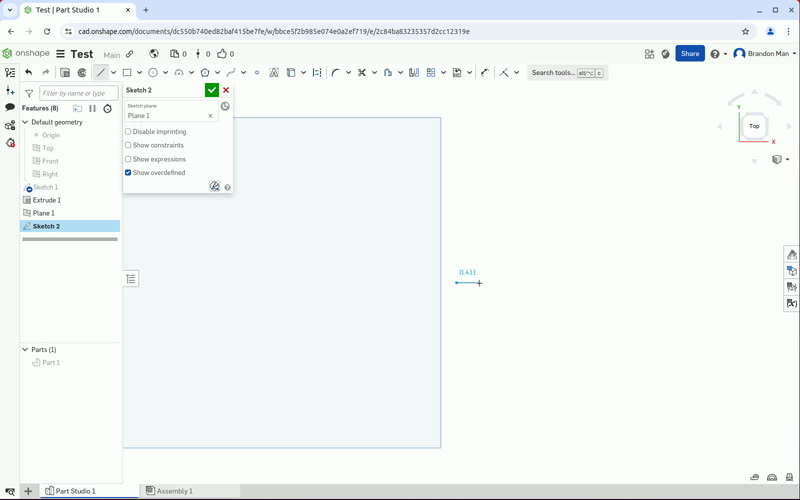
scroll(-6)
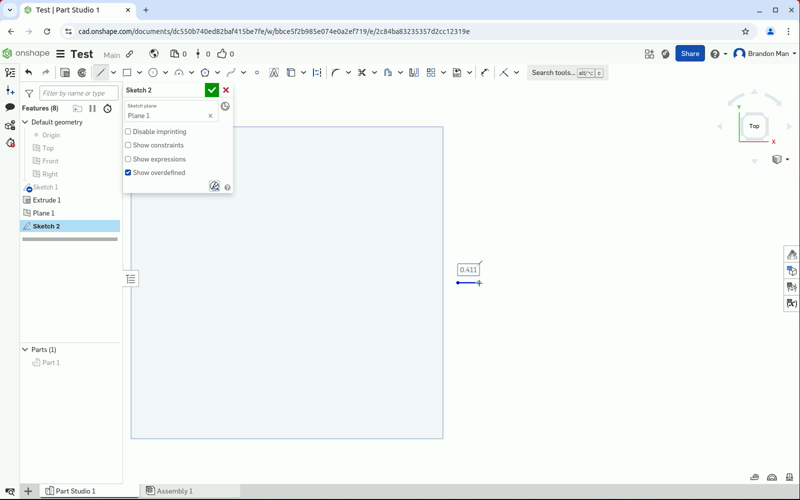
scroll(-6)
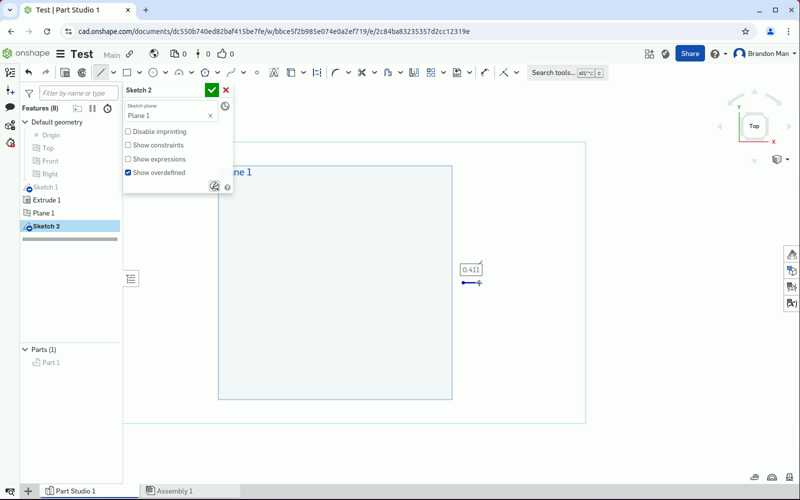
scroll(-6)
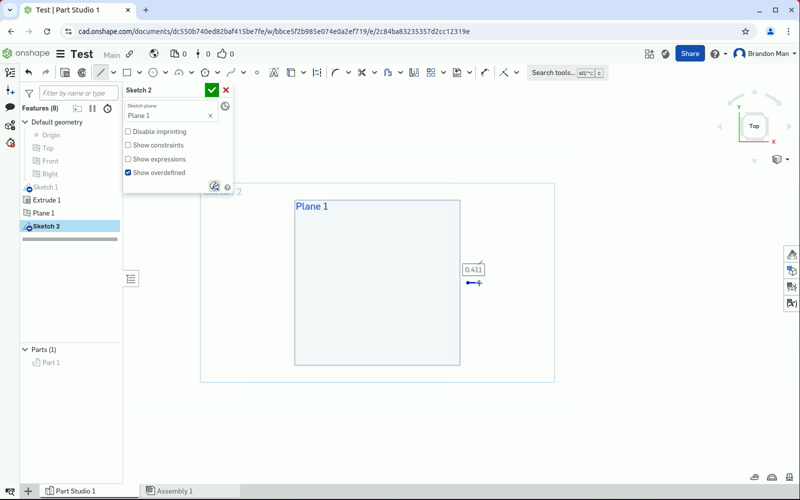
scroll(-6)
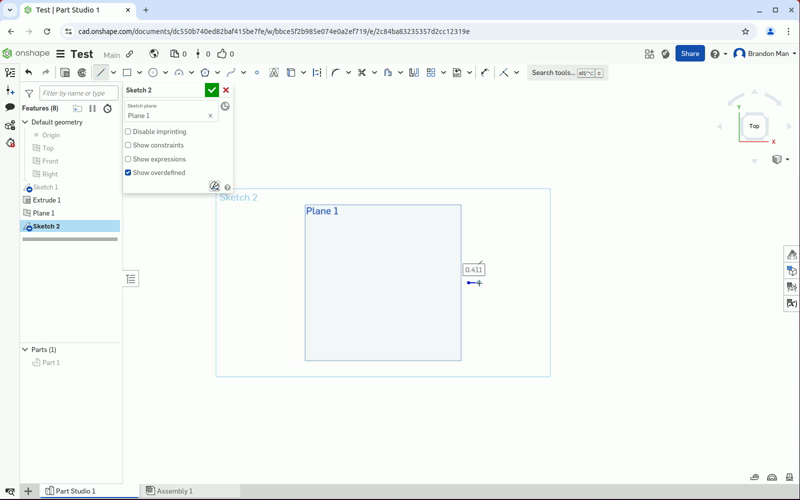
scroll(-6)
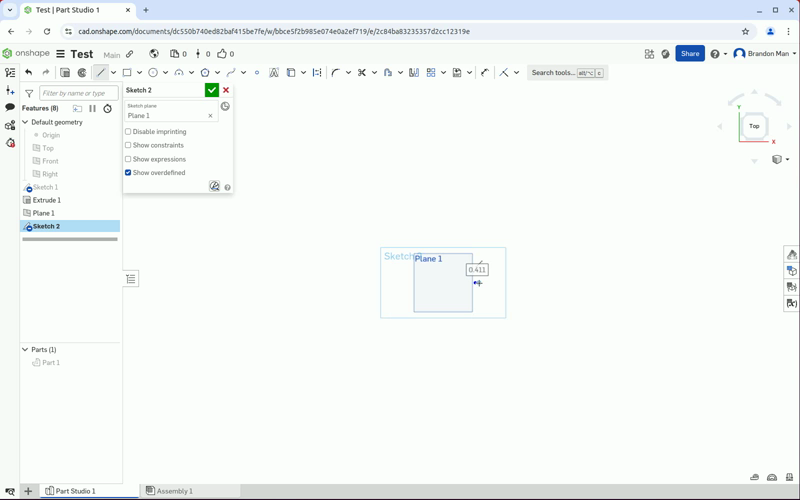
scroll(-6)
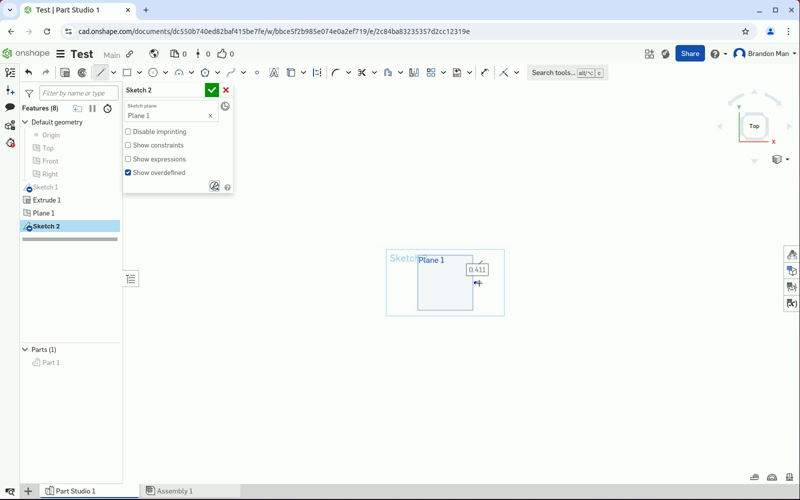
scroll(-6)
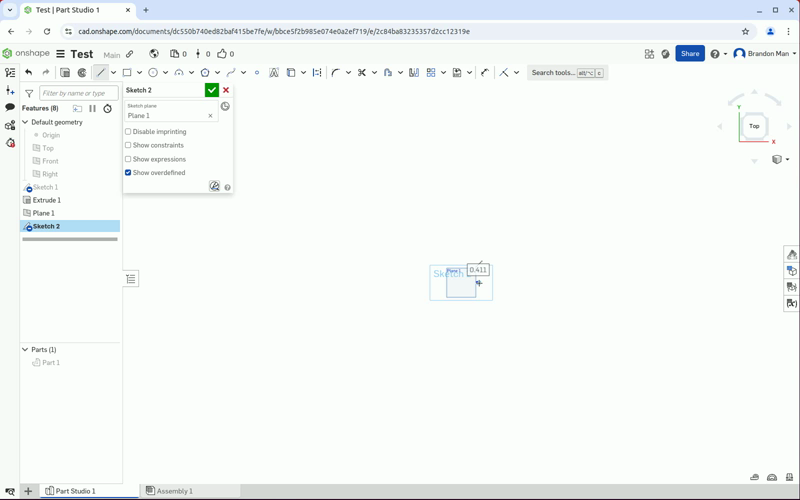
key_up(shift)
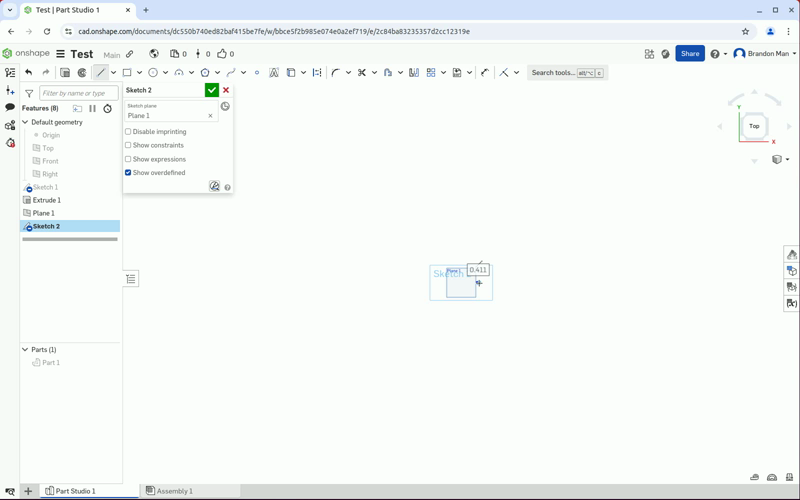
key_down(shift)
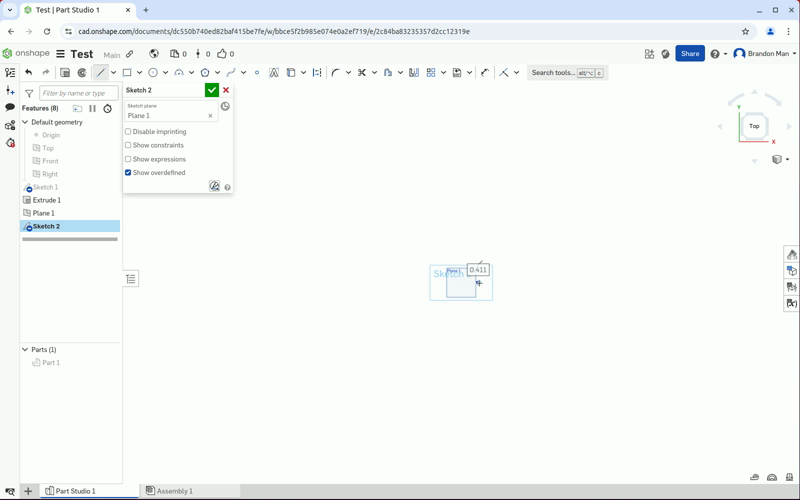
mouse_move(509, 282)
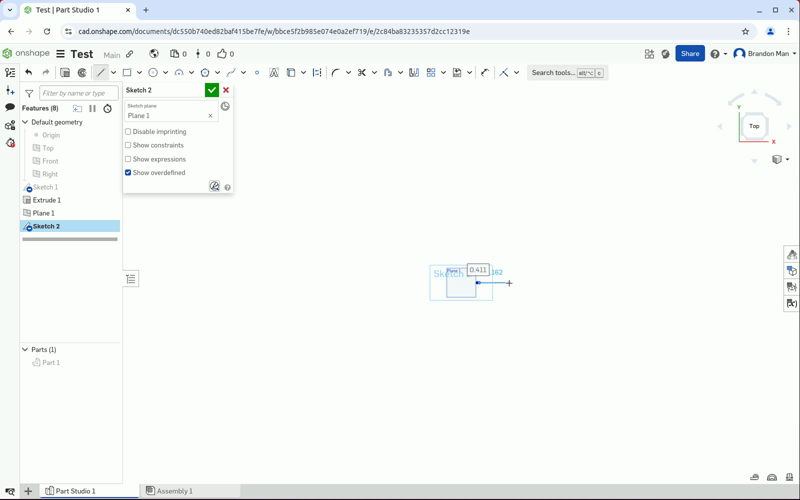
mouse_move(479, 280)
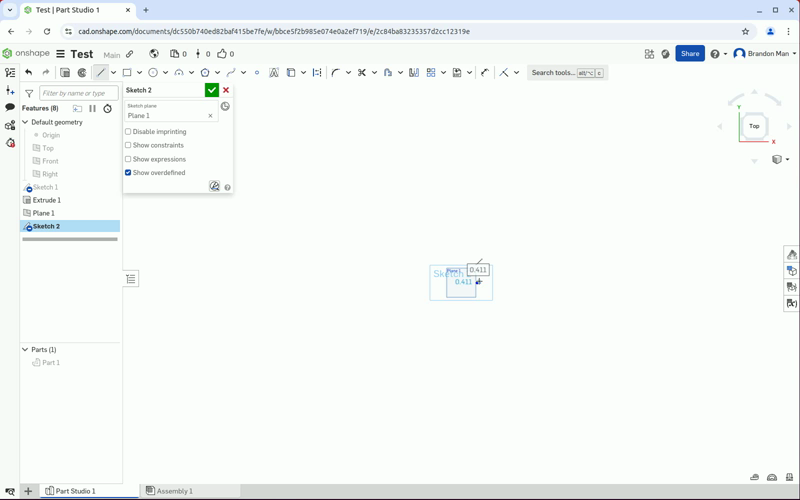
scroll(6)
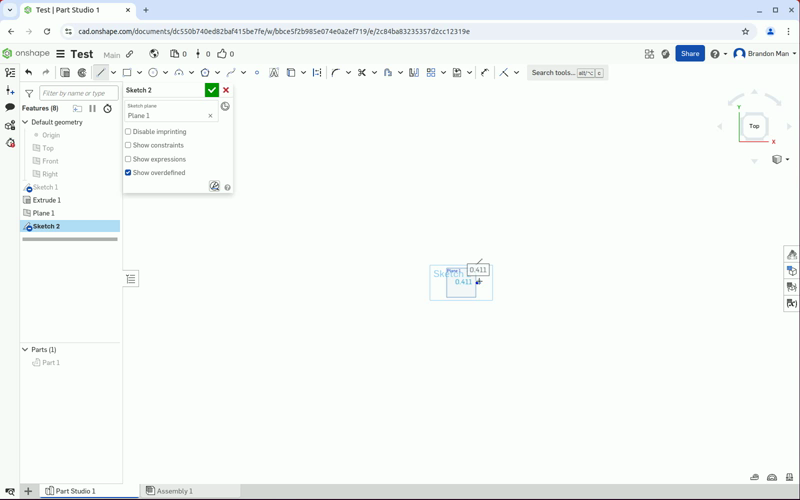
scroll(6)
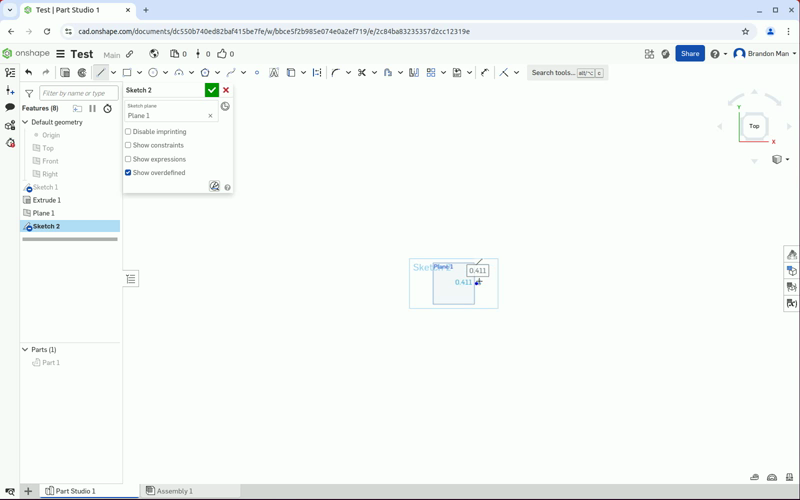
scroll(6)
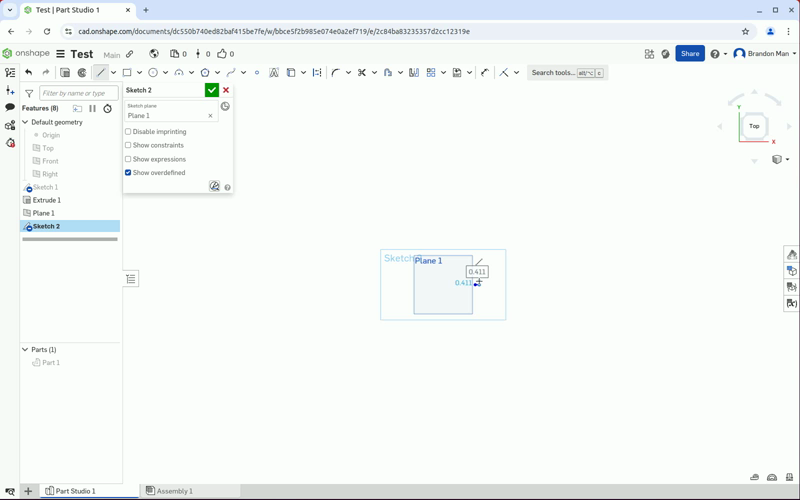
scroll(6)
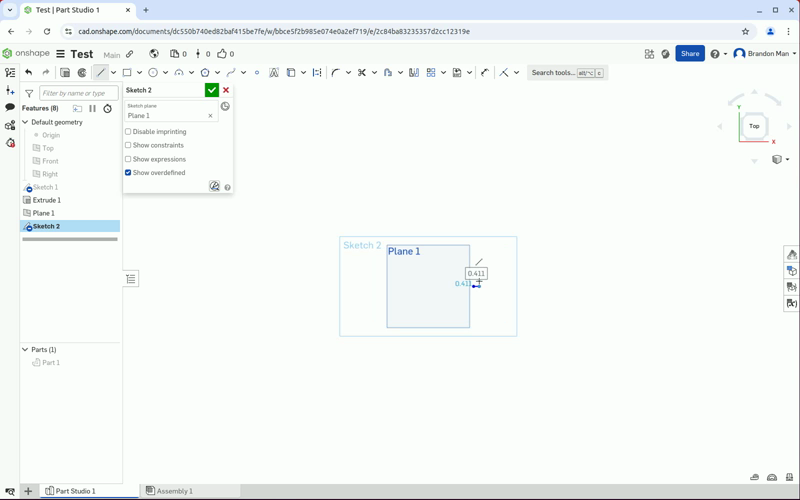
scroll(6)
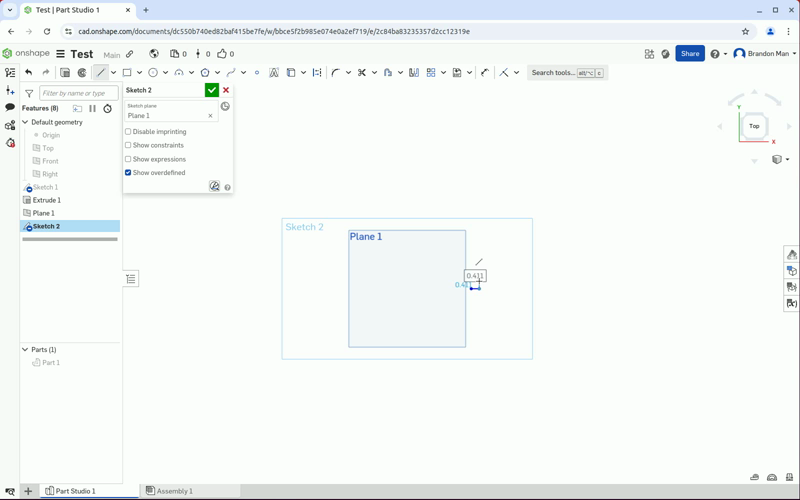
scroll(6)
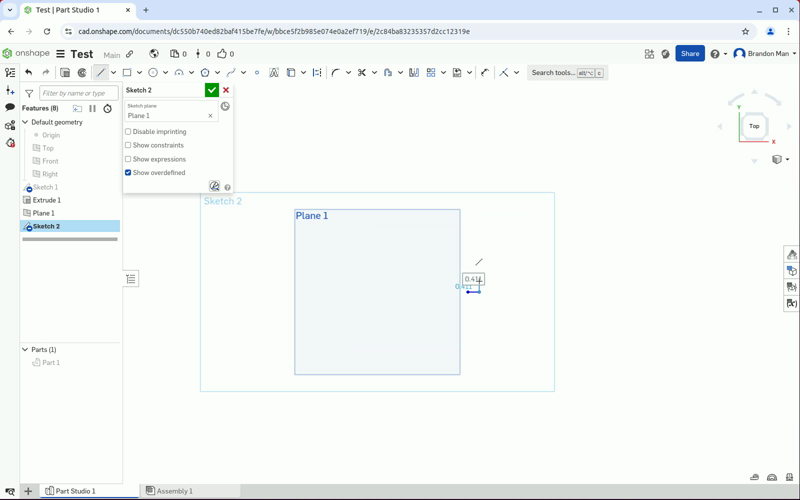
scroll(6)
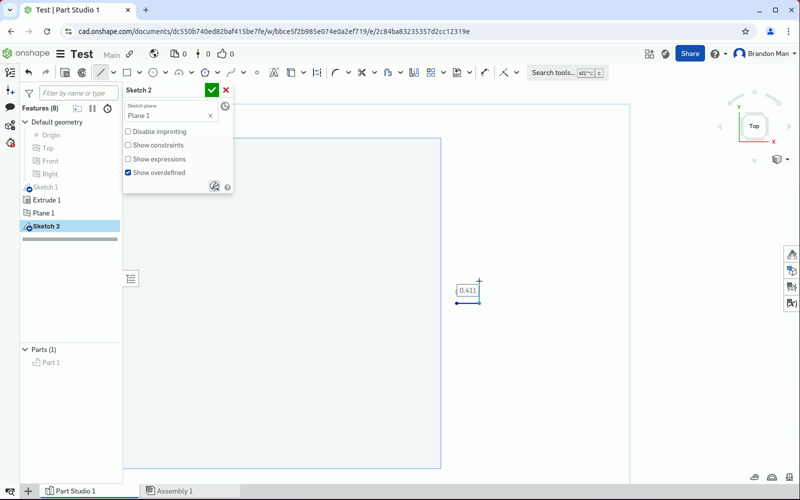
click(479, 280)
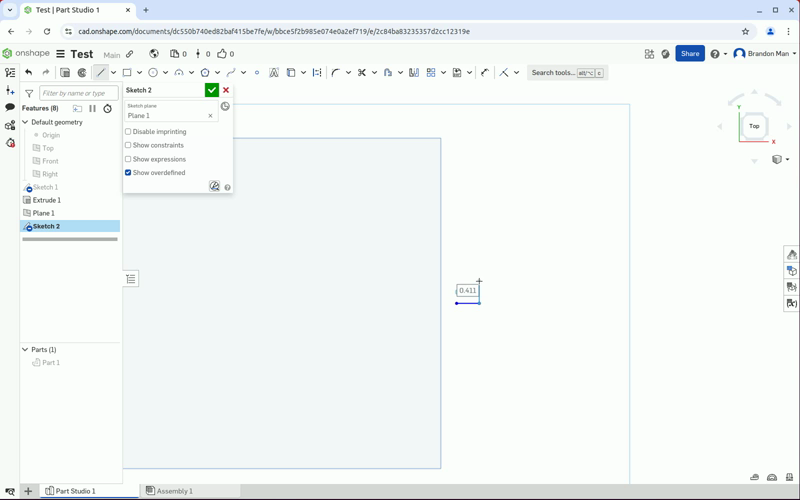
scroll(-6)
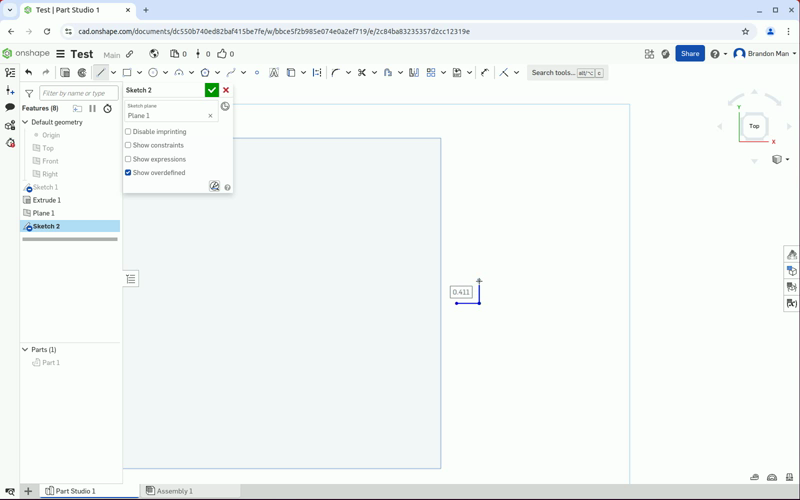
scroll(-6)
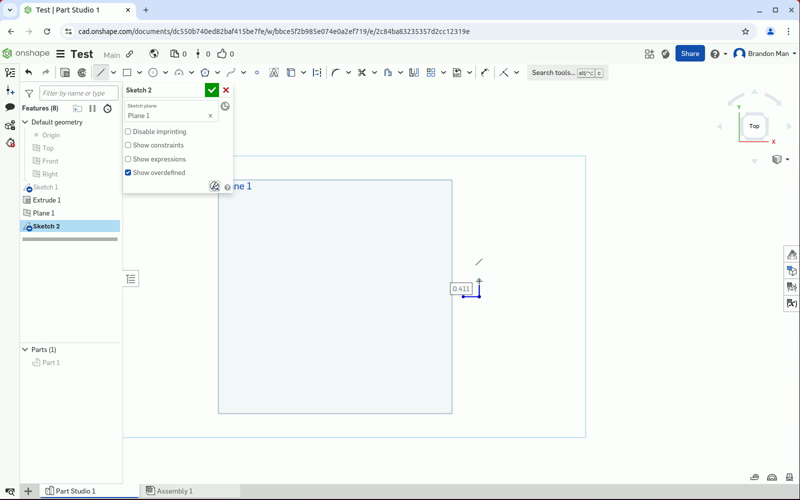
scroll(-6)
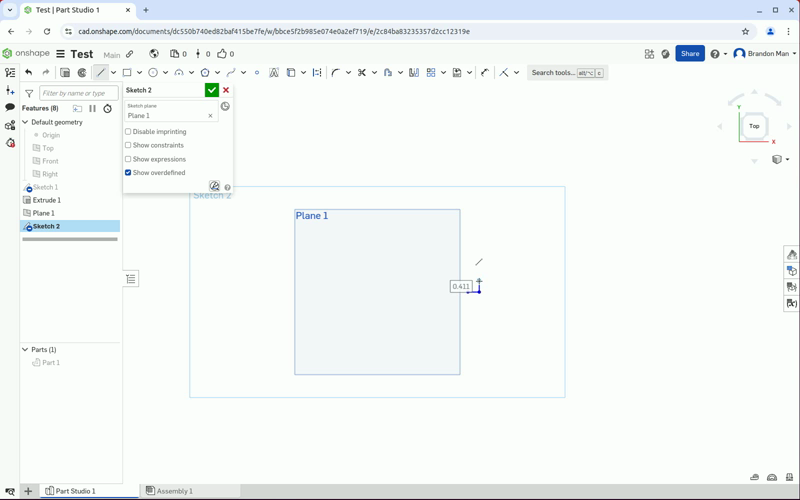
scroll(-6)
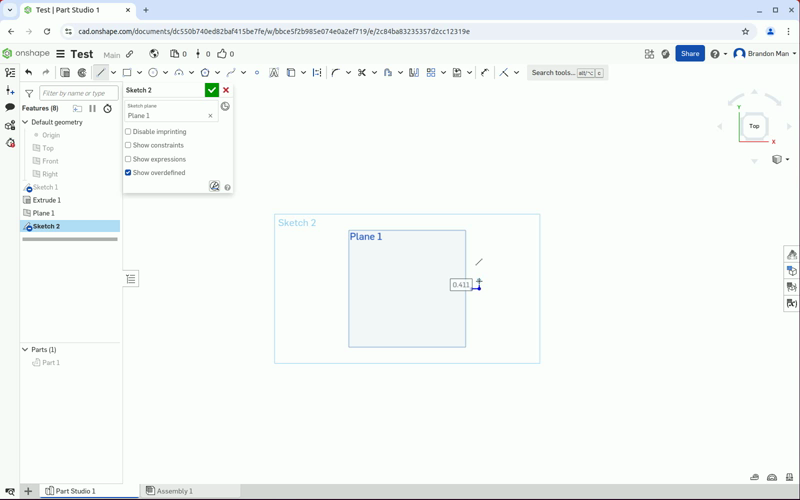
scroll(-6)
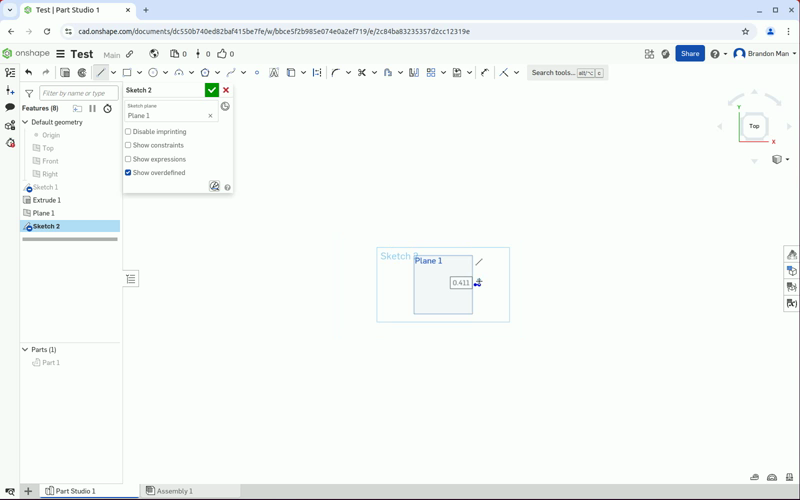
scroll(-6)
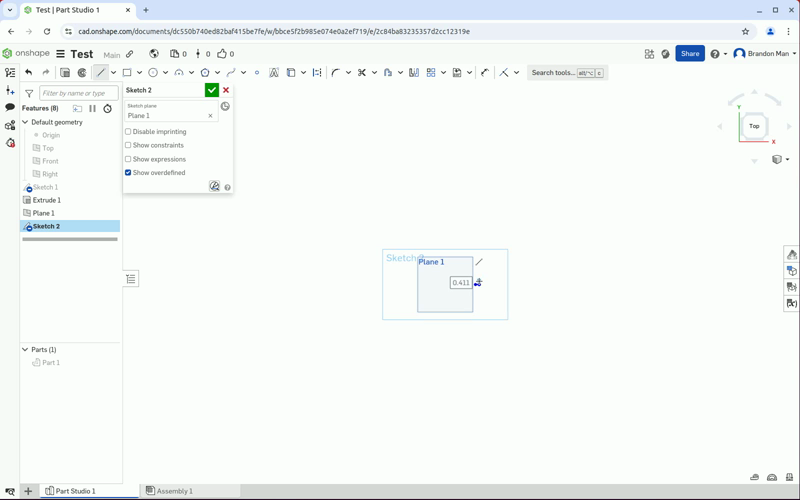
scroll(-6)
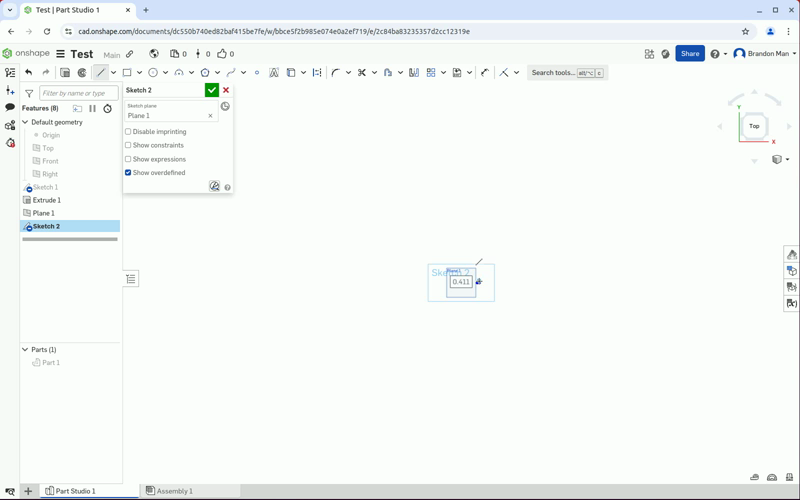
key_up(shift)
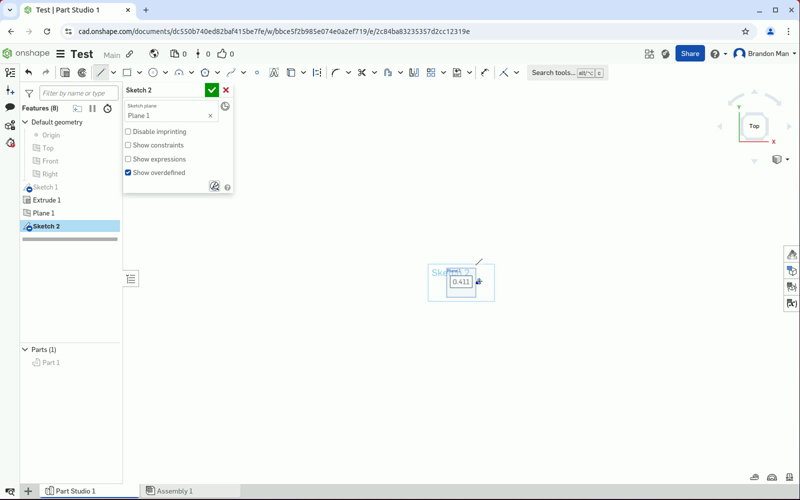
key_down(shift)
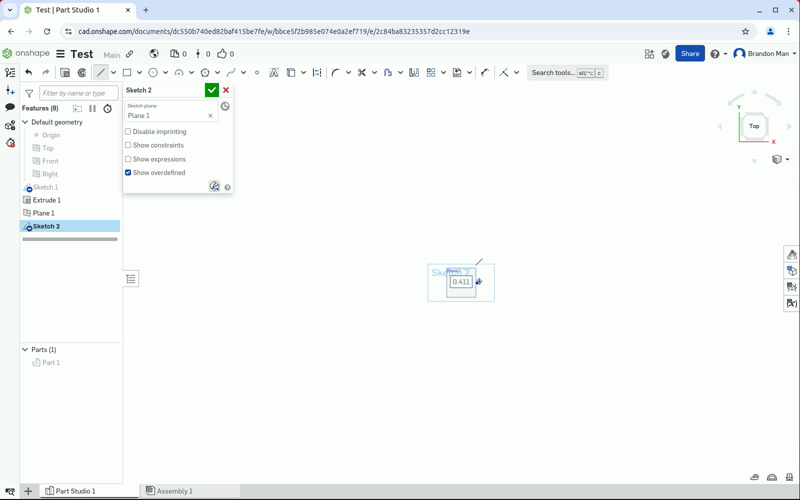
mouse_move(509, 280)
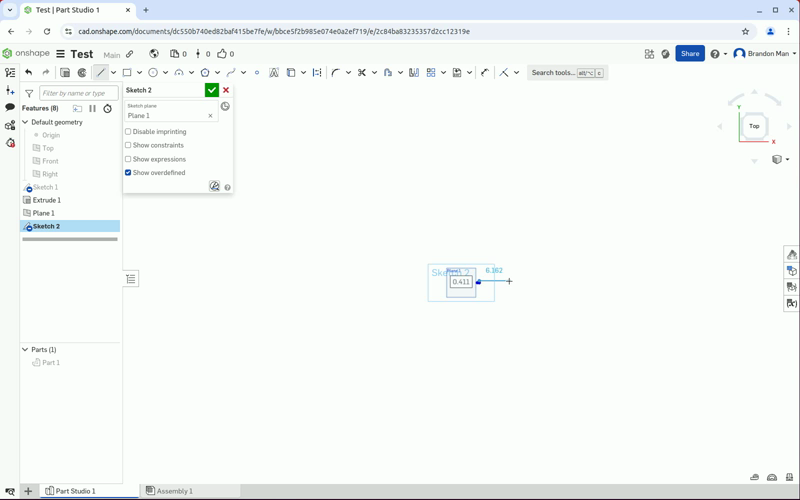
mouse_move(477, 280)
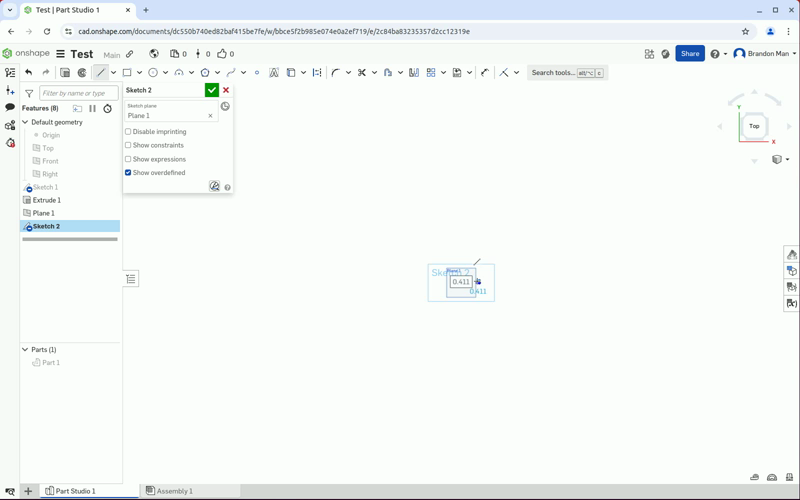
scroll(6)
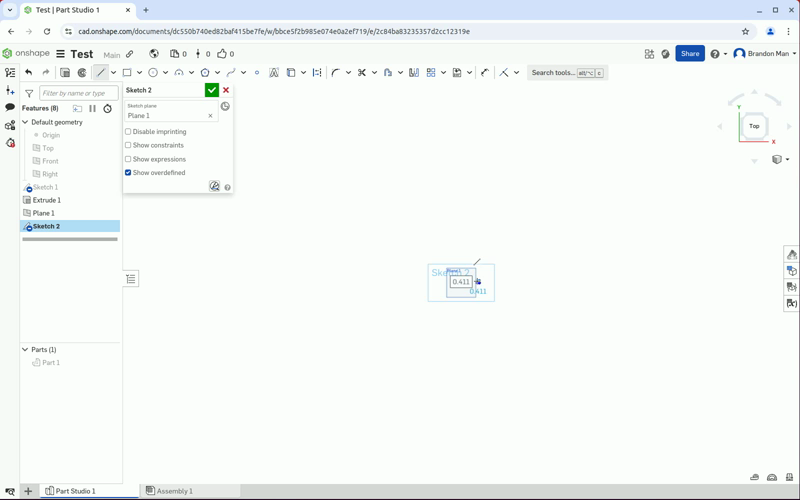
scroll(6)
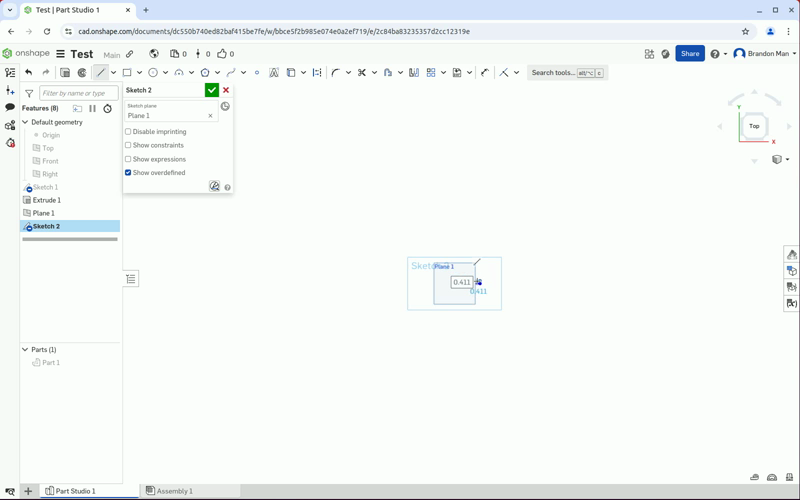
scroll(6)
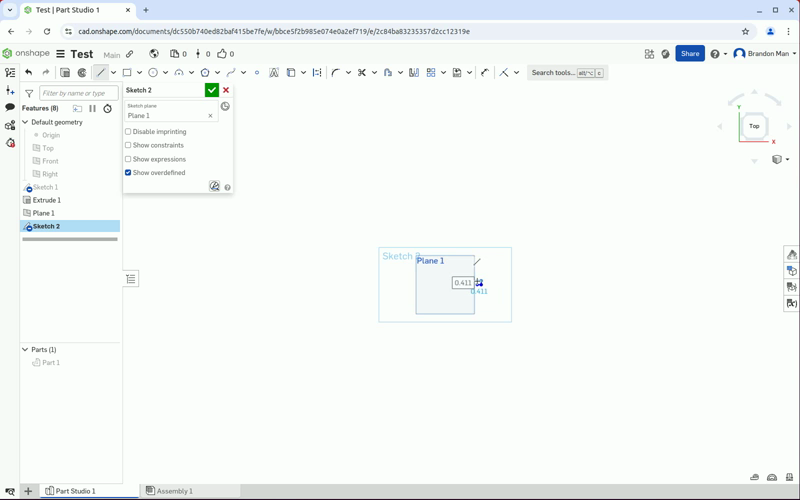
scroll(6)
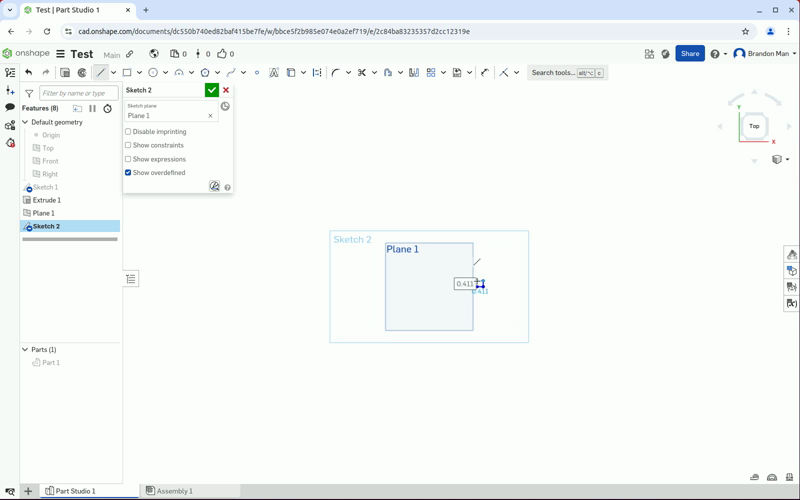
scroll(6)
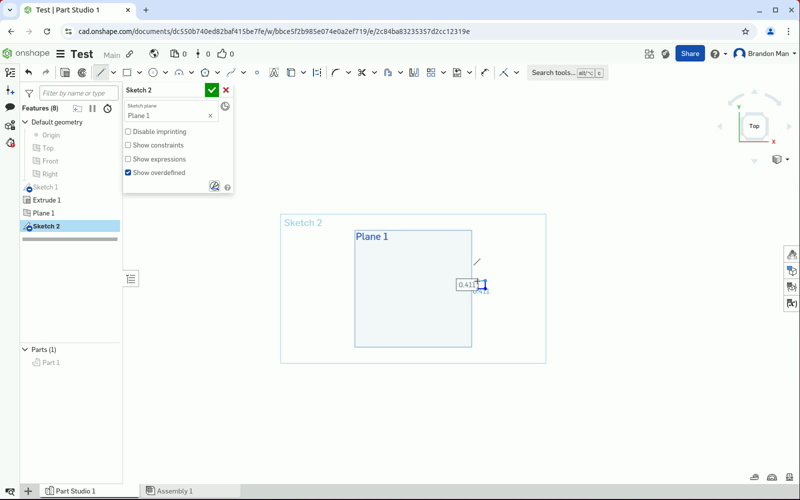
scroll(6)
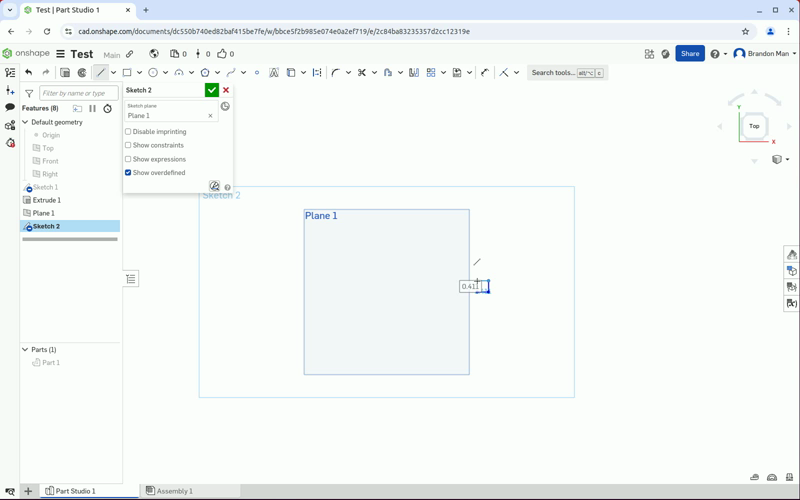
scroll(6)
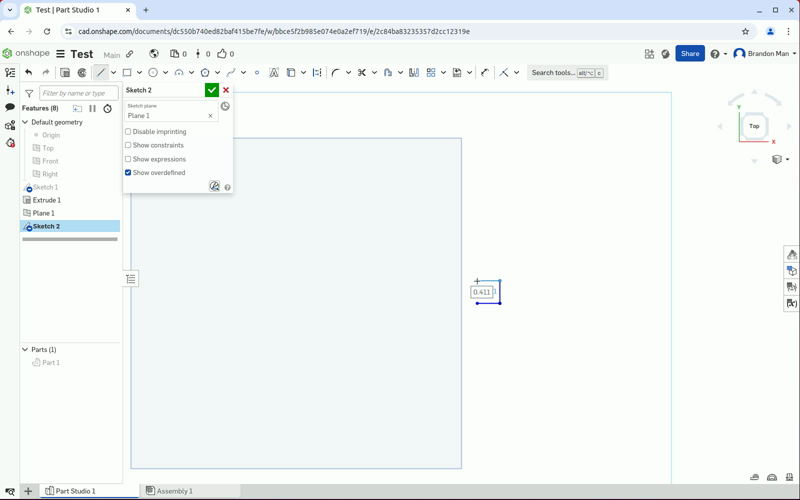
click(477, 280)
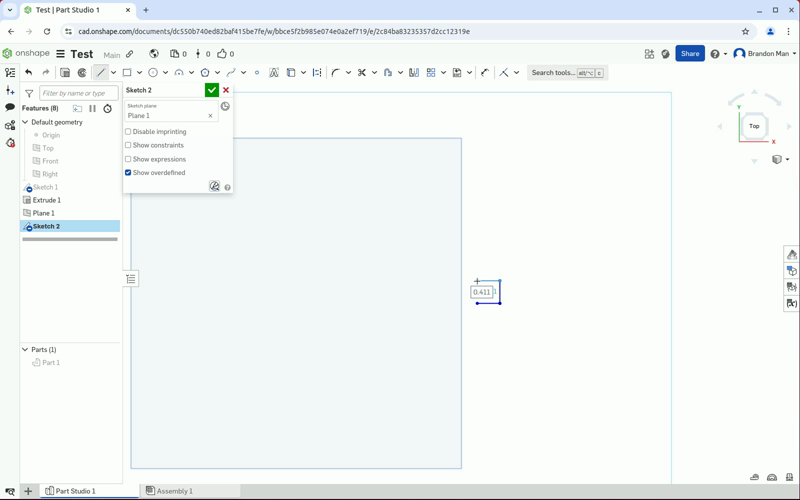
scroll(-6)
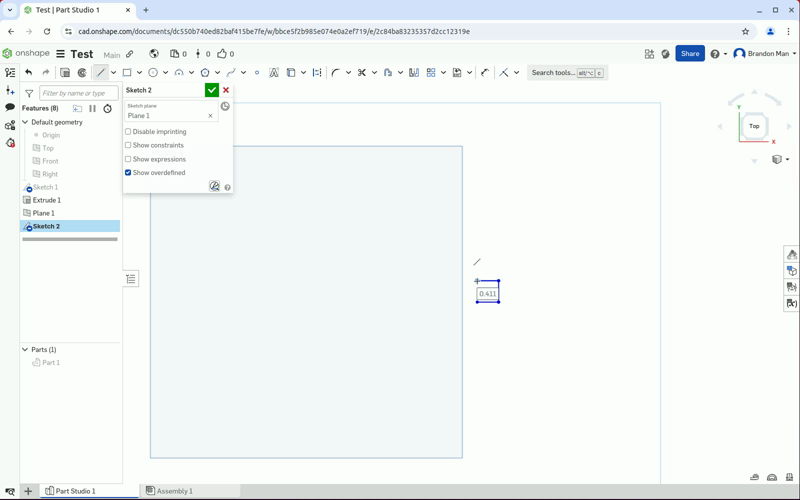
scroll(-6)
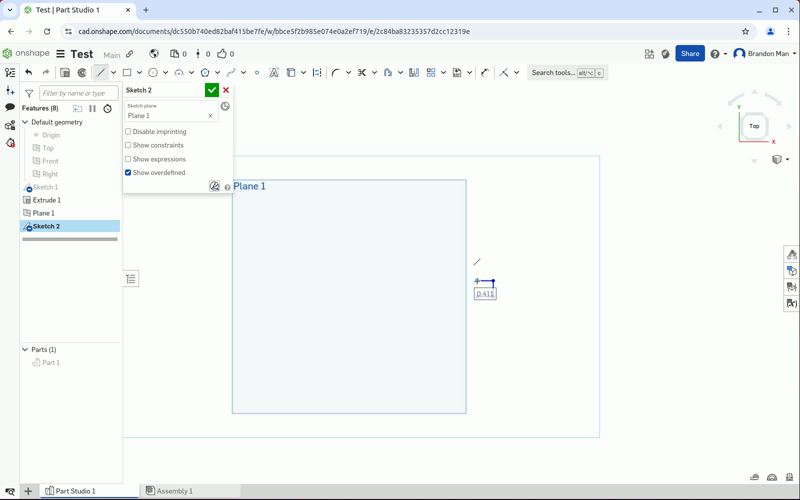
scroll(-6)
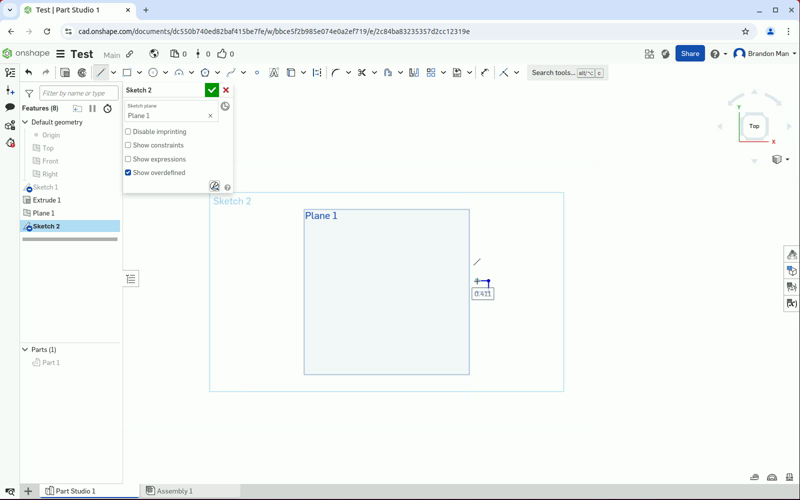
scroll(-6)
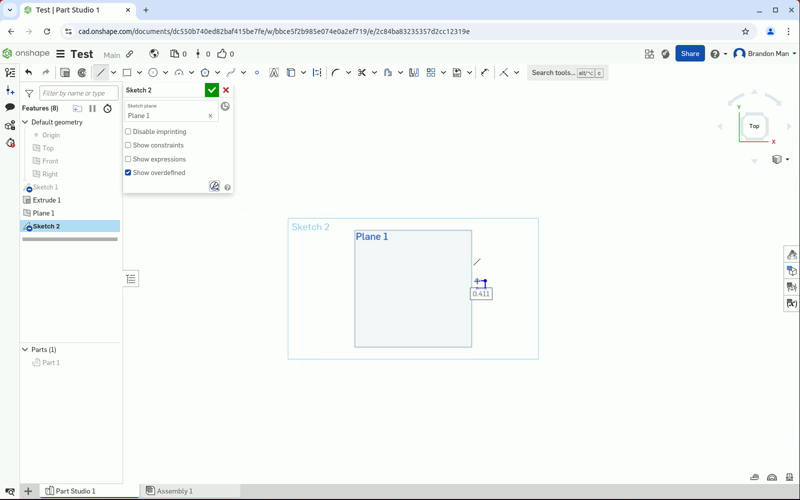
scroll(-6)
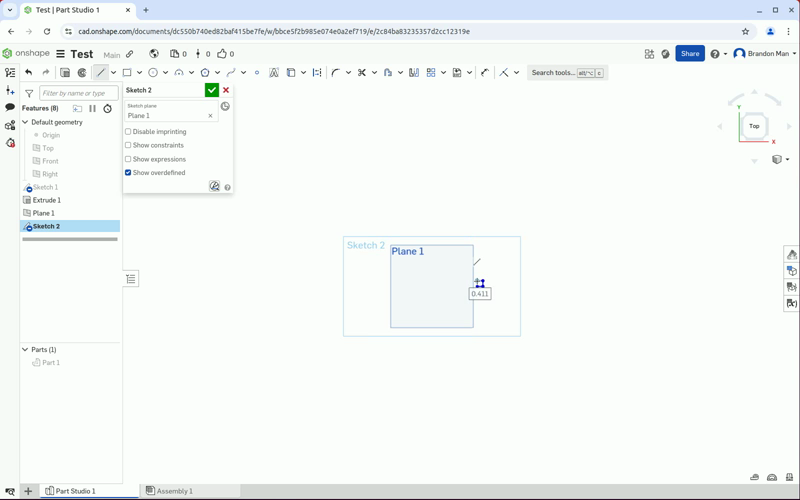
scroll(-6)
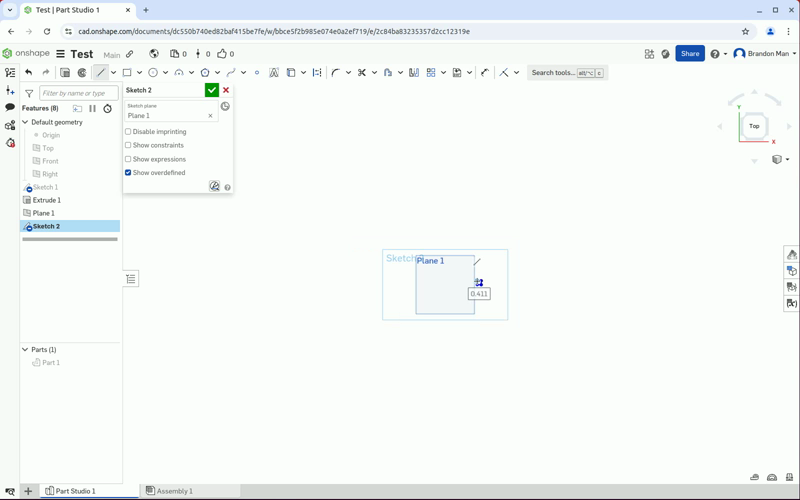
scroll(-6)
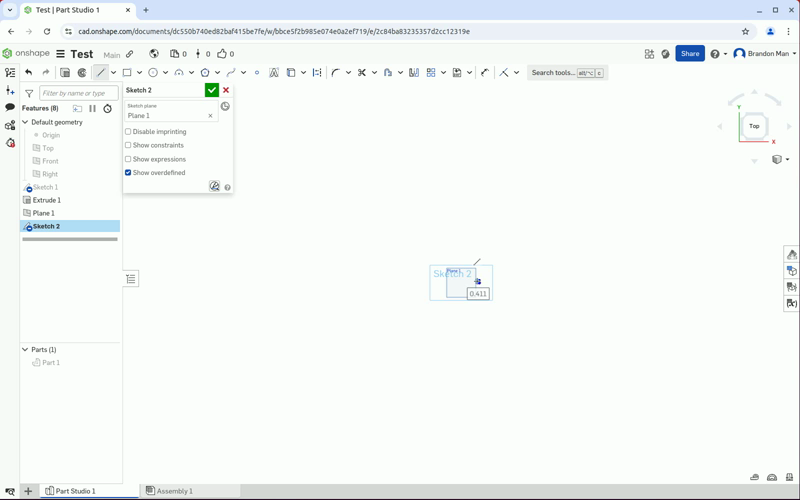
key_up(shift)
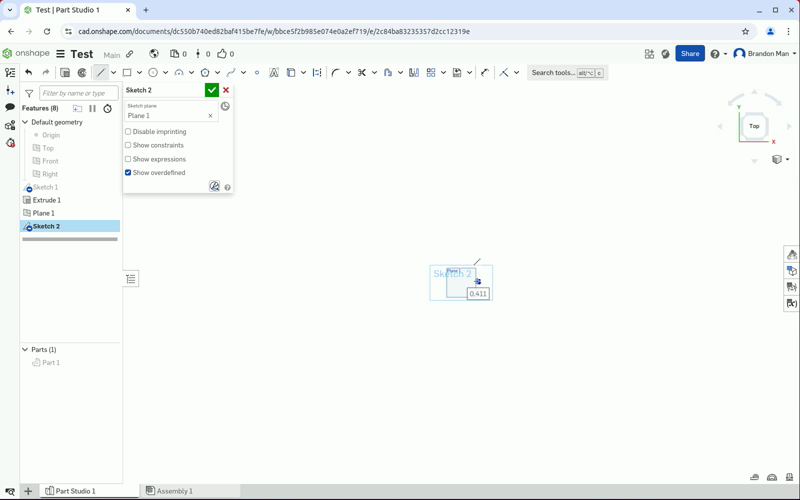
mouse_move(507, 280)
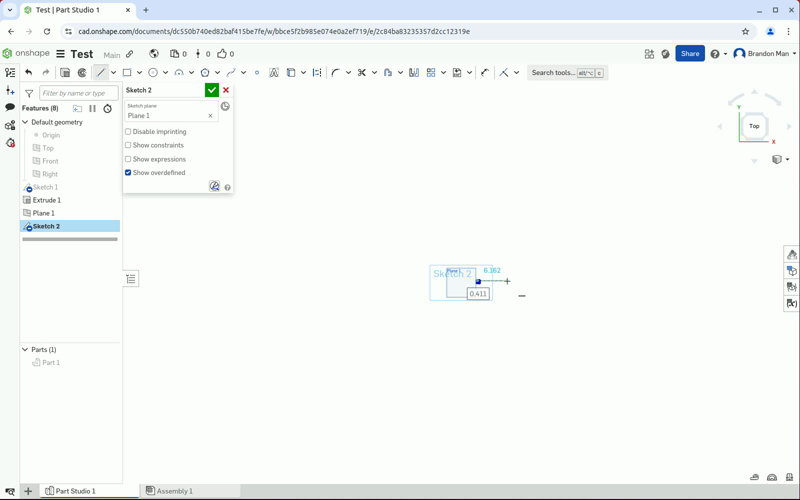
key_down(shift)
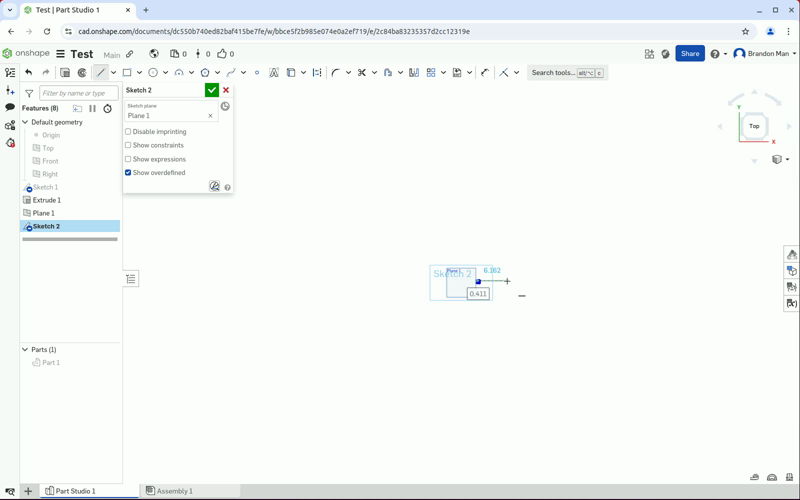
mouse_move(477, 282)
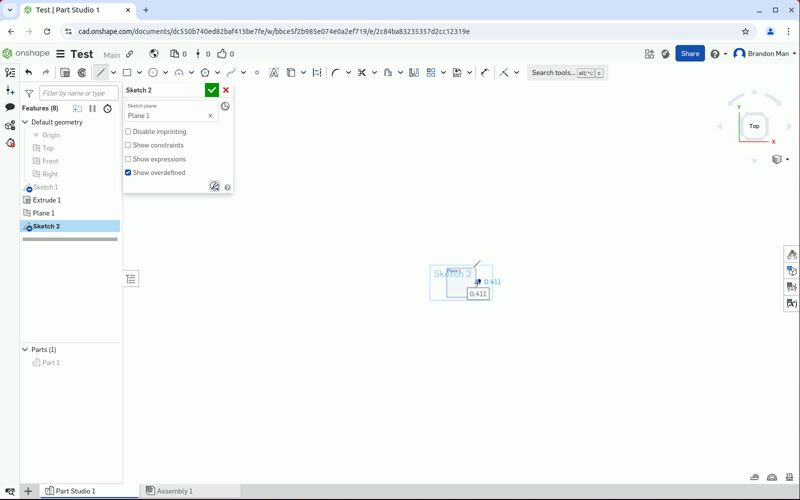
scroll(6)
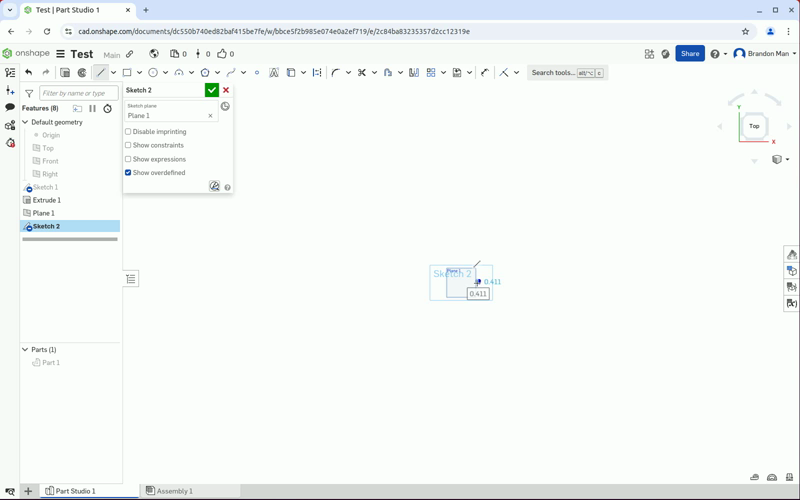
scroll(6)
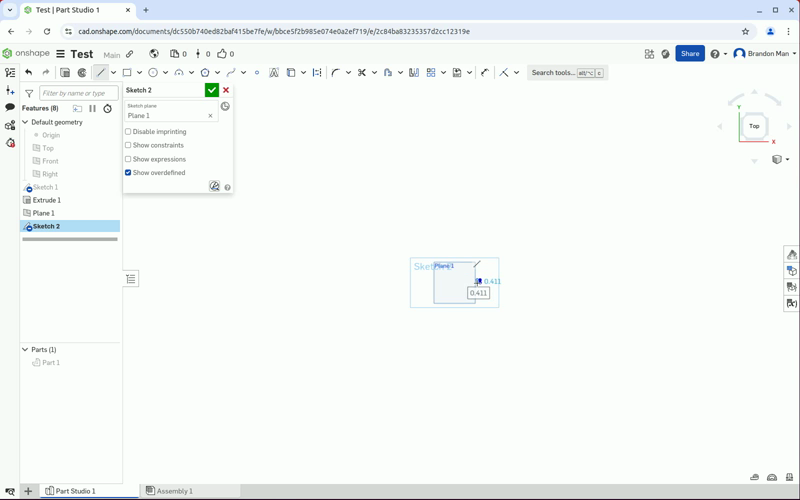
scroll(6)
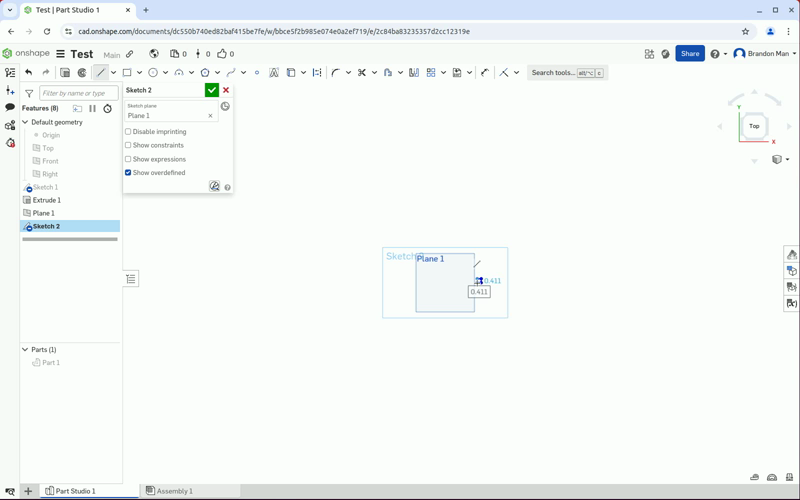
scroll(6)
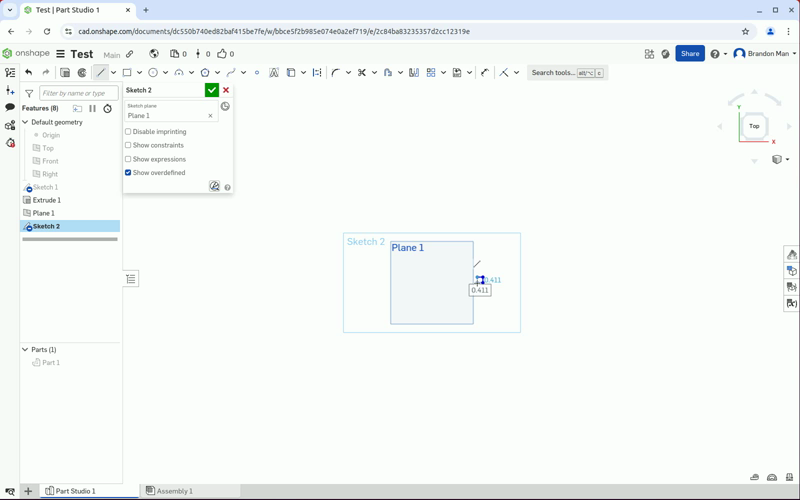
scroll(6)
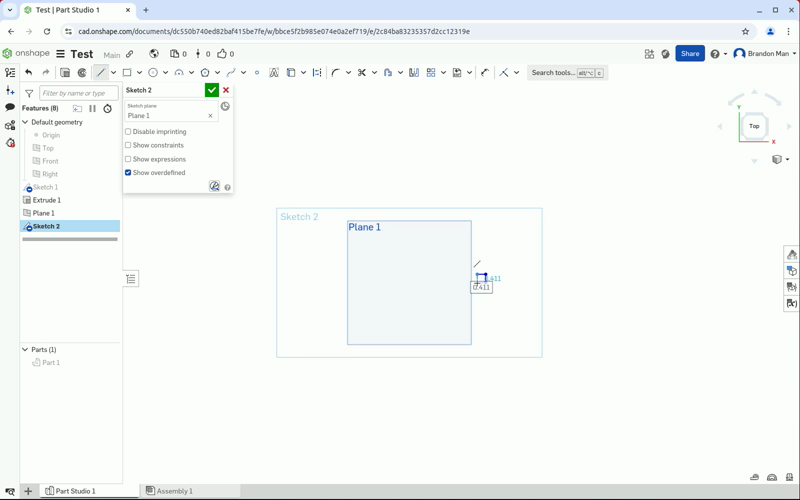
scroll(6)
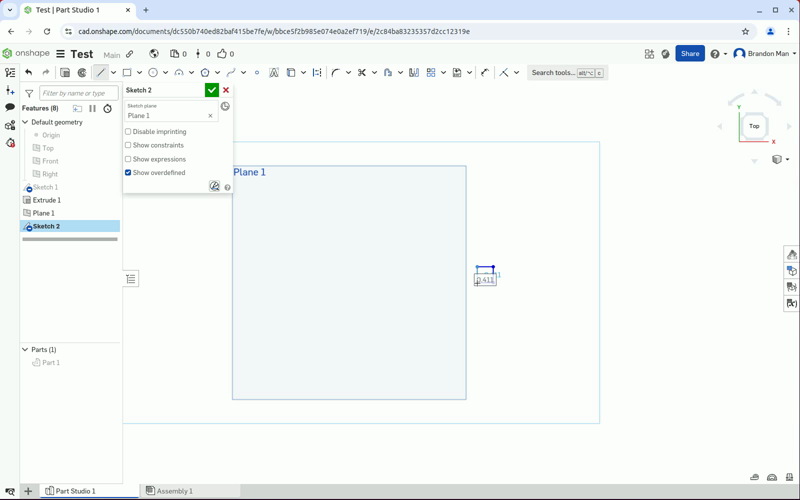
scroll(6)
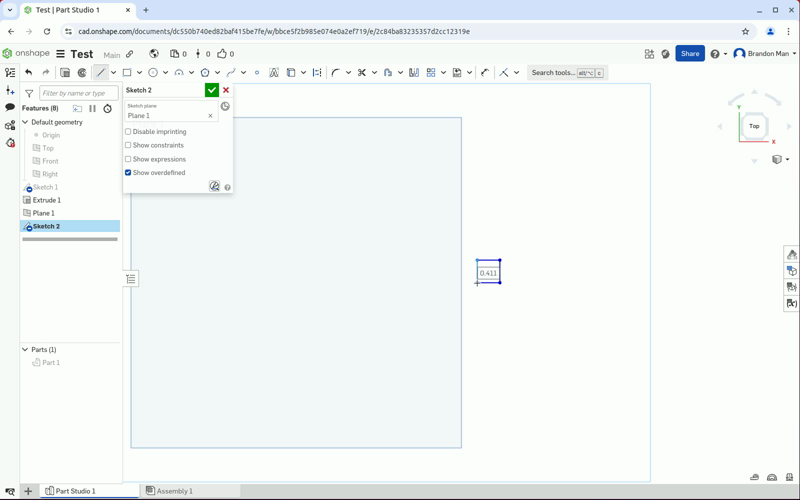
key_up(shift)
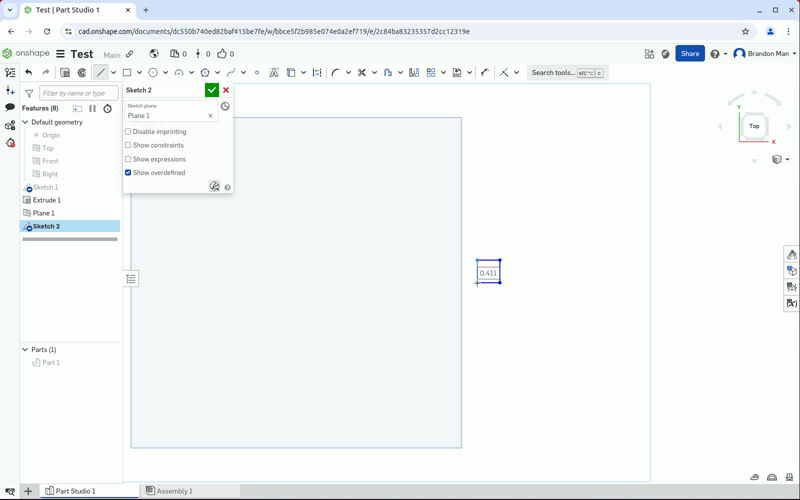
click(477, 282)
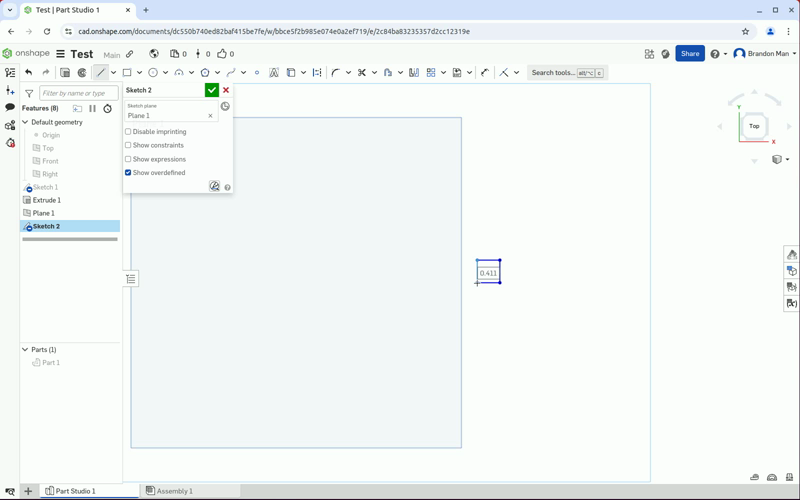
scroll(-6)
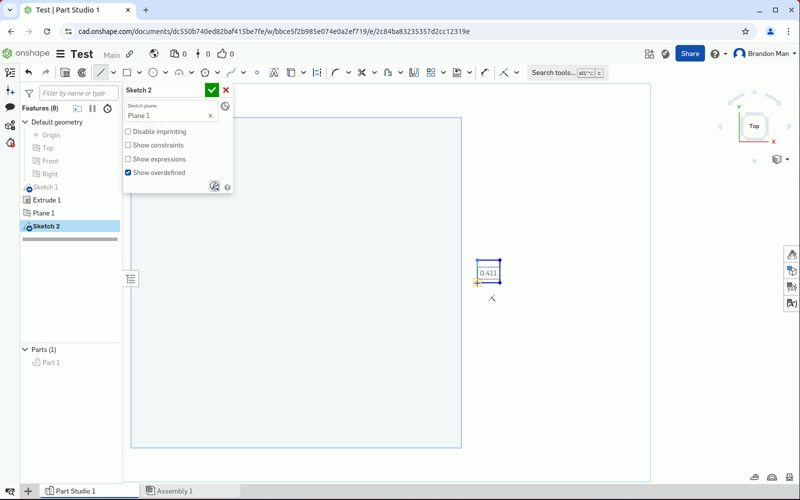
scroll(-6)
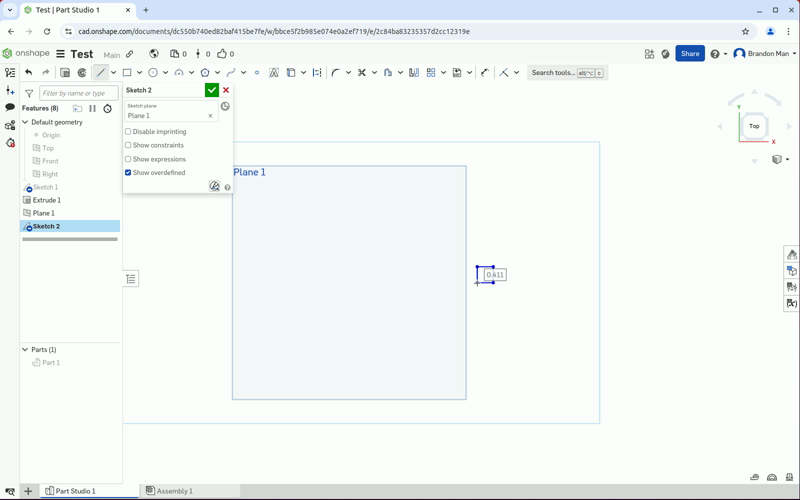
scroll(-6)
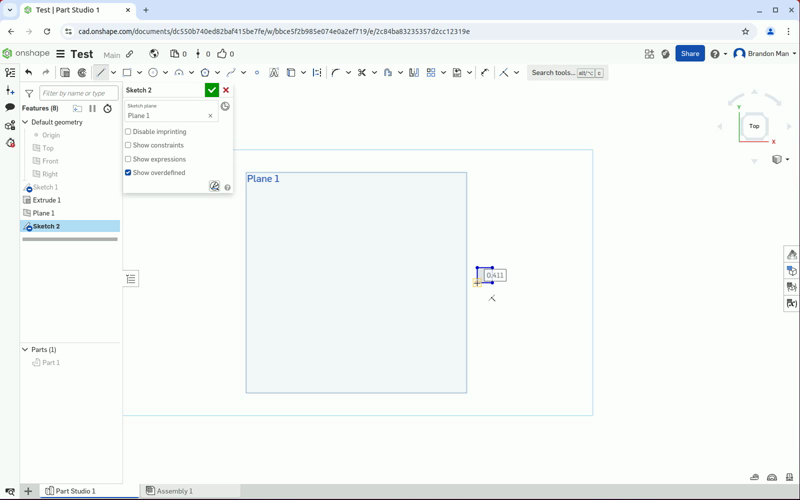
scroll(-6)
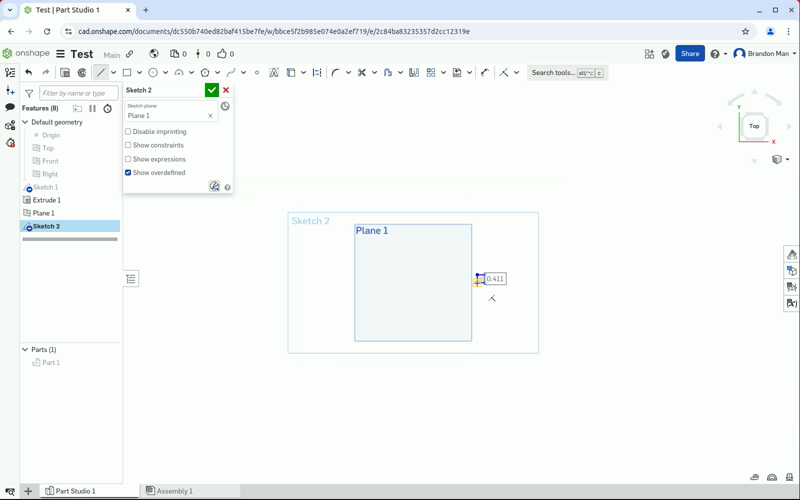
scroll(-6)
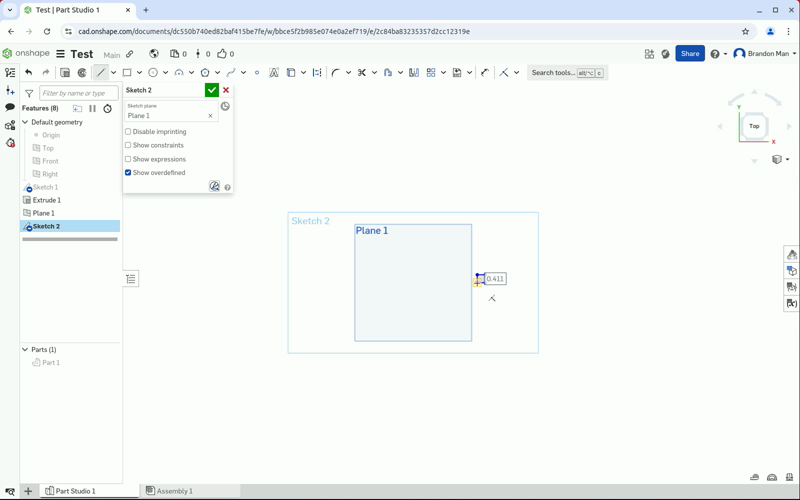
scroll(-6)
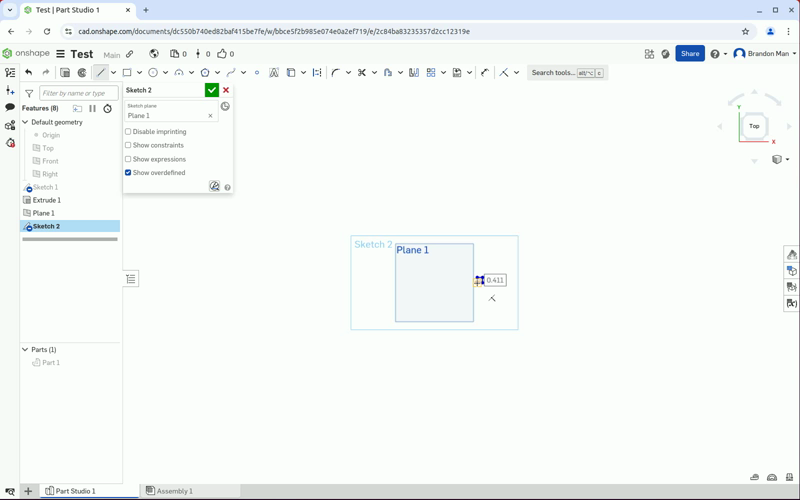
scroll(-6)
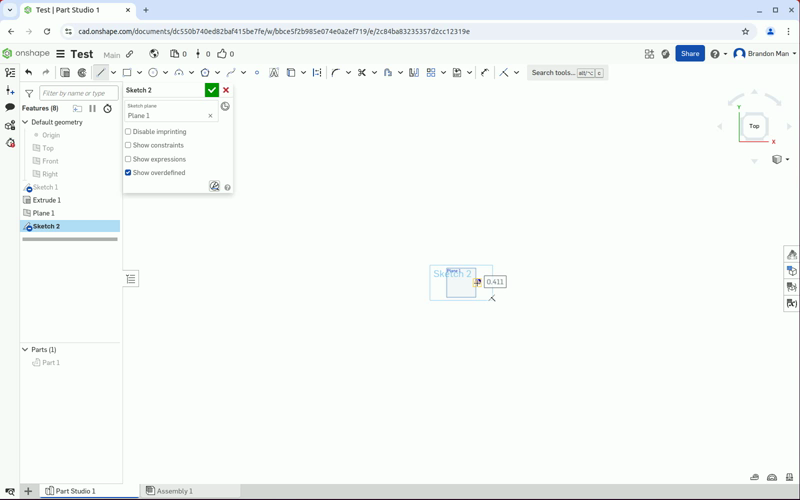
key(esc)
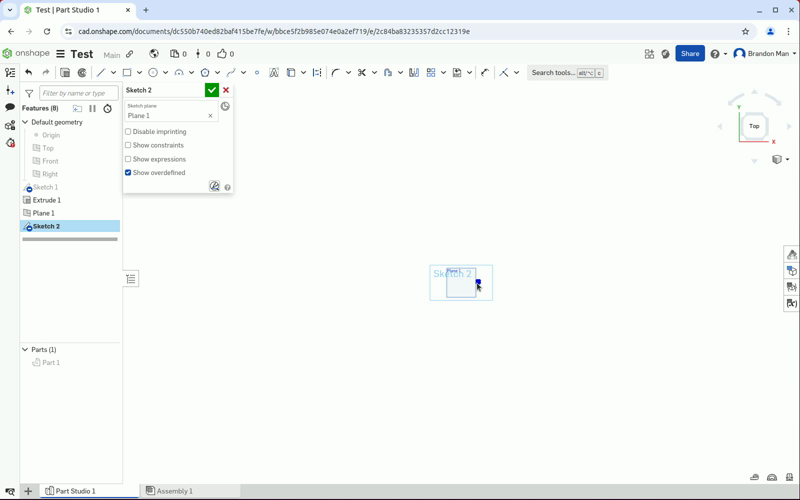
mouse_move(478, 280)
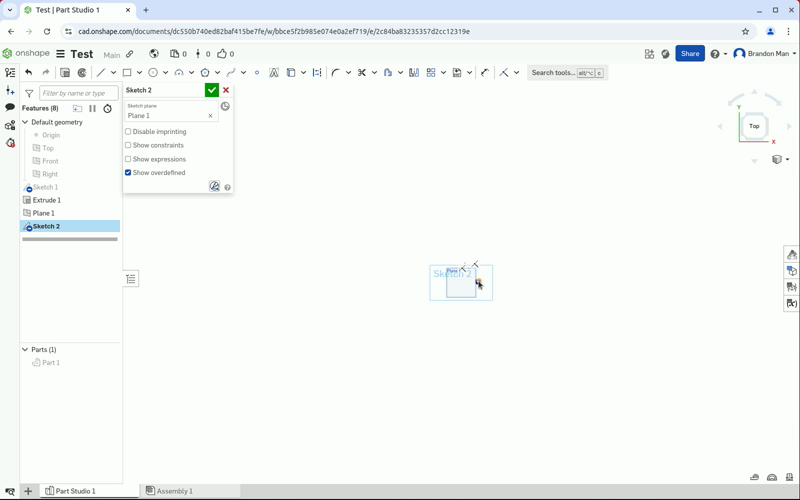
scroll(6)
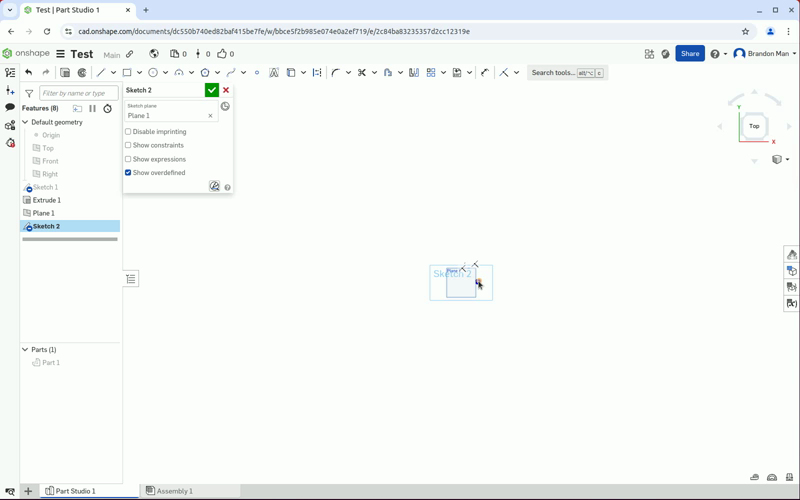
scroll(6)
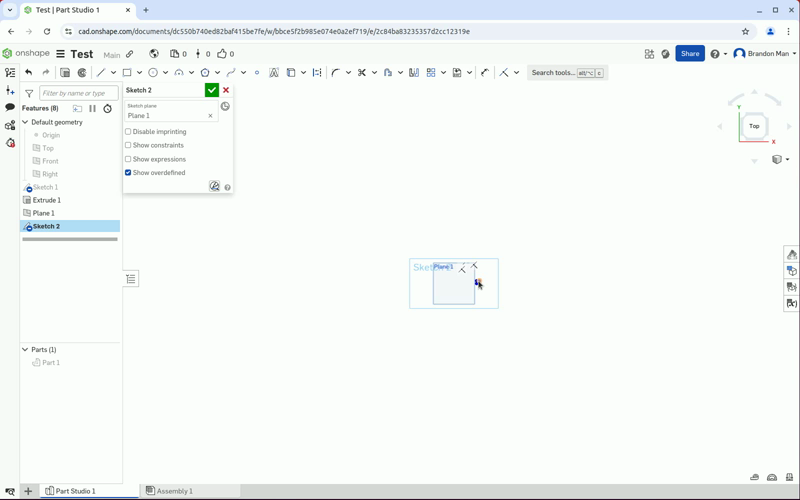
scroll(6)
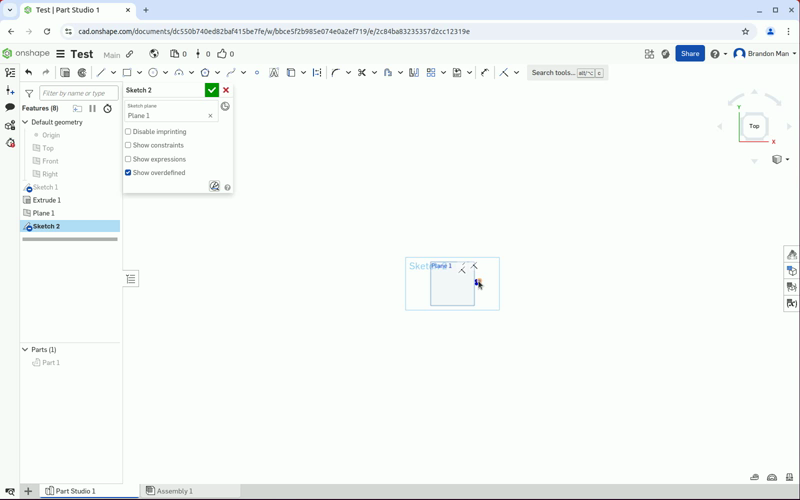
scroll(6)
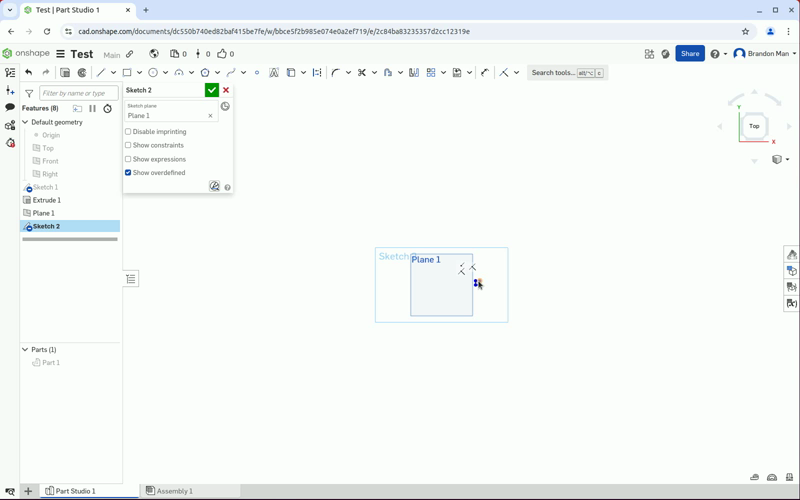
scroll(6)
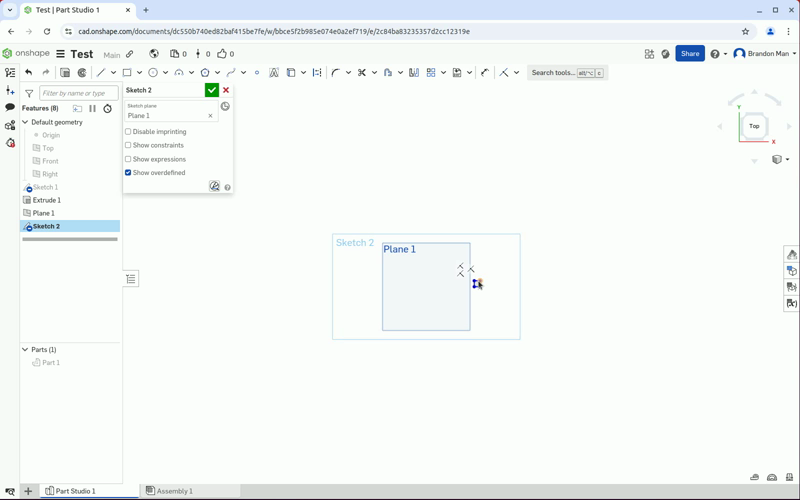
scroll(6)
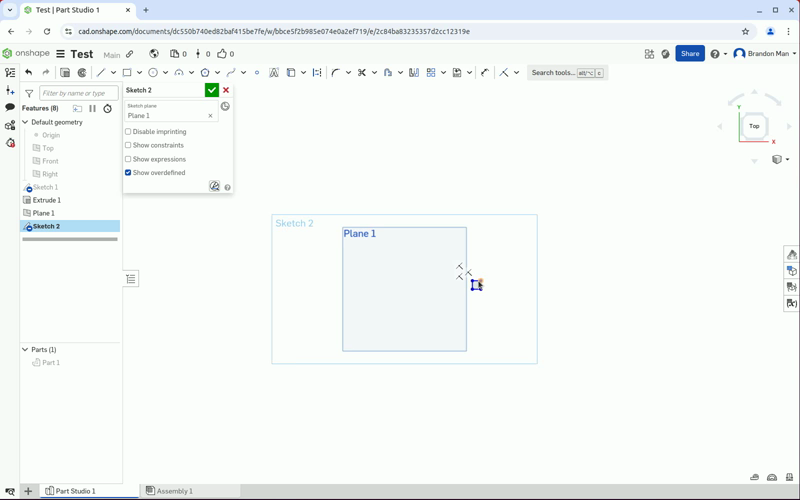
scroll(6)
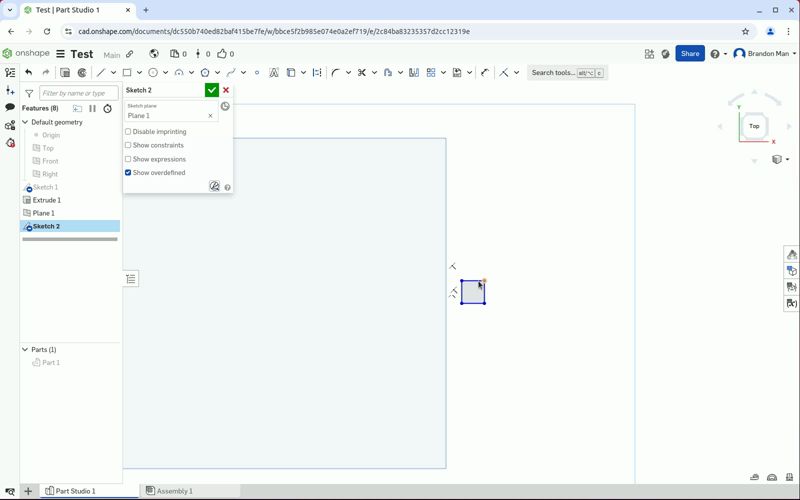
click(478, 280)
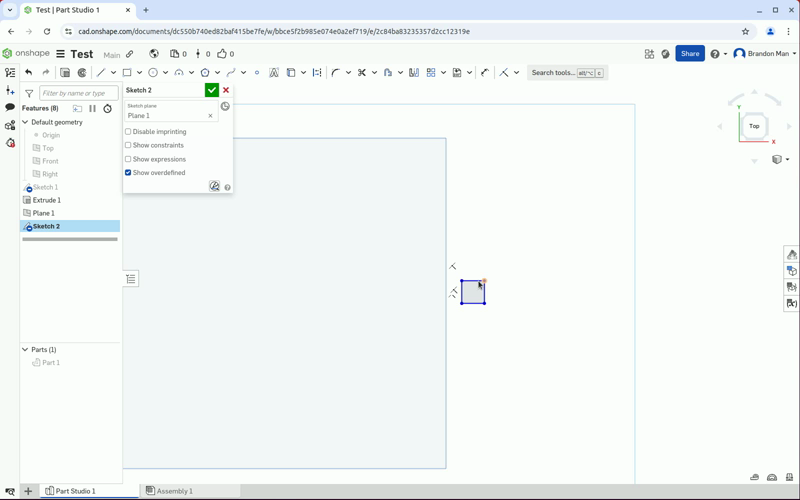
scroll(-6)
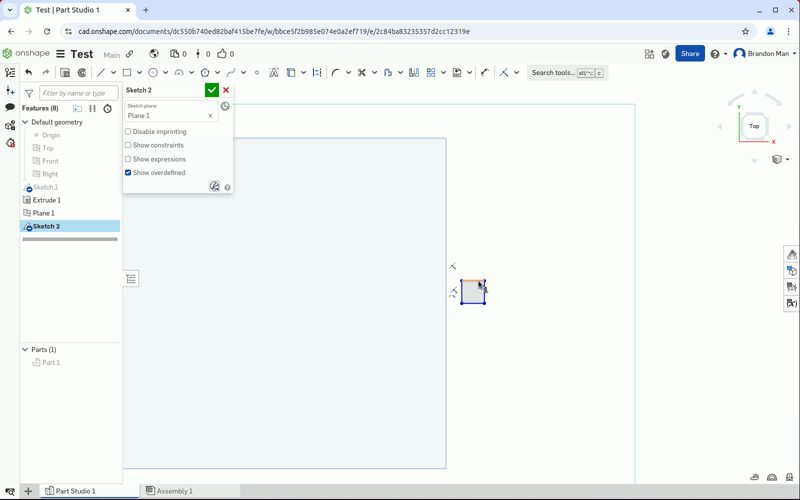
scroll(-6)
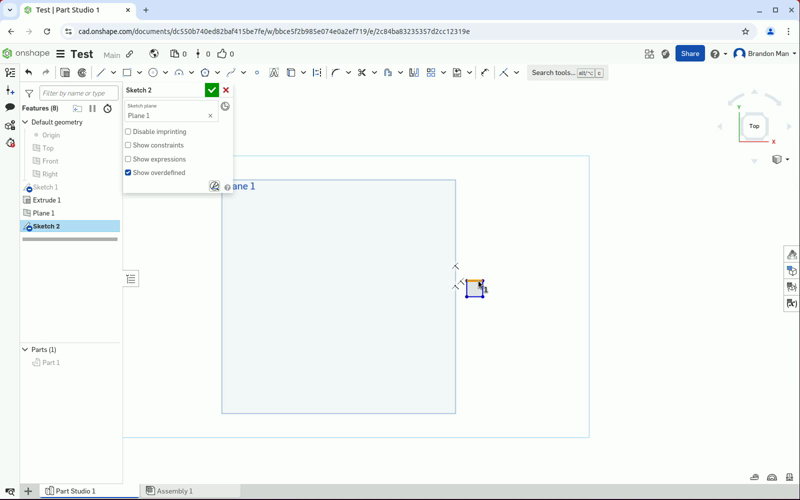
scroll(-6)
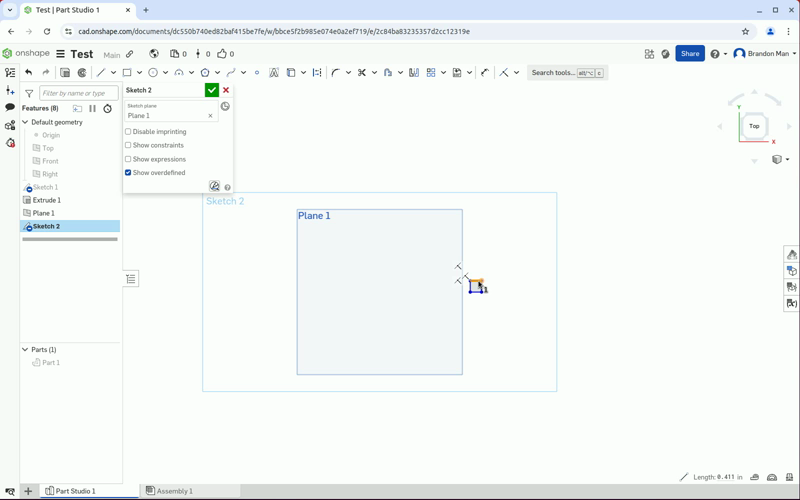
scroll(-6)
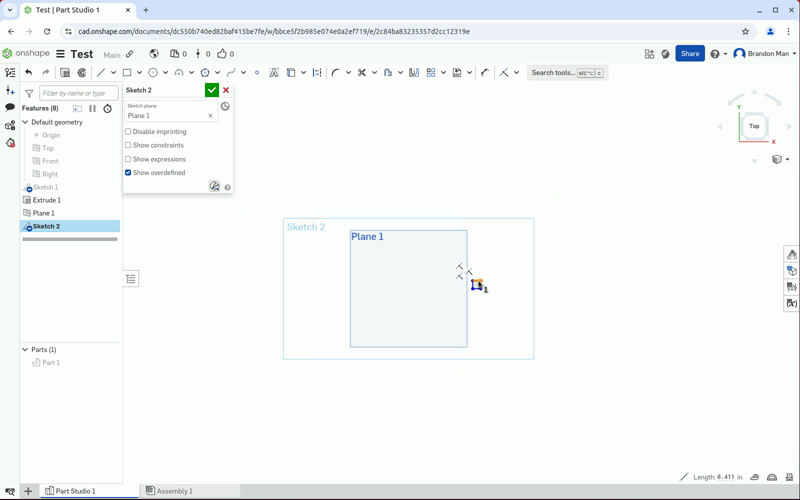
scroll(-6)
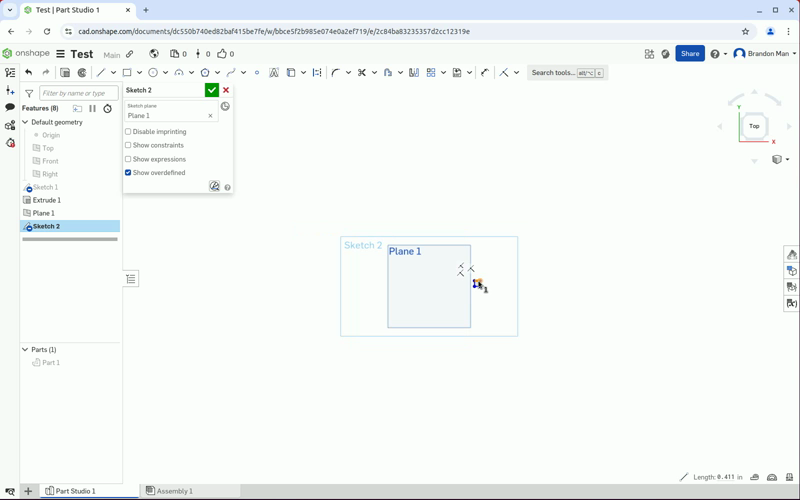
scroll(-6)
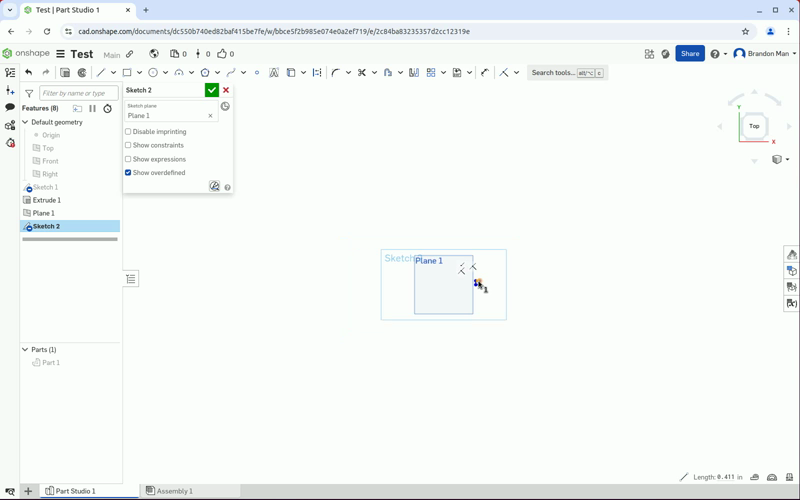
scroll(-6)
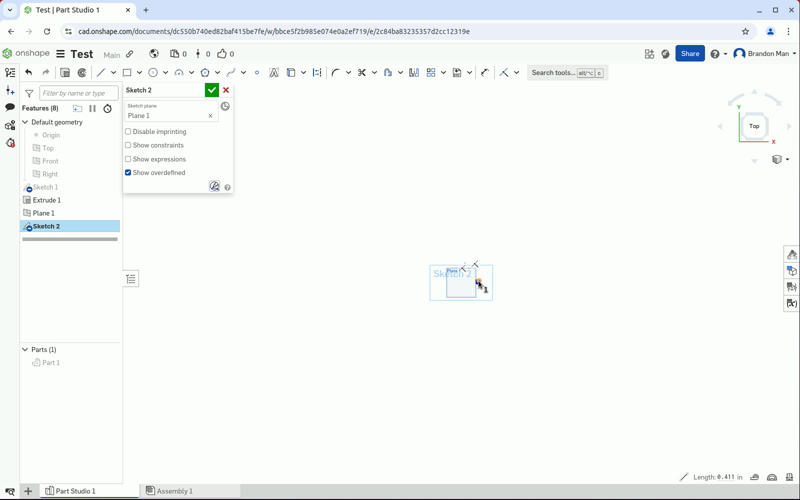
mouse_move(73, 352)
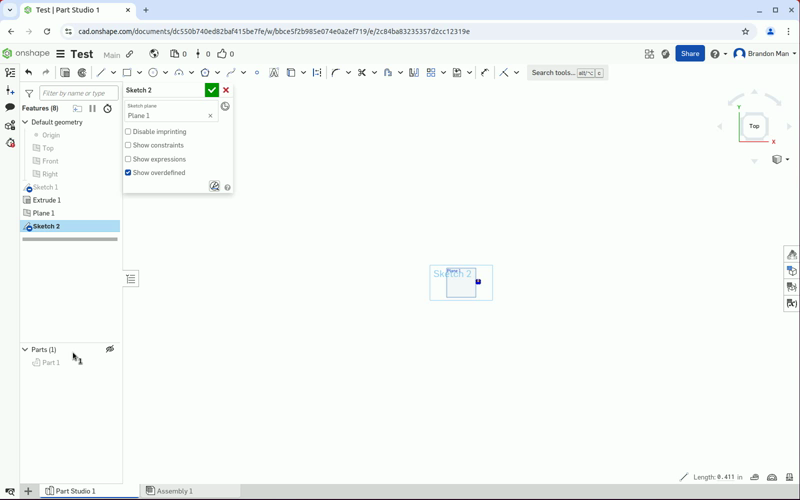
key(shift+y)
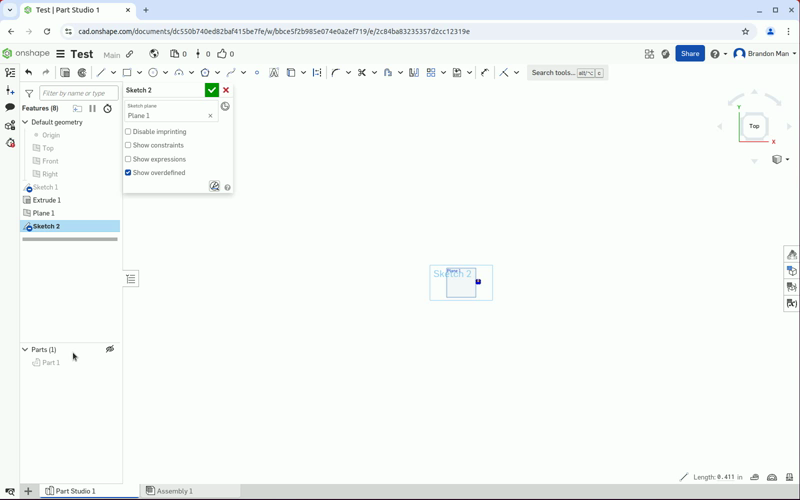
key(shift+e)
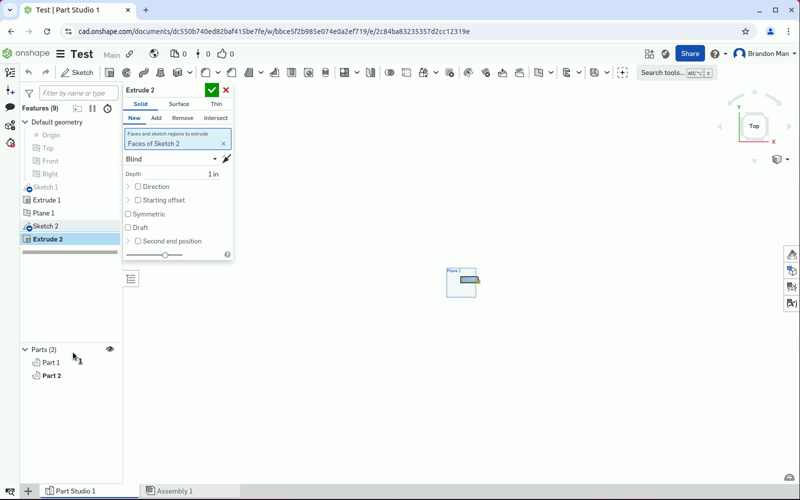
mouse_move(143, 106)
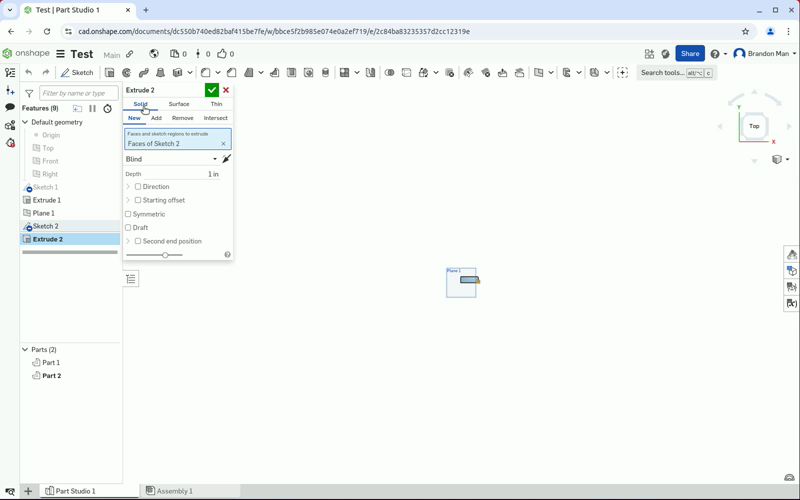
click(143, 106)
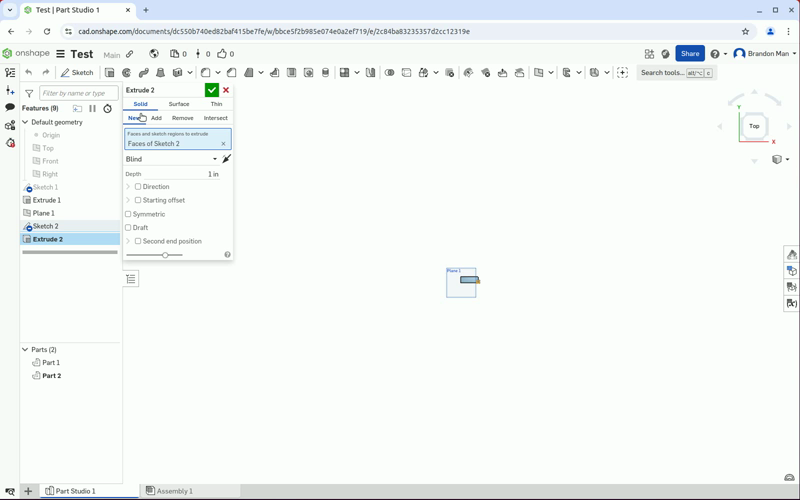
mouse_move(137, 120)
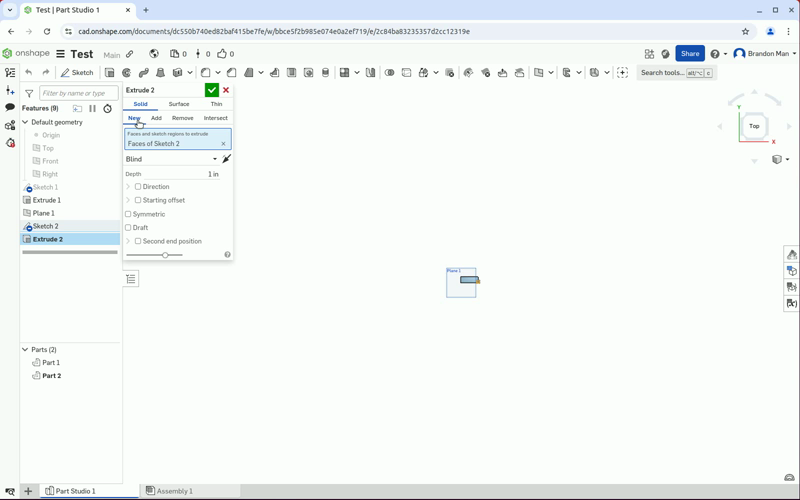
click(137, 120)
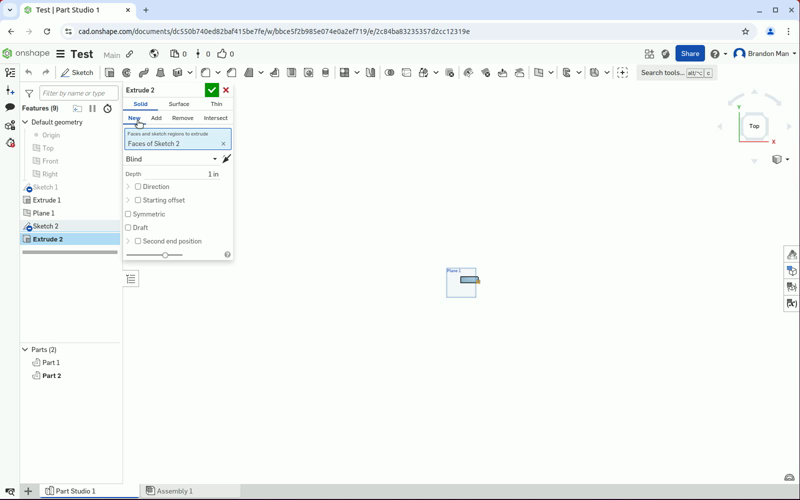
key(tab, 4)
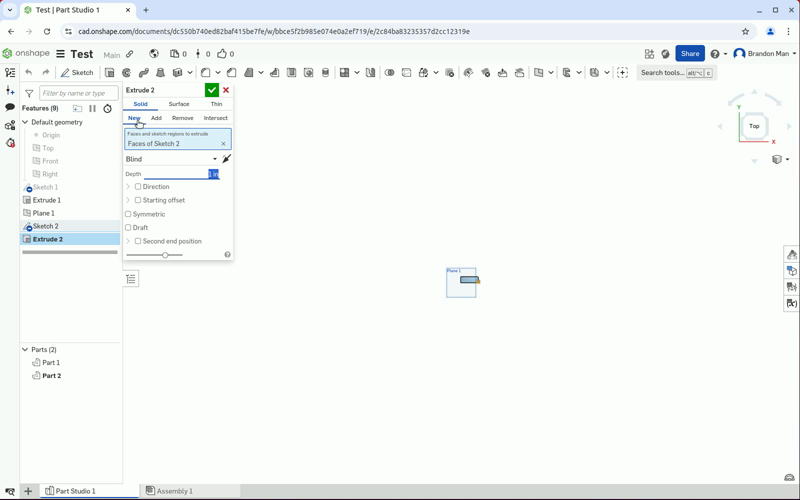
text(22.868)
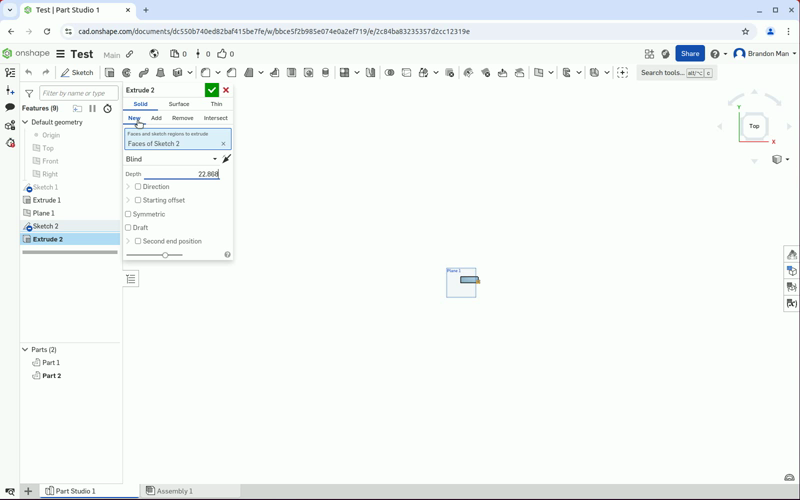
key(enter)
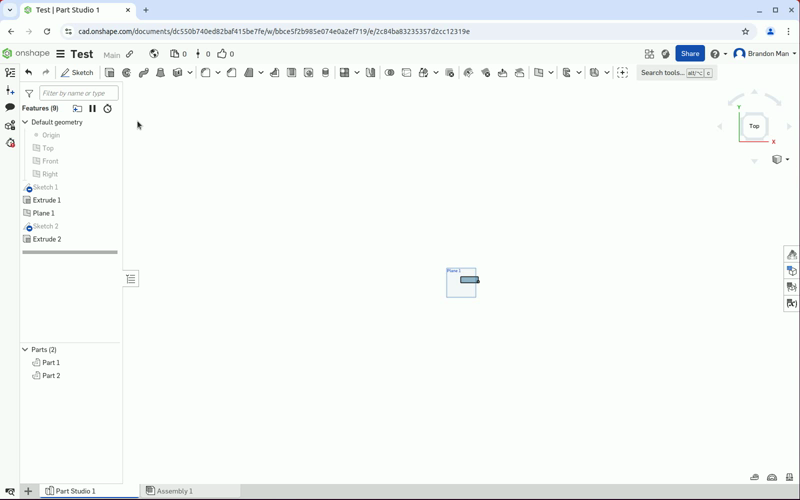
key(shift+h)
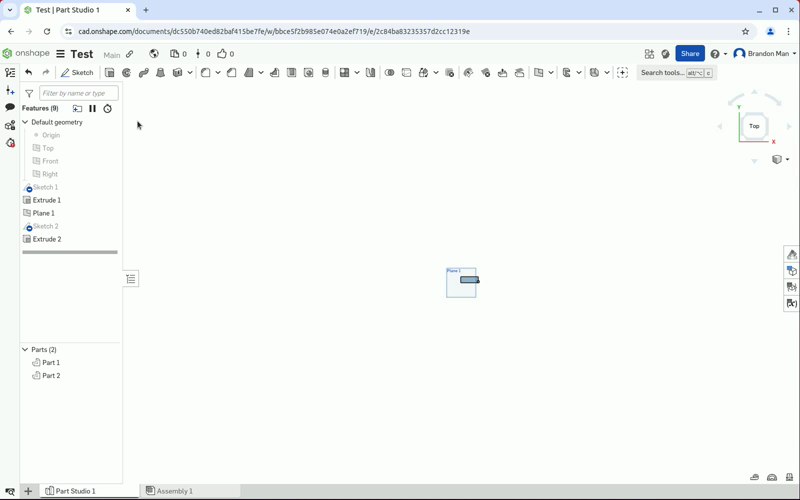
key(shift+h)
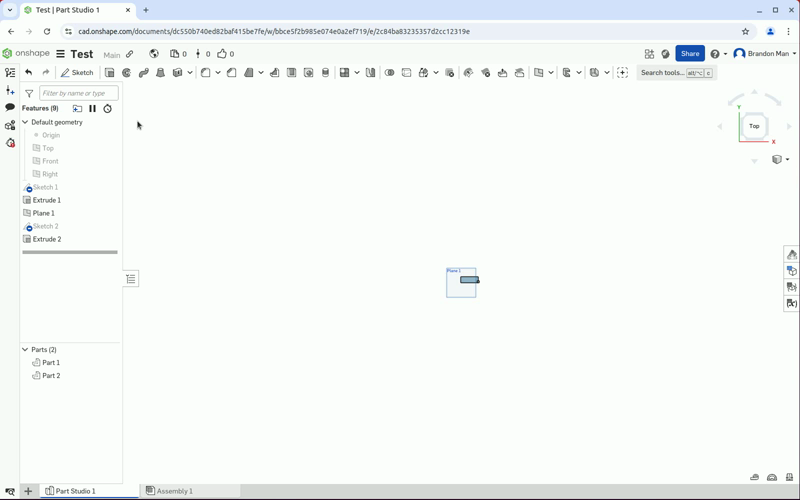
mouse_move(73, 189)
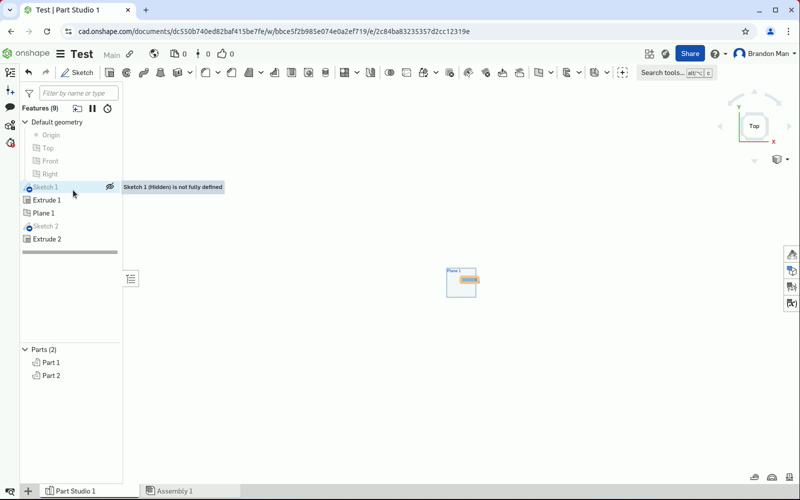
click(73, 189)
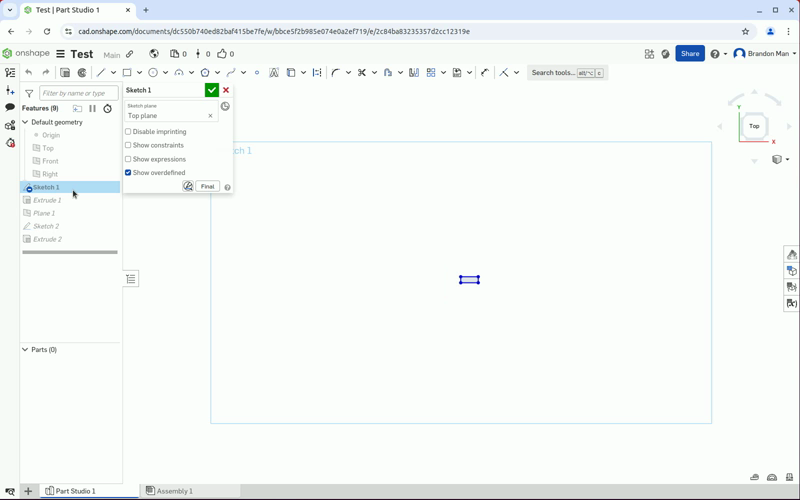
mouse_move(229, 92)
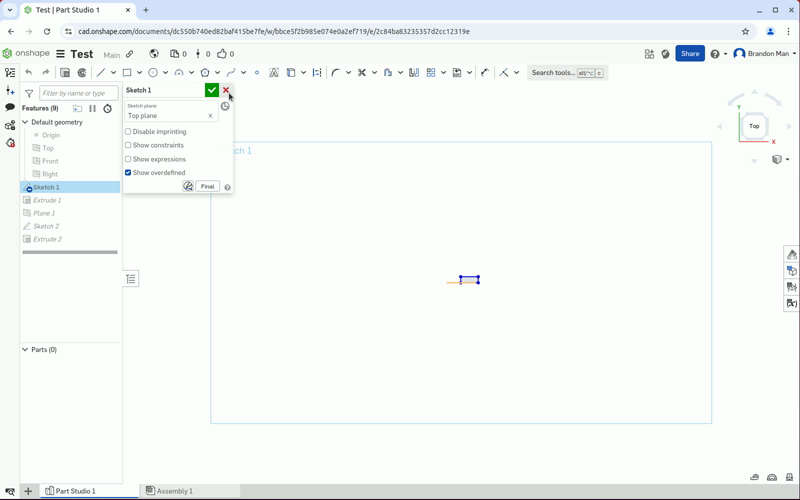
click(229, 92)
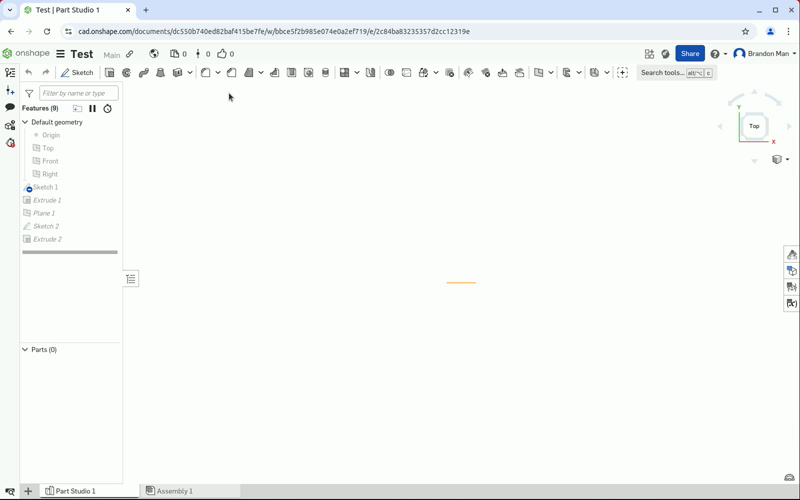
key(shift+s)
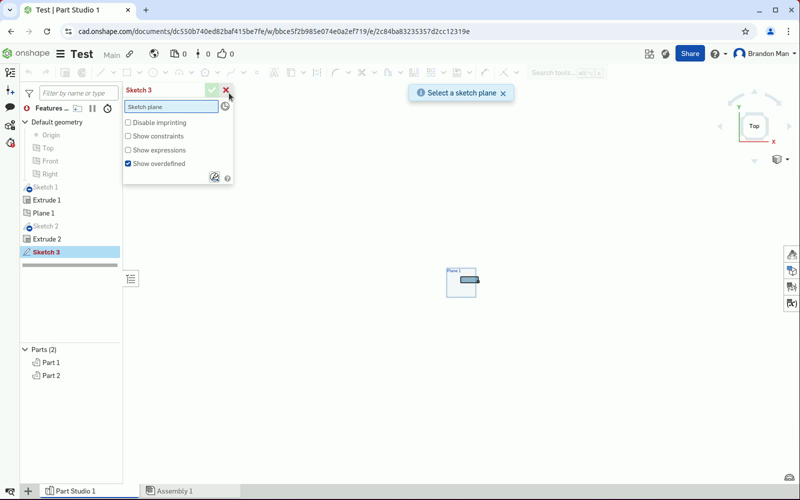
mouse_move(73, 215)
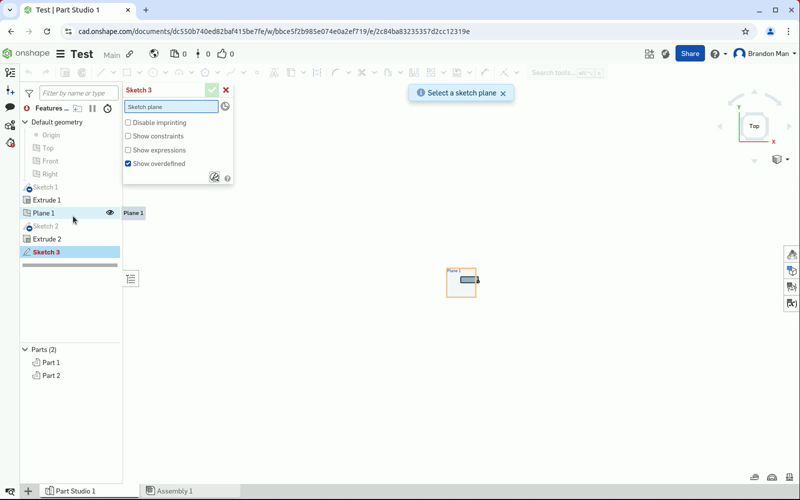
click(73, 215)
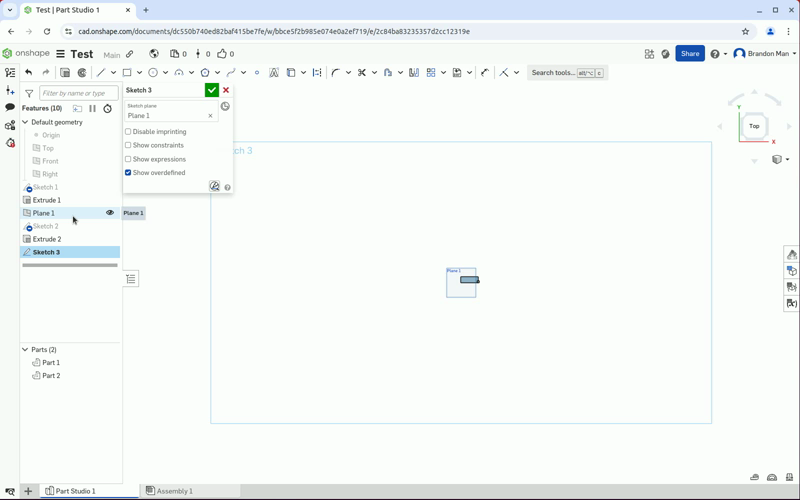
mouse_move(73, 352)
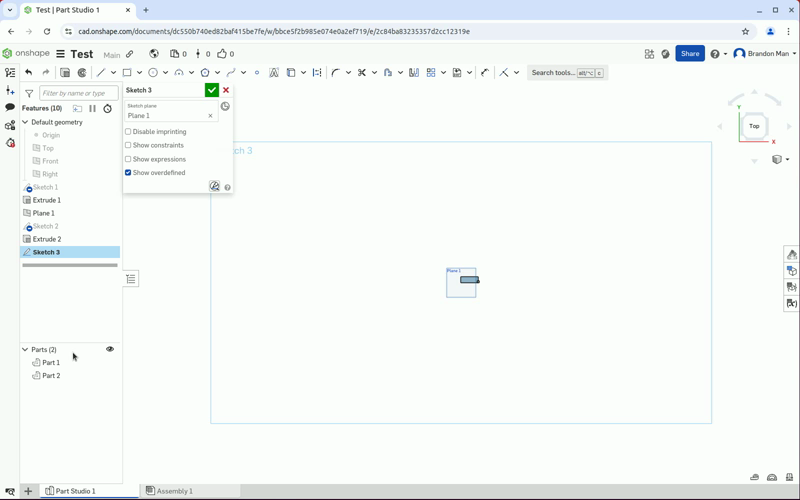
key(y)
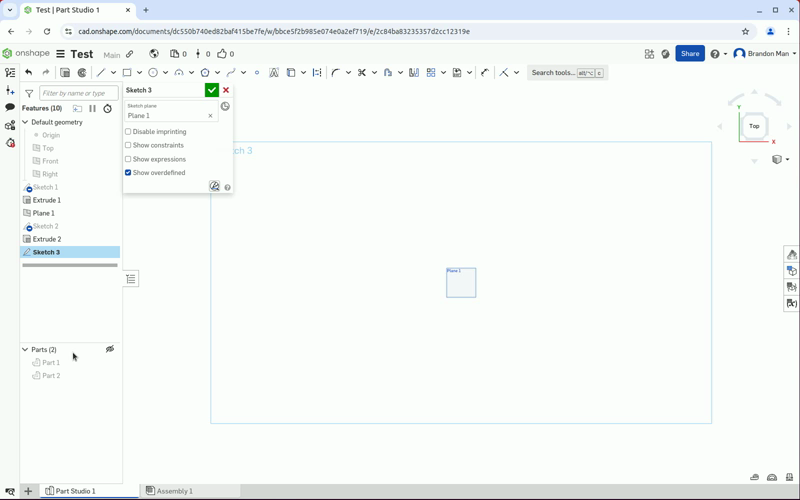
key(l)
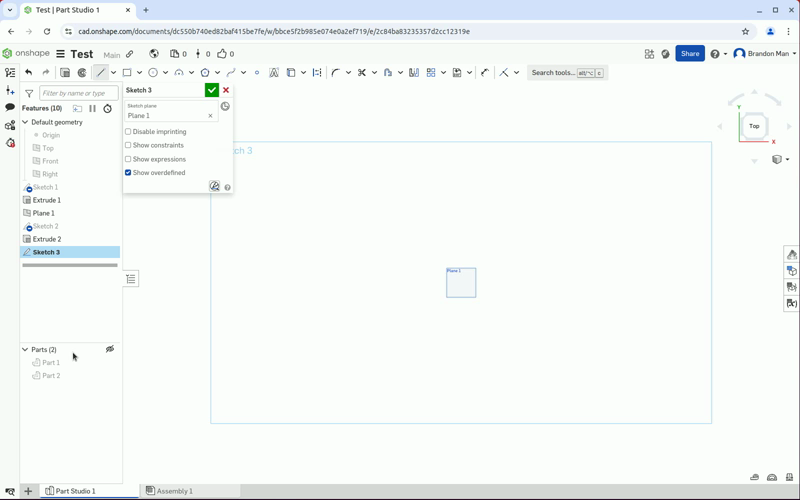
key_down(shift)
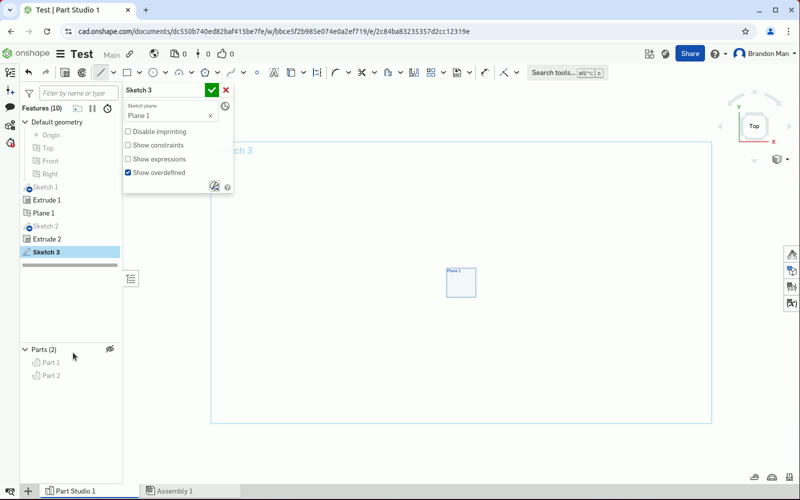
mouse_move(460, 282)
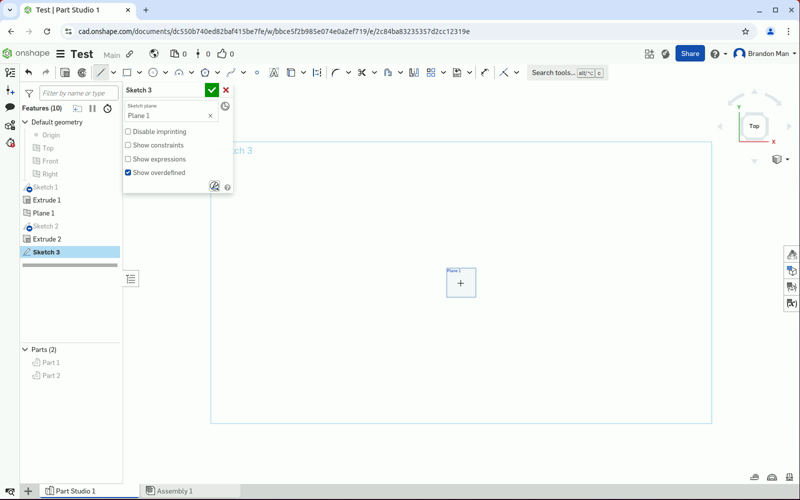
click(460, 282)
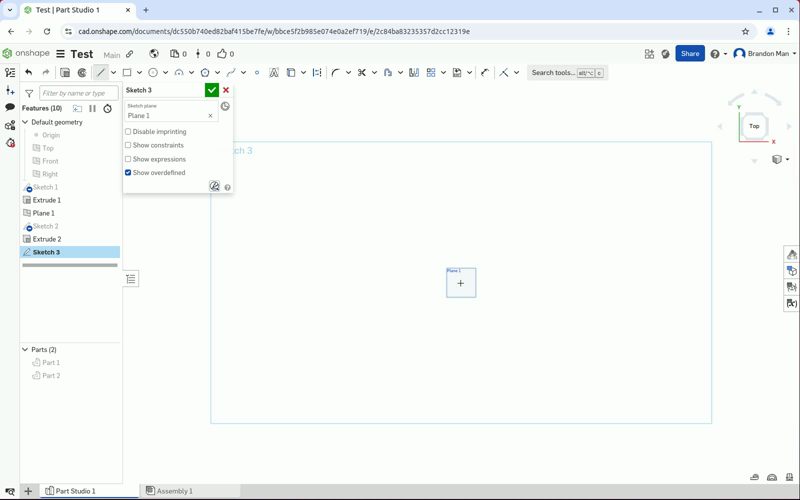
key_up(shift)
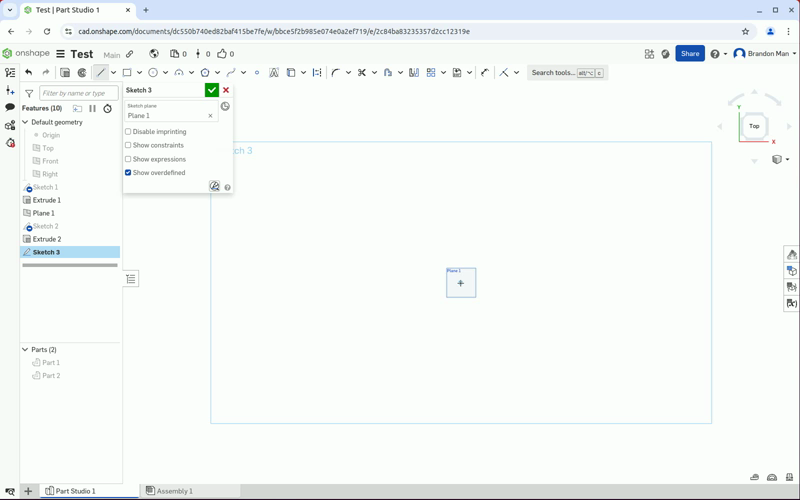
key_down(shift)
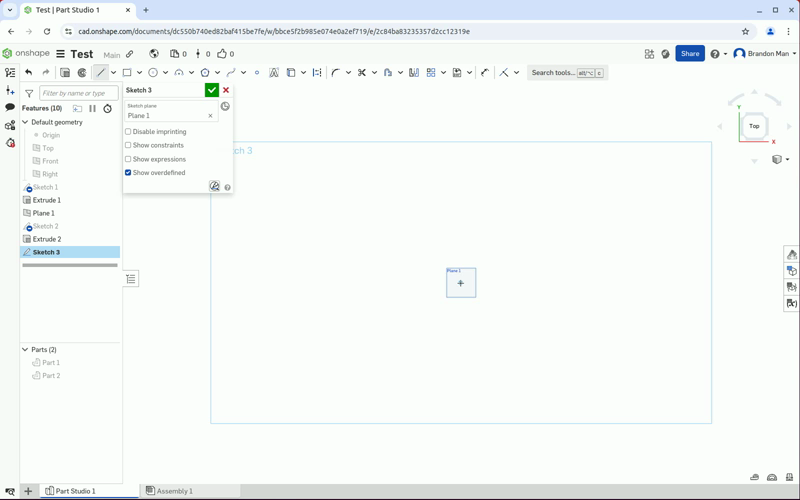
mouse_move(490, 282)
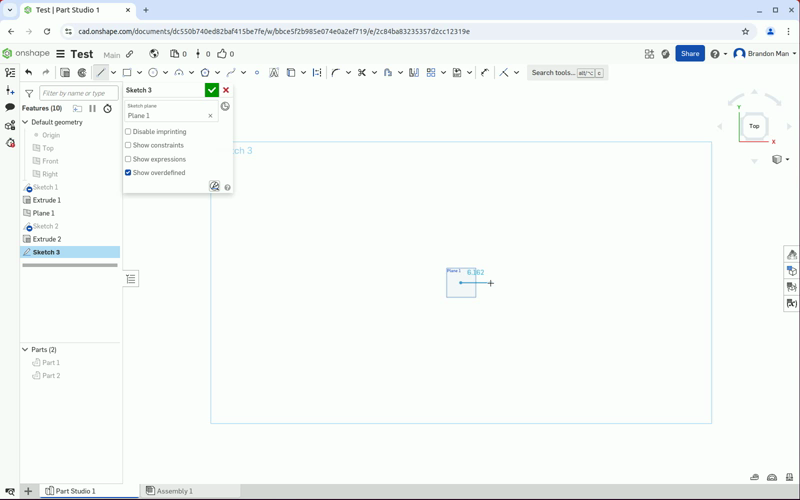
mouse_move(463, 282)
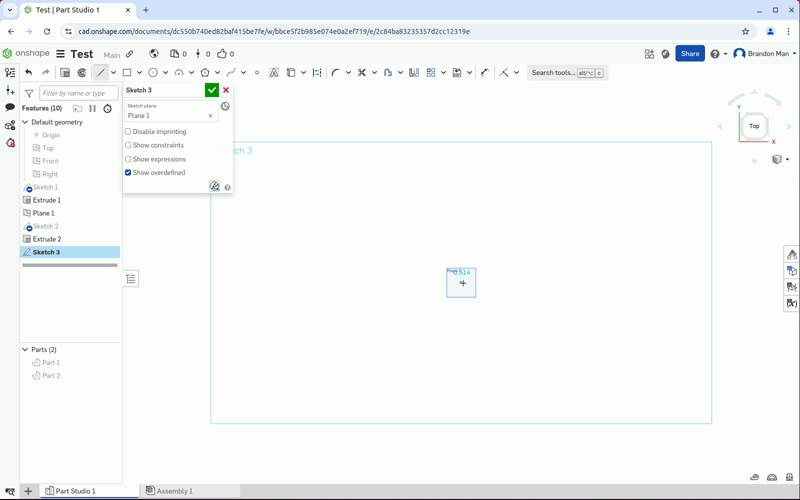
scroll(6)
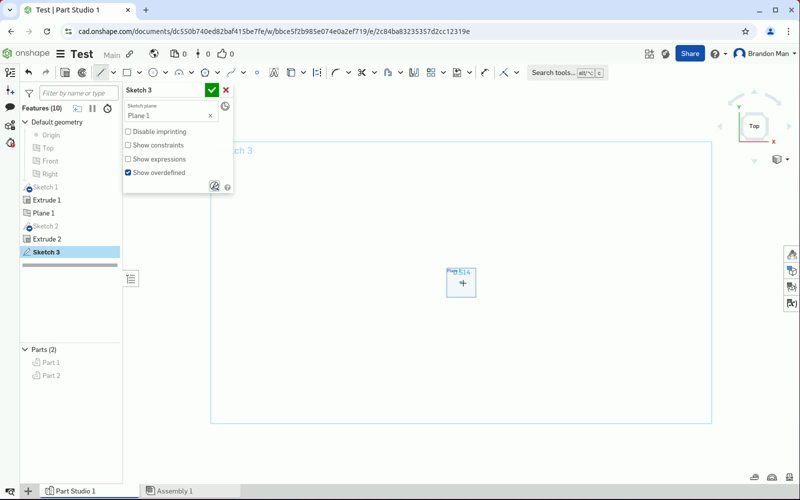
scroll(6)
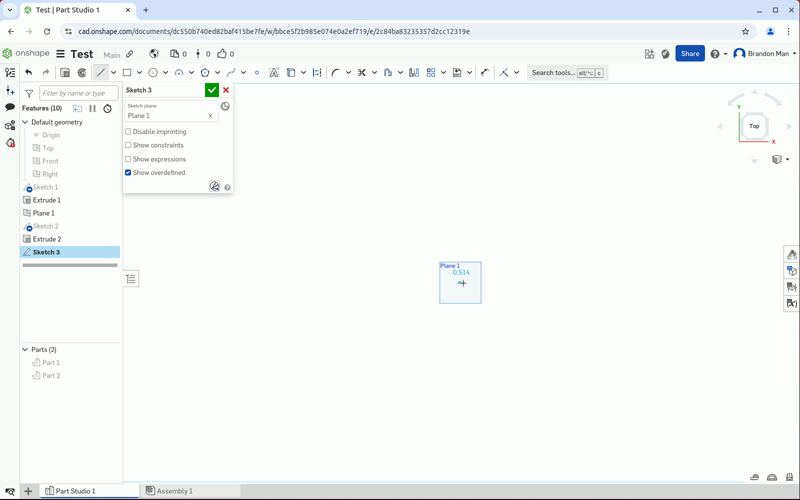
scroll(6)
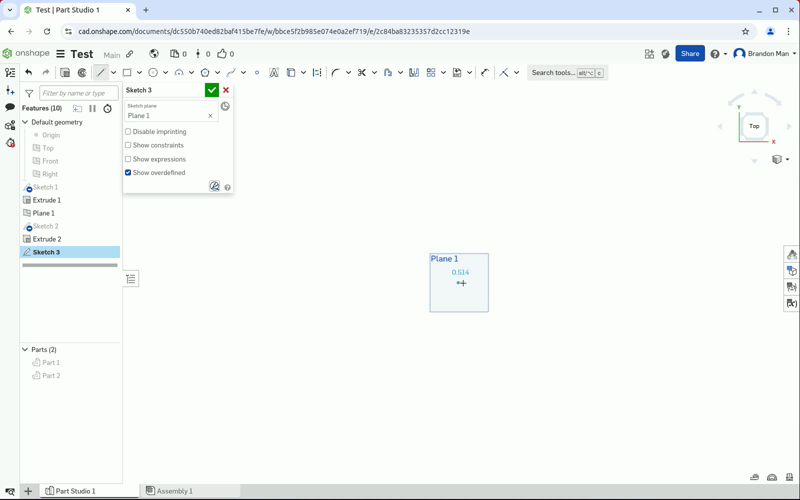
scroll(6)
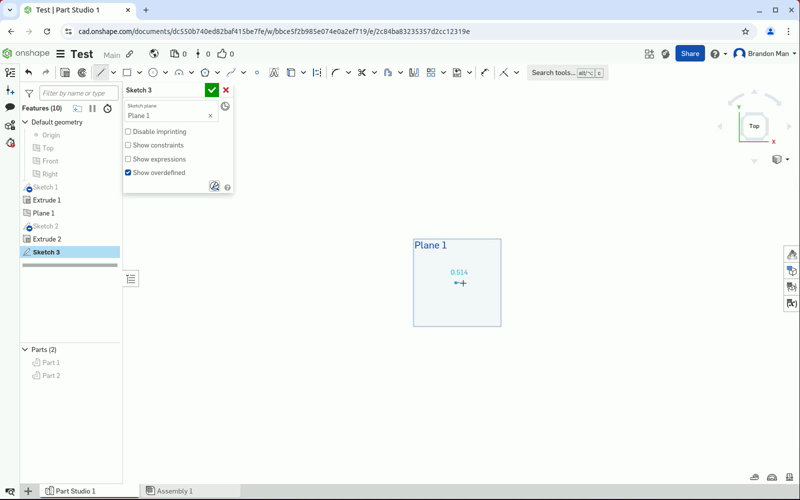
scroll(6)
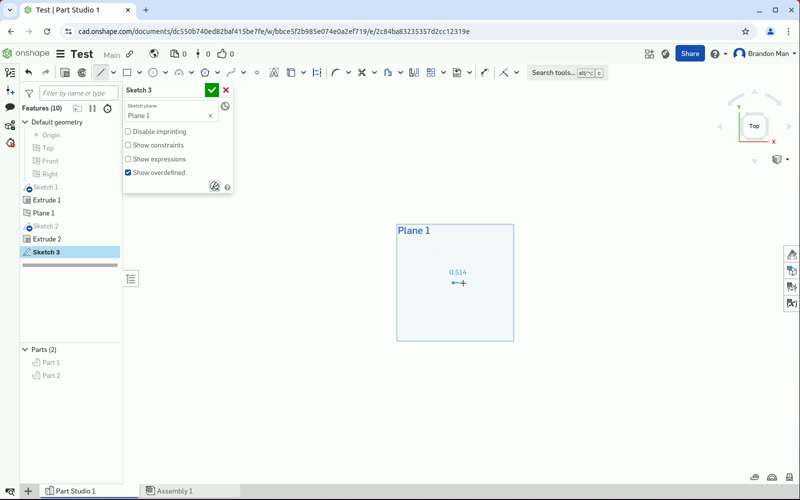
scroll(6)
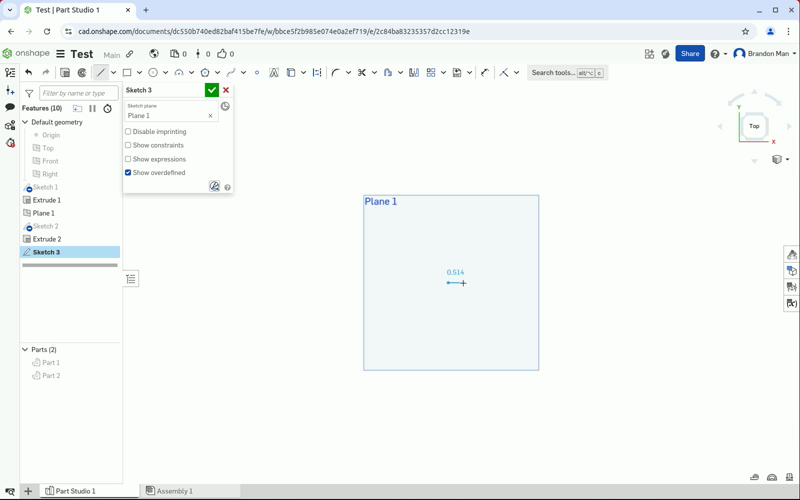
scroll(6)
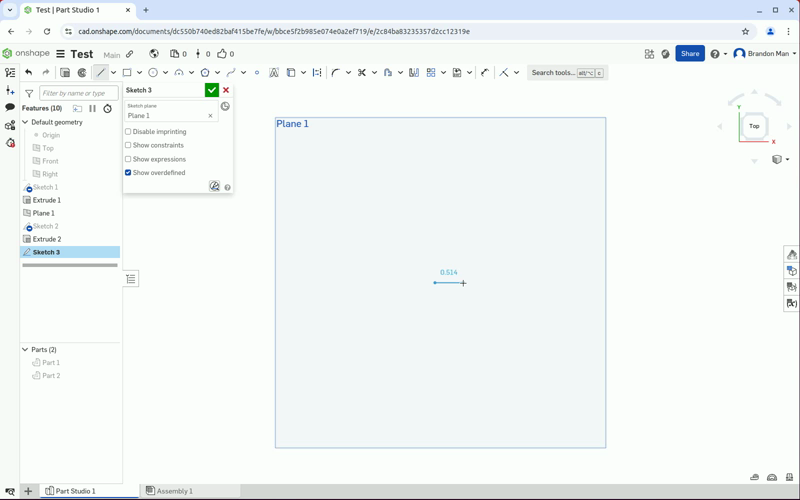
click(463, 282)
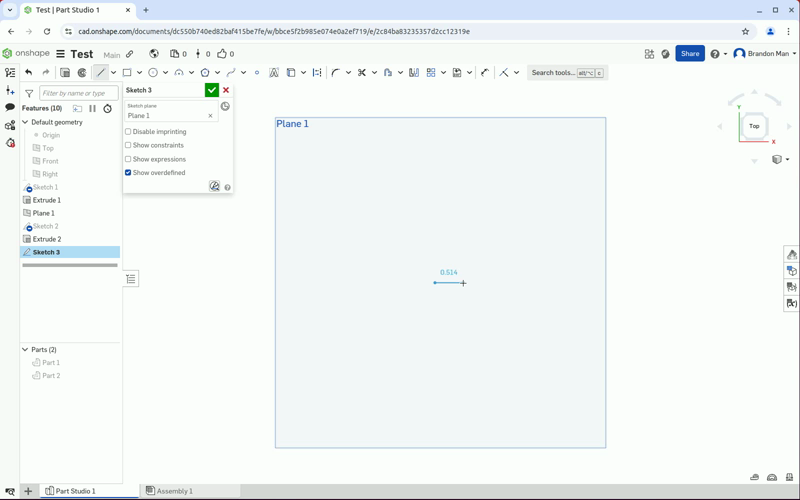
scroll(-6)
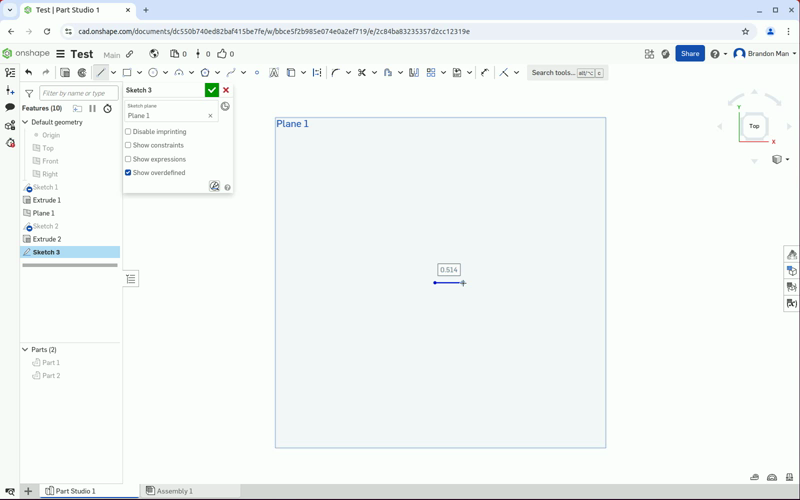
scroll(-6)
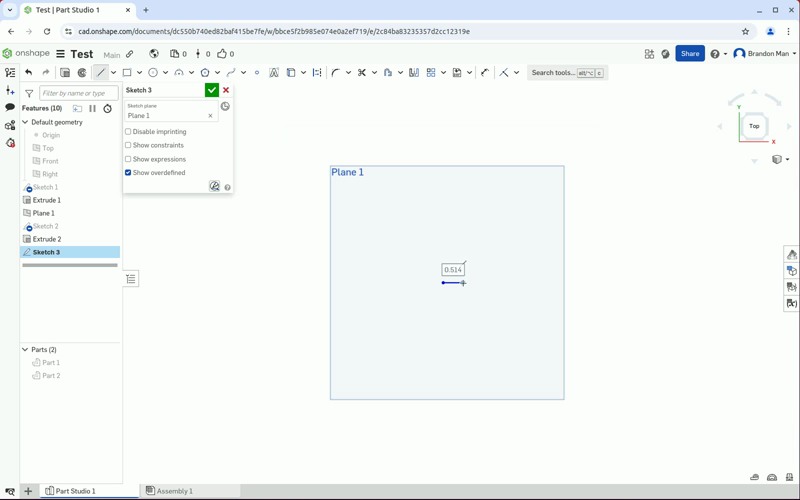
scroll(-6)
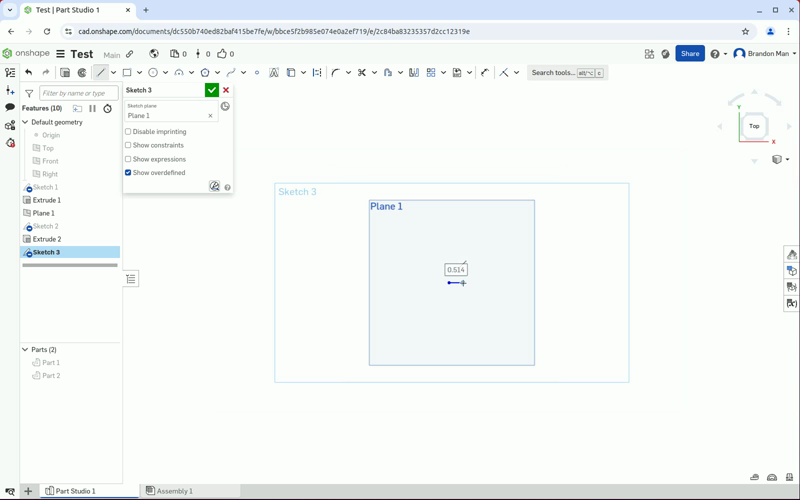
scroll(-6)
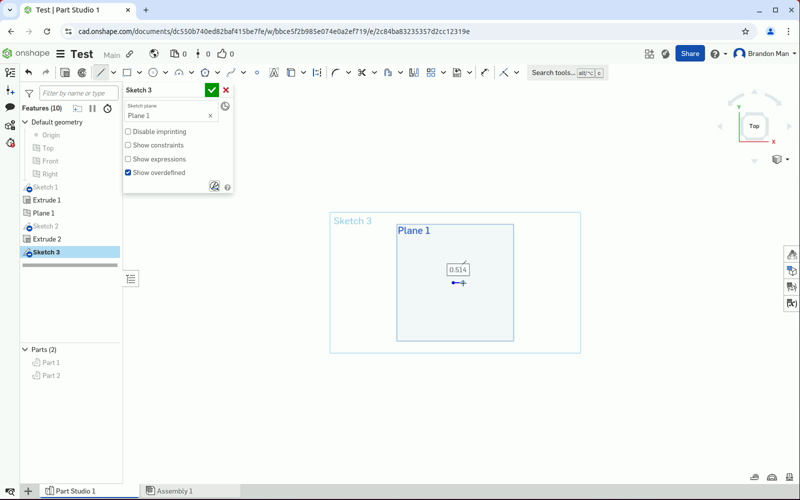
scroll(-6)
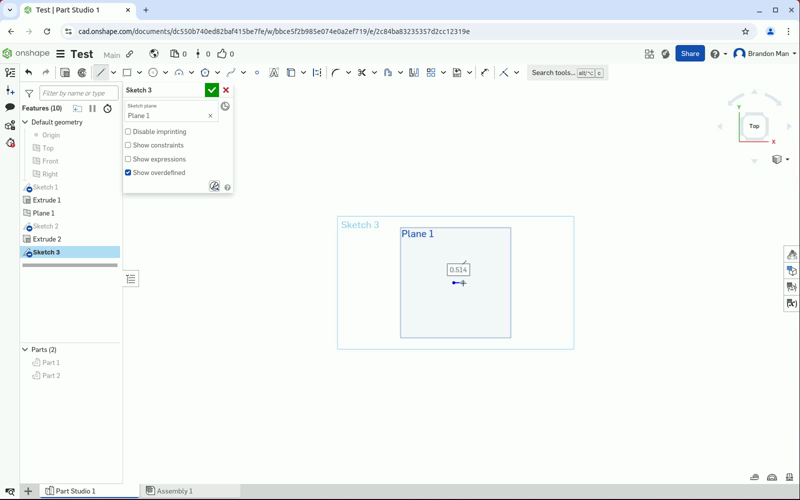
scroll(-6)
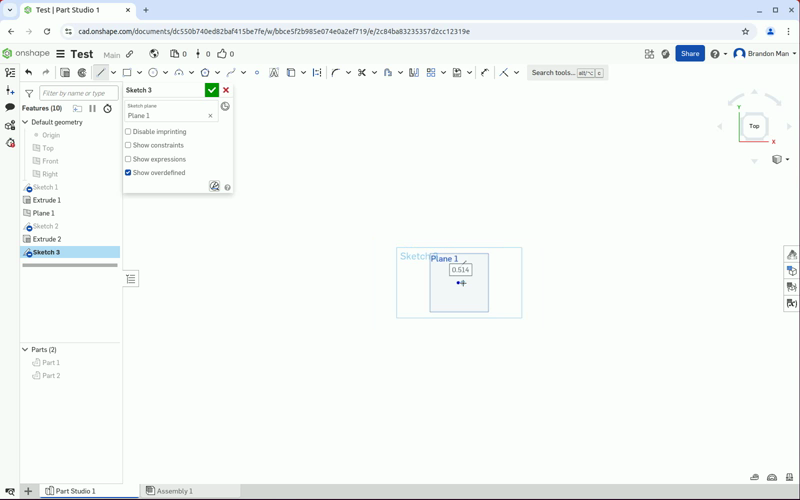
scroll(-6)
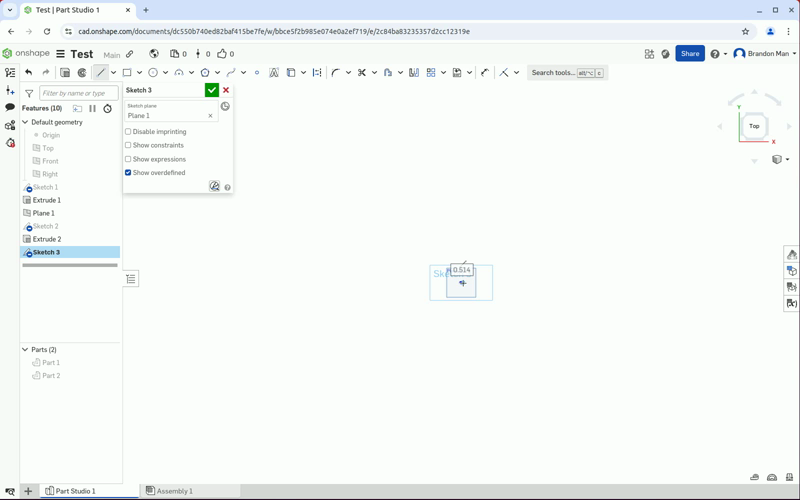
key_up(shift)
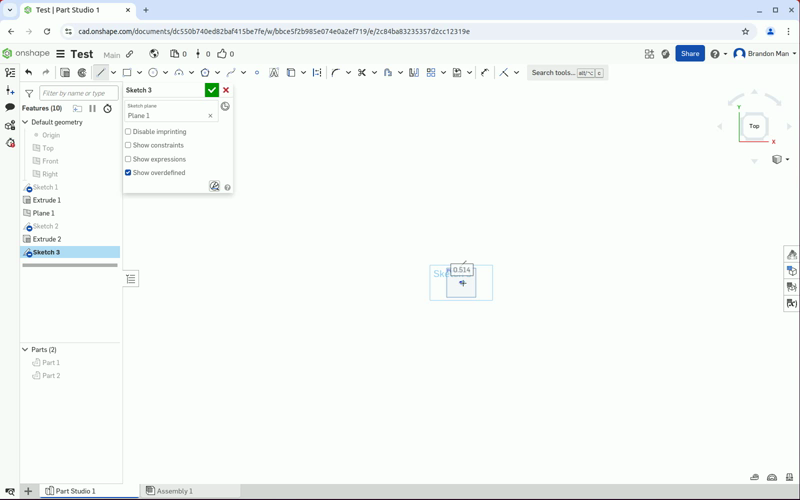
key_down(shift)
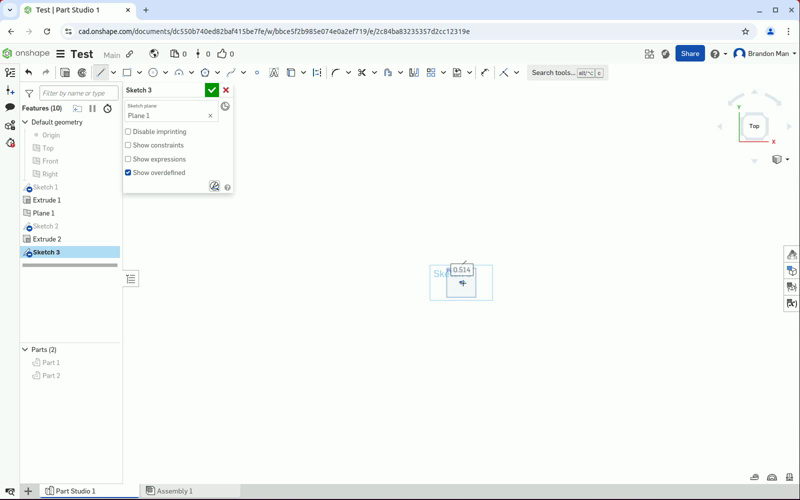
mouse_move(493, 282)
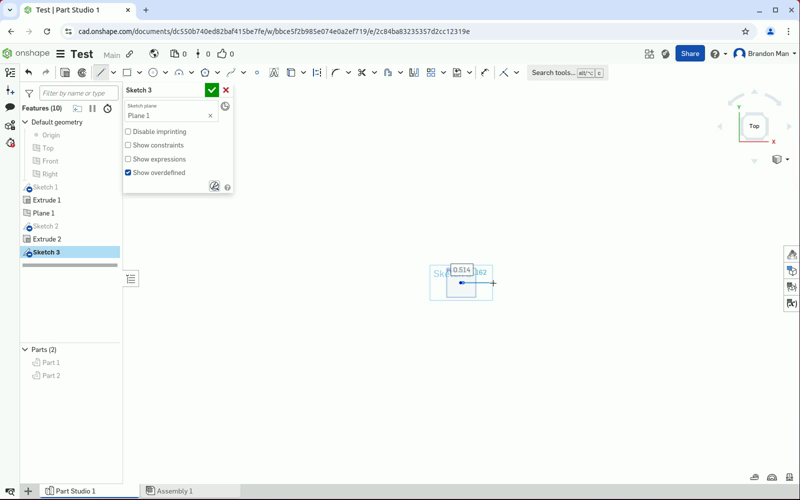
mouse_move(463, 280)
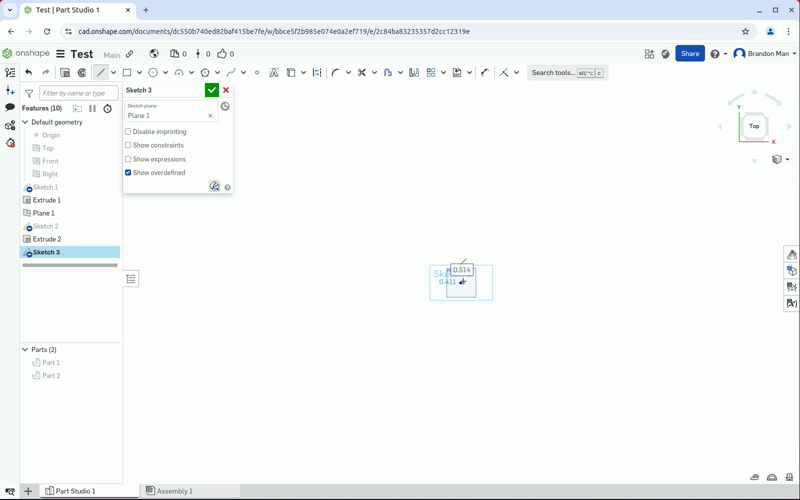
scroll(6)
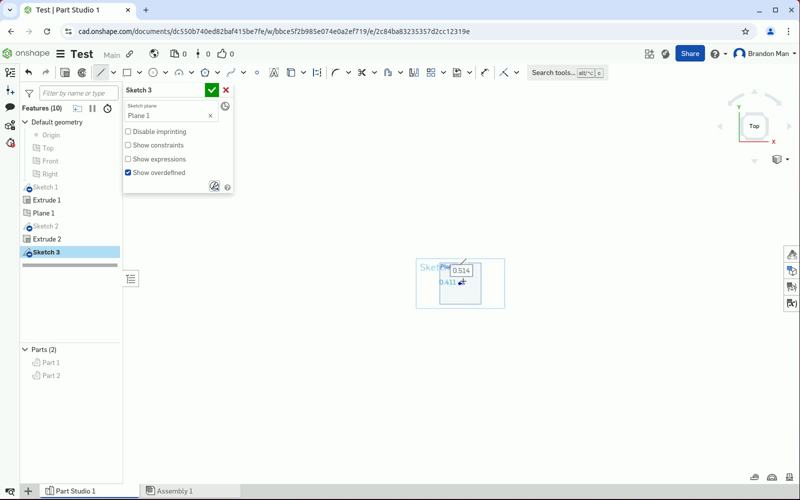
scroll(6)
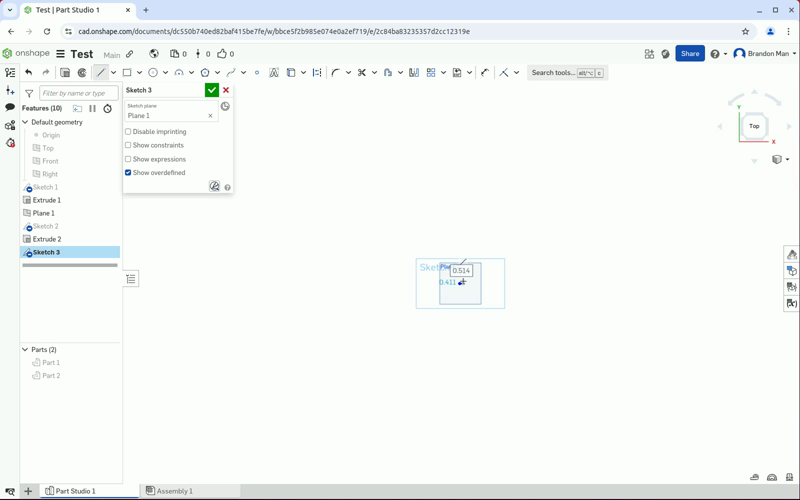
scroll(6)
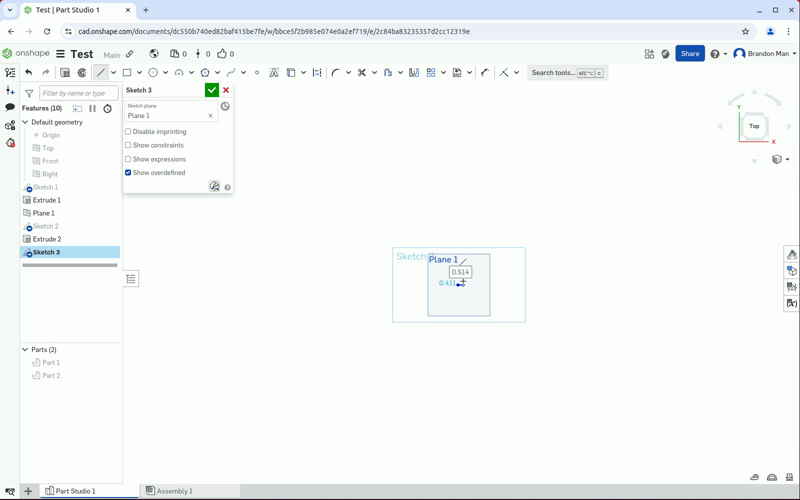
scroll(6)
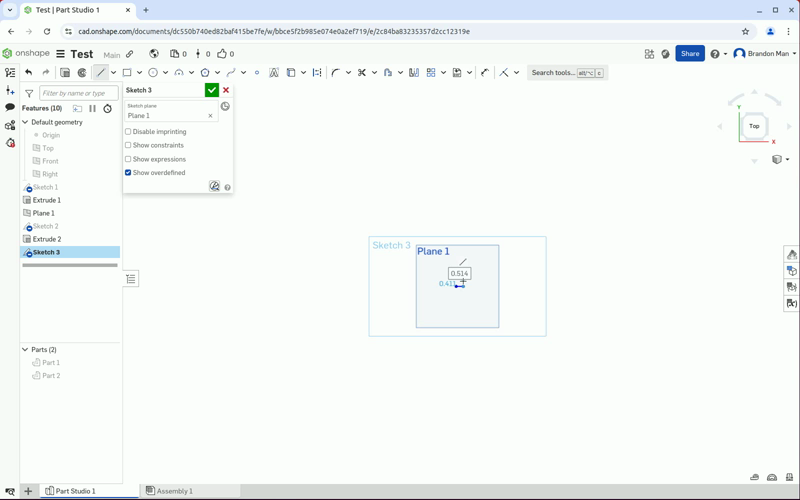
scroll(6)
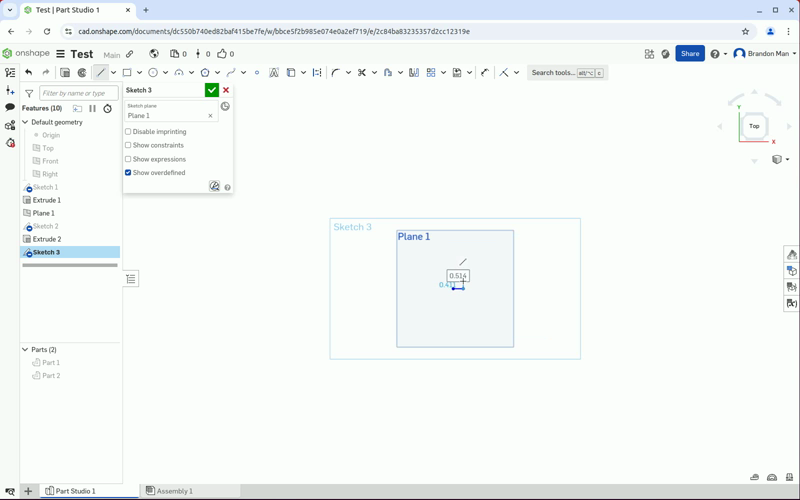
scroll(6)
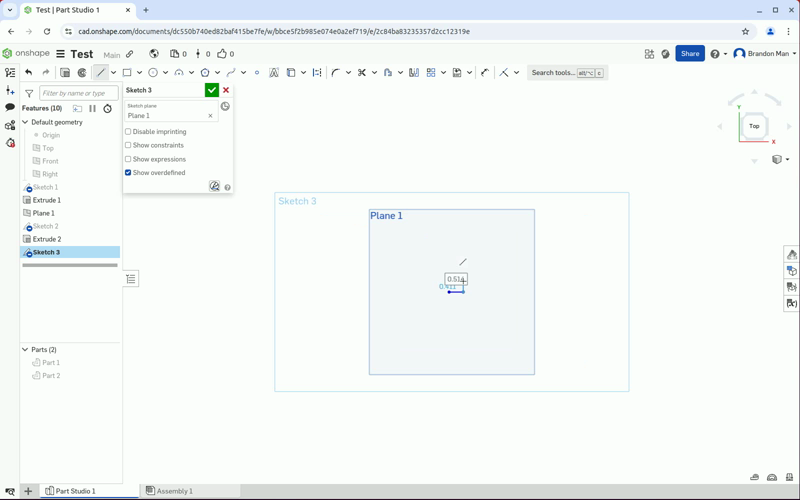
scroll(6)
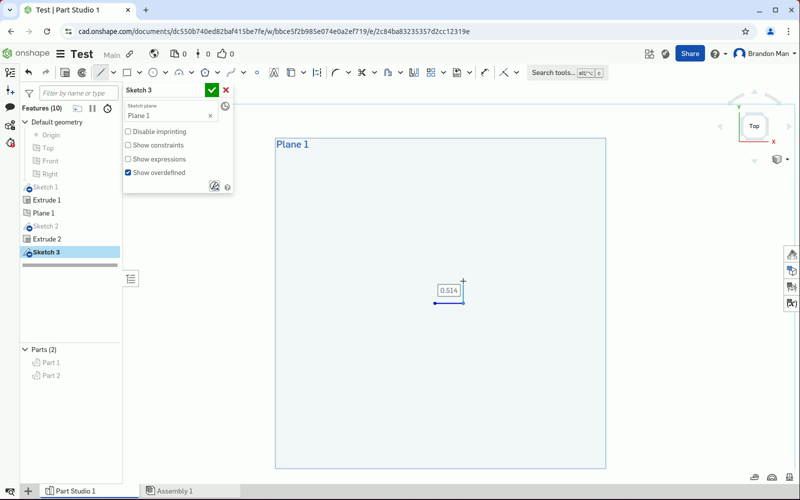
click(463, 280)
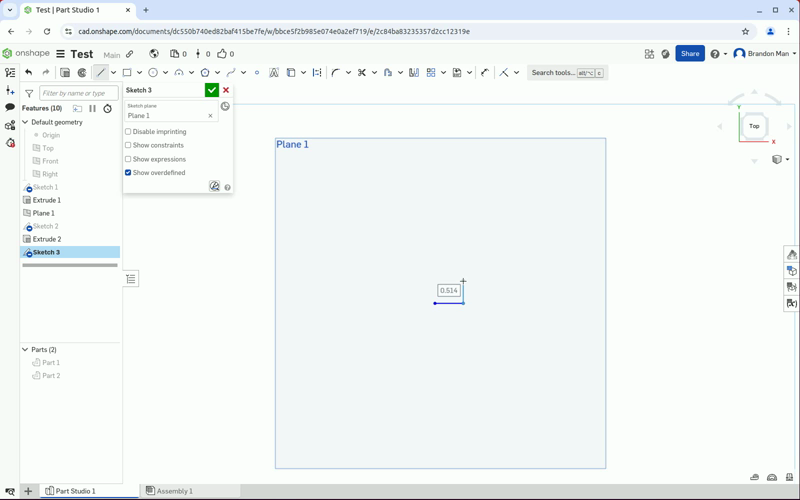
scroll(-6)
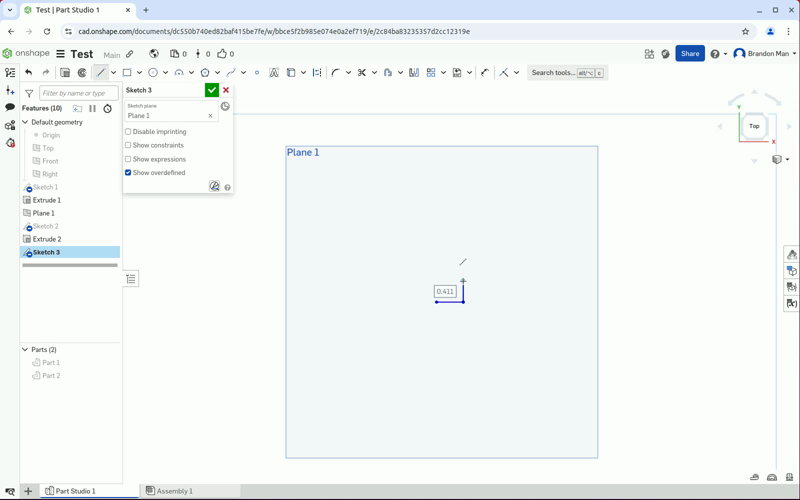
scroll(-6)
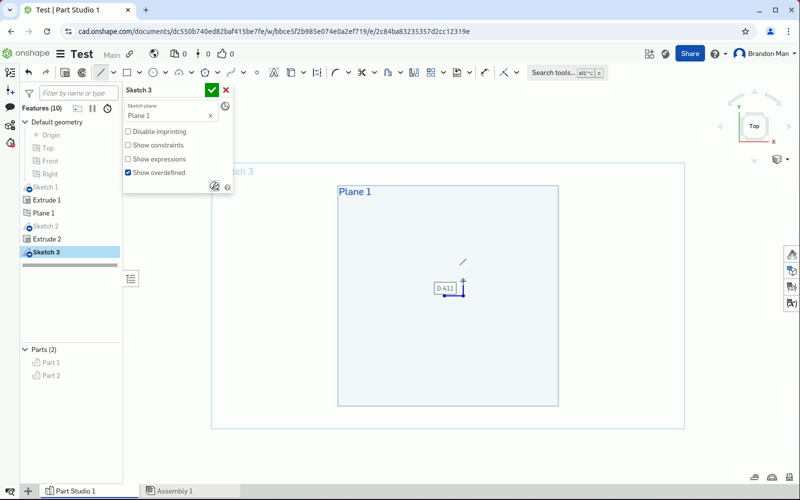
scroll(-6)
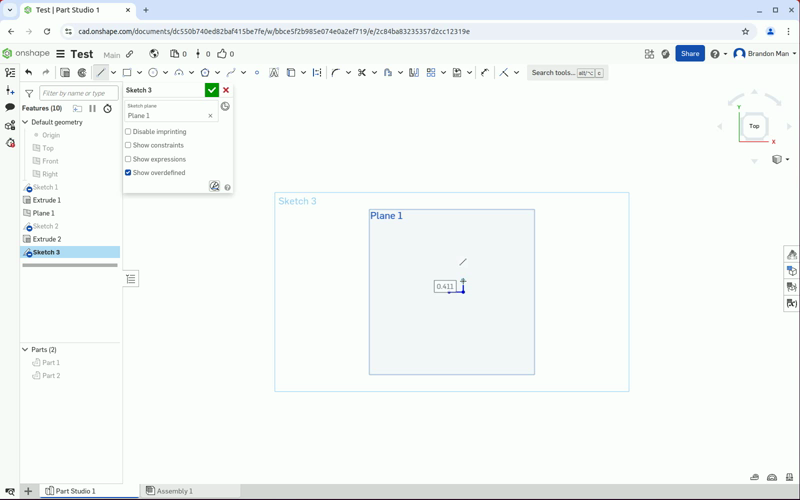
scroll(-6)
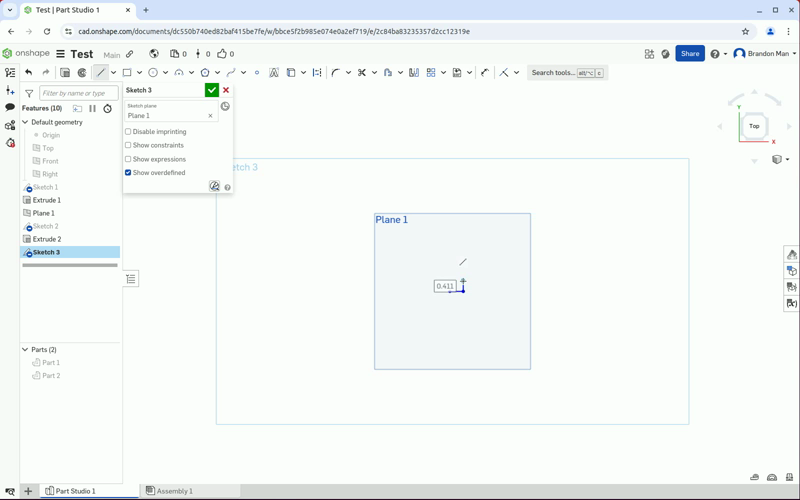
scroll(-6)
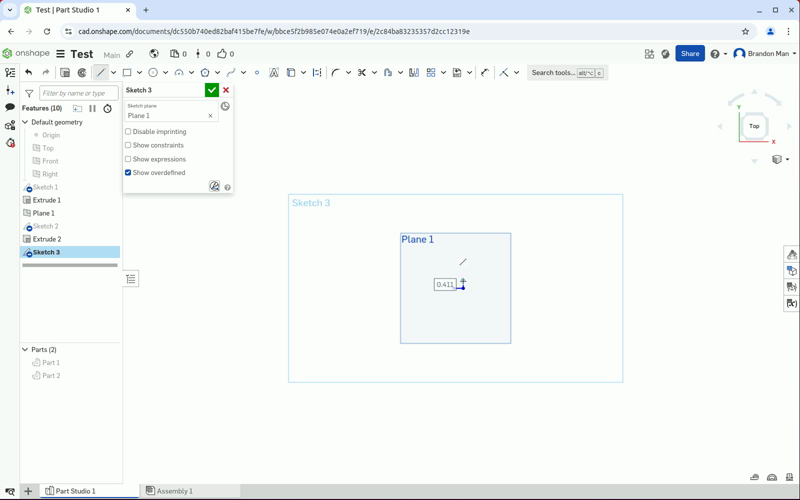
scroll(-6)
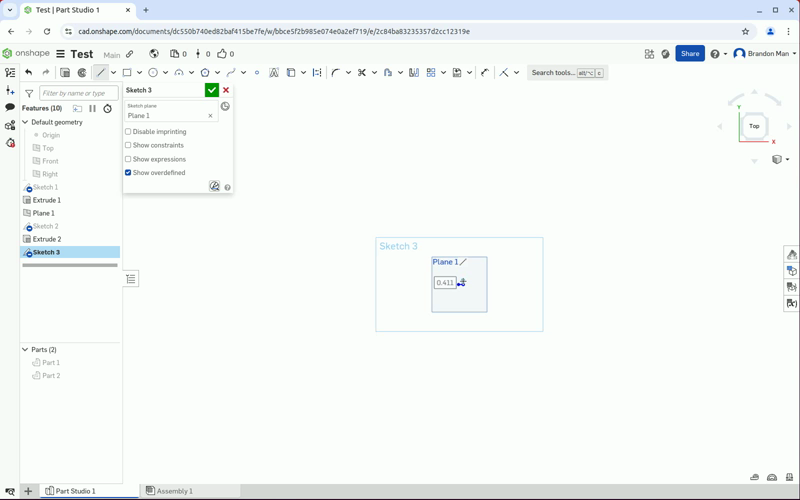
scroll(-6)
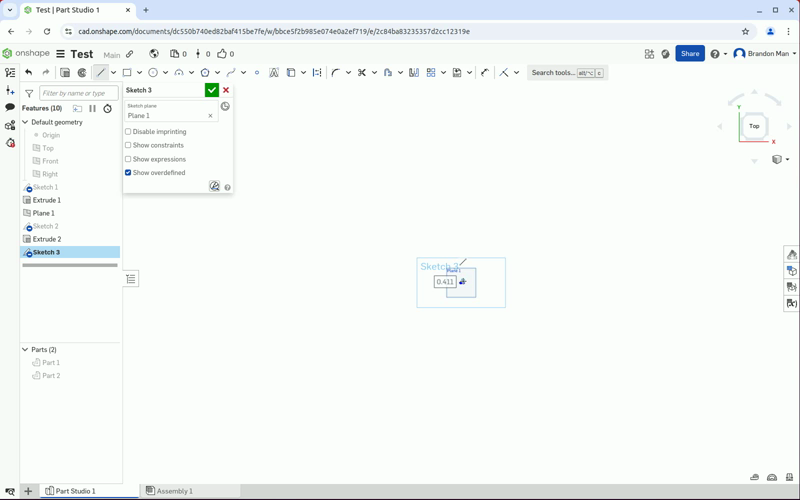
key_up(shift)
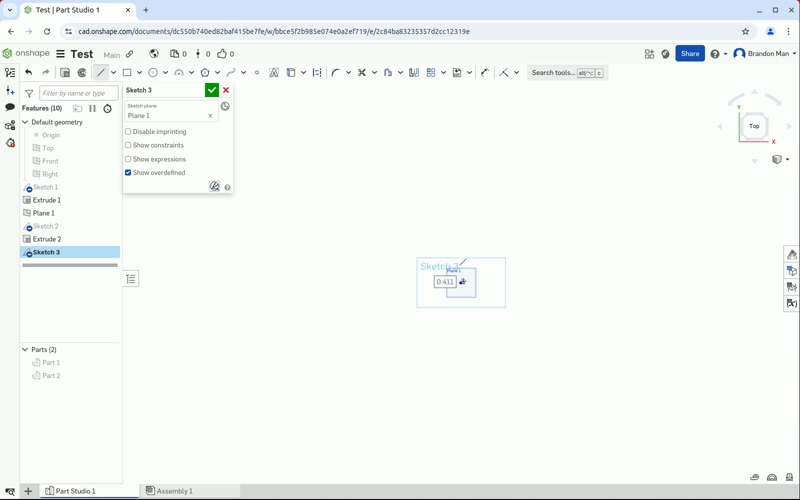
key_down(shift)
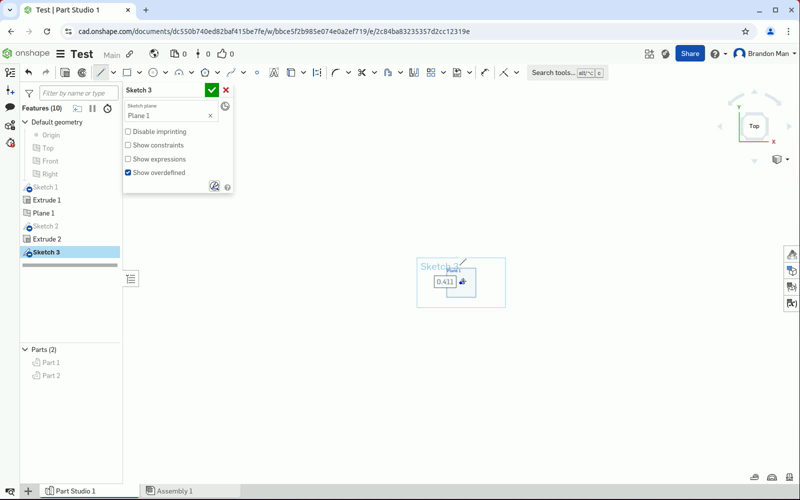
mouse_move(493, 280)
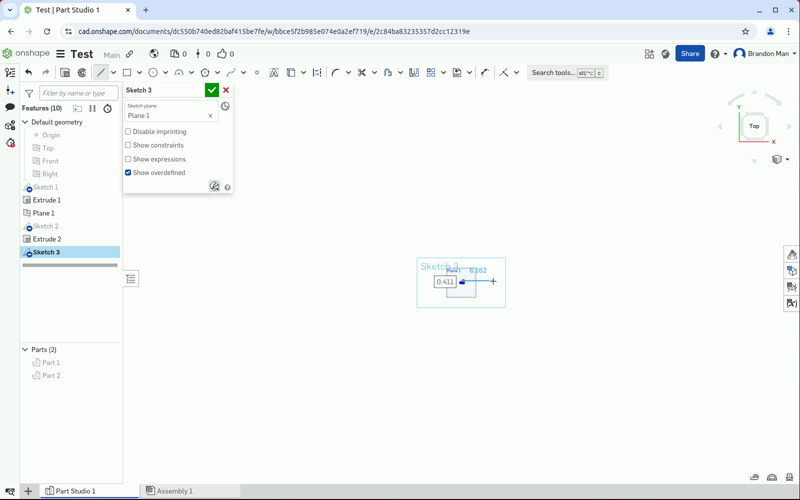
mouse_move(460, 280)
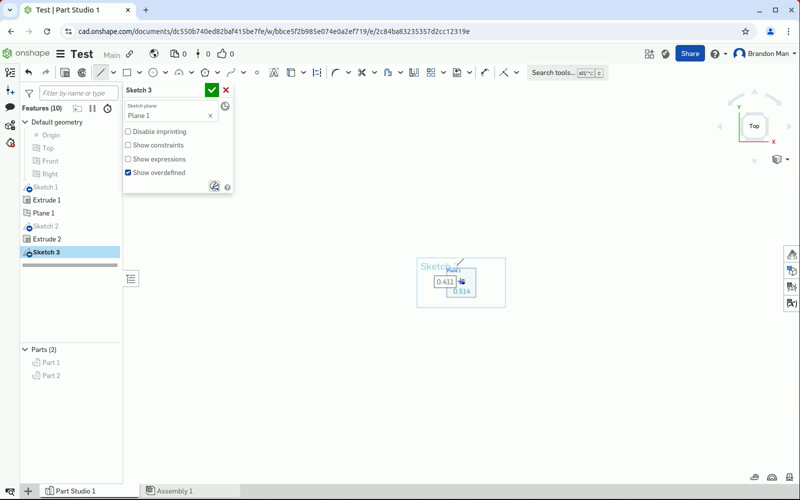
scroll(6)
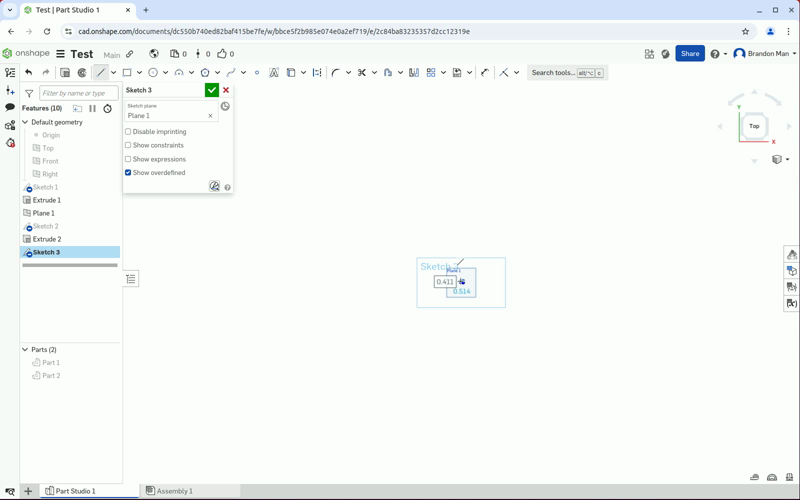
scroll(6)
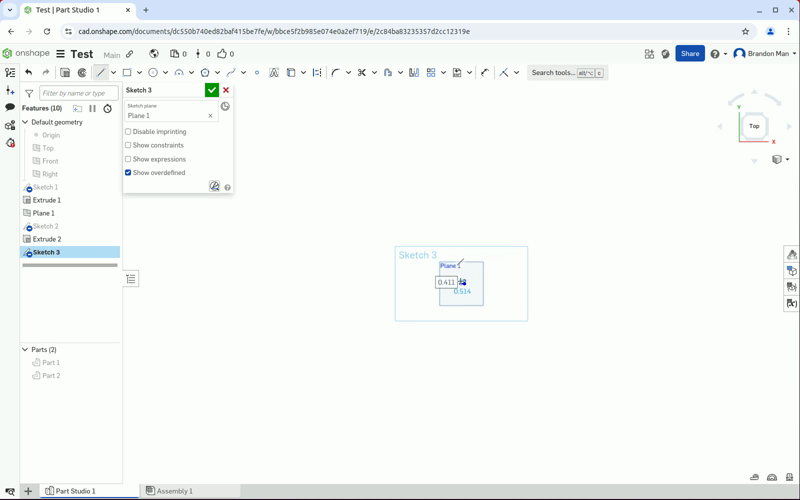
scroll(6)
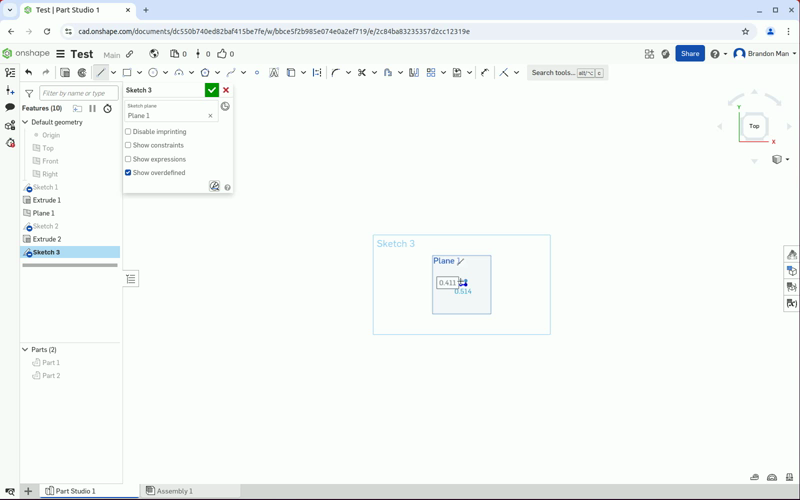
scroll(6)
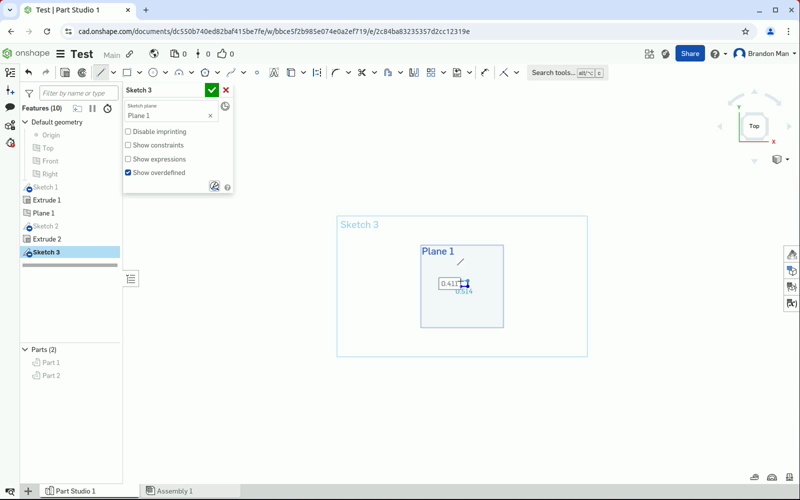
scroll(6)
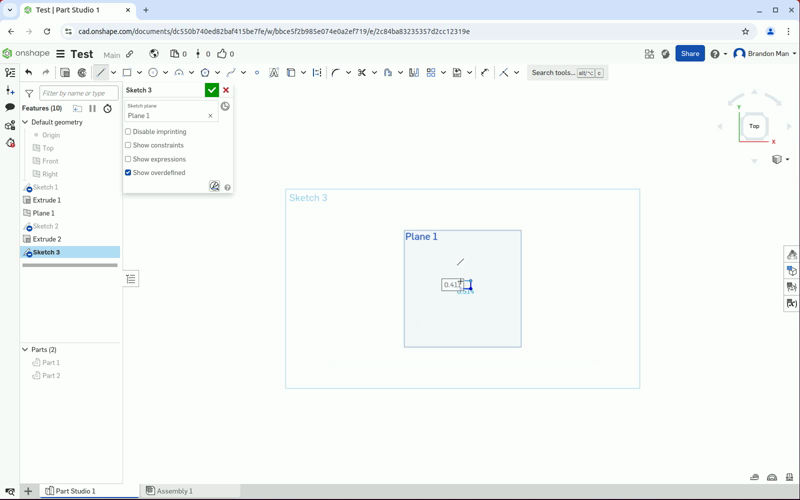
scroll(6)
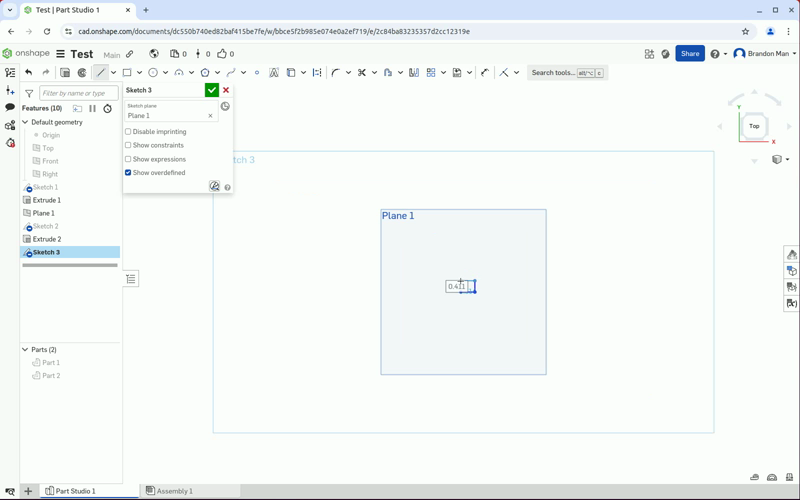
scroll(6)
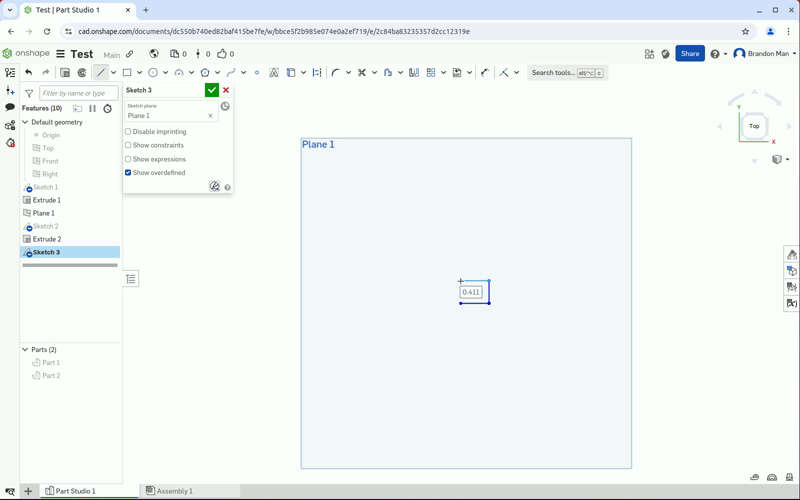
click(460, 280)
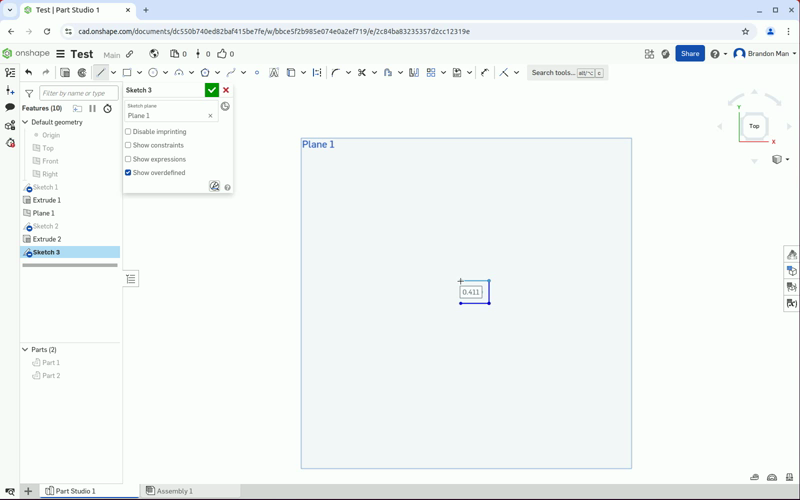
scroll(-6)
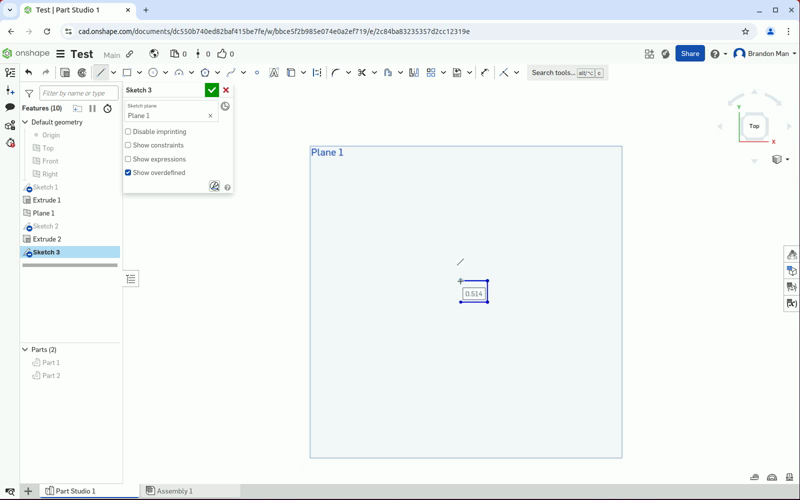
scroll(-6)
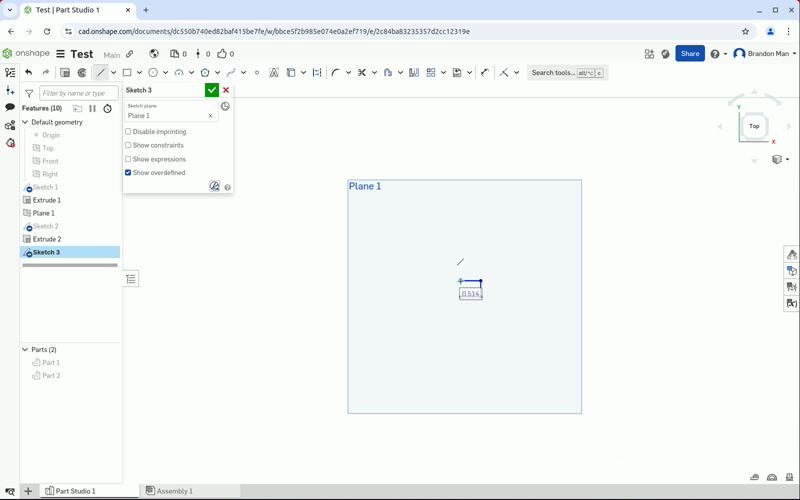
scroll(-6)
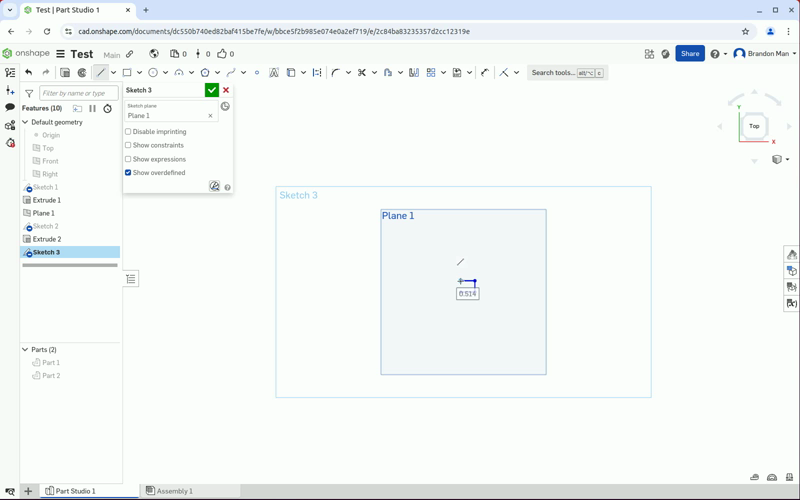
scroll(-6)
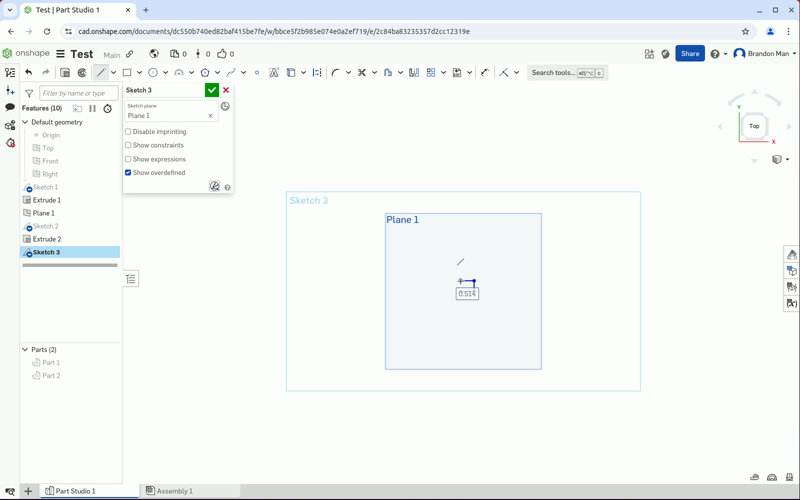
scroll(-6)
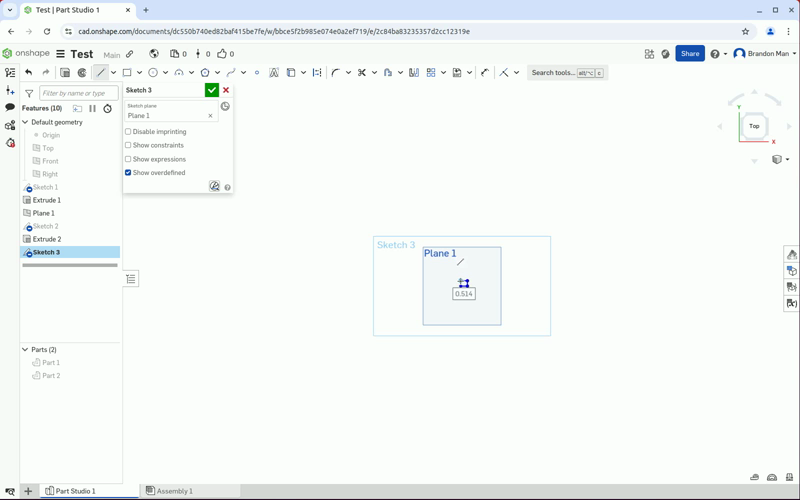
scroll(-6)
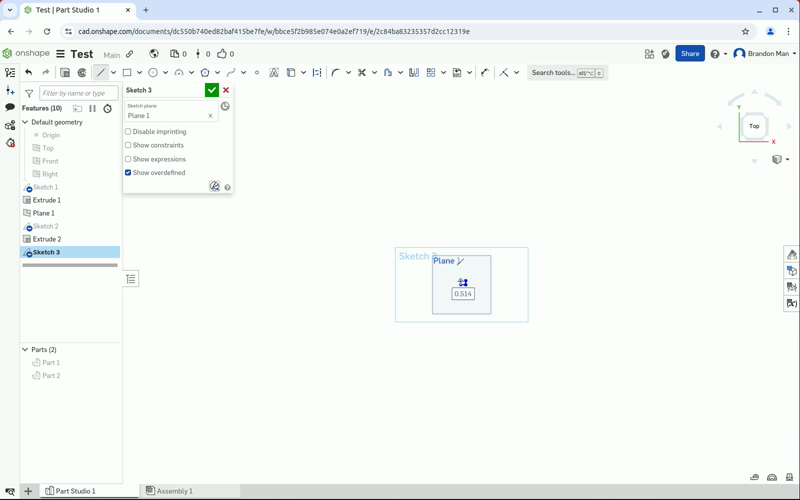
scroll(-6)
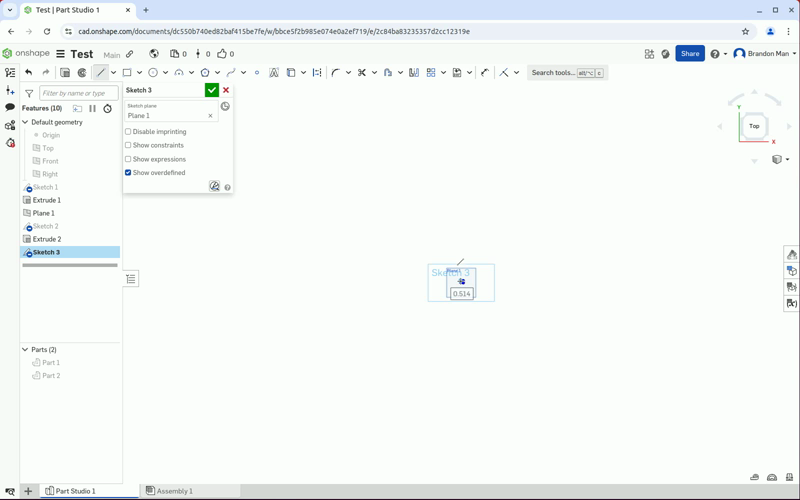
key_up(shift)
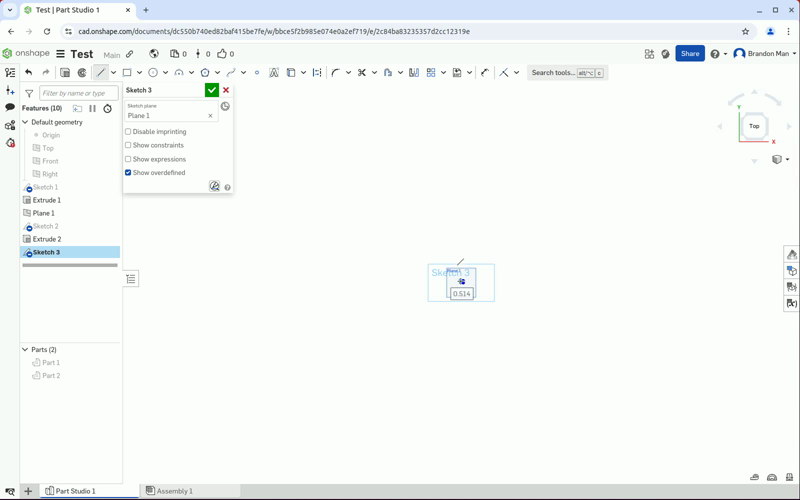
mouse_move(490, 280)
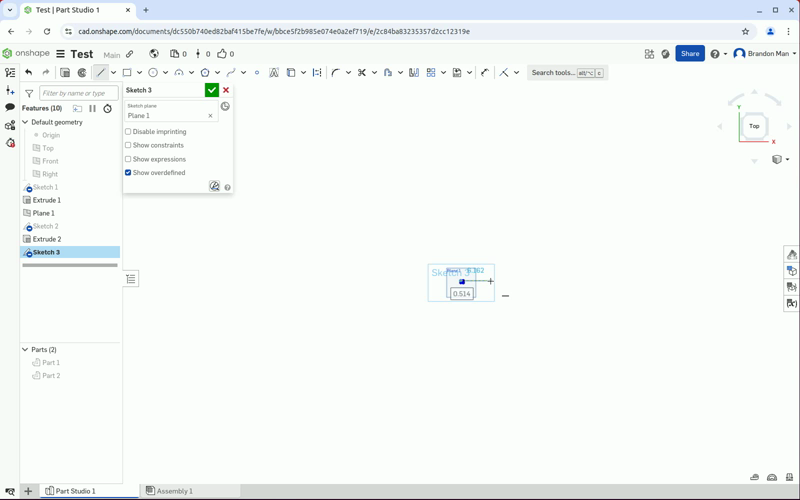
key_down(shift)
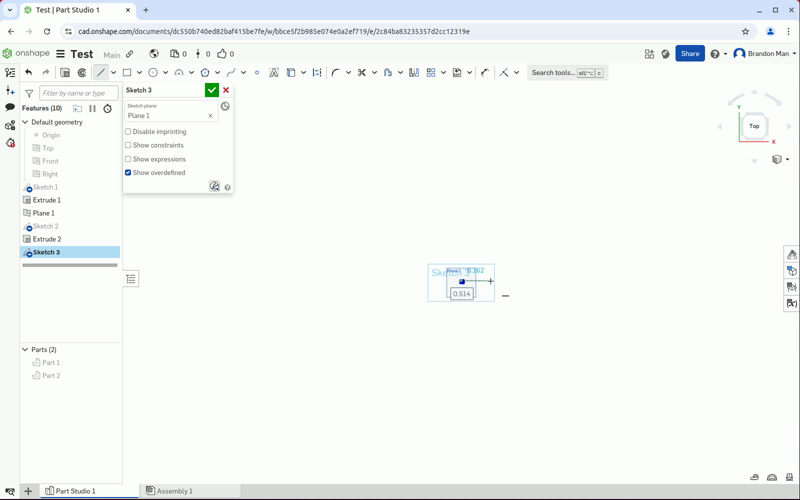
mouse_move(460, 282)
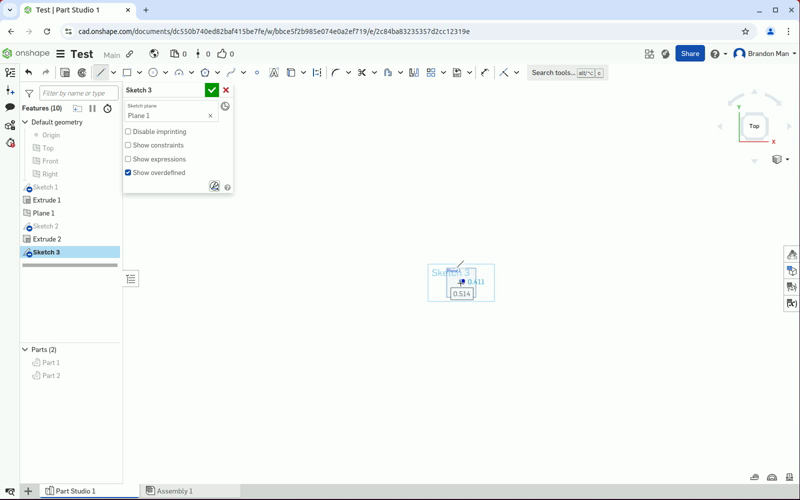
scroll(6)
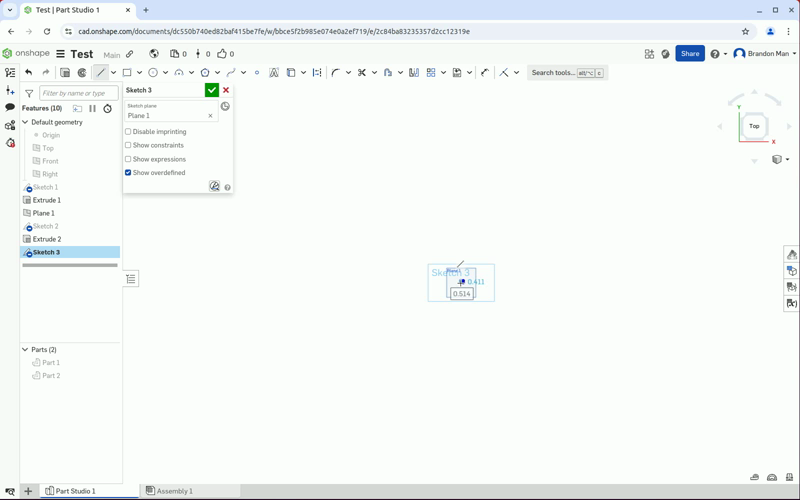
scroll(6)
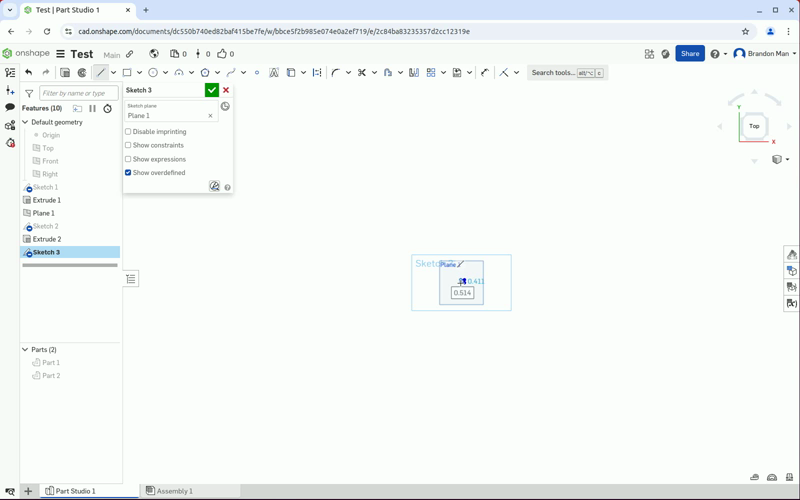
scroll(6)
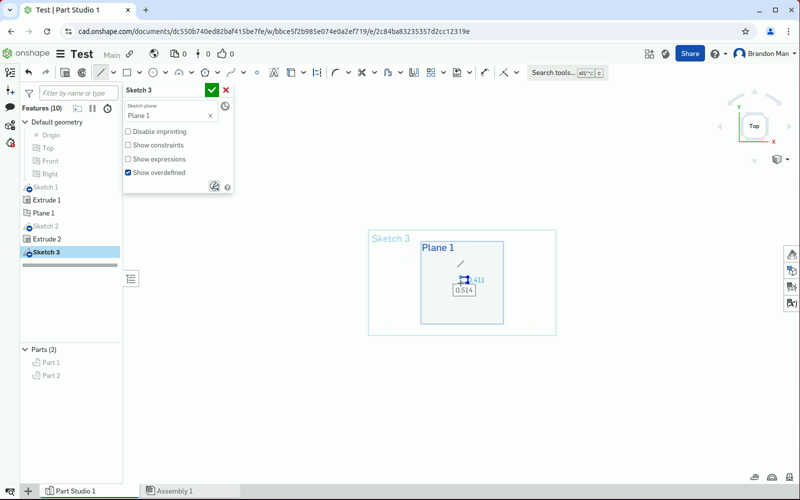
scroll(6)
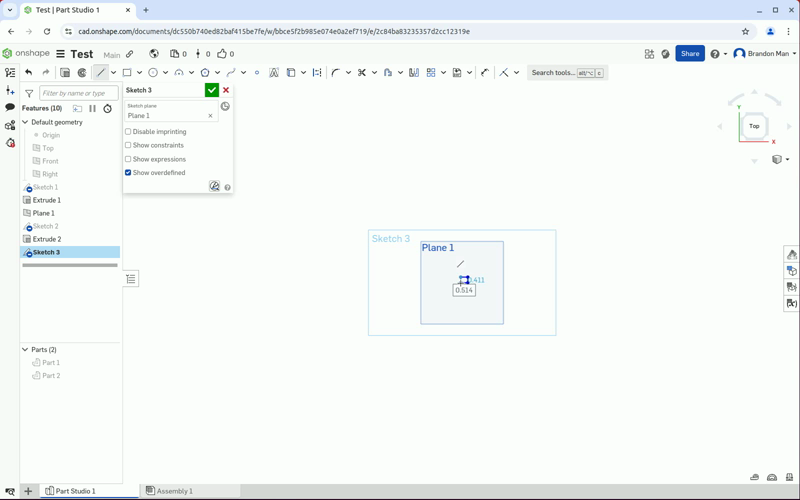
scroll(6)
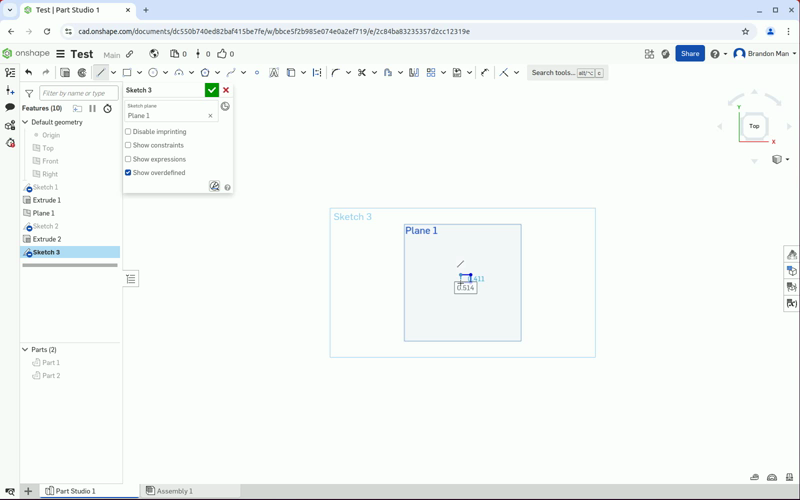
scroll(6)
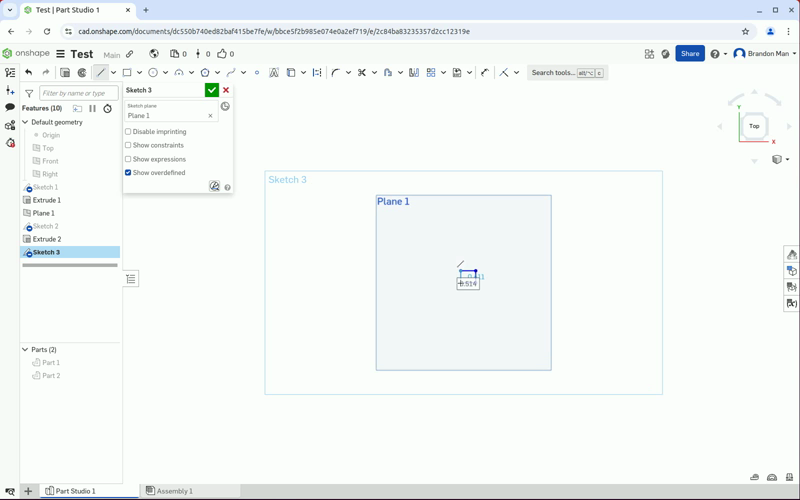
scroll(6)
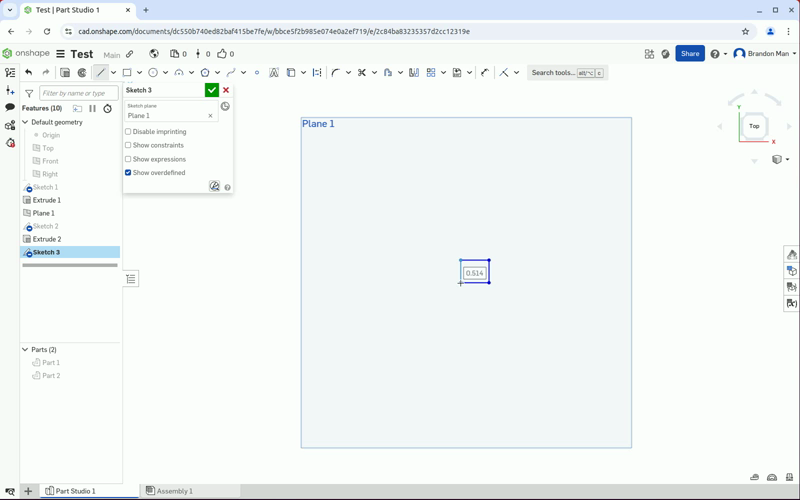
key_up(shift)
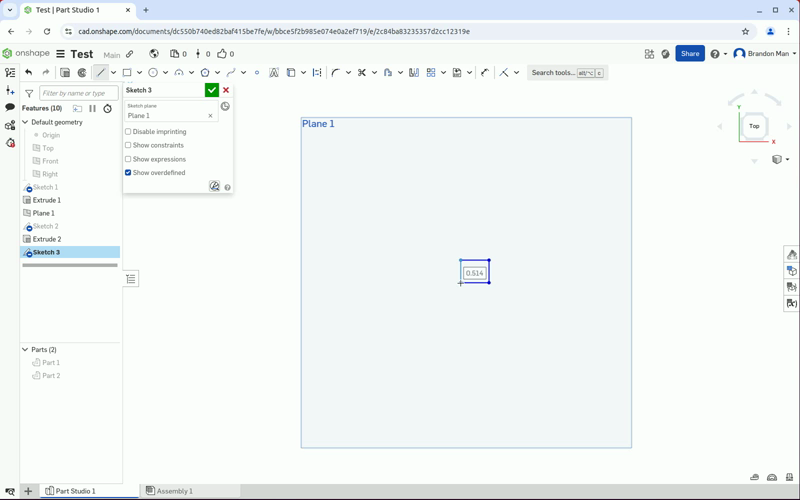
click(460, 282)
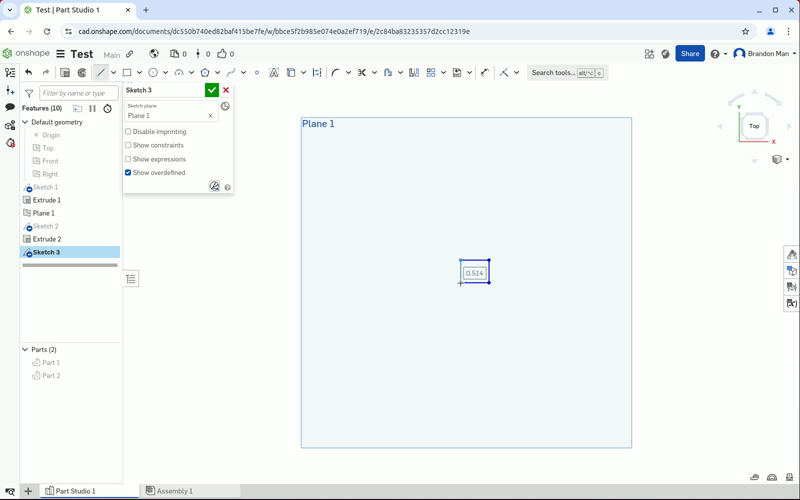
scroll(-6)
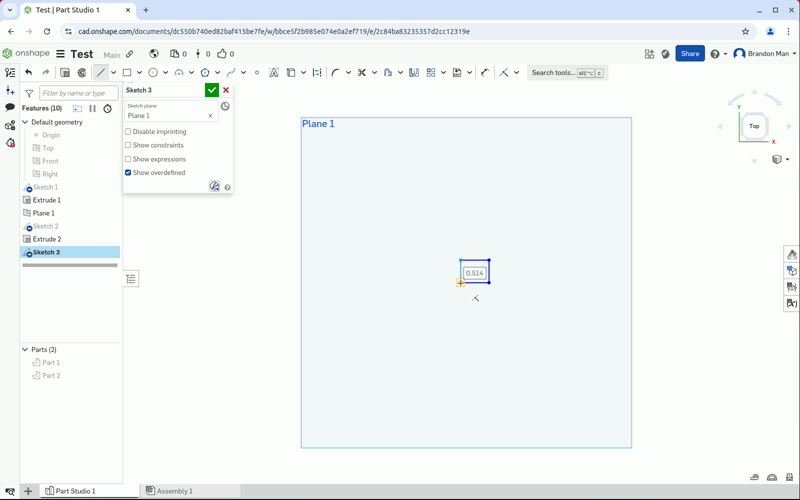
scroll(-6)
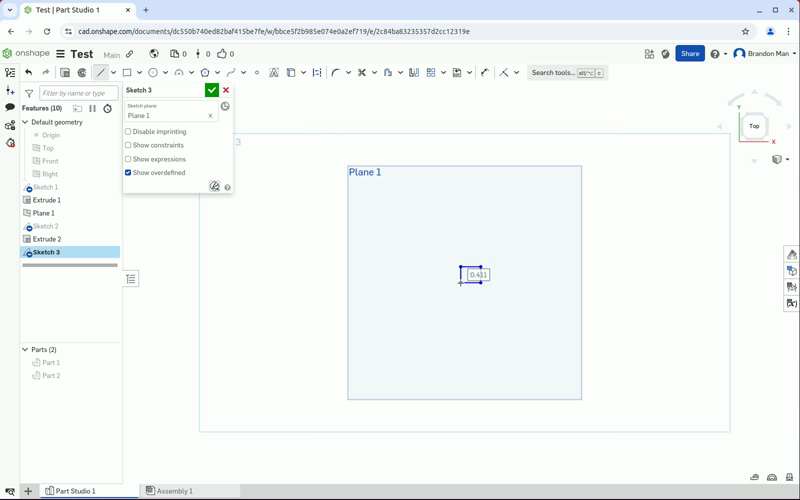
scroll(-6)
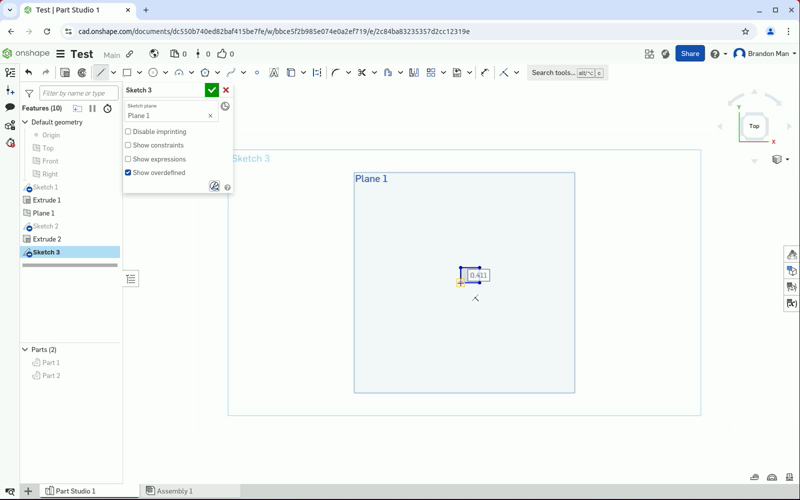
scroll(-6)
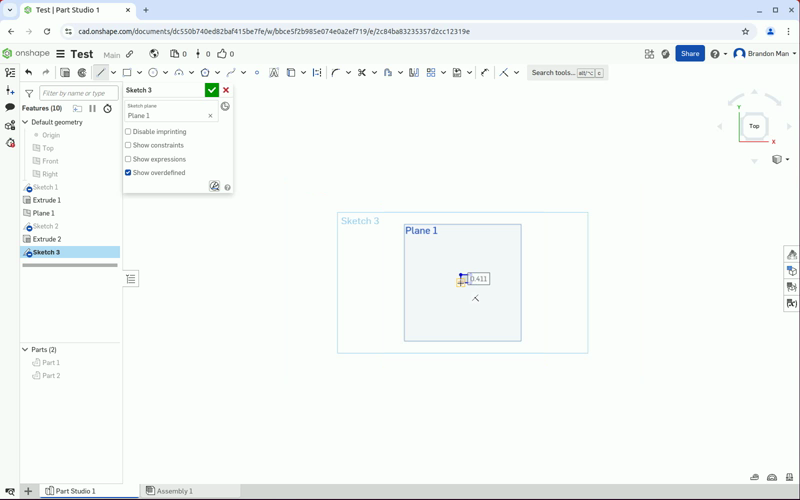
scroll(-6)
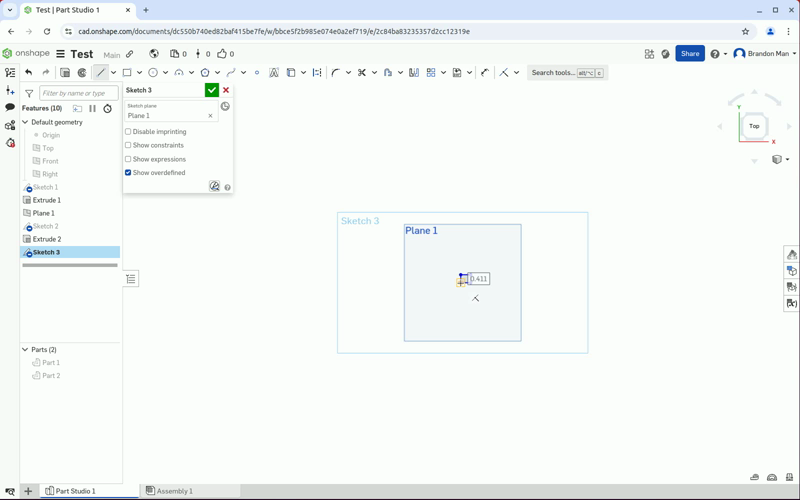
scroll(-6)
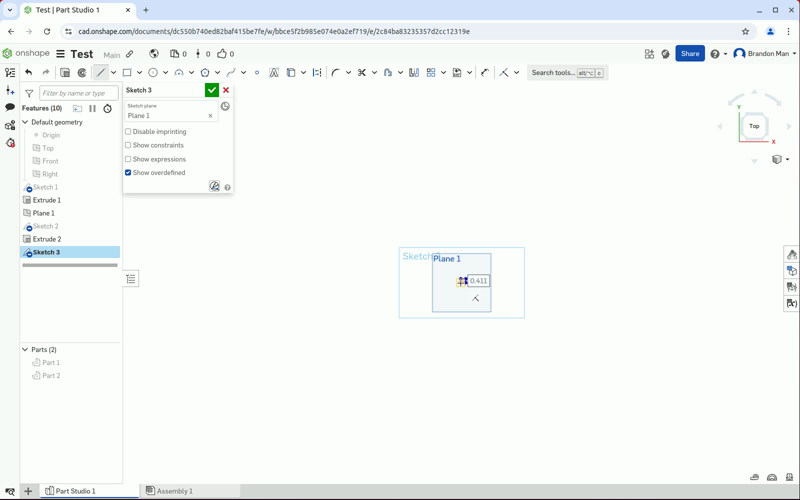
scroll(-6)
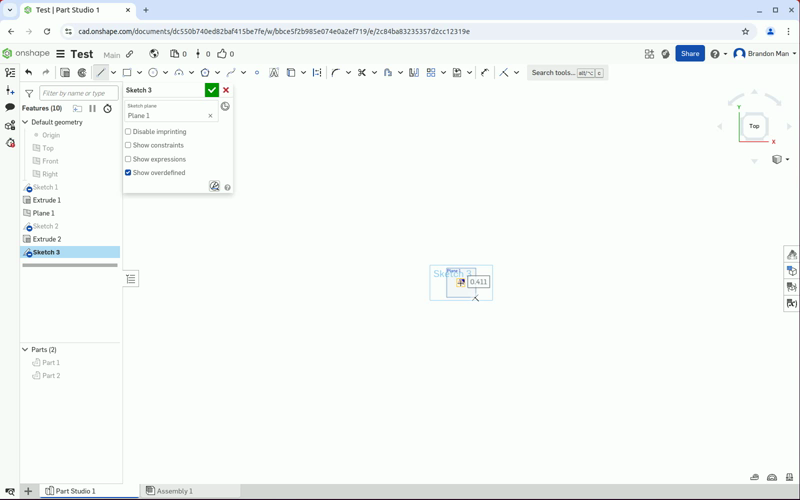
key(esc)
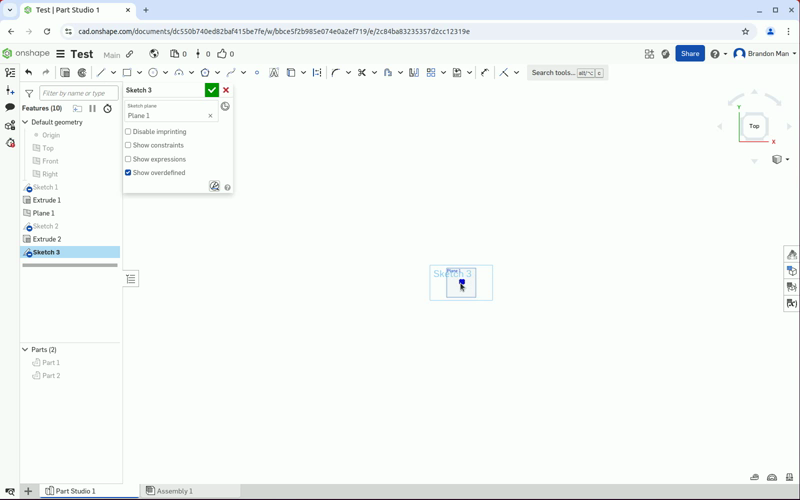
mouse_move(462, 282)
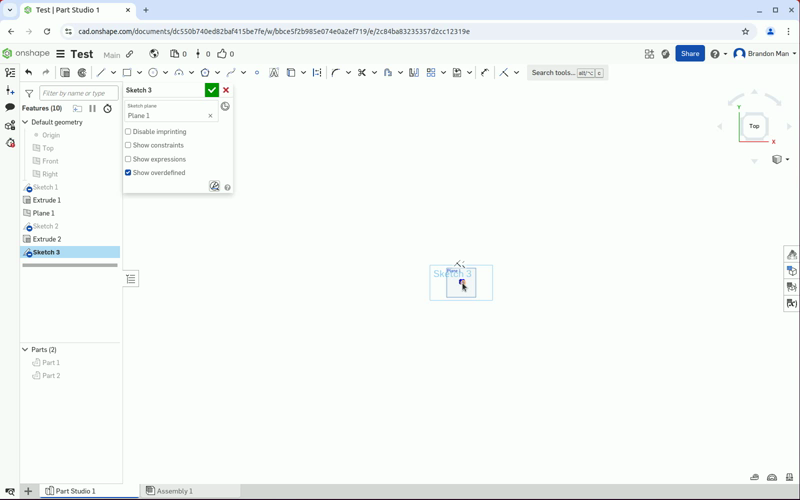
scroll(6)
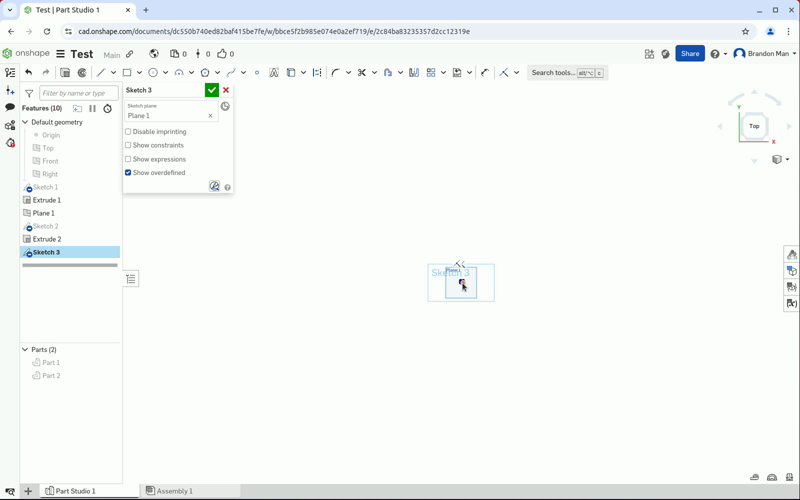
scroll(6)
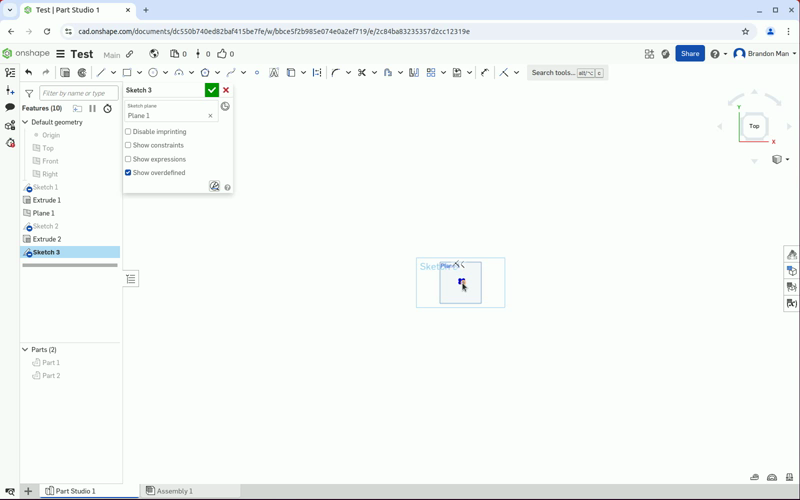
scroll(6)
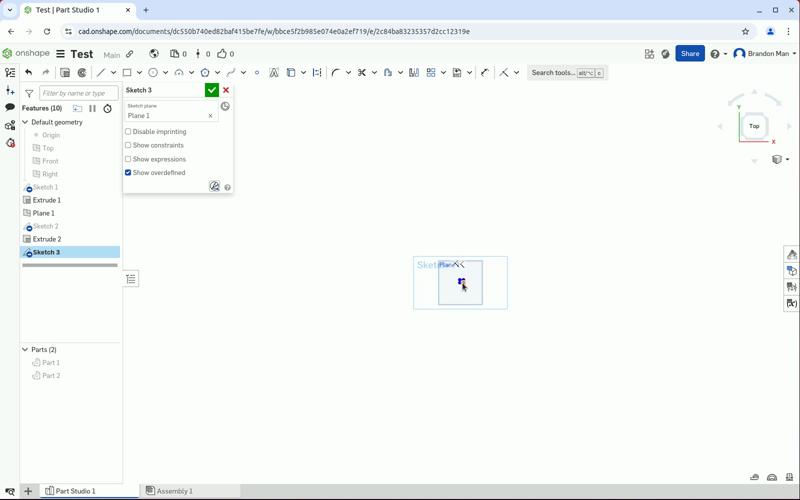
scroll(6)
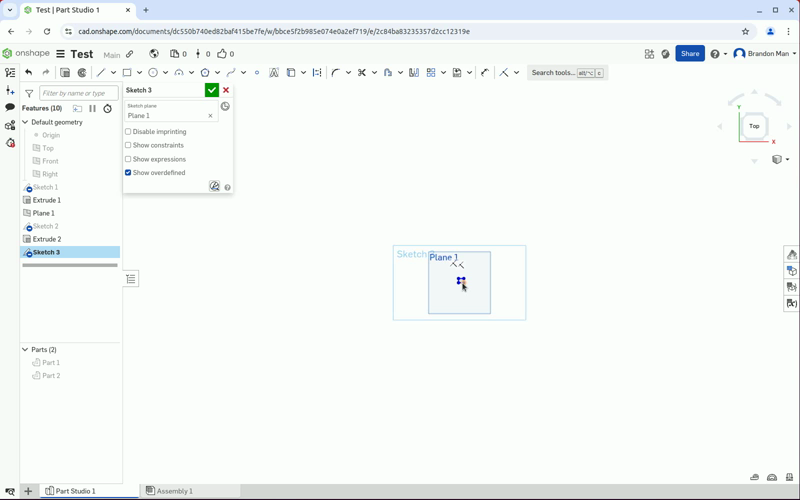
scroll(6)
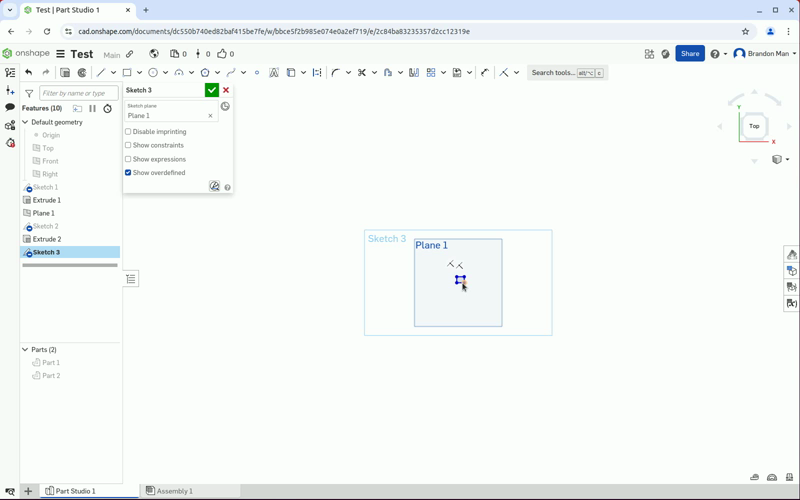
scroll(6)
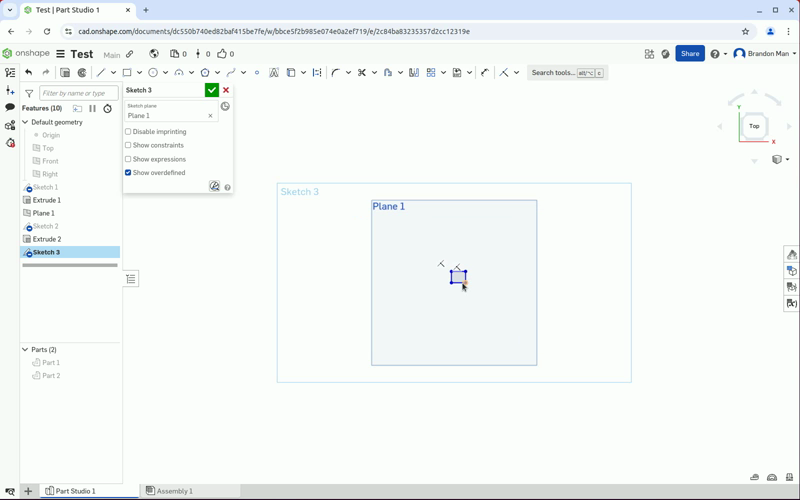
scroll(6)
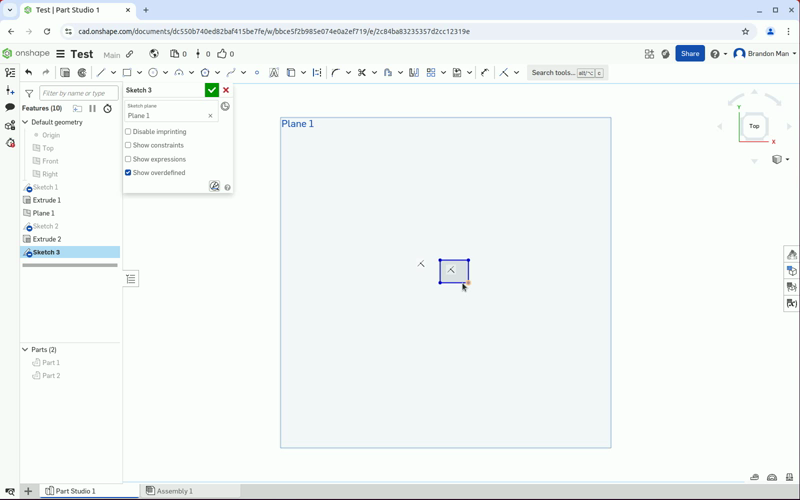
click(462, 282)
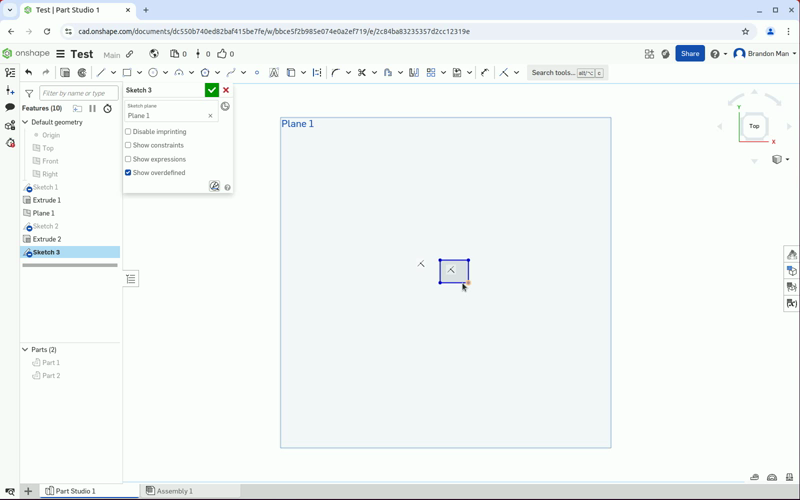
scroll(-6)
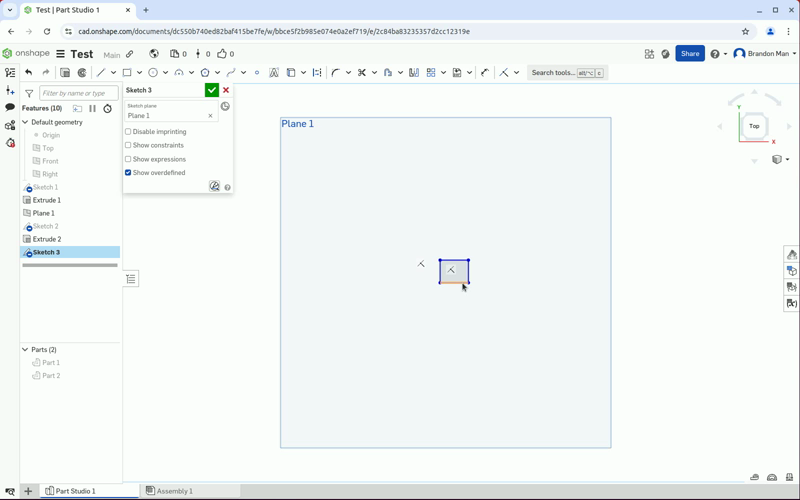
scroll(-6)
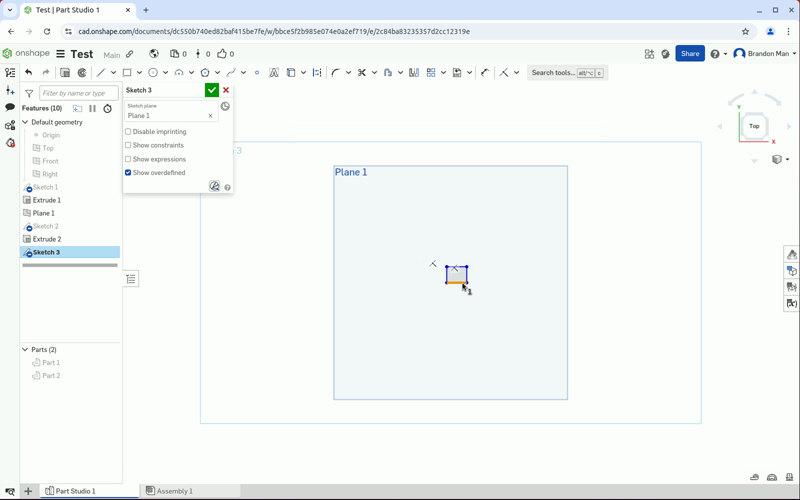
scroll(-6)
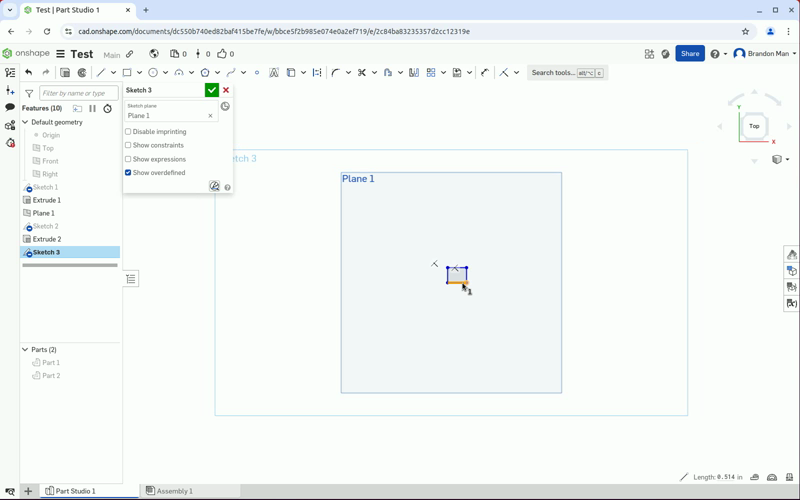
scroll(-6)
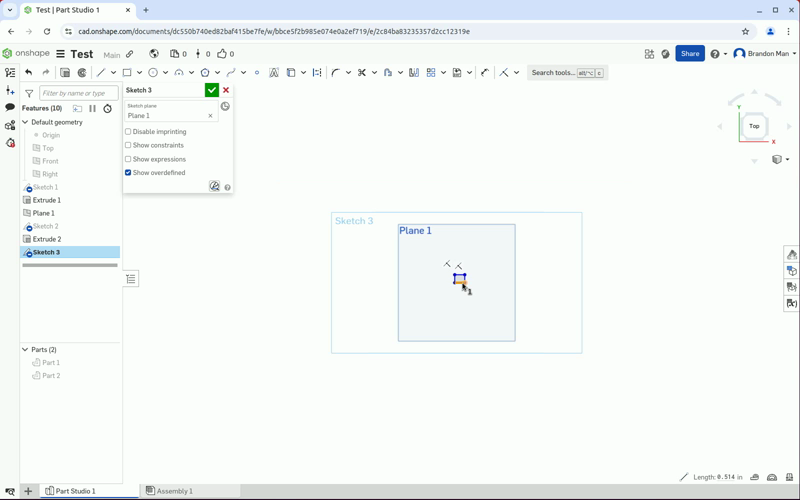
scroll(-6)
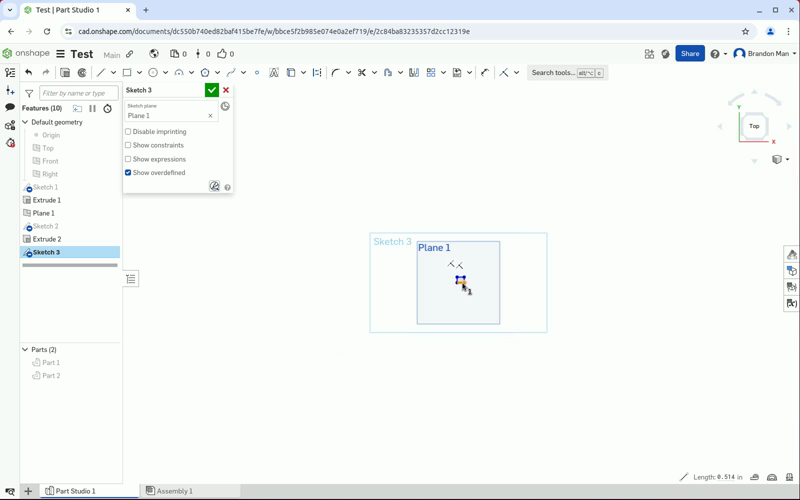
scroll(-6)
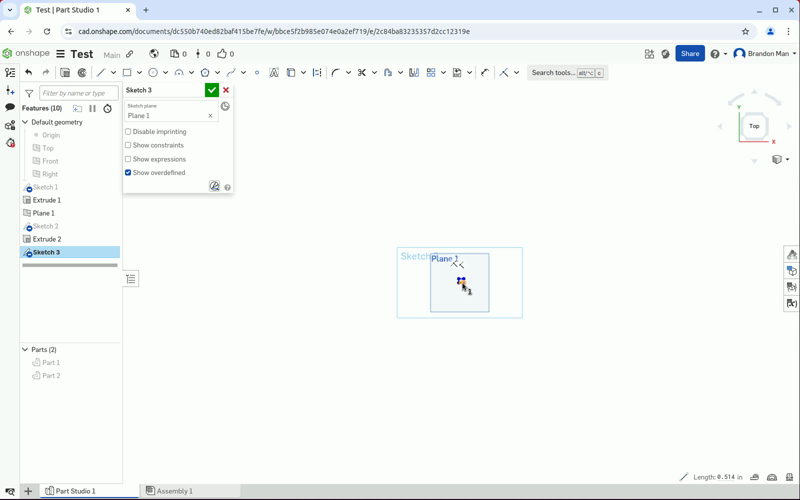
scroll(-6)
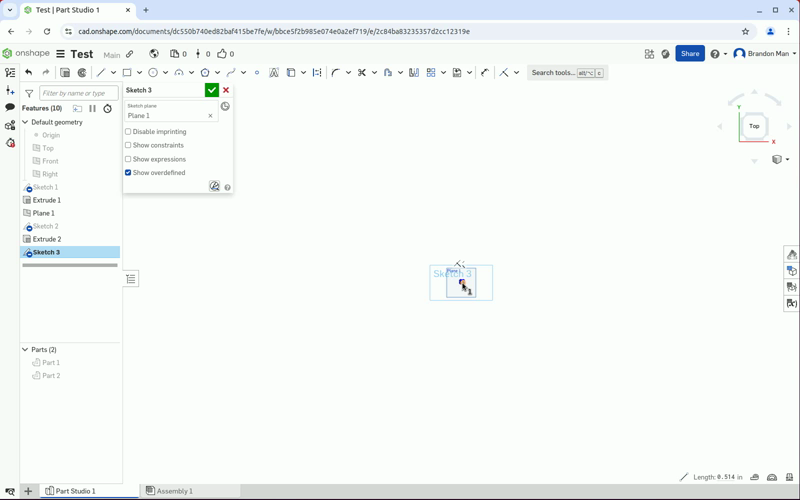
mouse_move(73, 352)
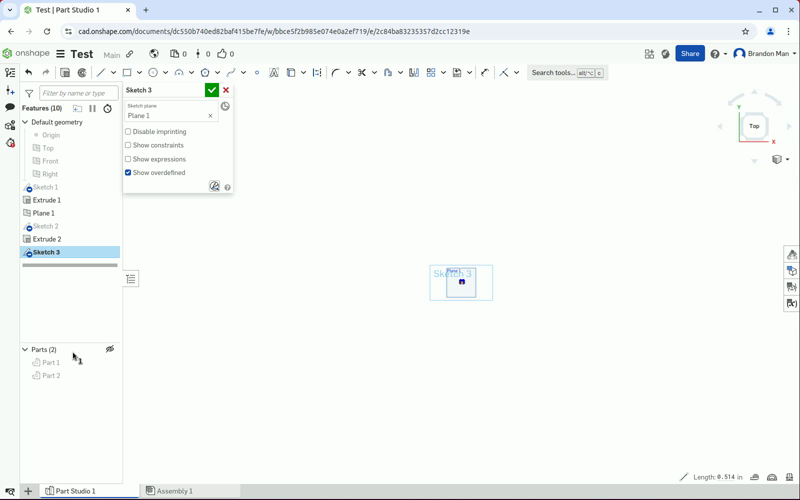
key(shift+y)
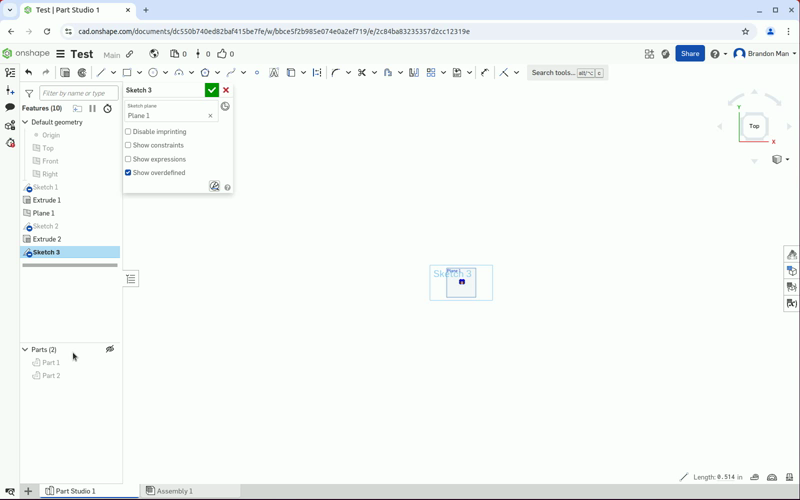
key(shift+e)
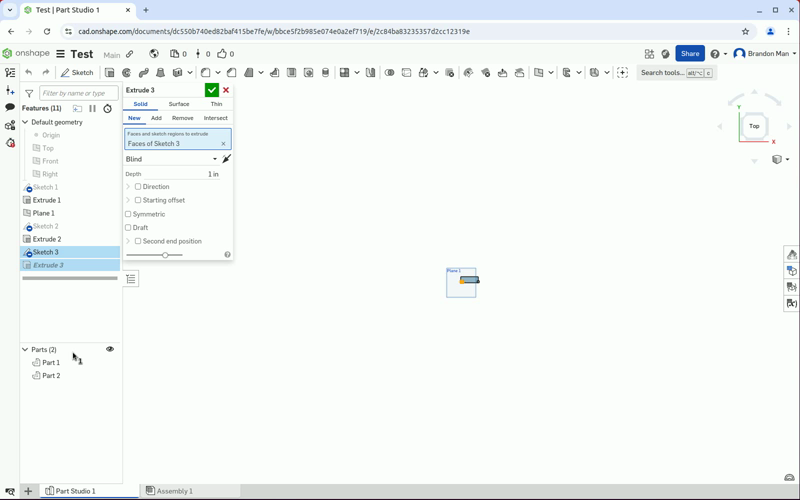
mouse_move(143, 106)
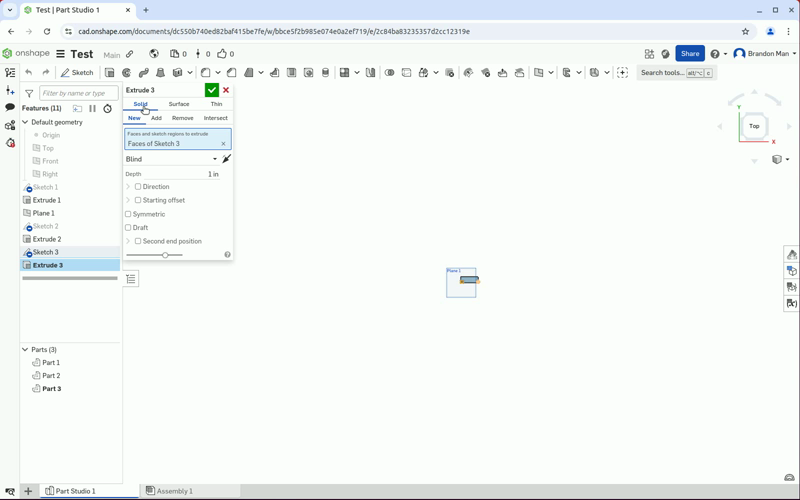
click(143, 106)
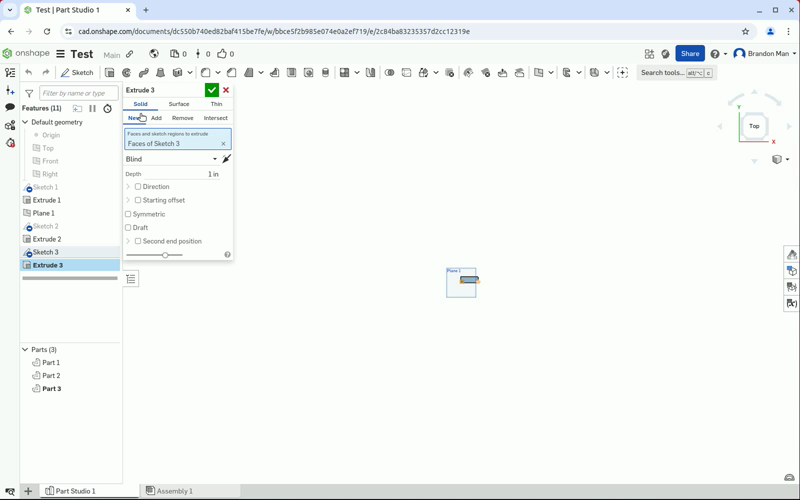
mouse_move(137, 120)
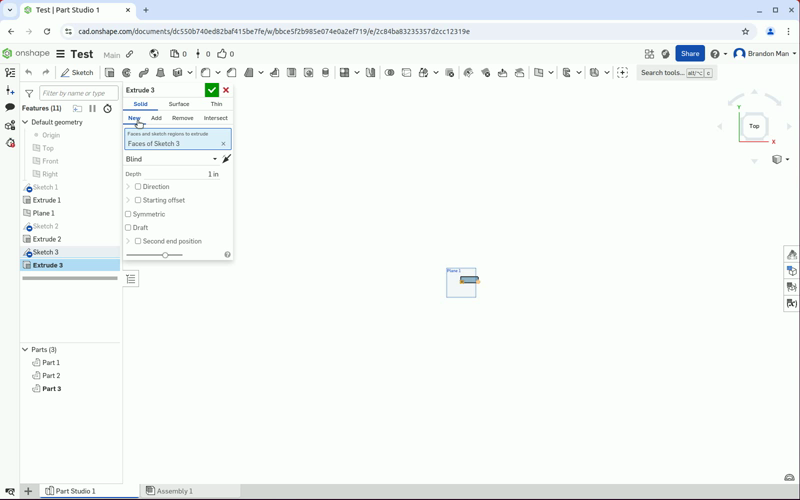
click(137, 120)
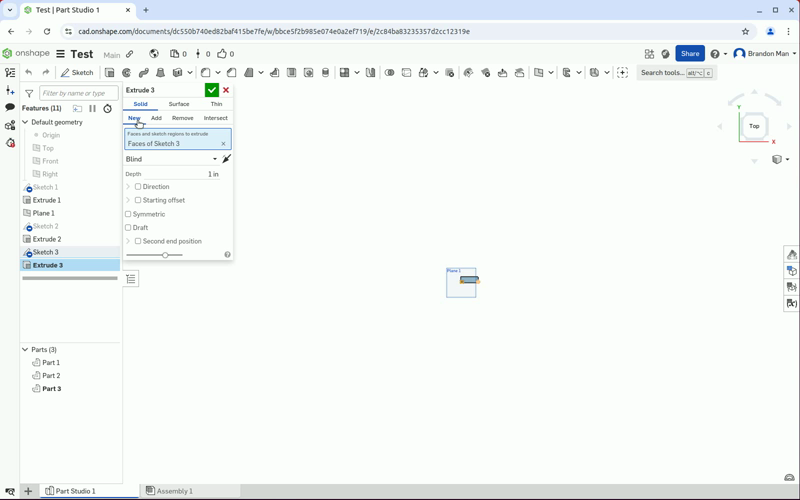
key(tab, 4)
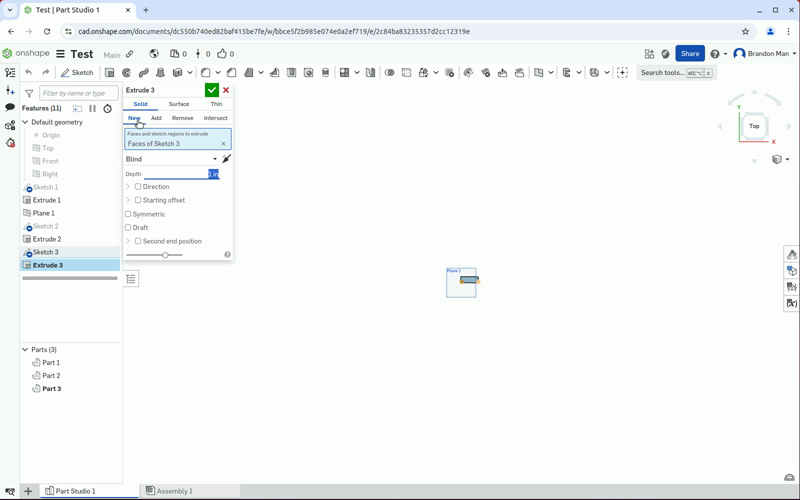
text(22.868)
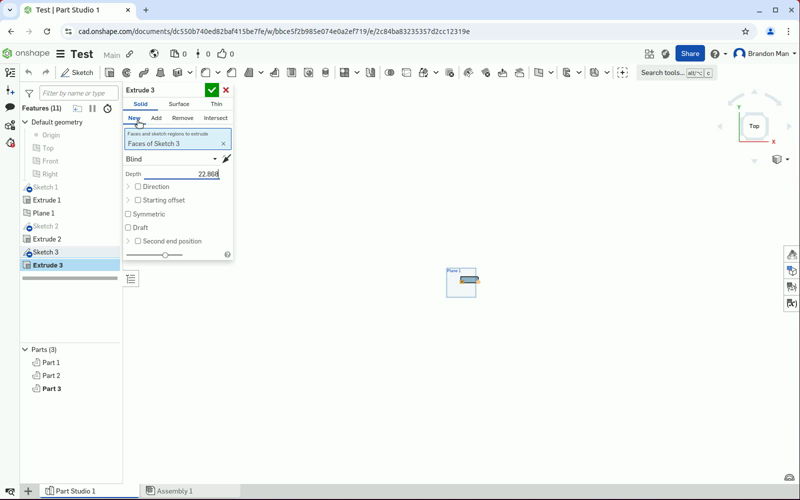
key(enter)
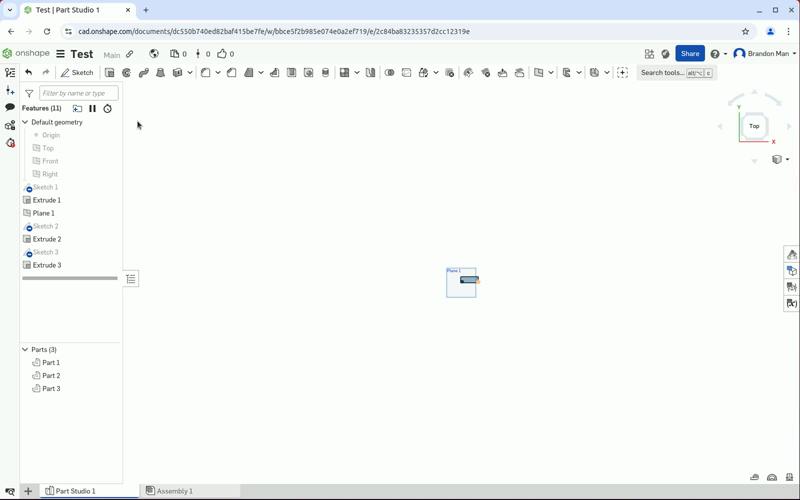
key(shift+h)
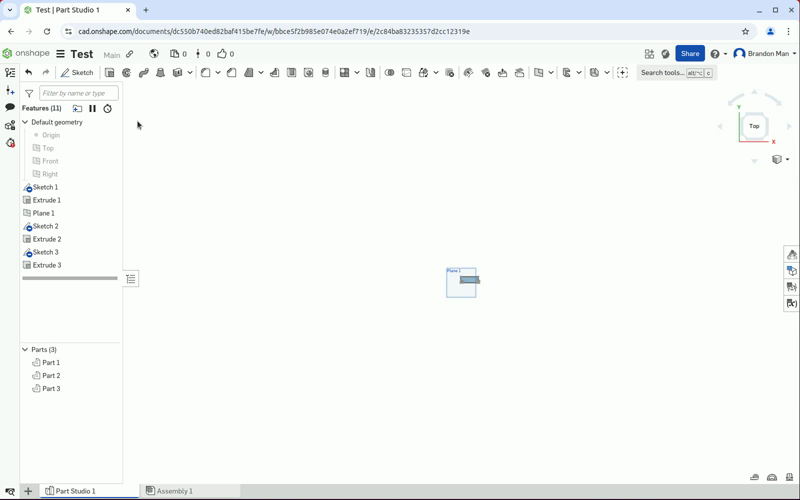
key(shift+h)
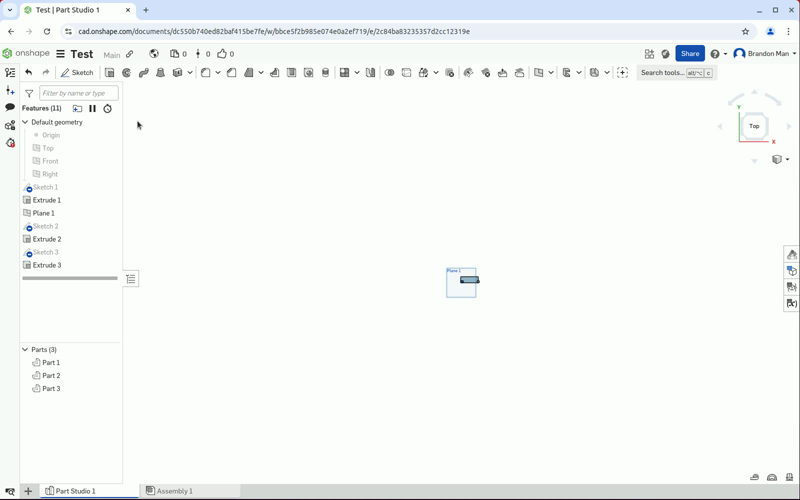
mouse_move(73, 189)
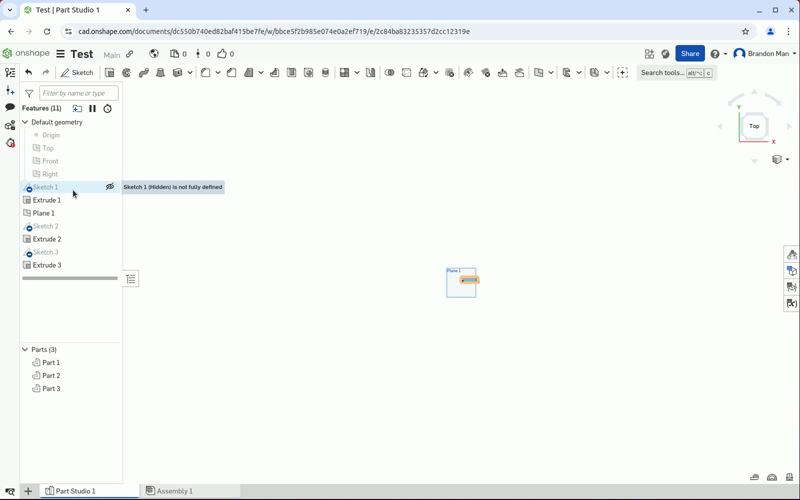
click(73, 189)
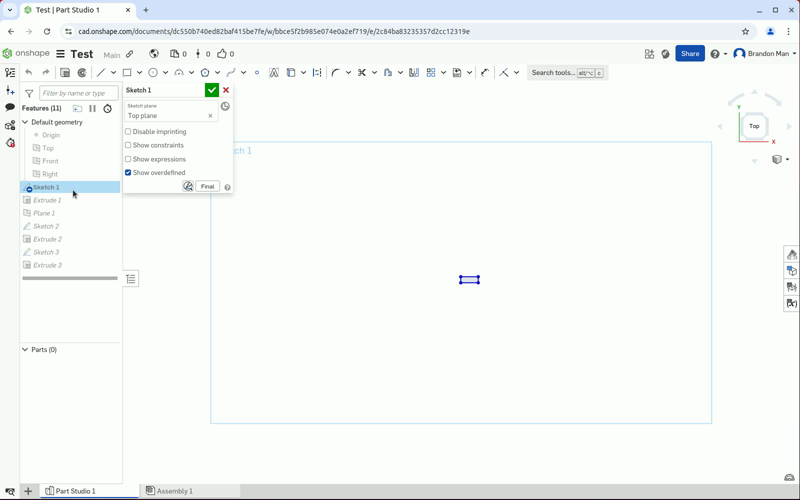
mouse_move(229, 92)
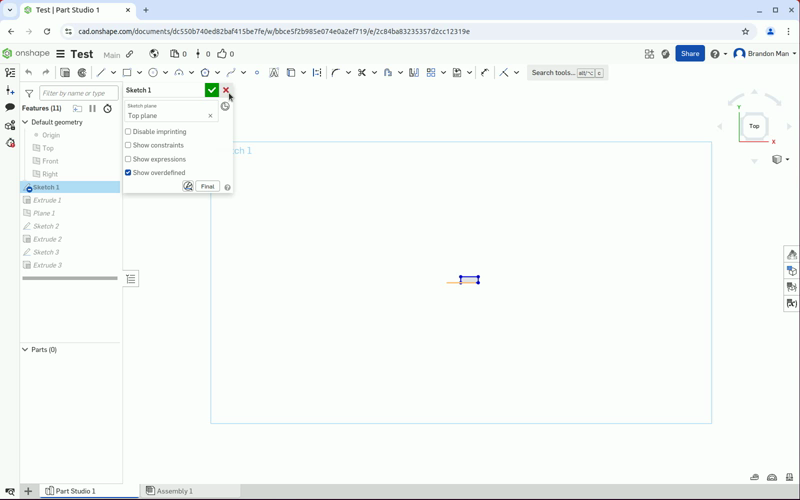
click(229, 92)
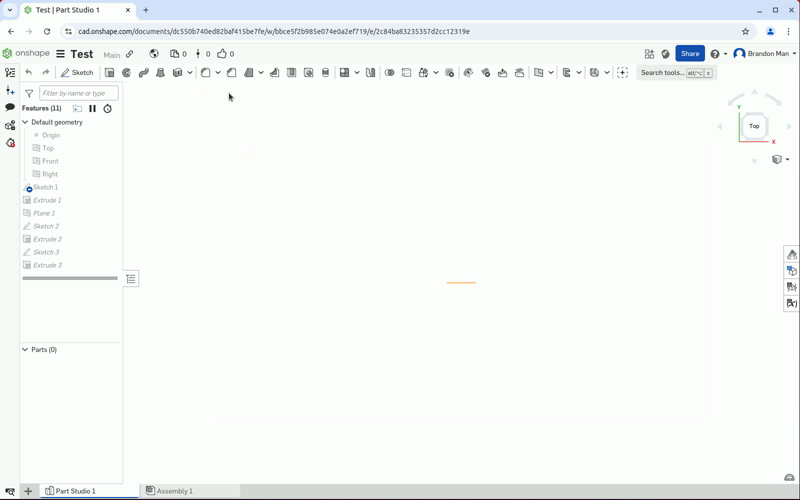
key(shift+s)
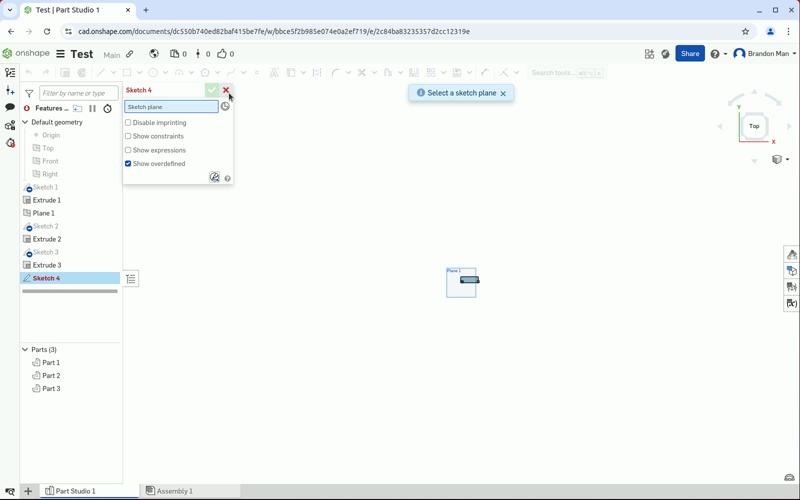
mouse_move(73, 215)
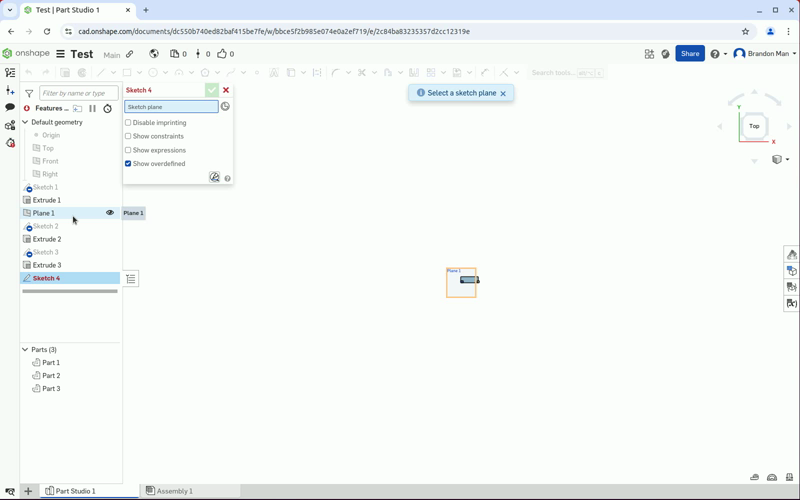
click(73, 215)
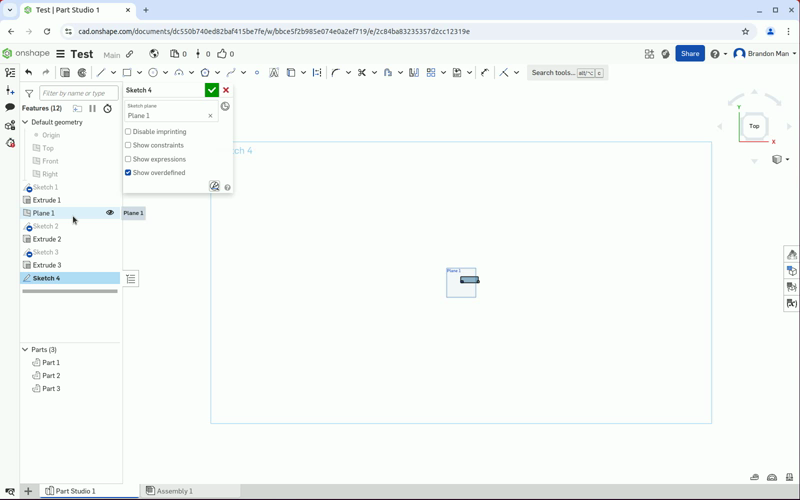
mouse_move(73, 352)
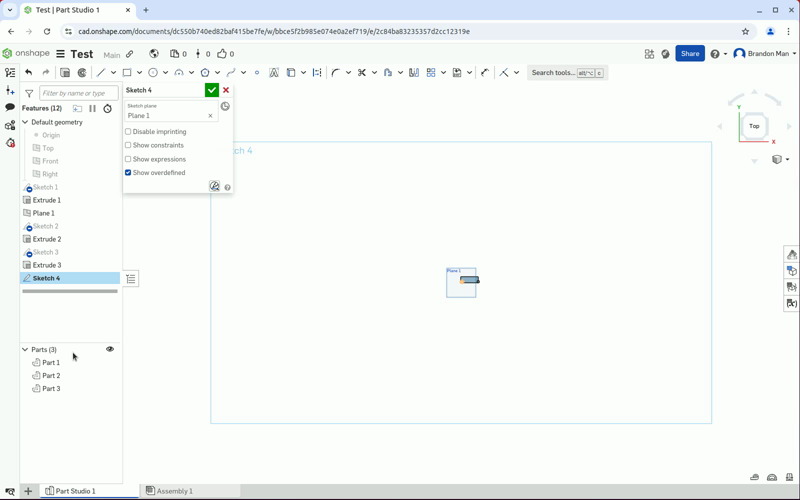
key(y)
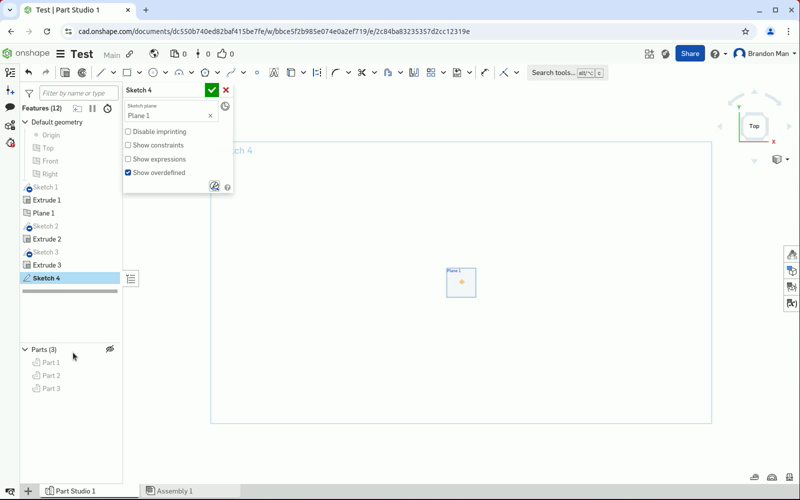
key(l)
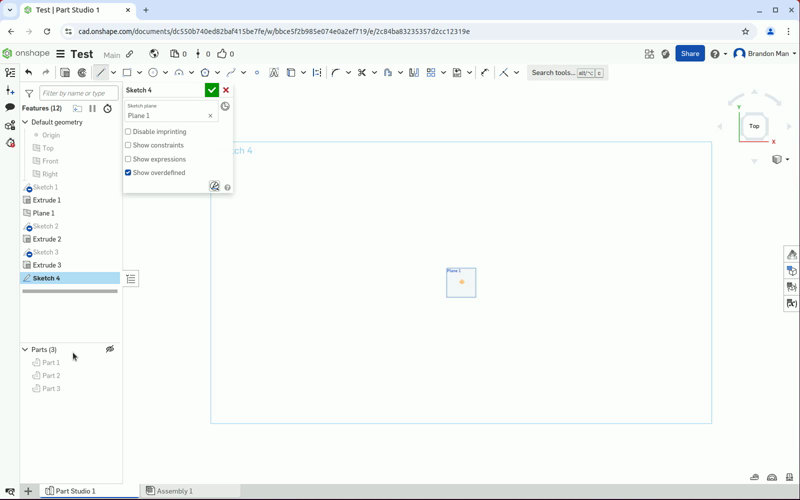
key_down(shift)
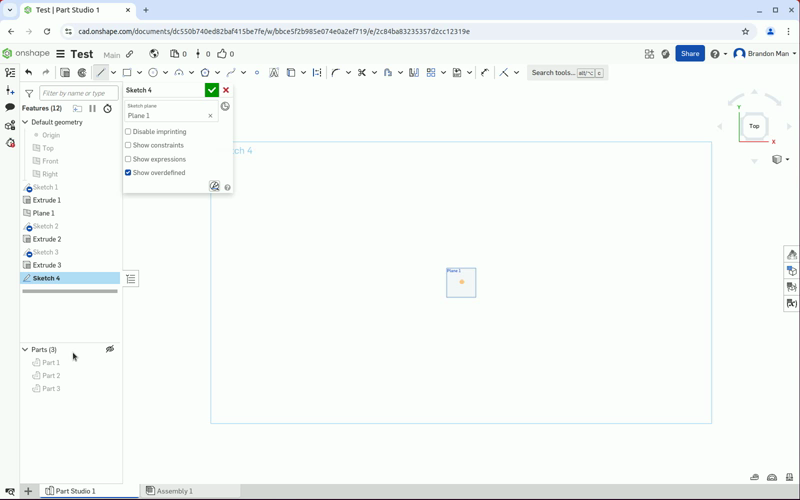
mouse_move(460, 278)
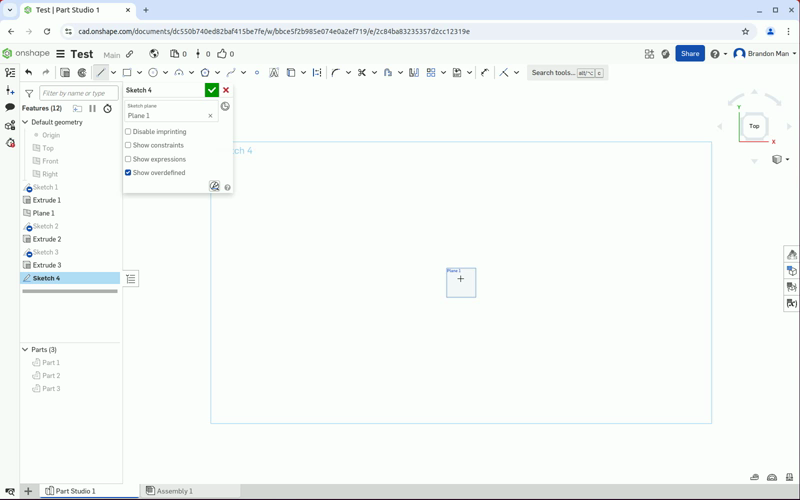
click(460, 278)
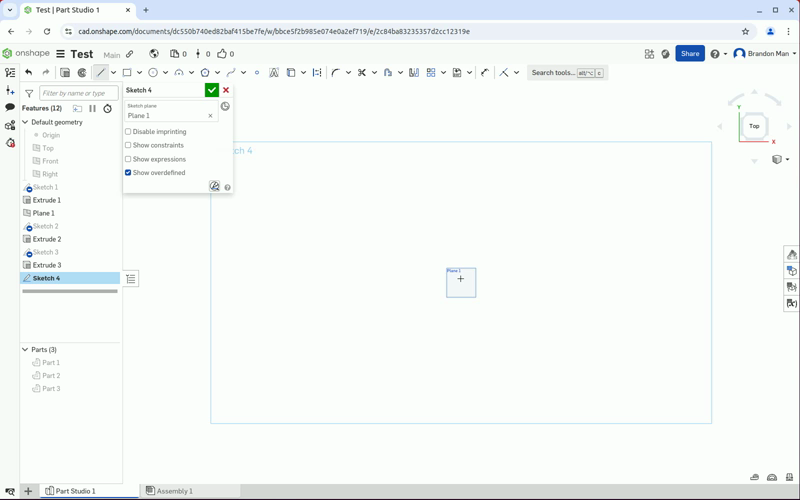
key_up(shift)
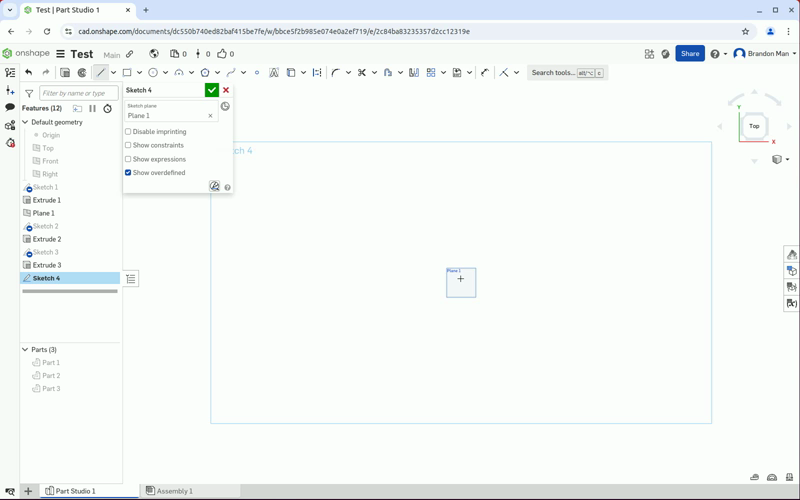
key_down(shift)
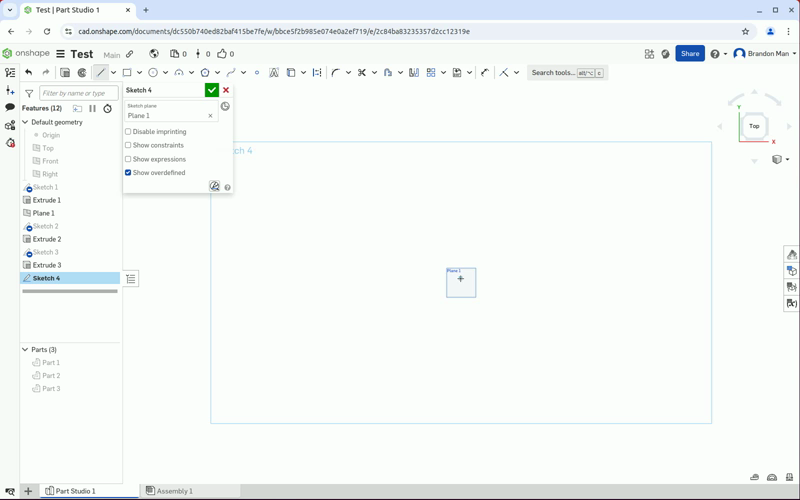
mouse_move(490, 278)
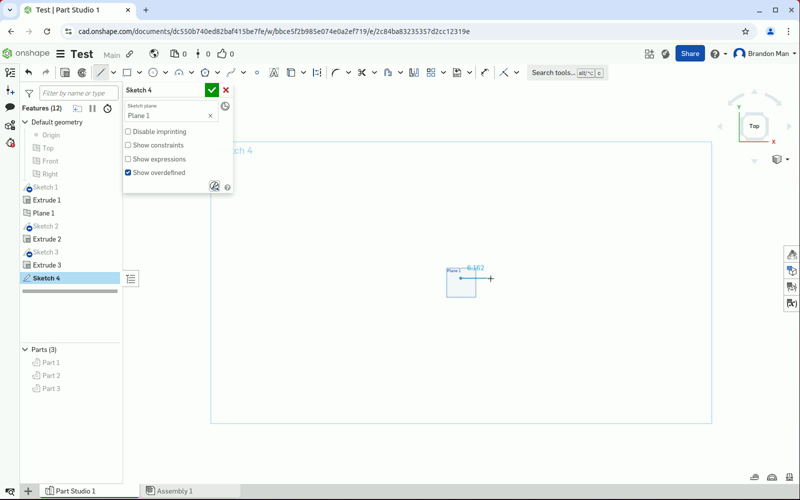
mouse_move(463, 278)
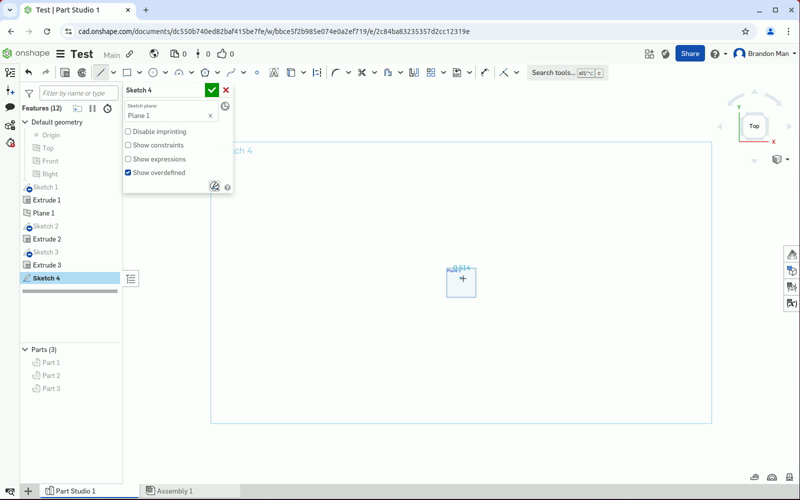
scroll(6)
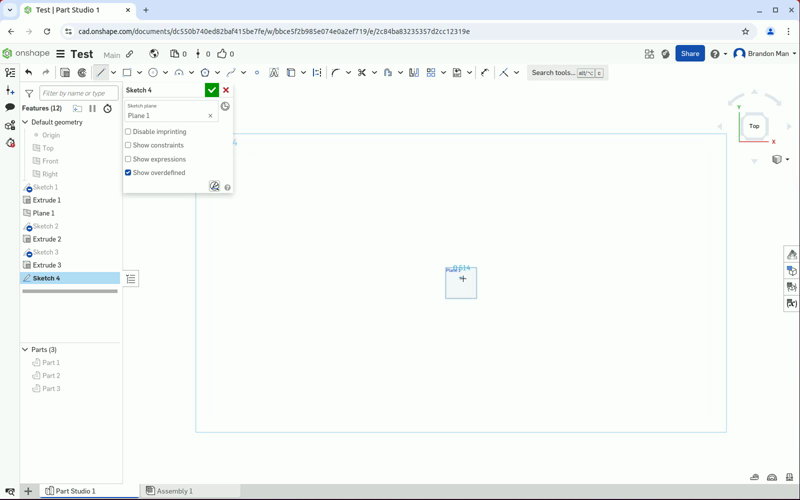
scroll(6)
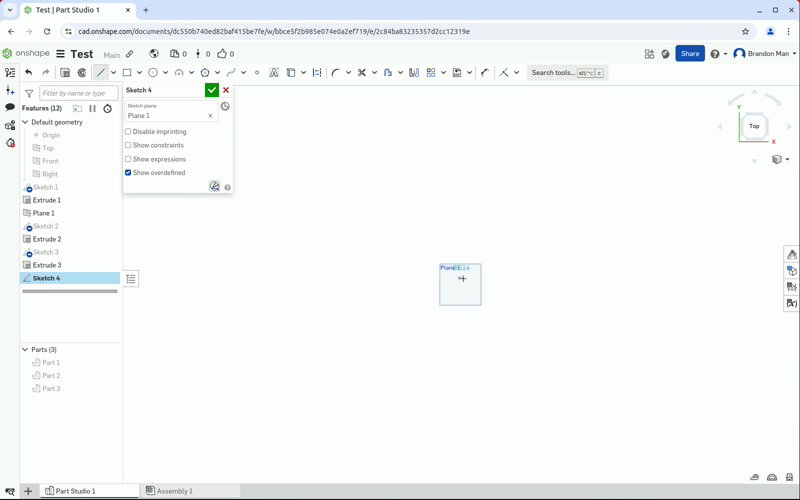
scroll(6)
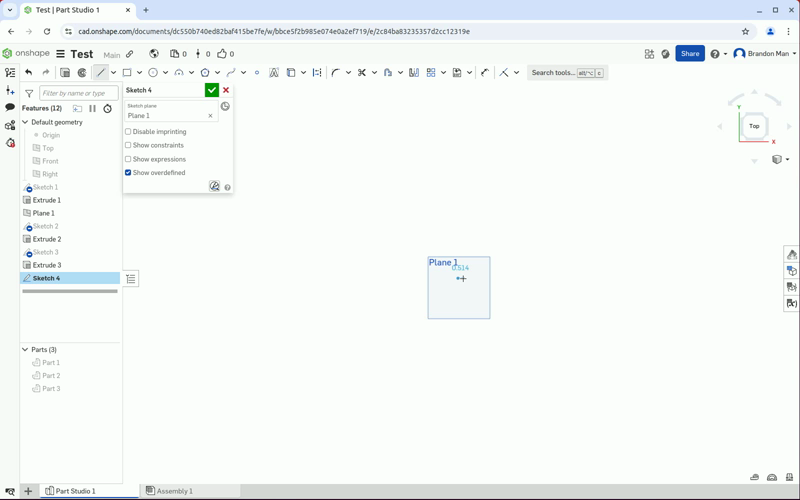
scroll(6)
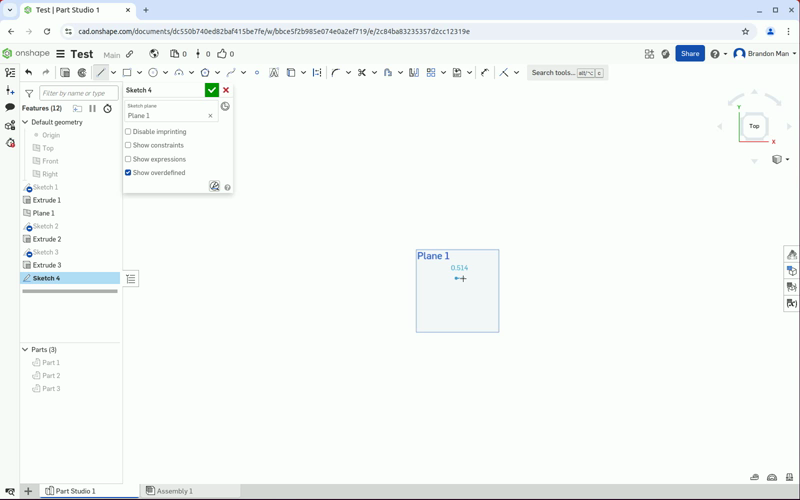
scroll(6)
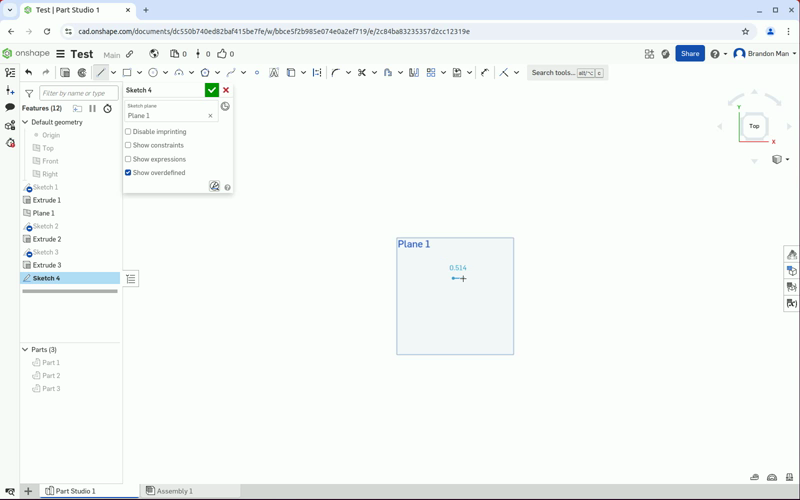
scroll(6)
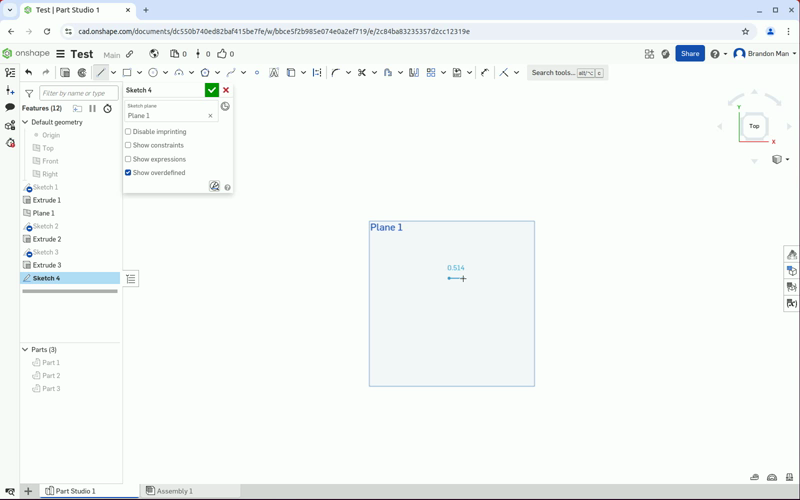
scroll(6)
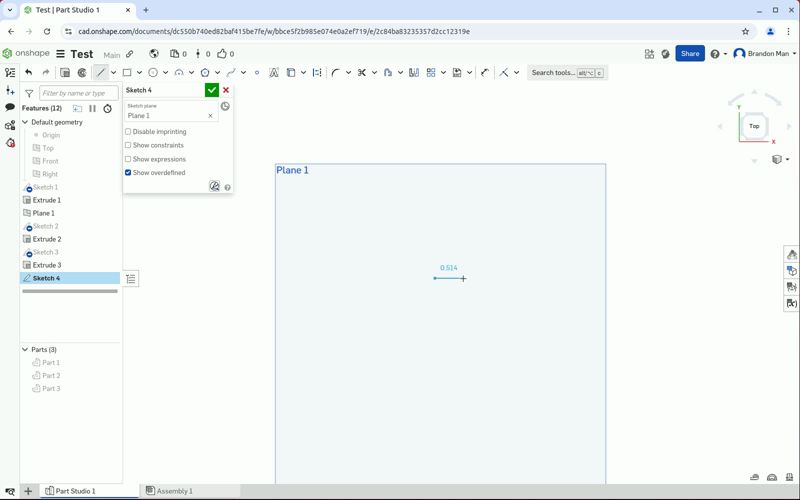
click(463, 278)
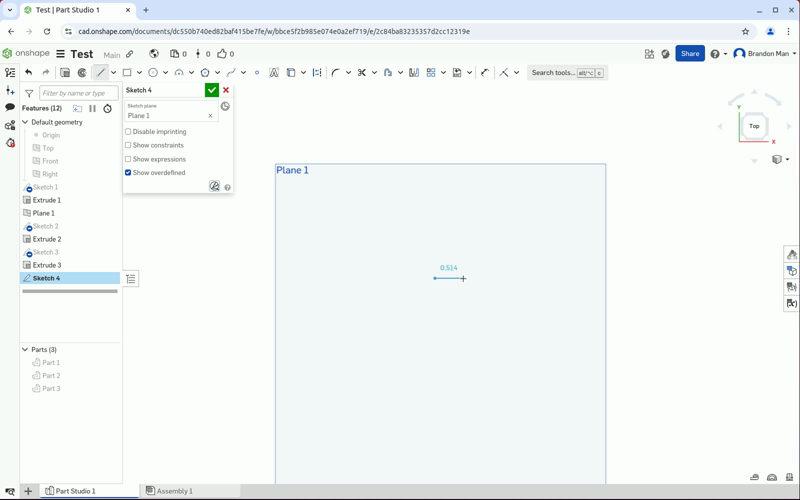
scroll(-6)
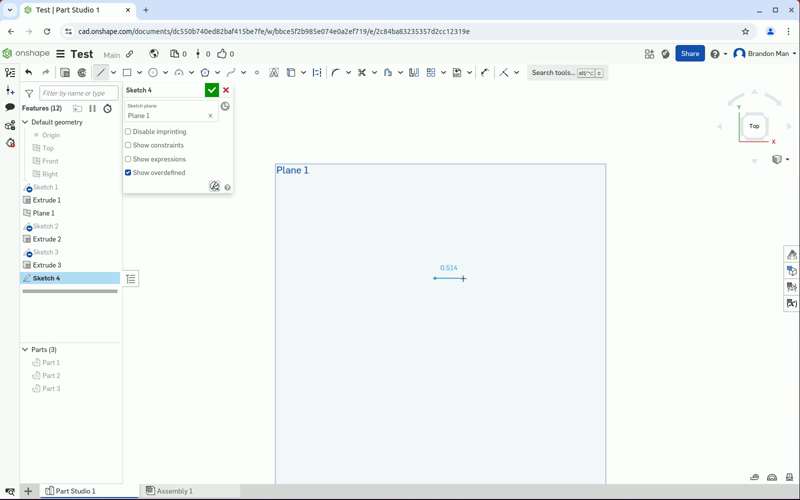
scroll(-6)
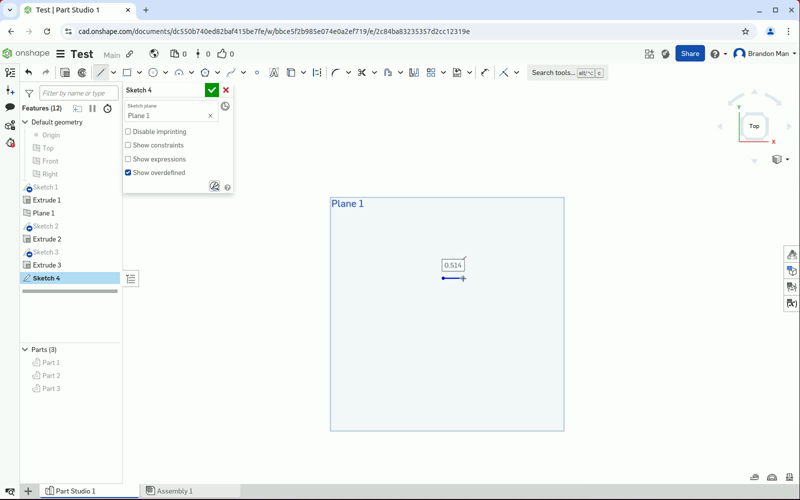
scroll(-6)
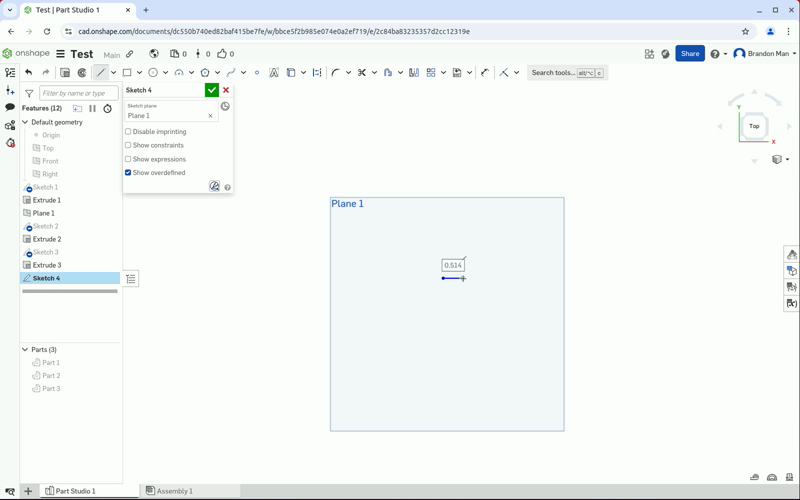
scroll(-6)
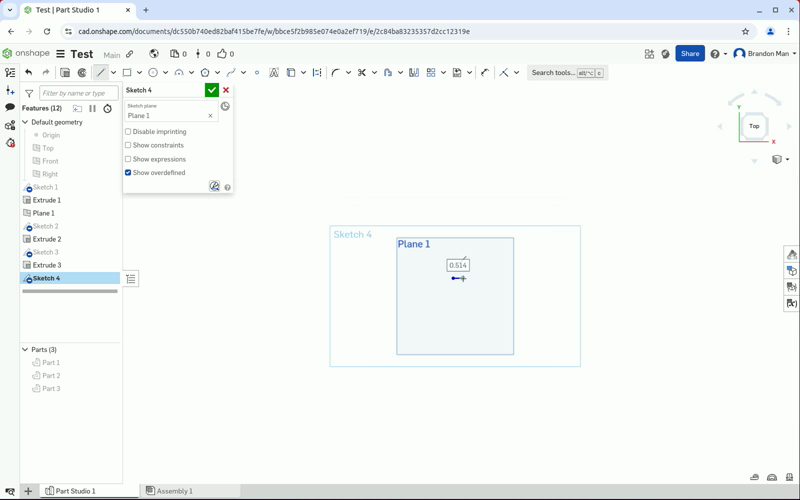
scroll(-6)
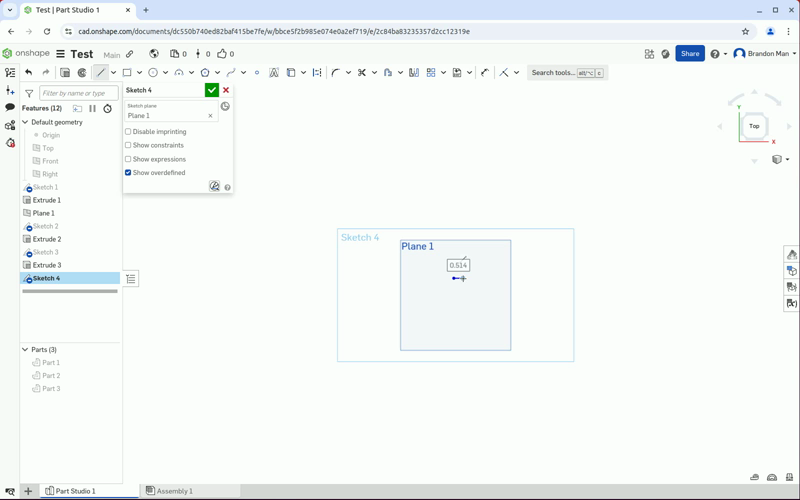
scroll(-6)
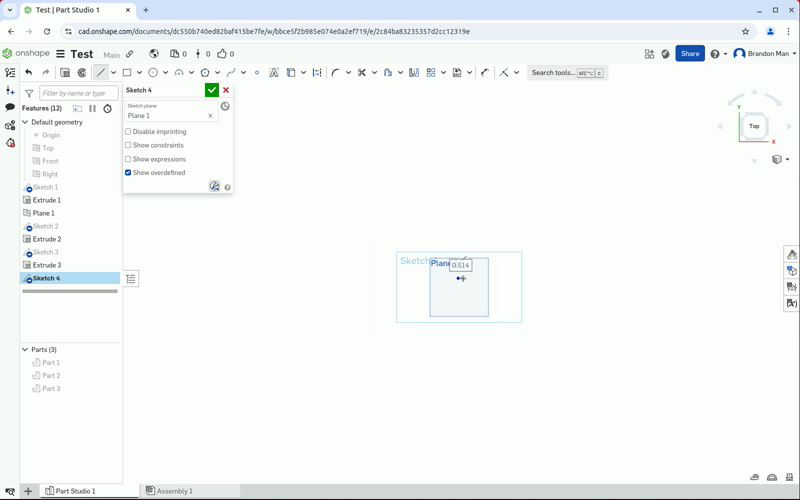
scroll(-6)
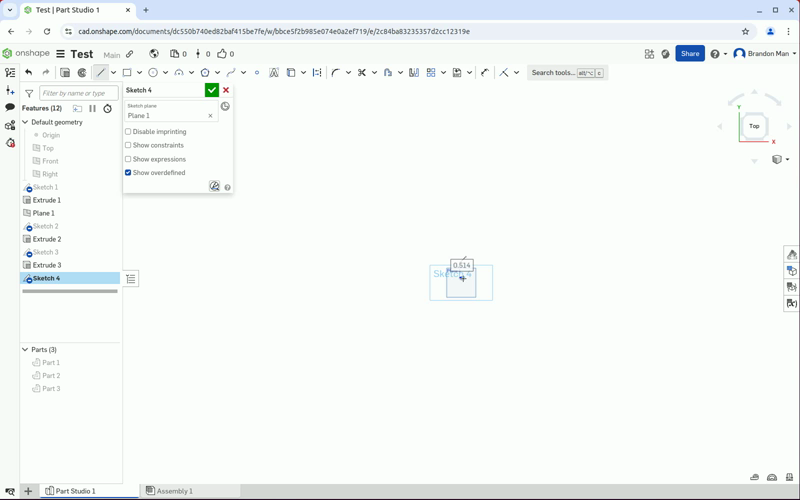
key_up(shift)
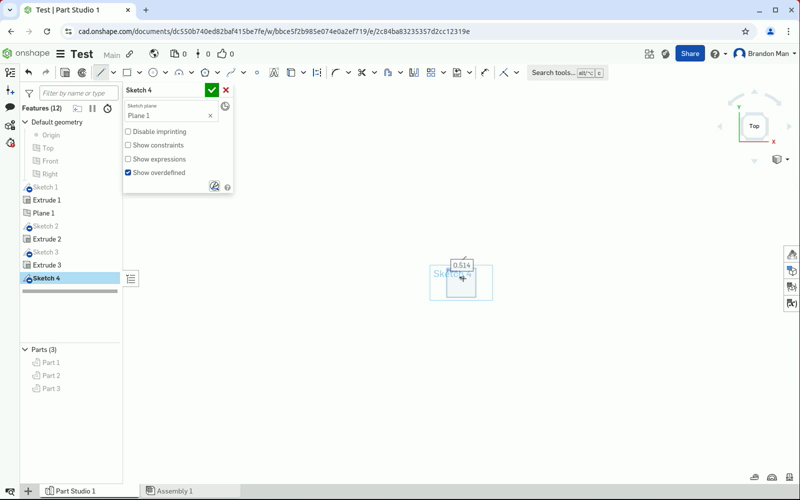
key_down(shift)
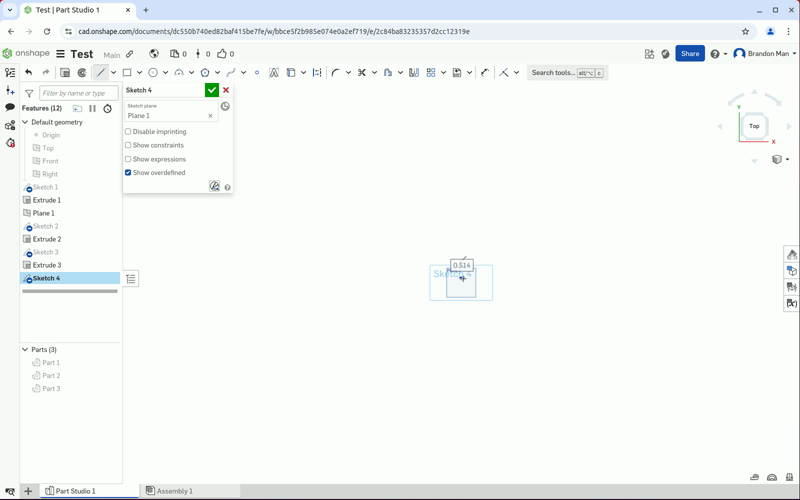
mouse_move(493, 278)
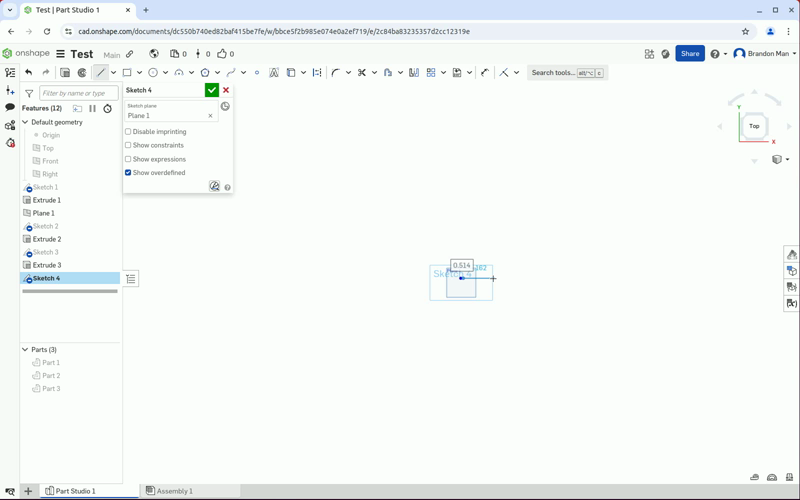
mouse_move(463, 276)
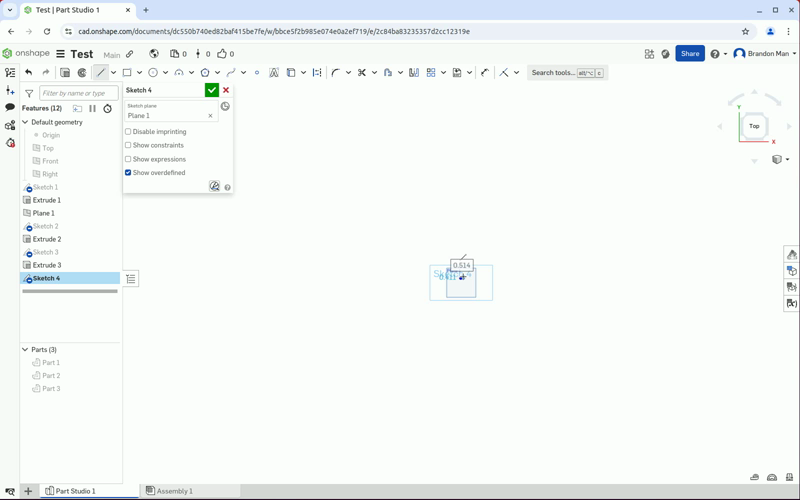
scroll(6)
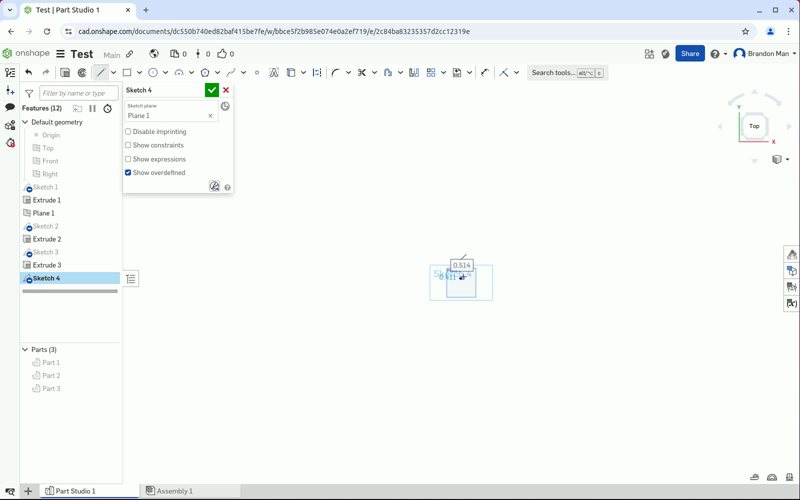
scroll(6)
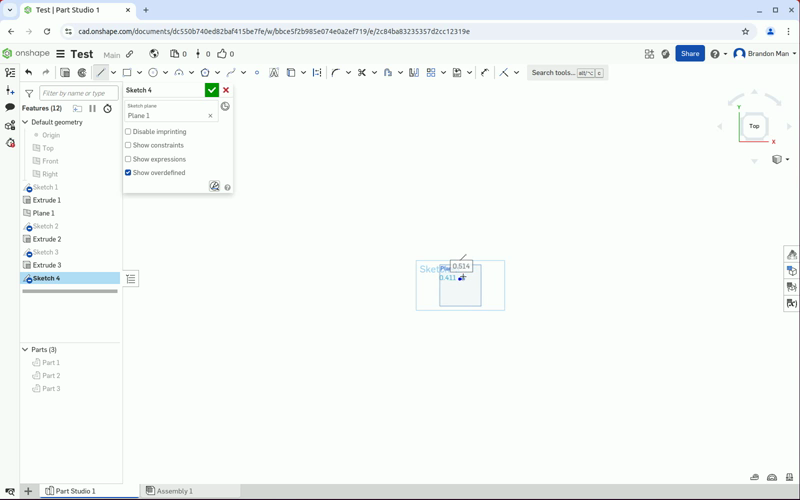
scroll(6)
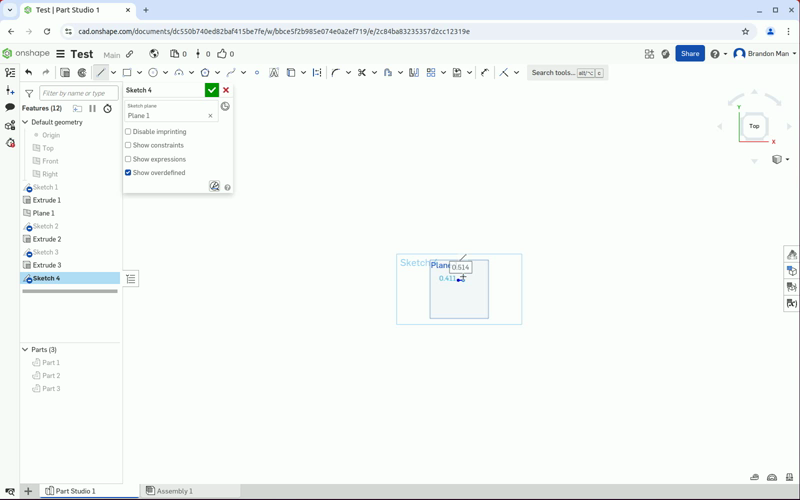
scroll(6)
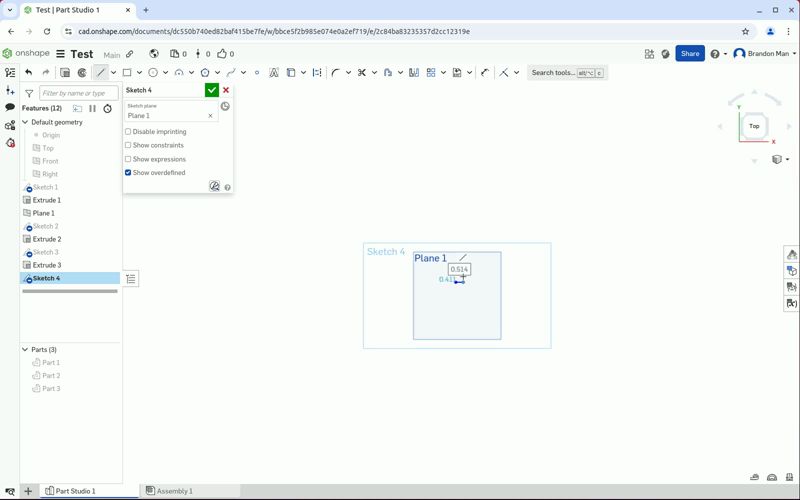
scroll(6)
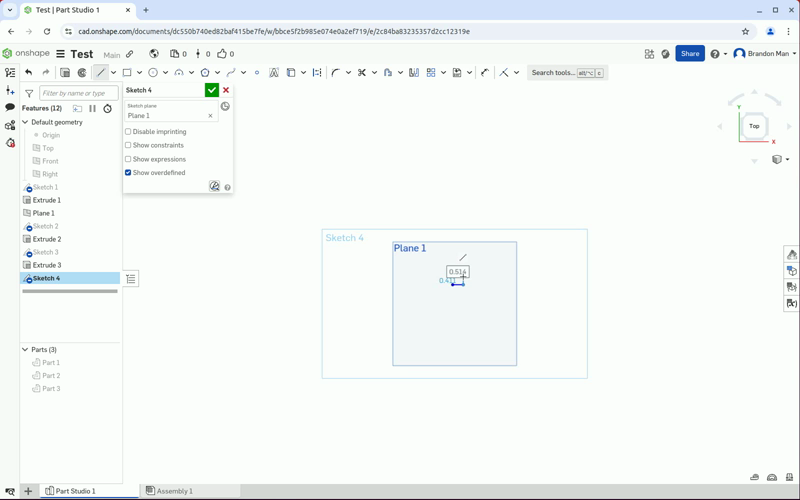
scroll(6)
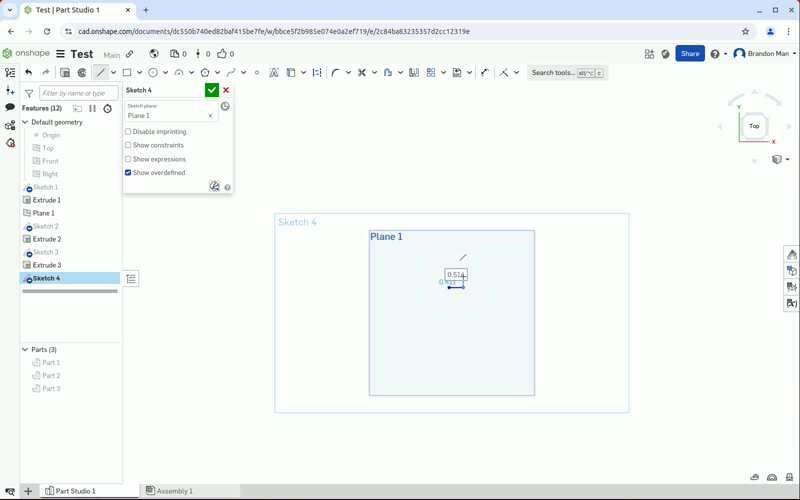
scroll(6)
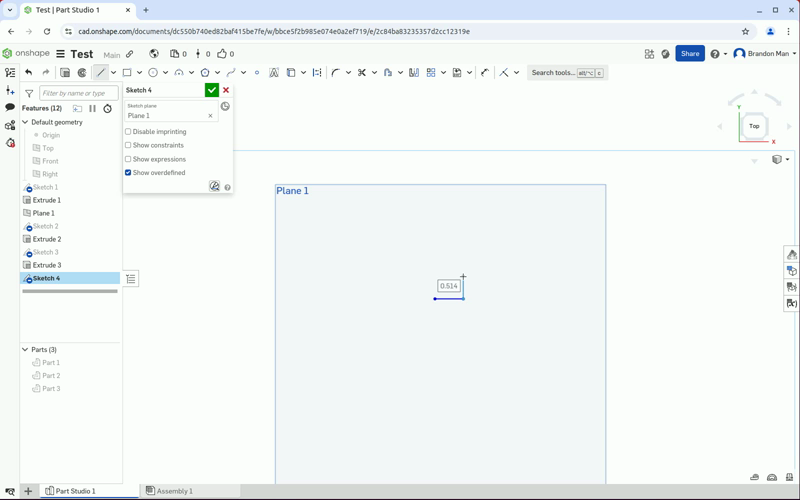
click(463, 276)
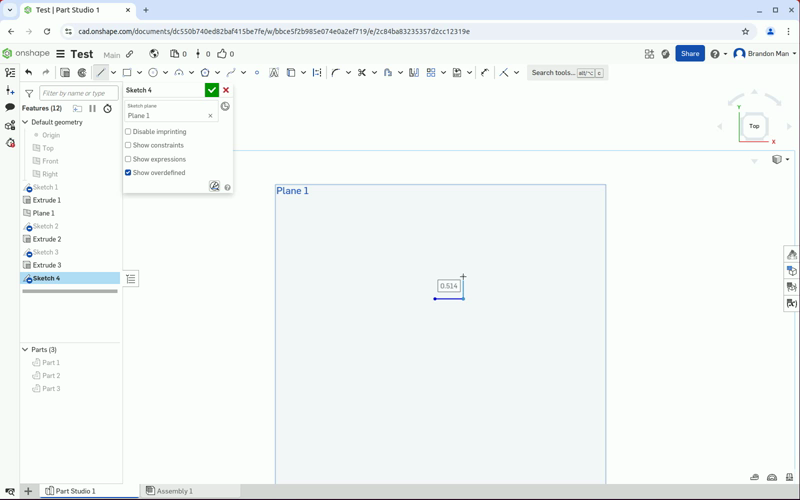
scroll(-6)
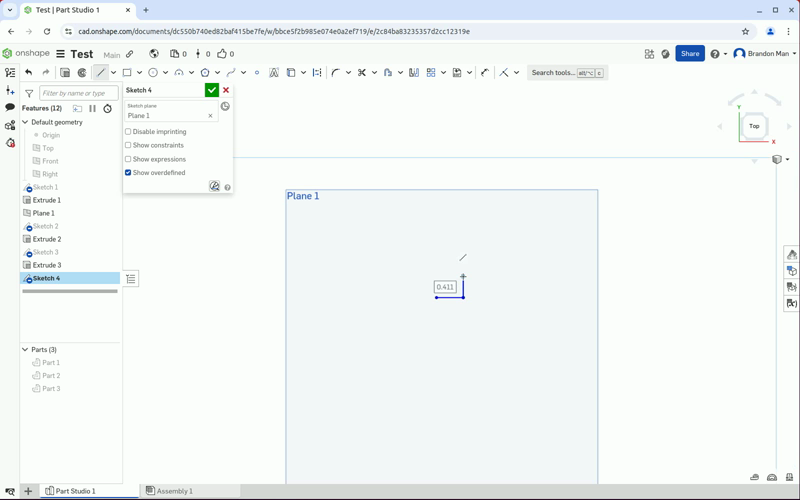
scroll(-6)
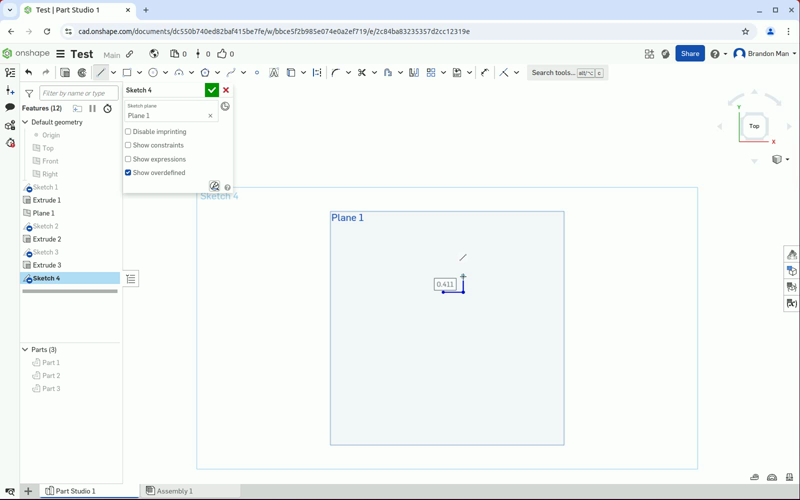
scroll(-6)
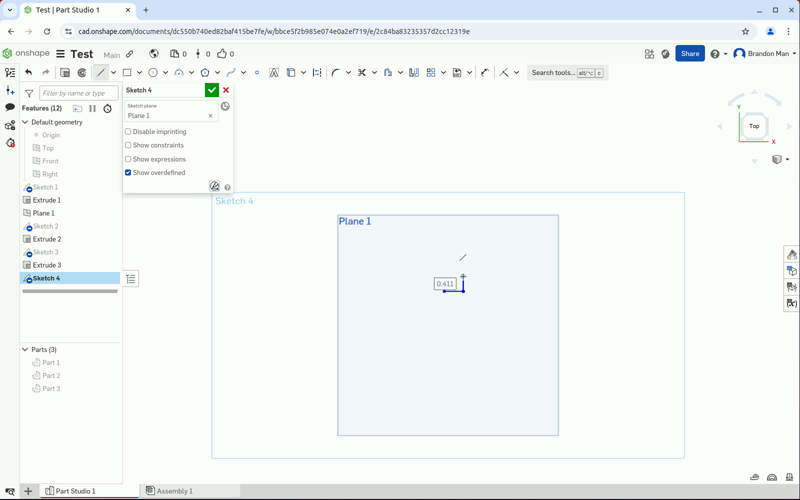
scroll(-6)
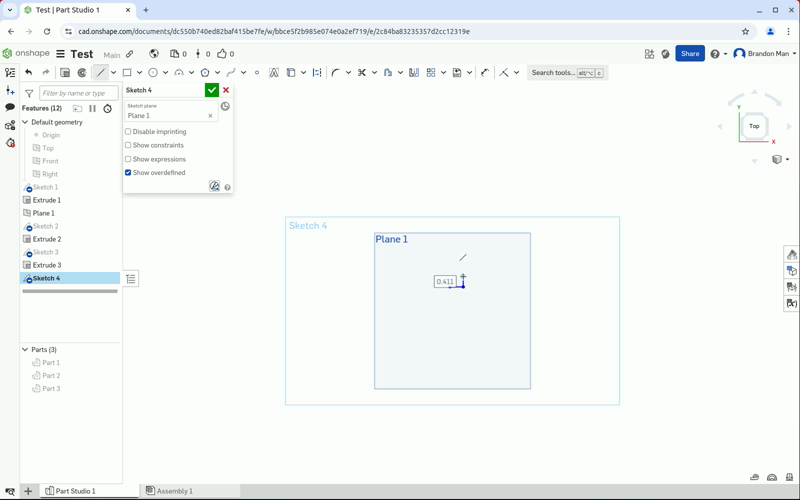
scroll(-6)
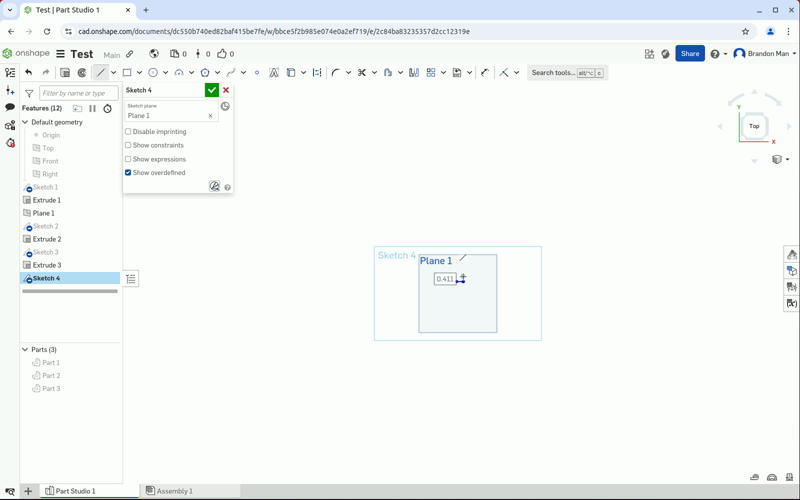
scroll(-6)
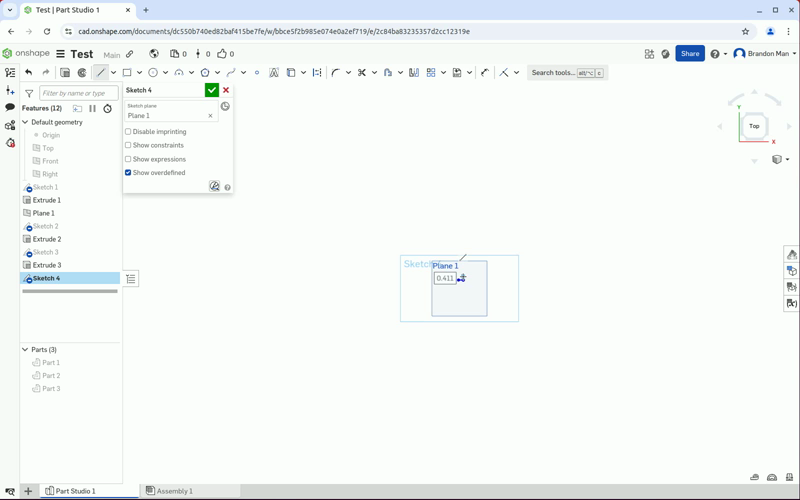
scroll(-6)
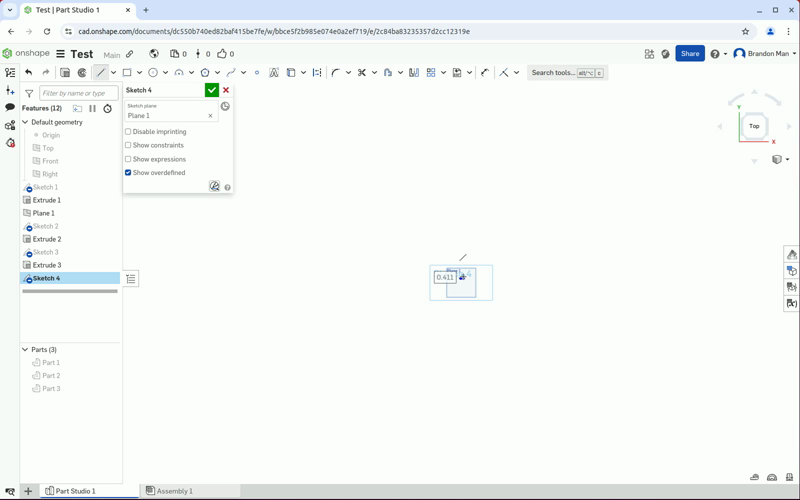
key_up(shift)
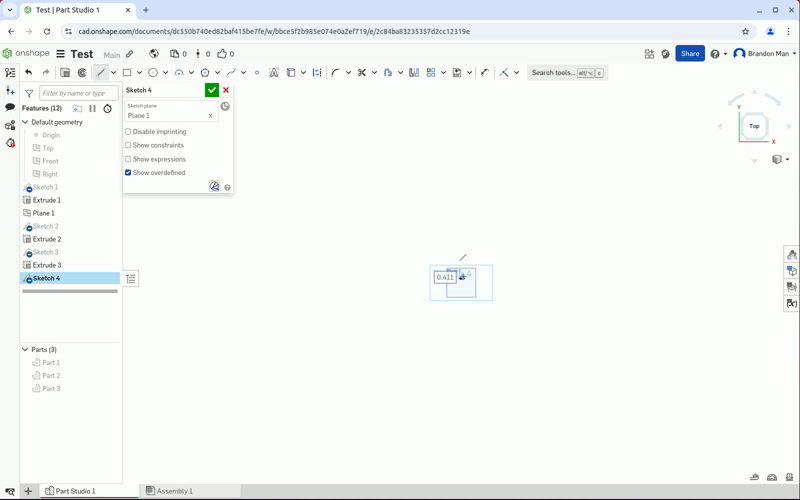
key_down(shift)
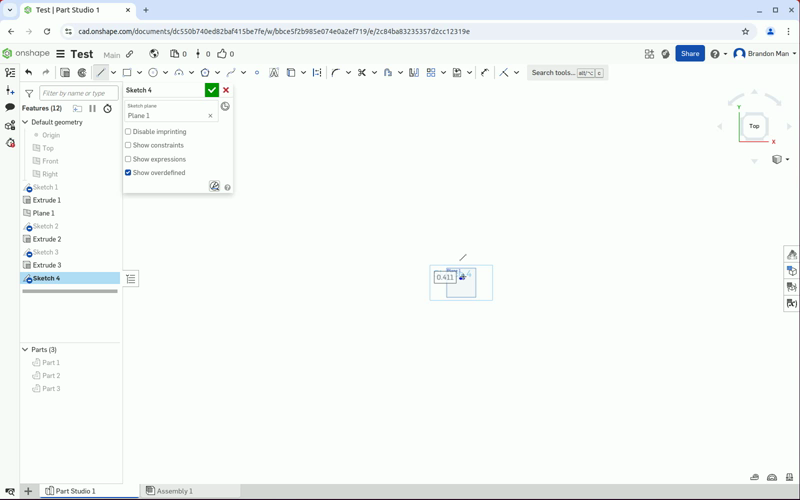
mouse_move(493, 276)
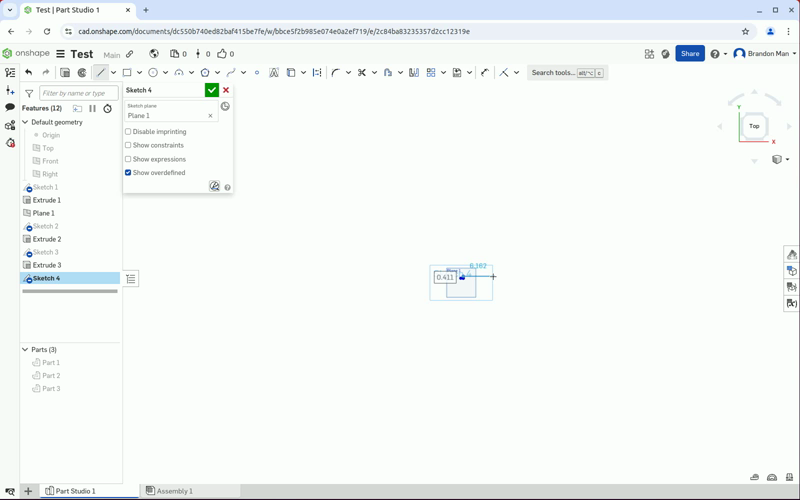
mouse_move(460, 276)
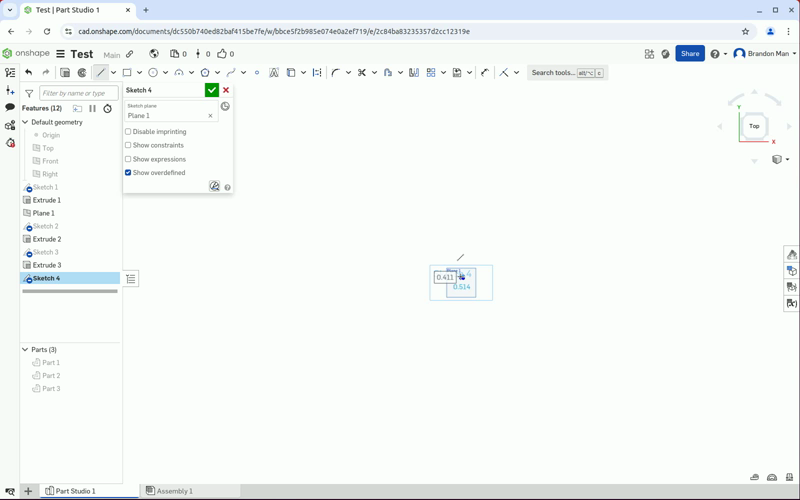
scroll(6)
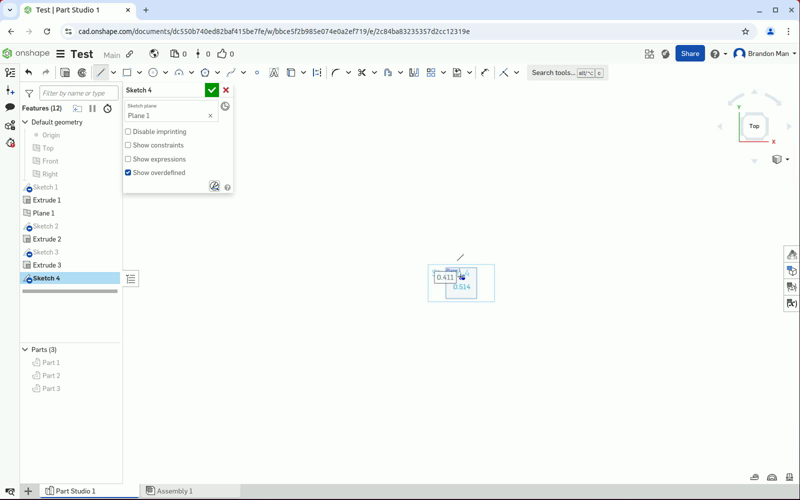
scroll(6)
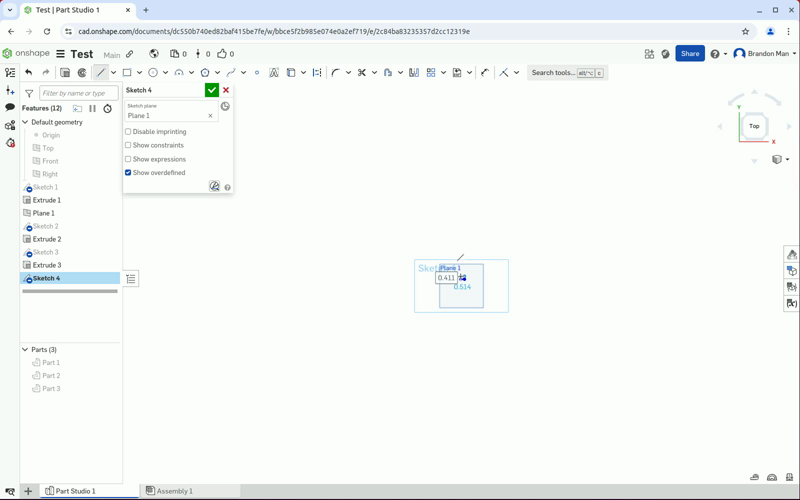
scroll(6)
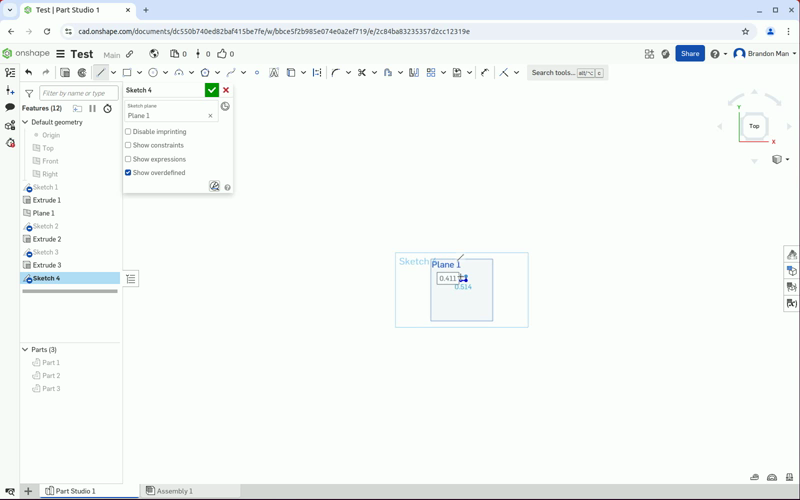
scroll(6)
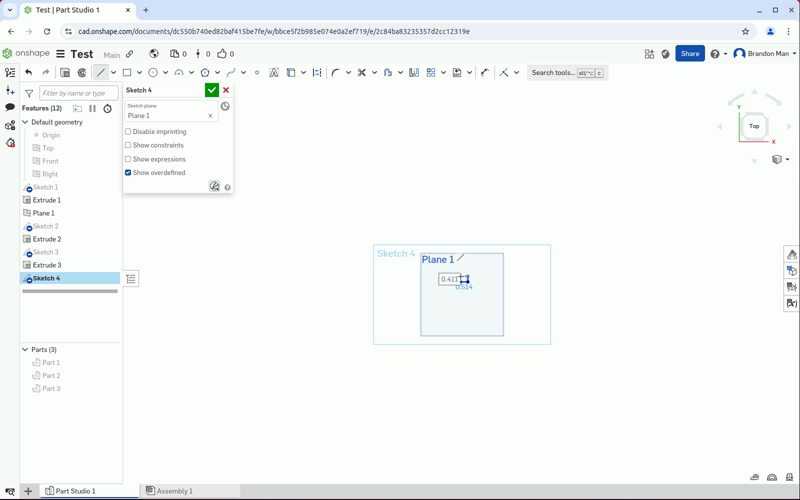
scroll(6)
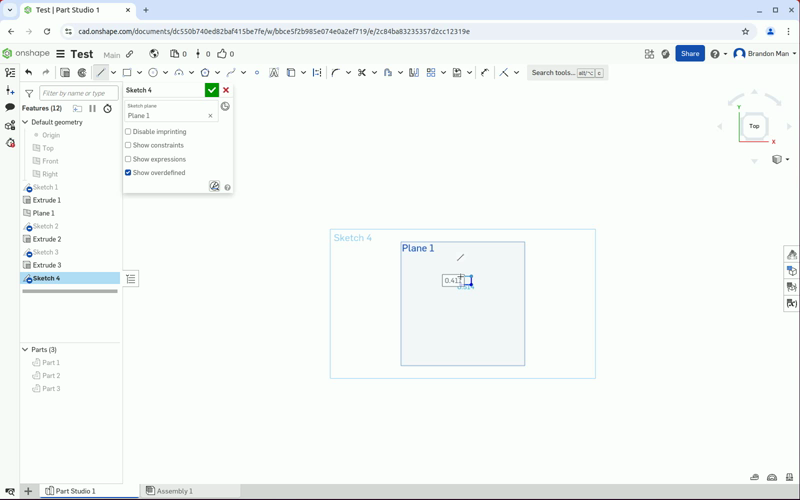
scroll(6)
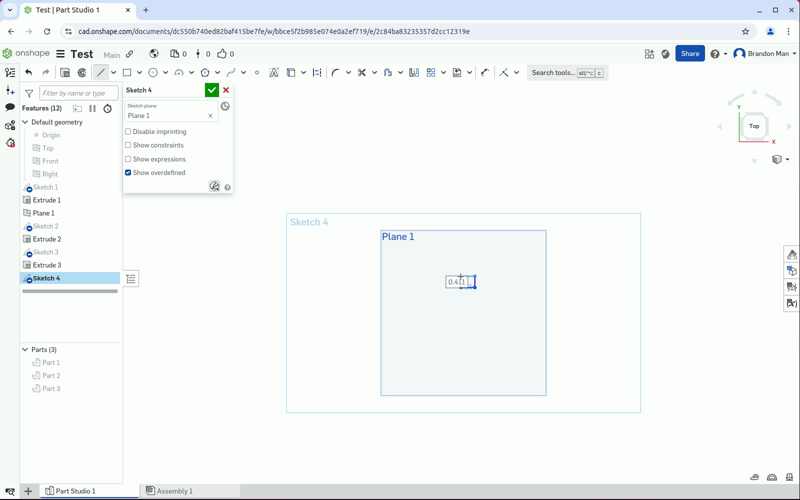
scroll(6)
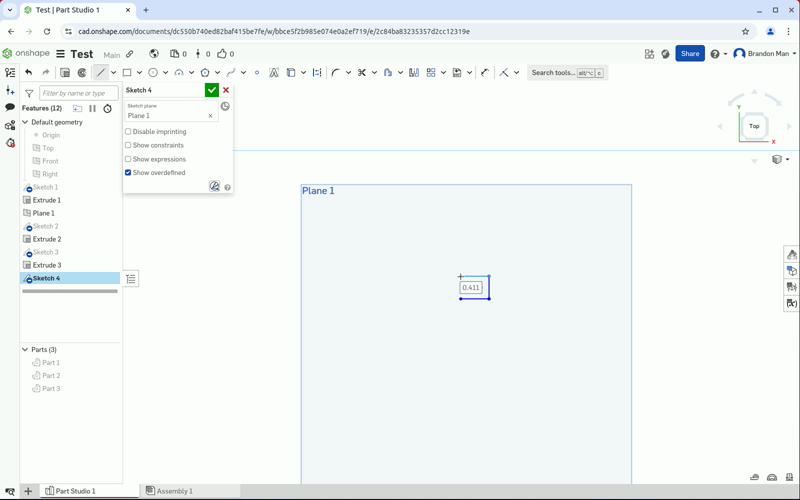
click(460, 276)
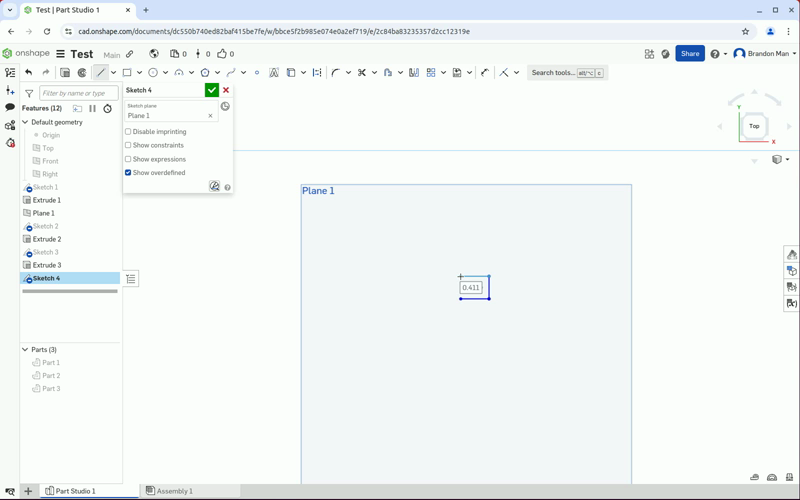
scroll(-6)
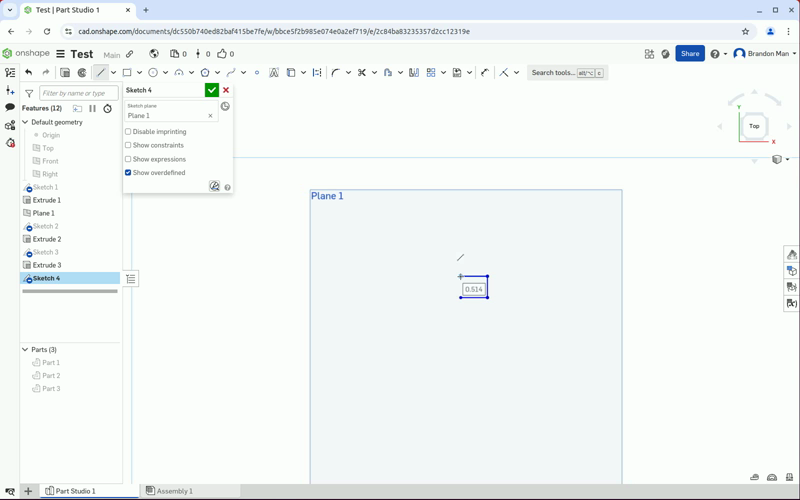
scroll(-6)
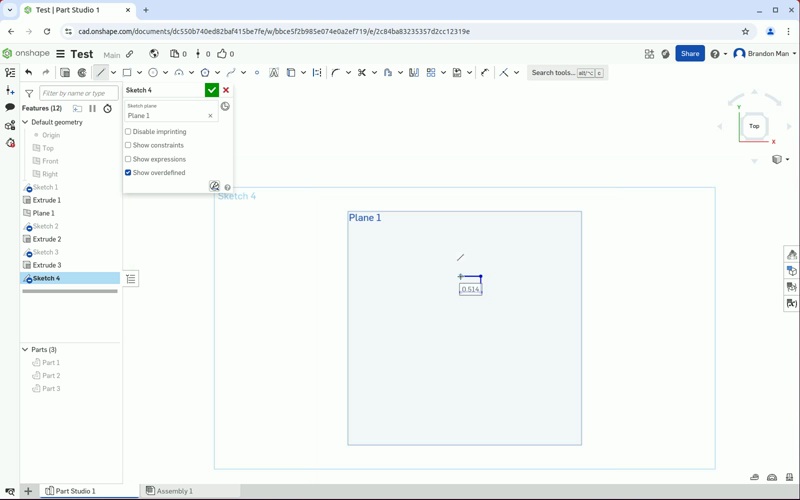
scroll(-6)
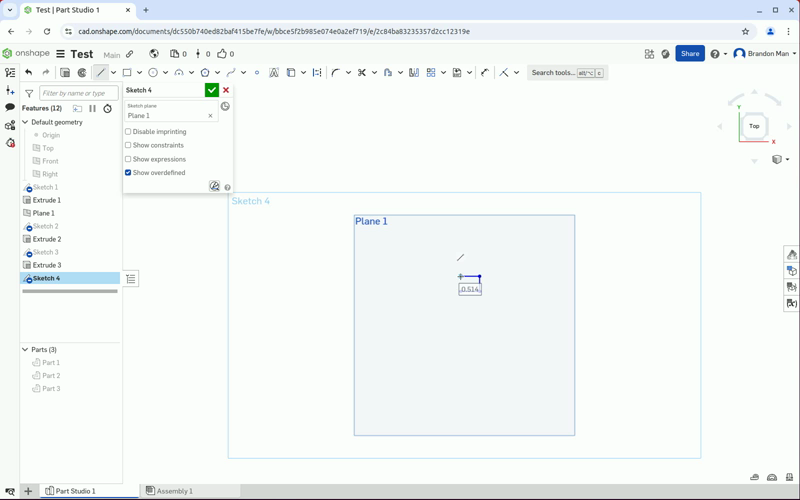
scroll(-6)
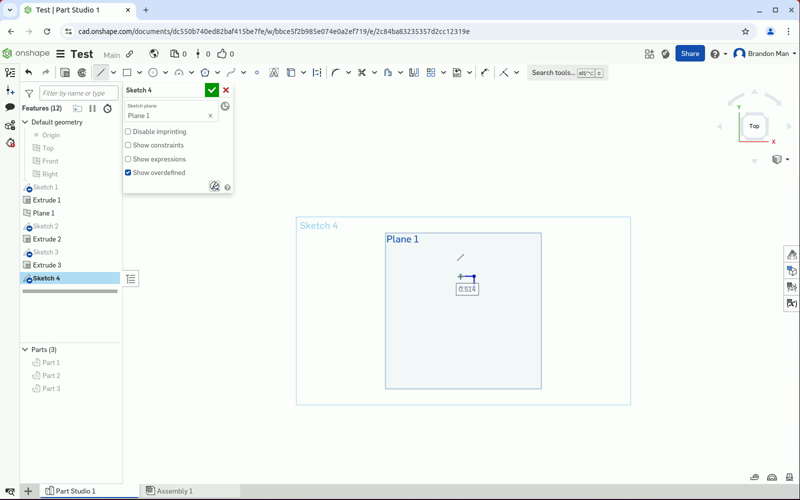
scroll(-6)
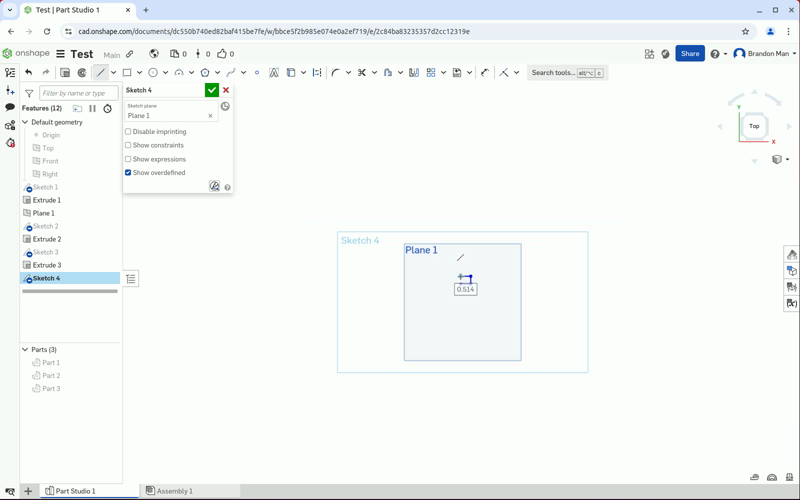
scroll(-6)
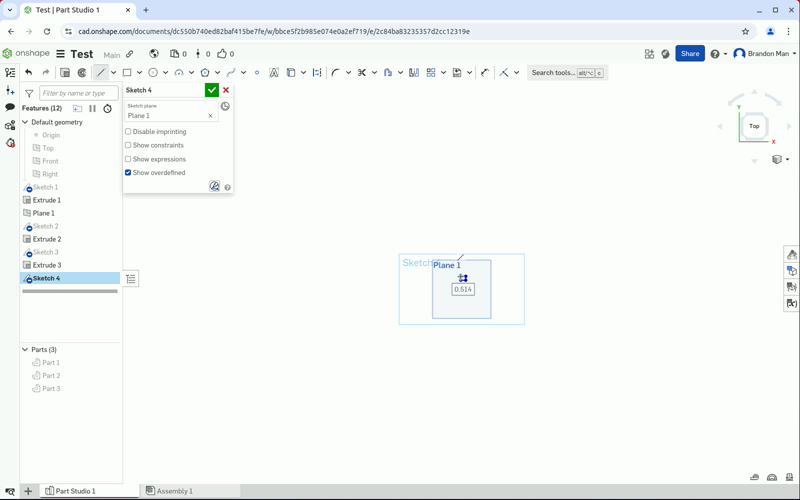
scroll(-6)
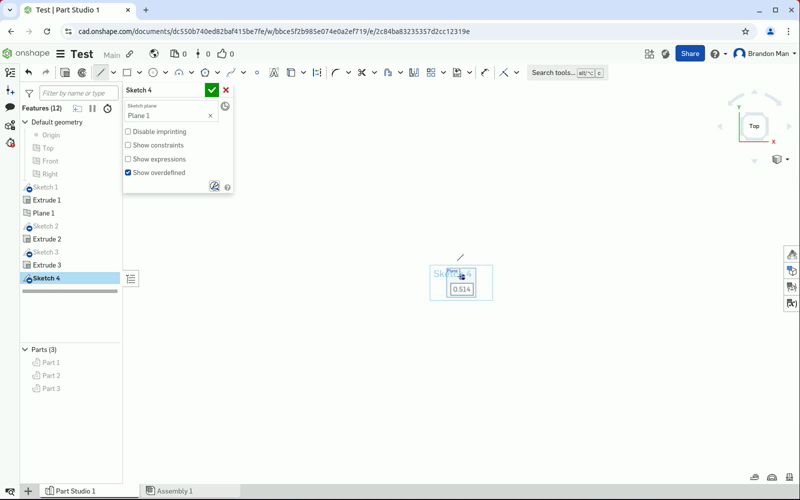
key_up(shift)
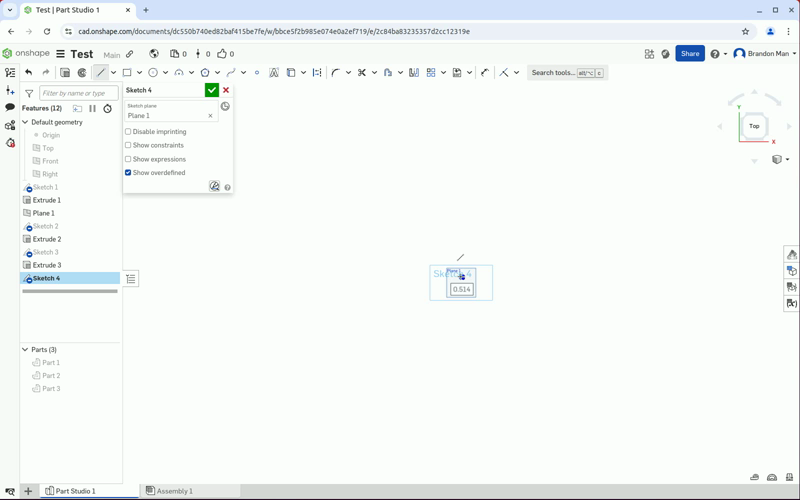
mouse_move(490, 276)
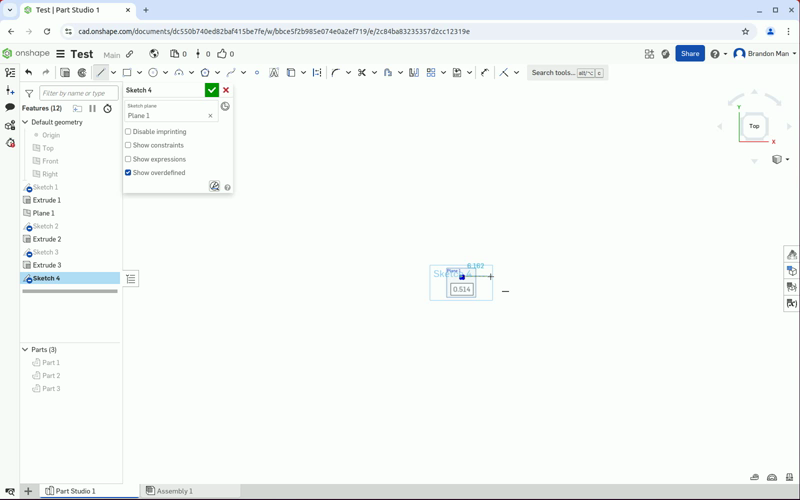
key_down(shift)
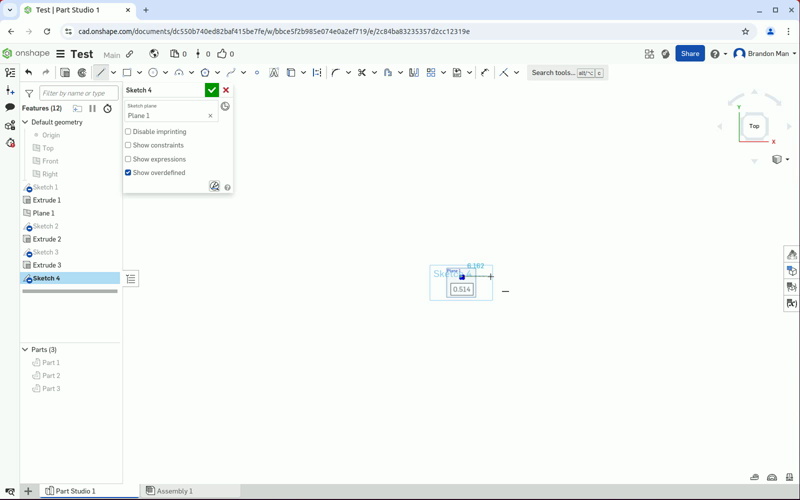
mouse_move(460, 278)
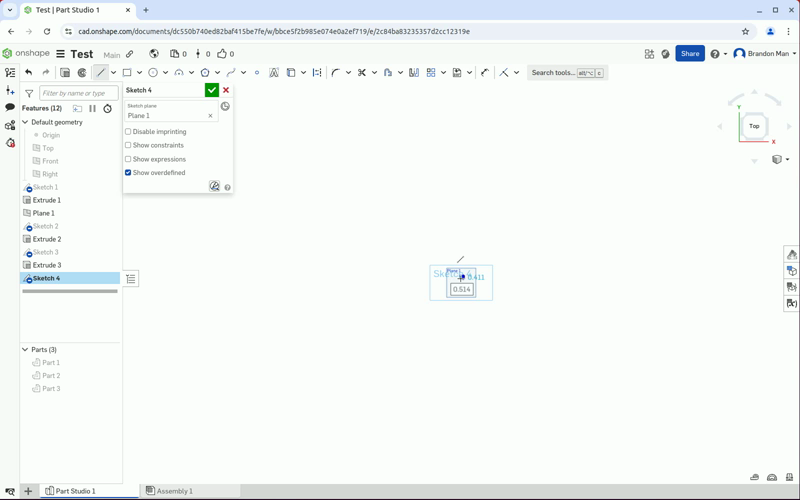
scroll(6)
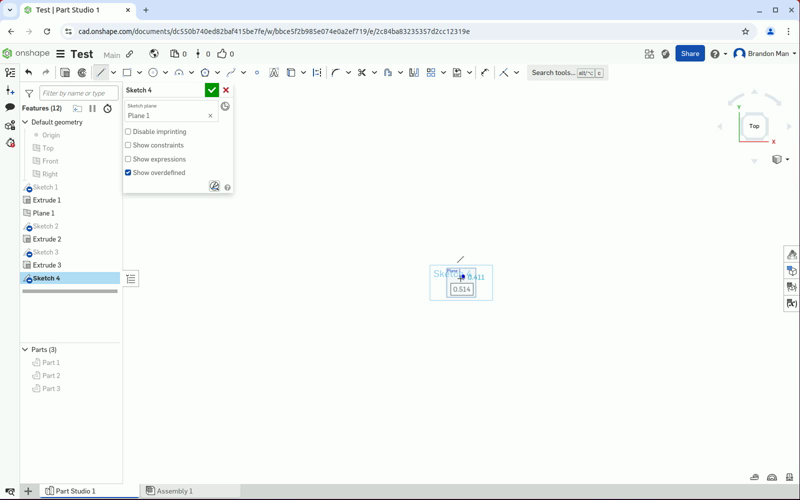
scroll(6)
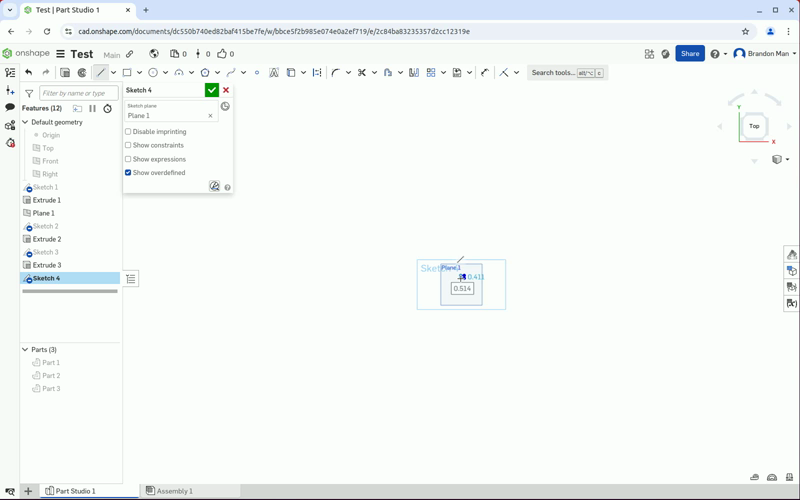
scroll(6)
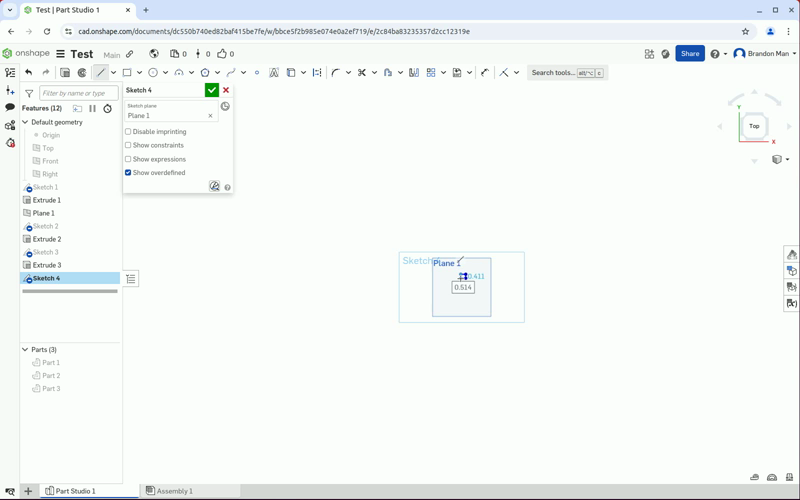
scroll(6)
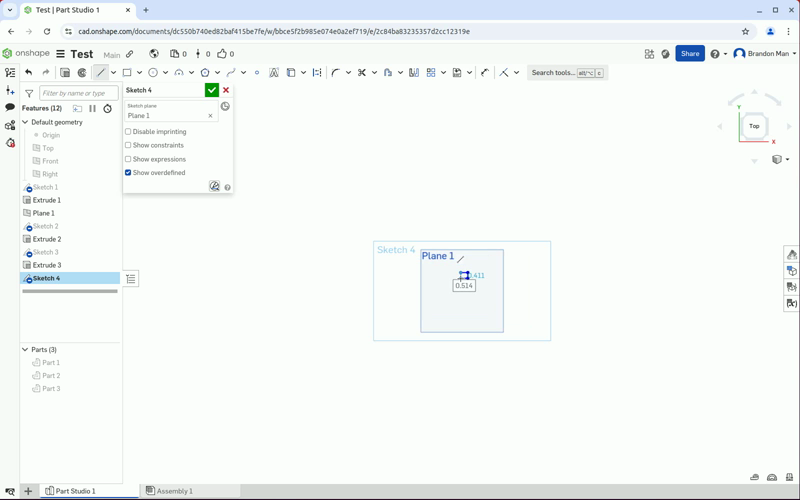
scroll(6)
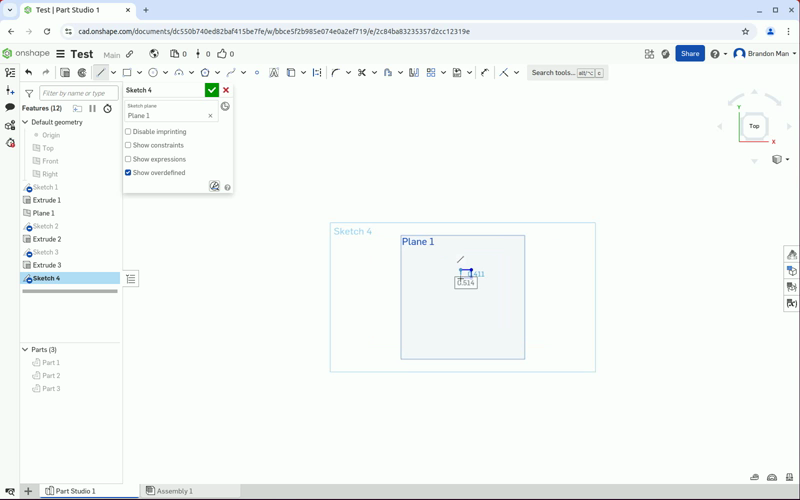
scroll(6)
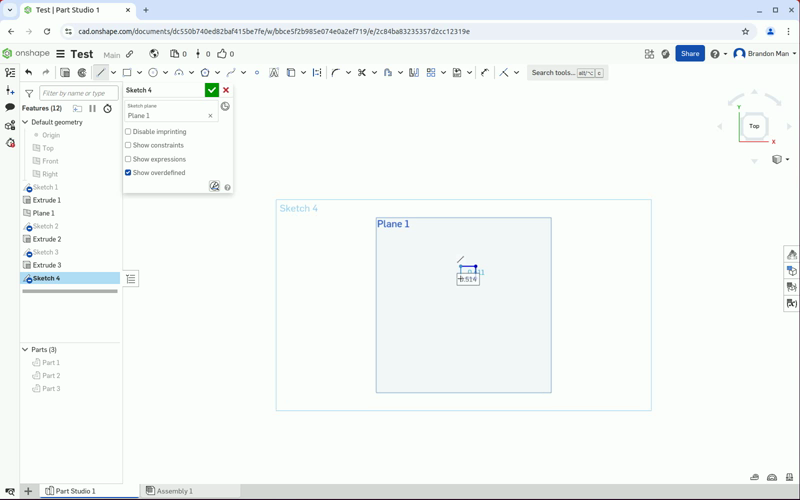
scroll(6)
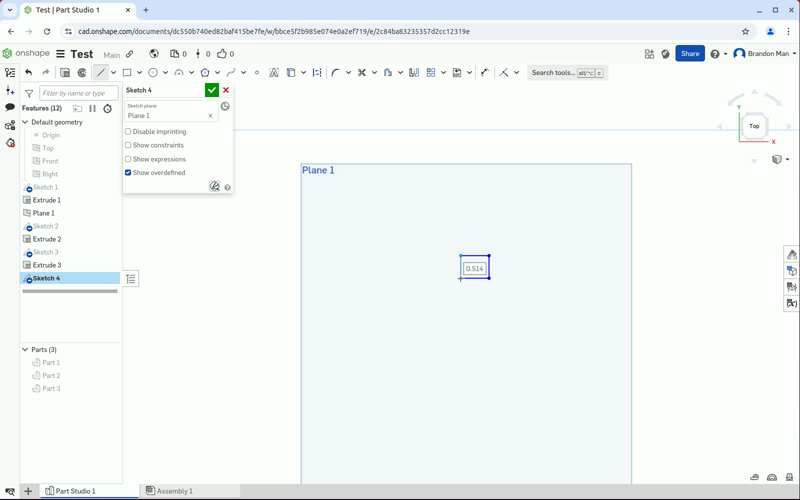
key_up(shift)
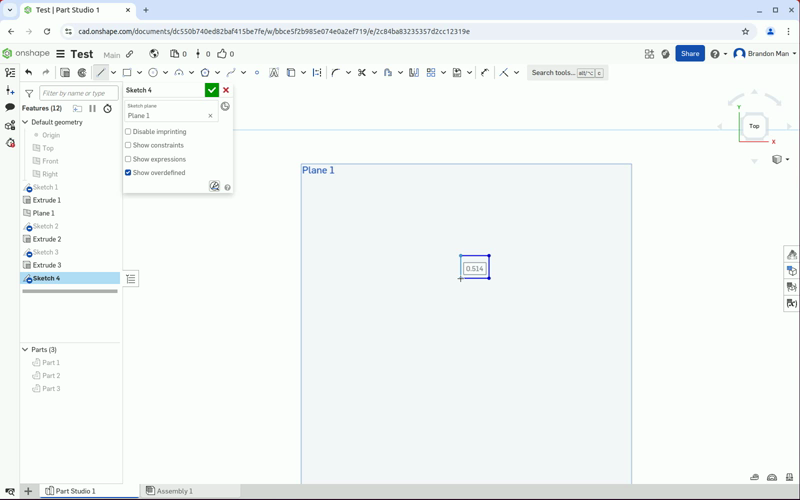
click(460, 278)
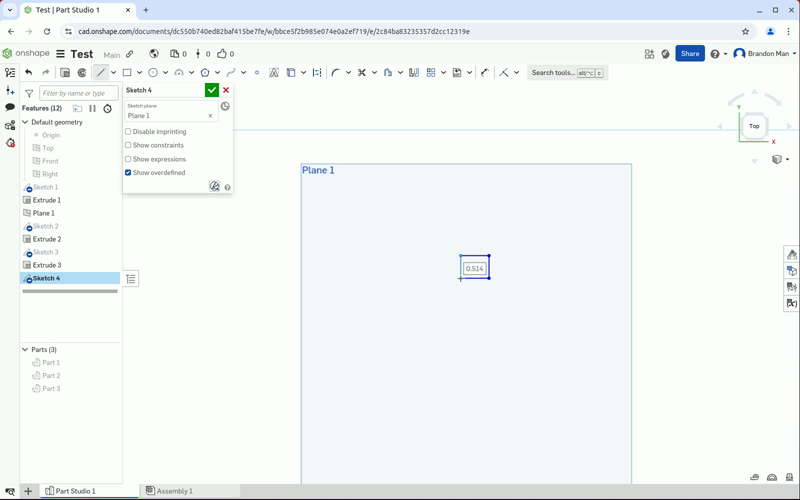
scroll(-6)
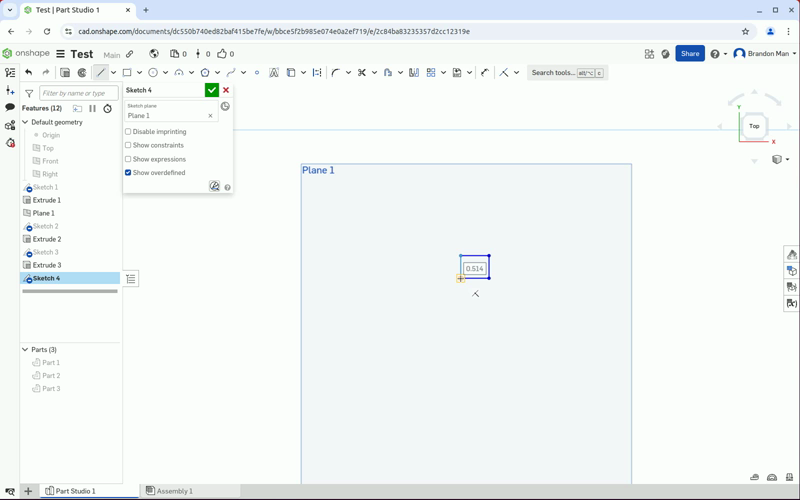
scroll(-6)
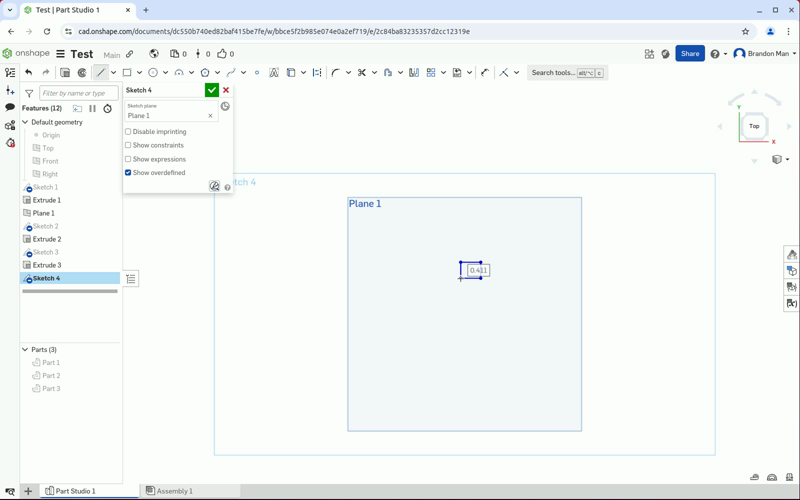
scroll(-6)
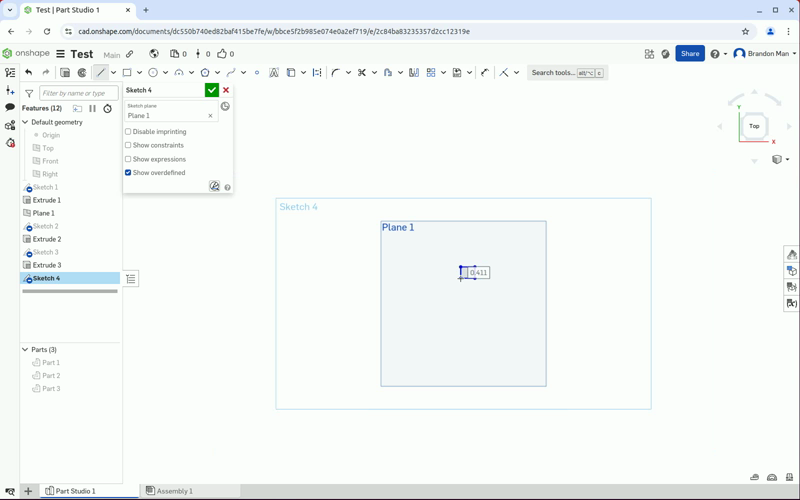
scroll(-6)
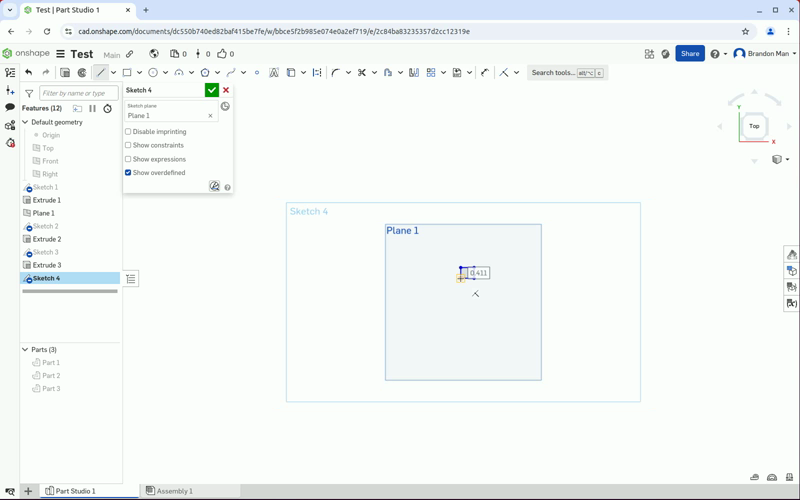
scroll(-6)
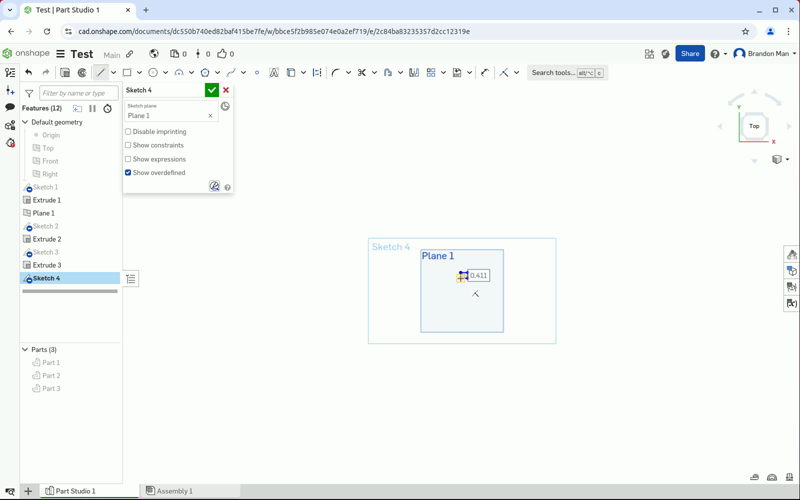
scroll(-6)
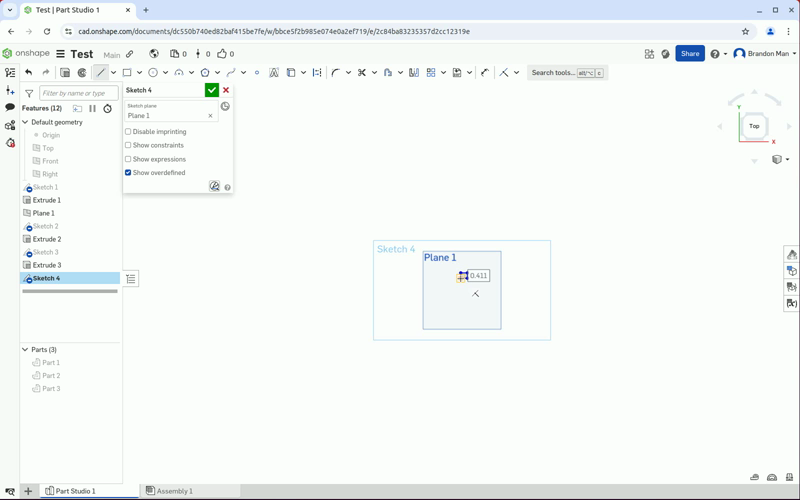
scroll(-6)
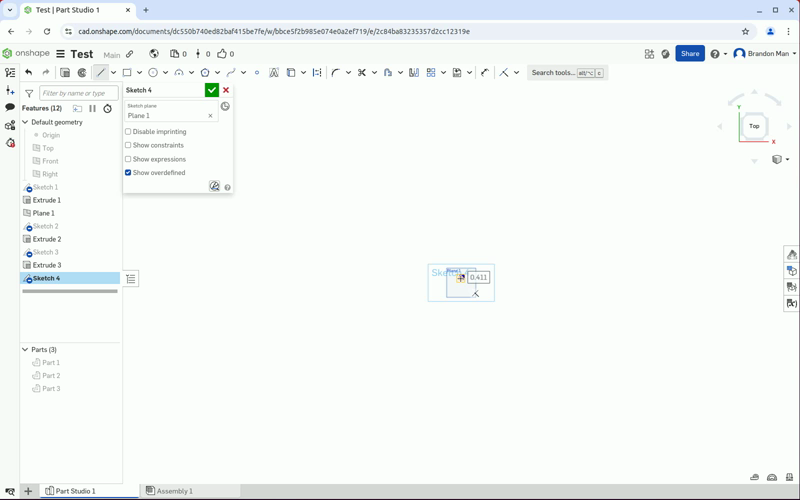
key(esc)
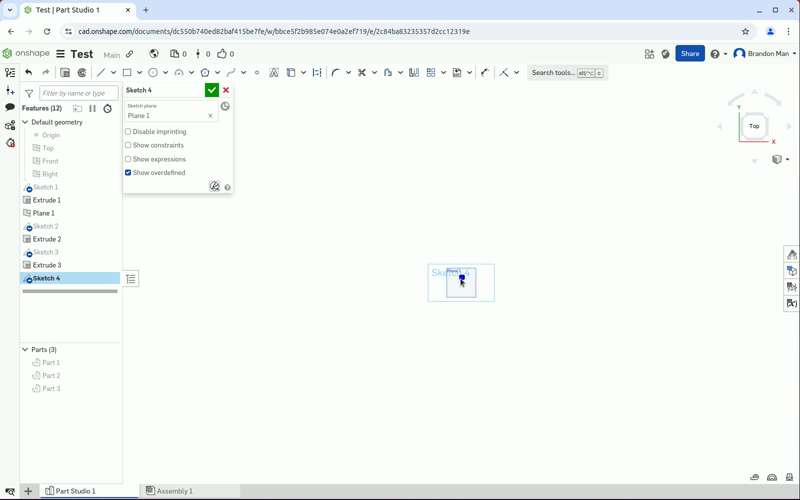
mouse_move(461, 276)
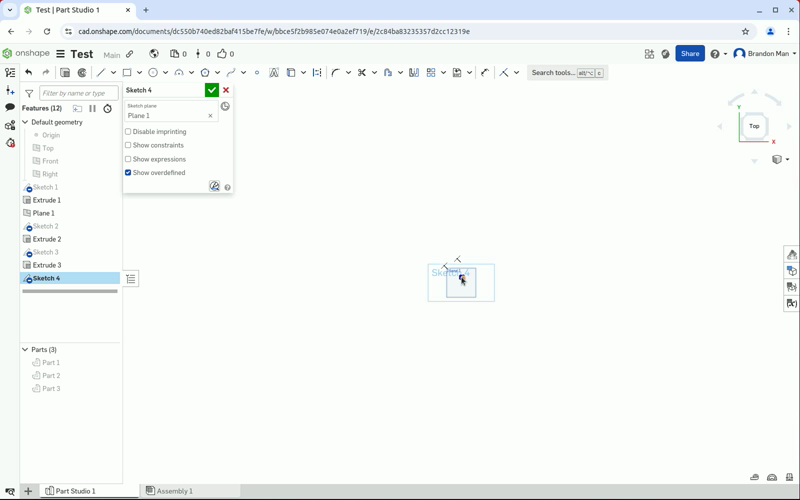
scroll(6)
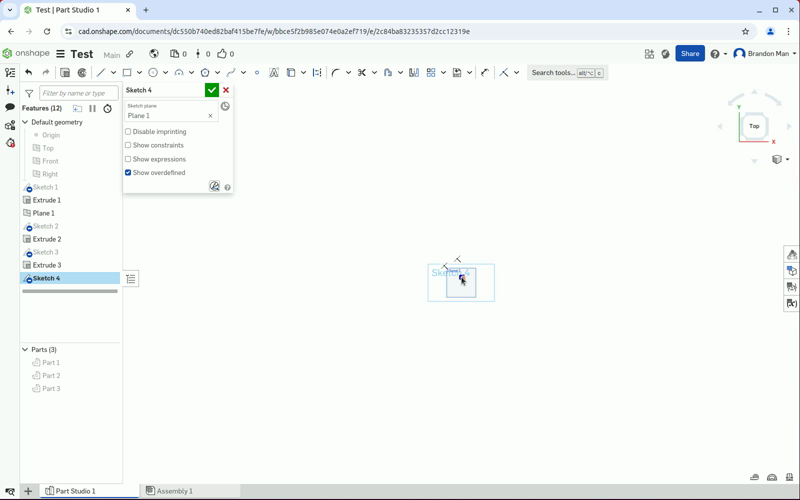
scroll(6)
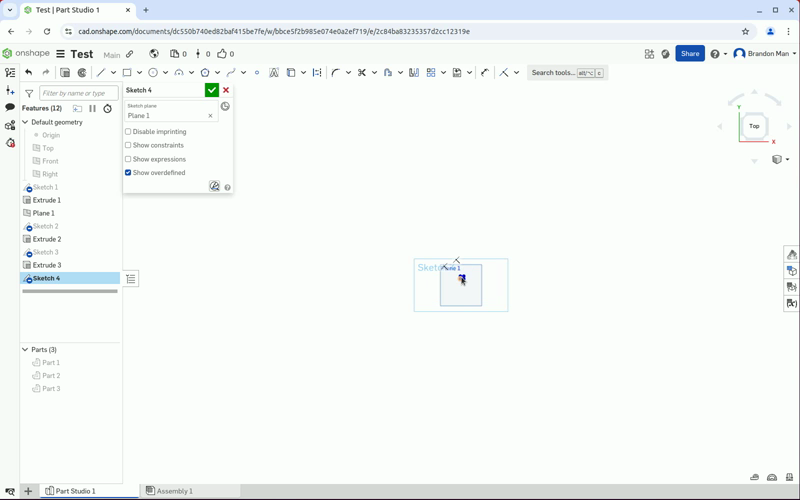
scroll(6)
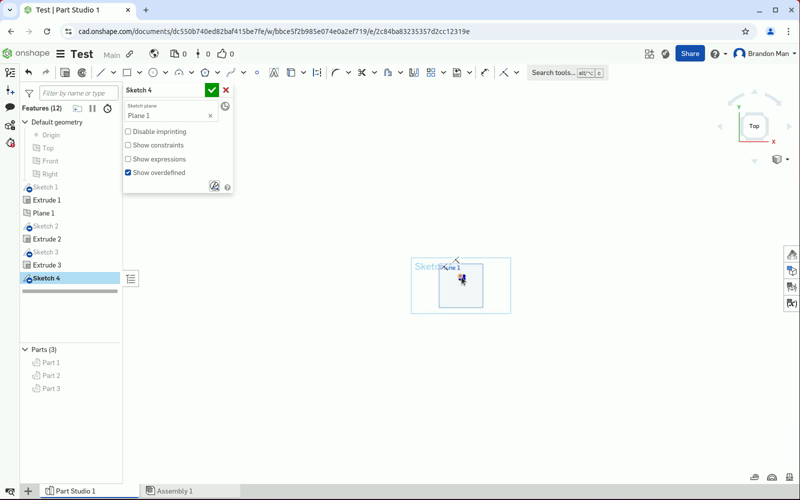
scroll(6)
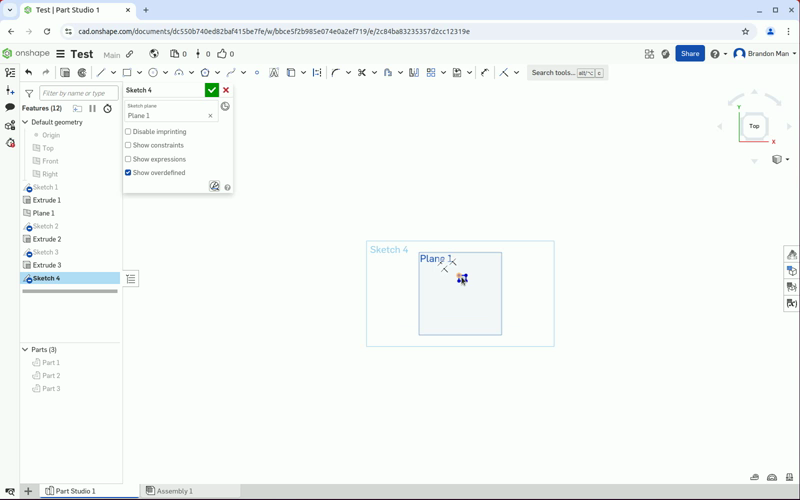
scroll(6)
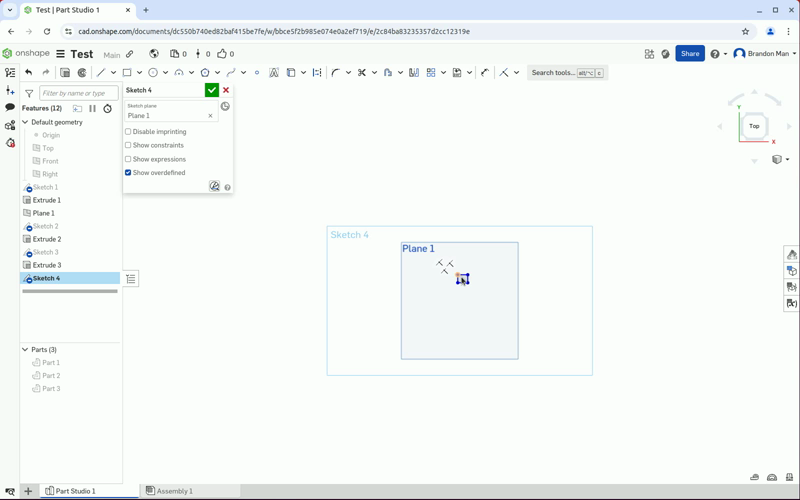
scroll(6)
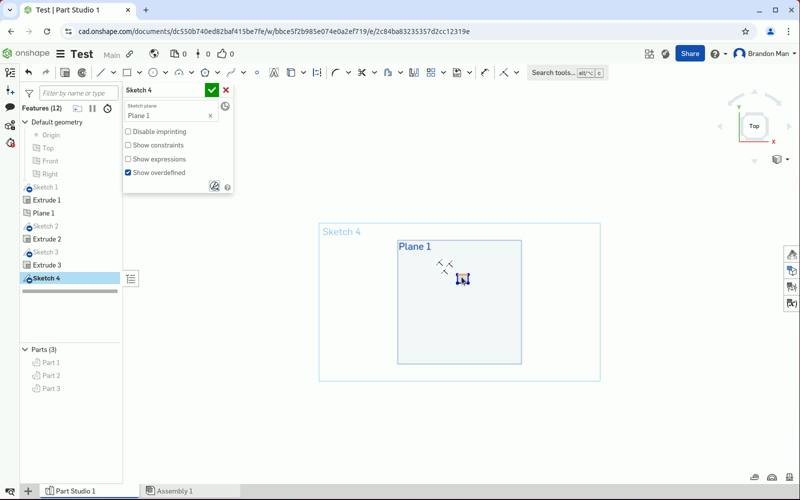
scroll(6)
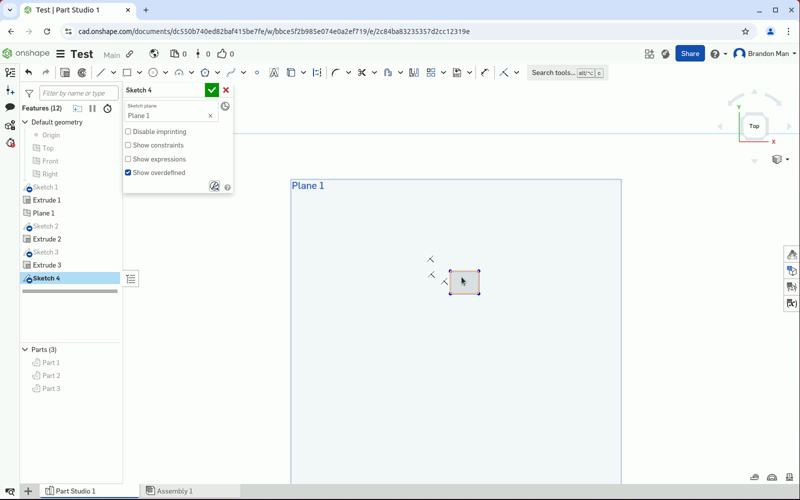
click(461, 276)
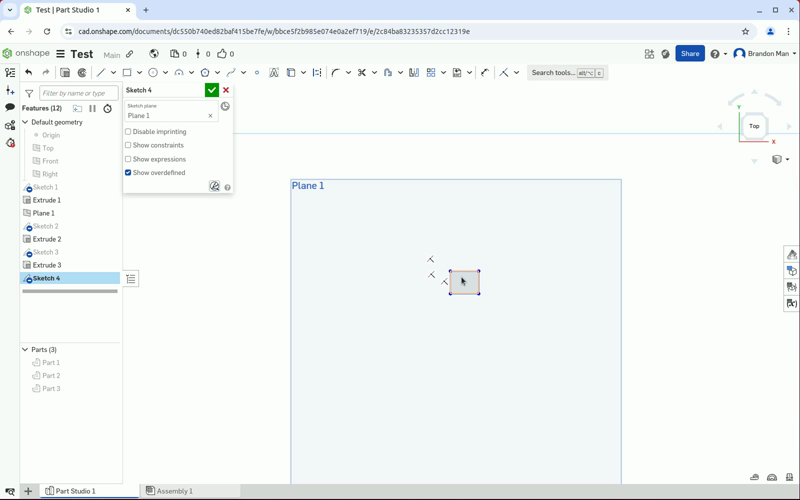
scroll(-6)
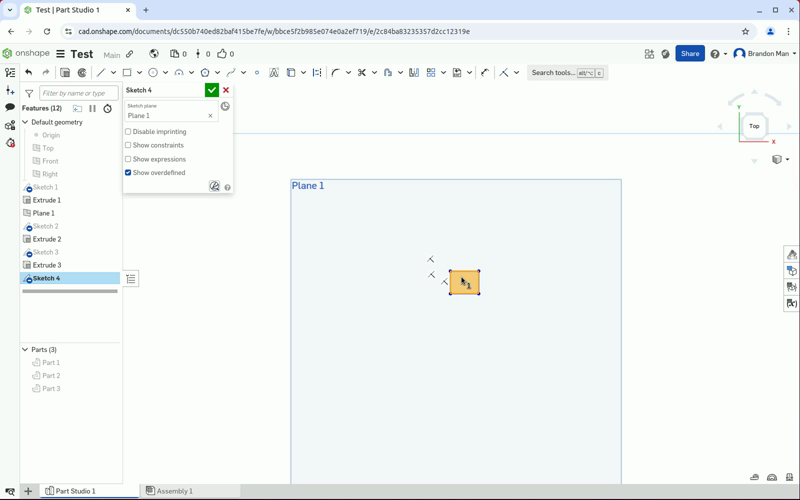
scroll(-6)
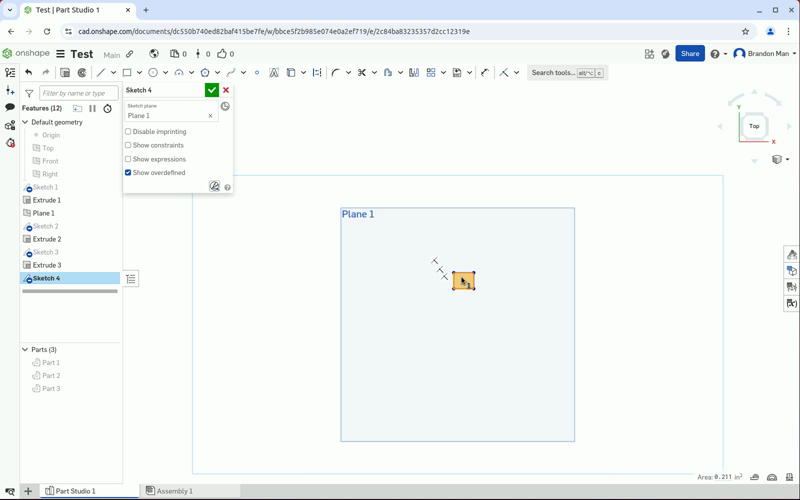
scroll(-6)
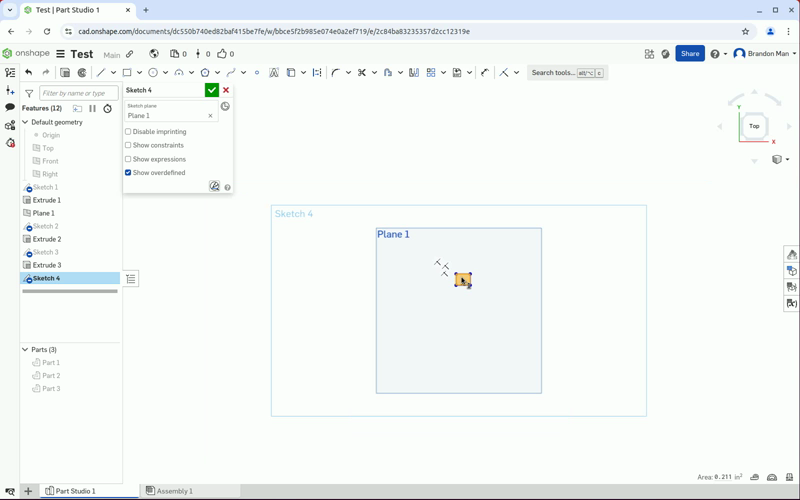
scroll(-6)
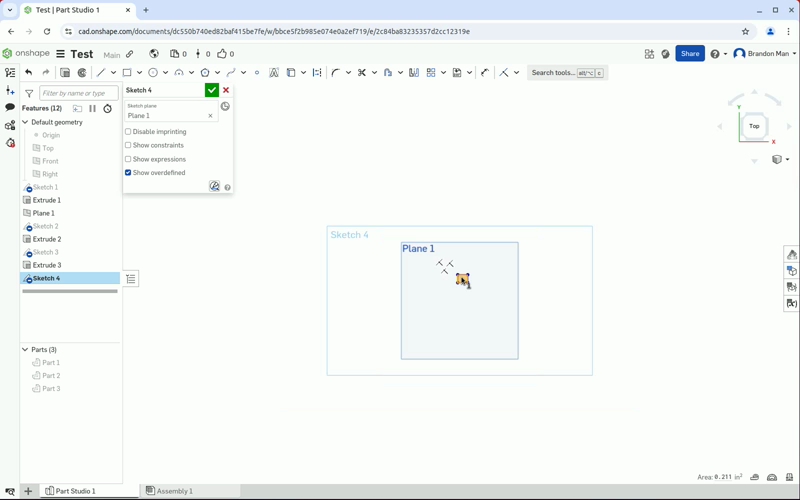
scroll(-6)
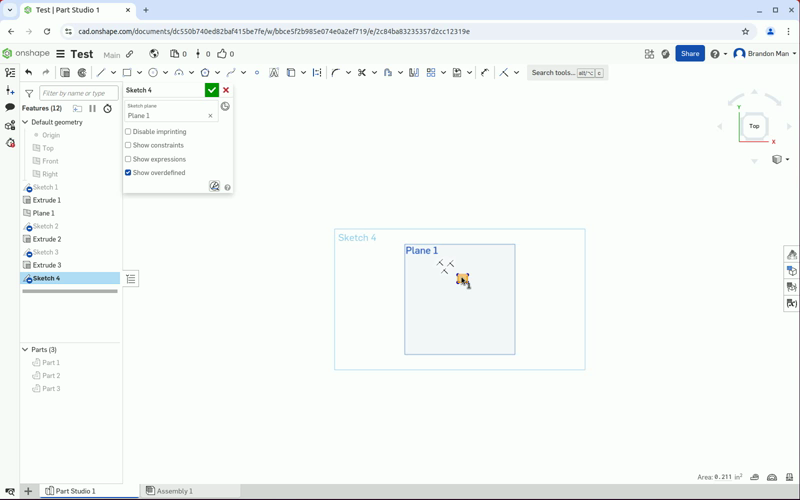
scroll(-6)
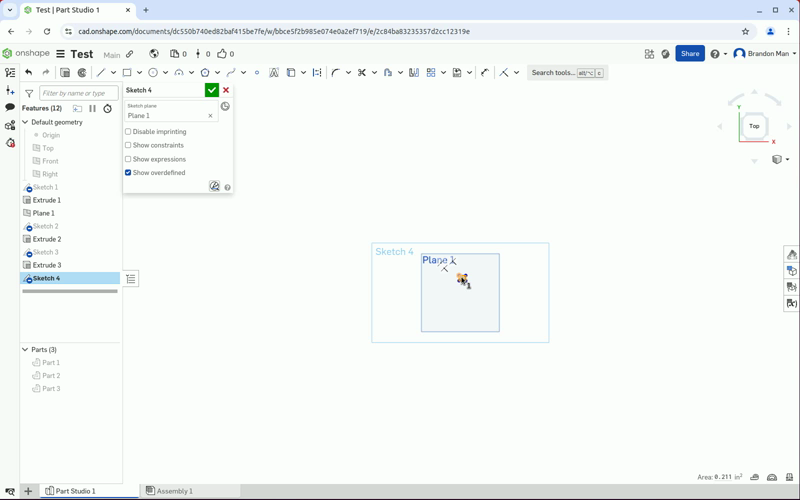
scroll(-6)
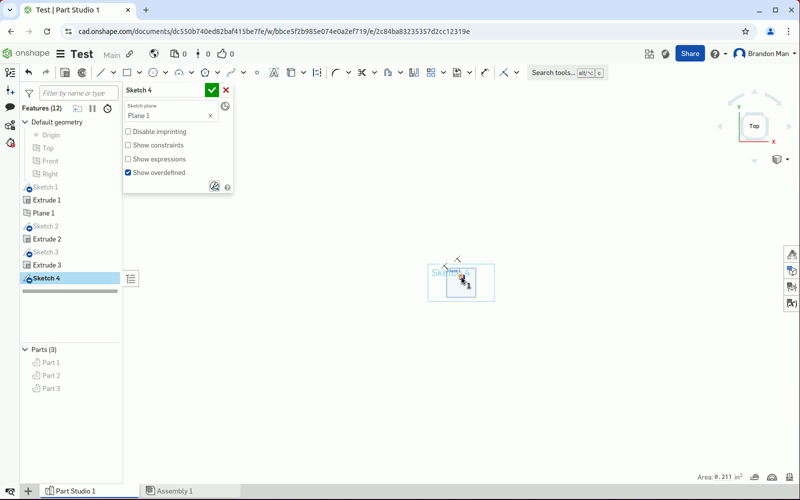
mouse_move(73, 352)
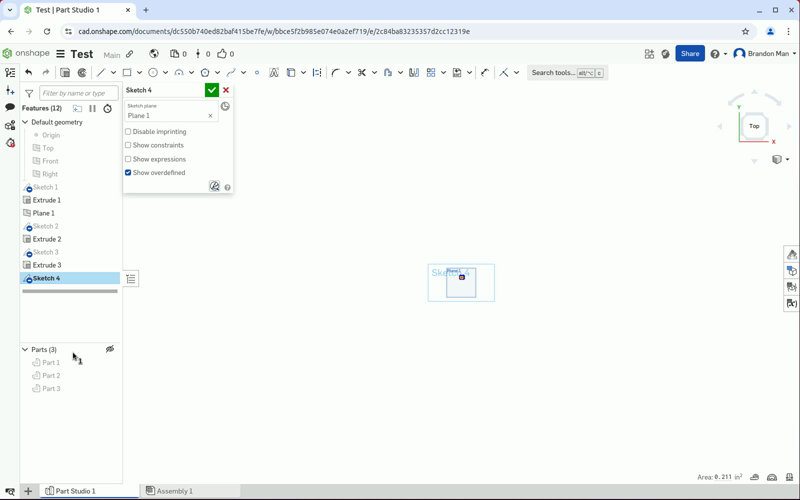
key(shift+y)
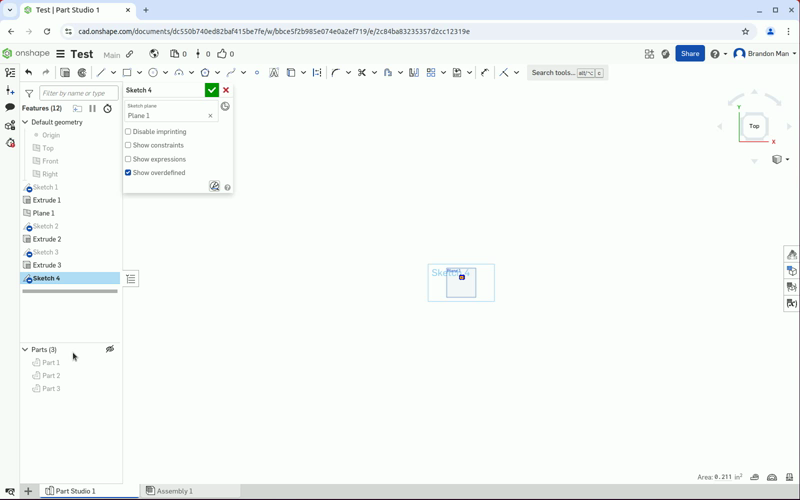
key(shift+e)
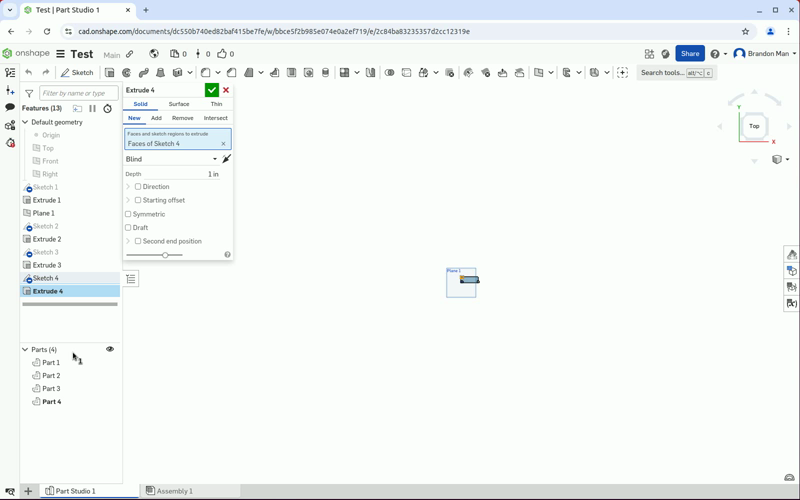
mouse_move(143, 106)
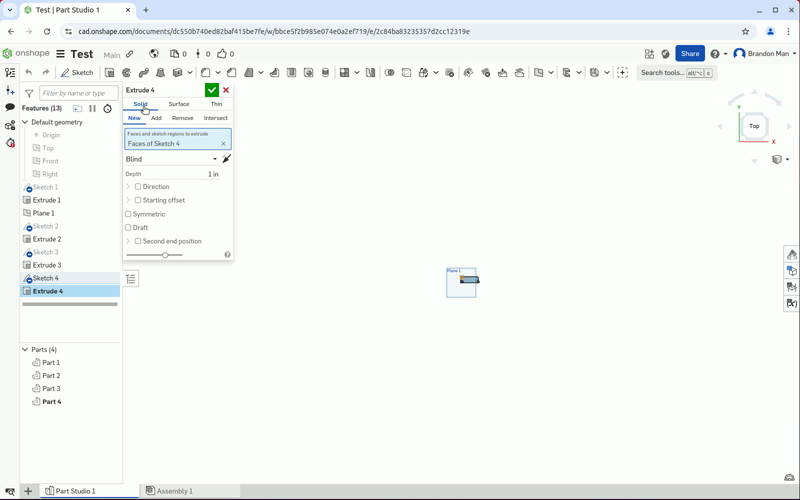
click(143, 106)
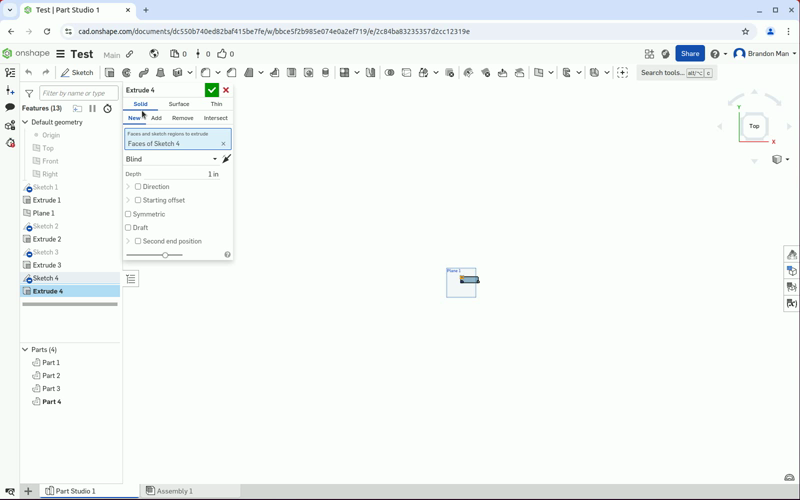
mouse_move(137, 120)
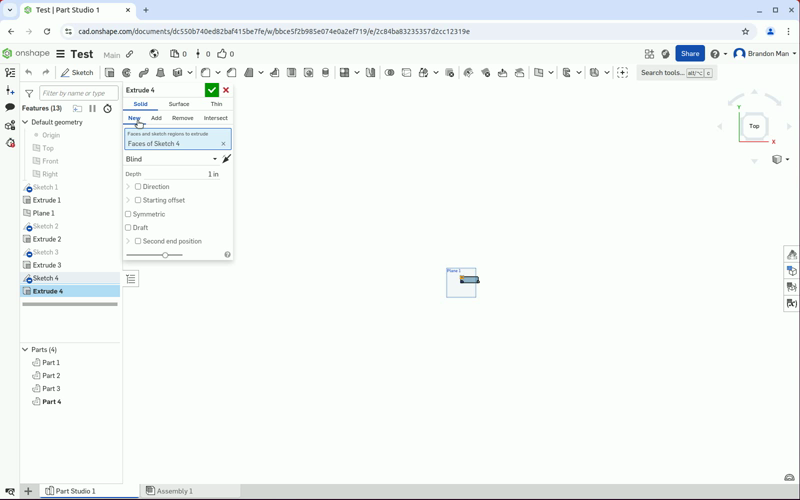
click(137, 120)
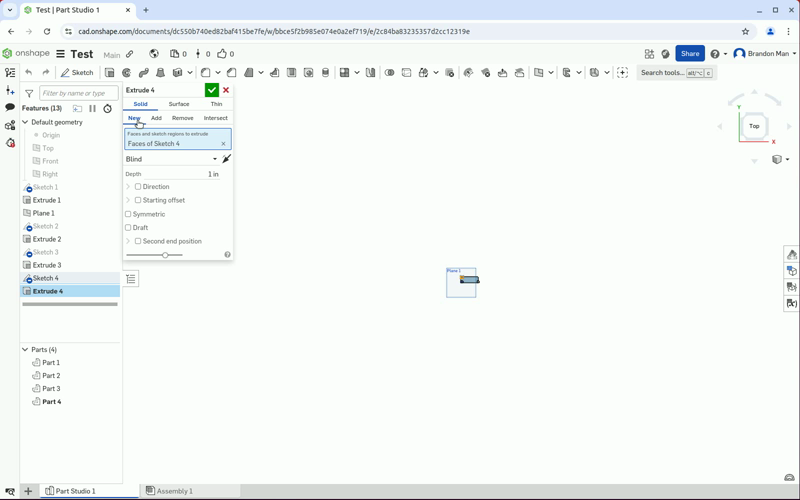
key(tab, 4)
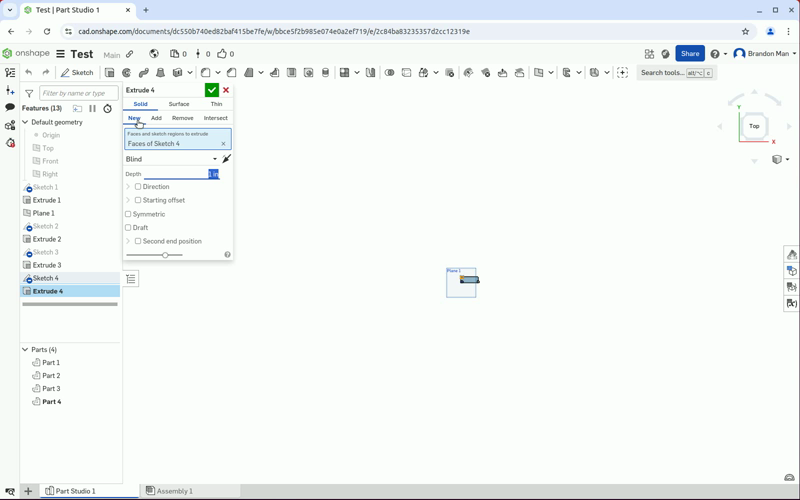
text(22.868)
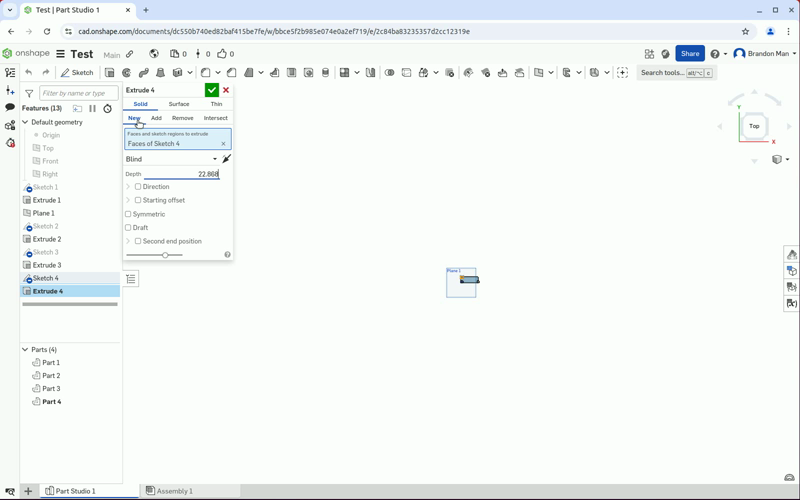
key(enter)
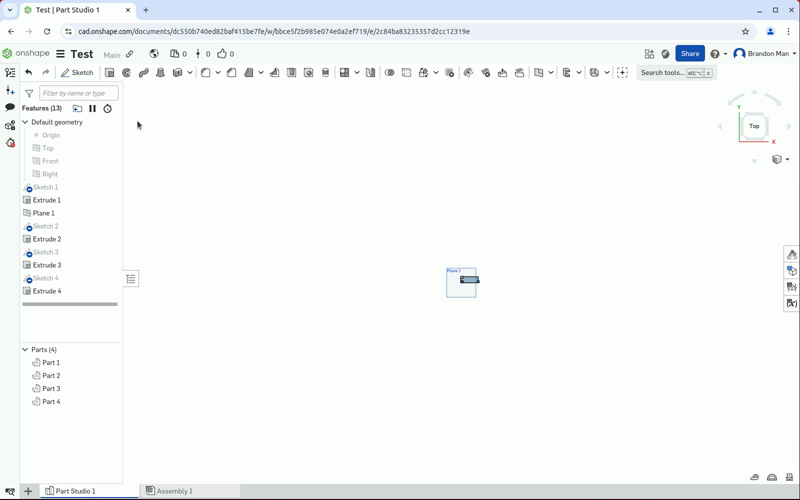
key(shift+h)
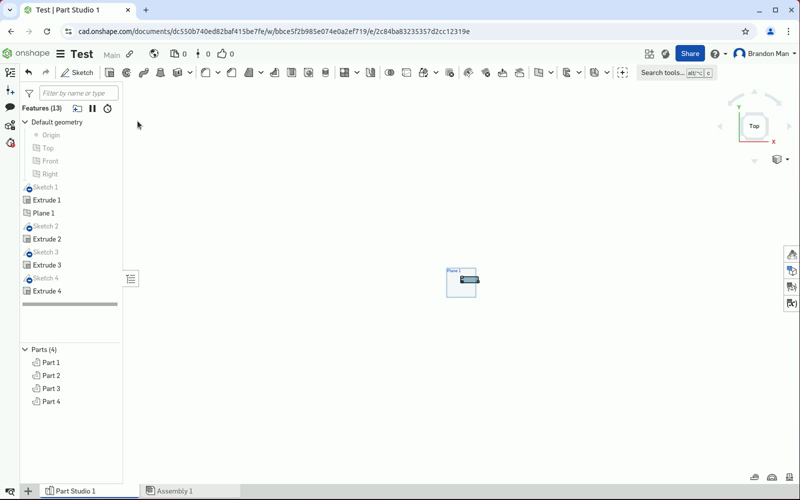
key(shift+h)
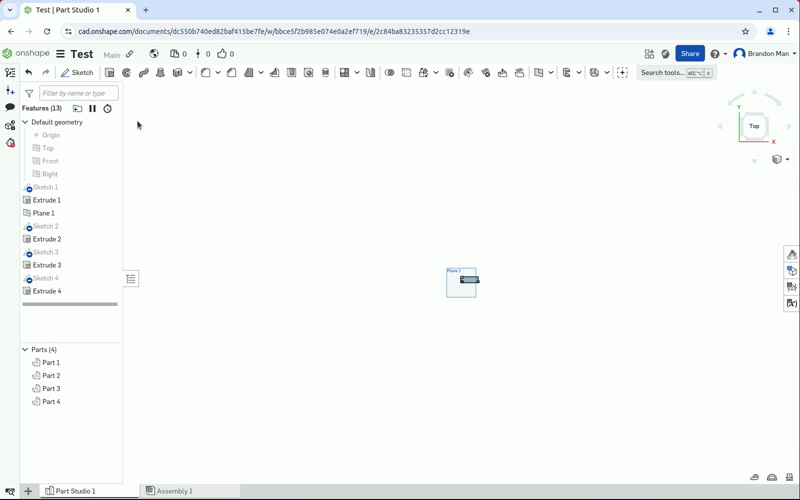
mouse_move(73, 189)
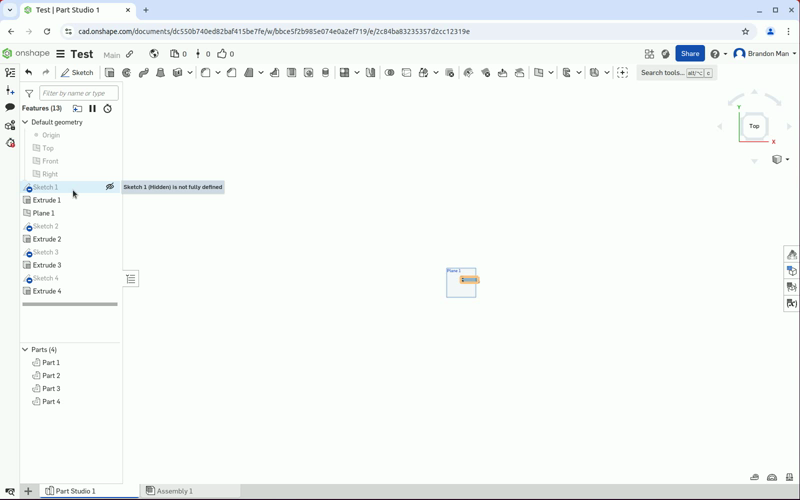
click(73, 189)
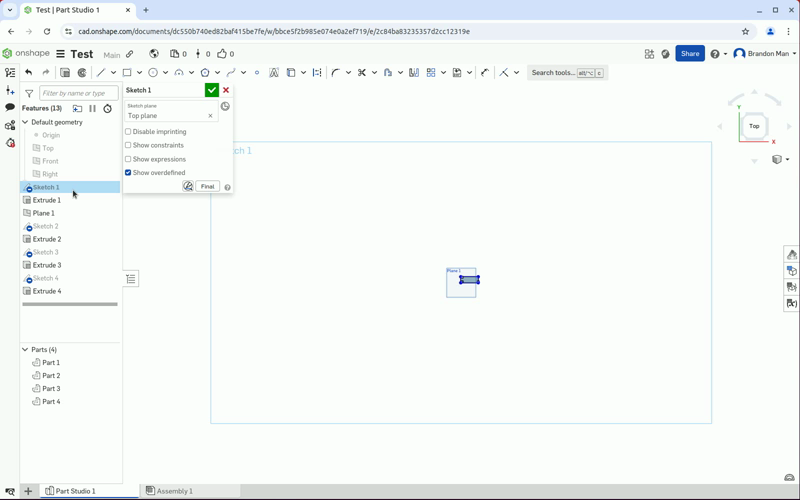
mouse_move(229, 92)
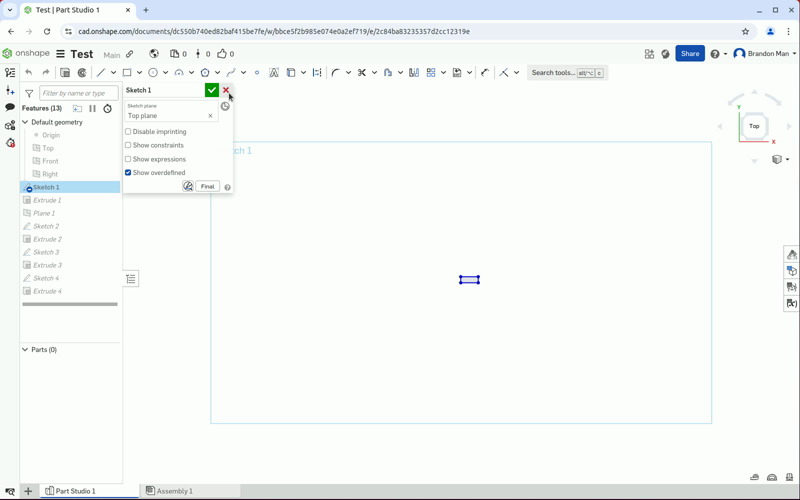
click(229, 92)
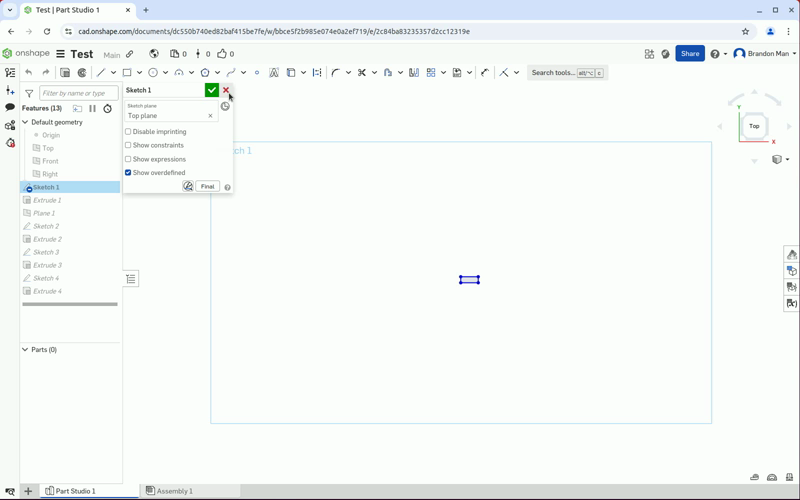
key(shift+s)
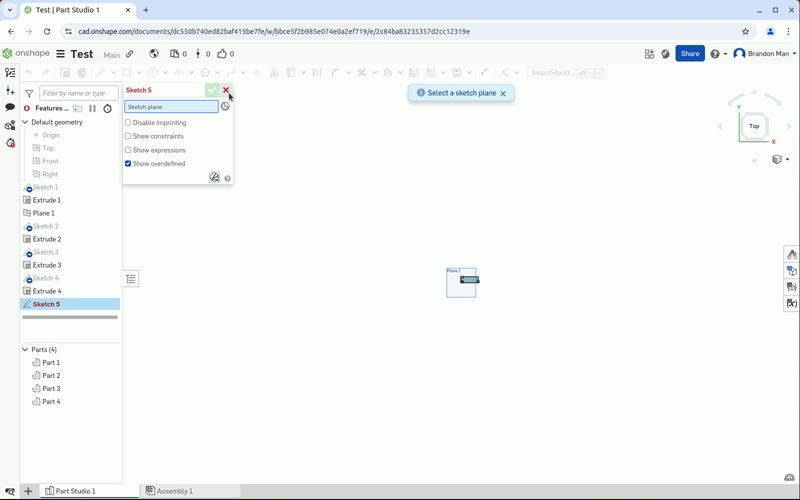
mouse_move(73, 215)
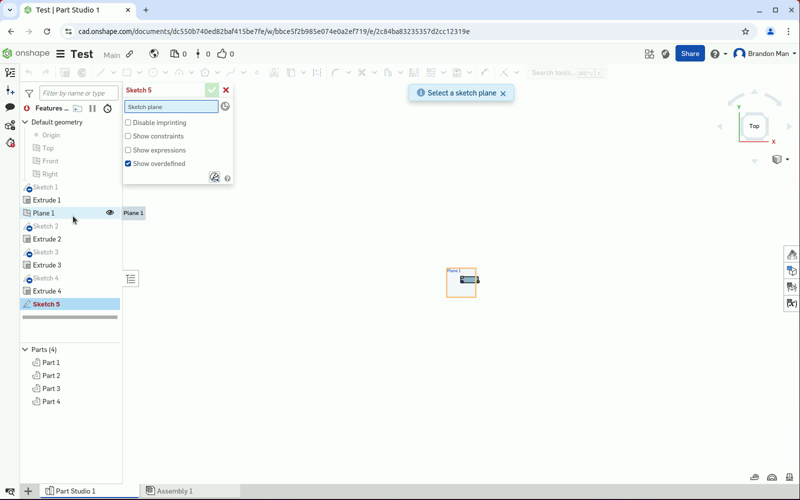
click(73, 215)
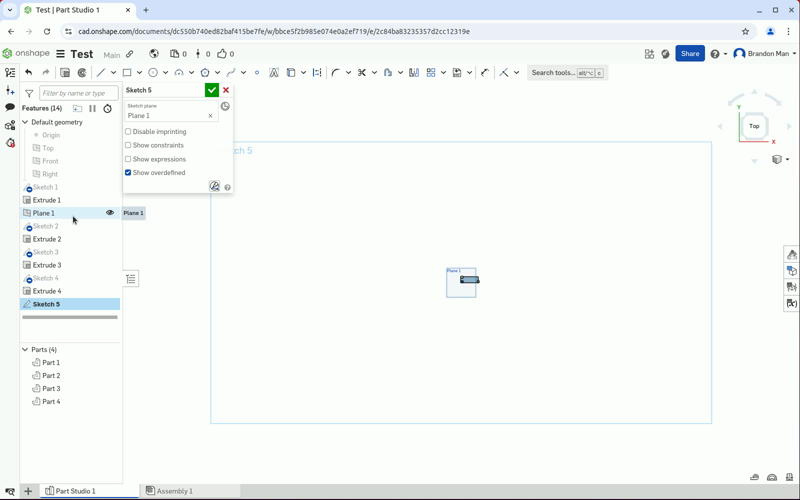
mouse_move(73, 352)
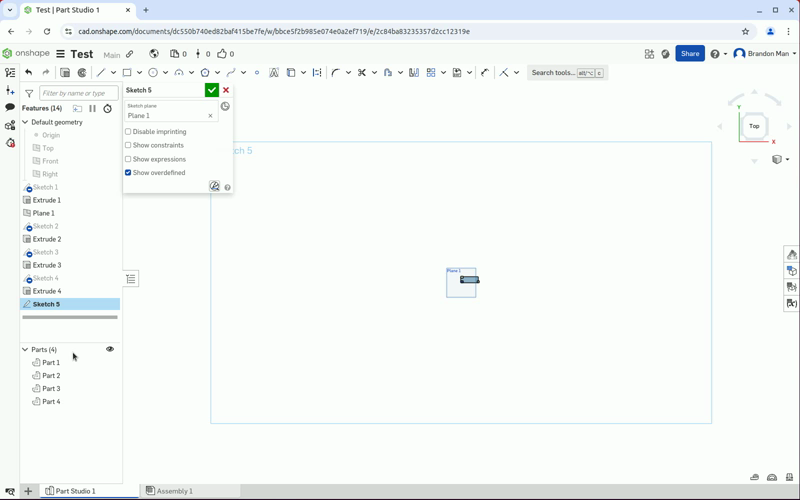
key(y)
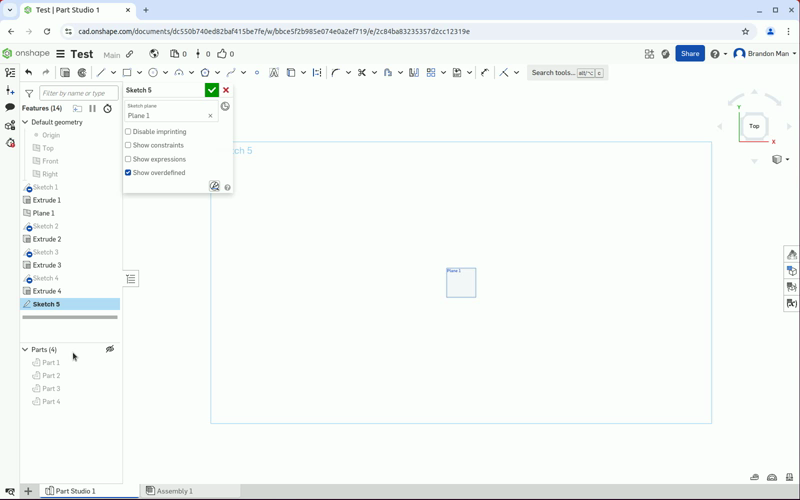
key(l)
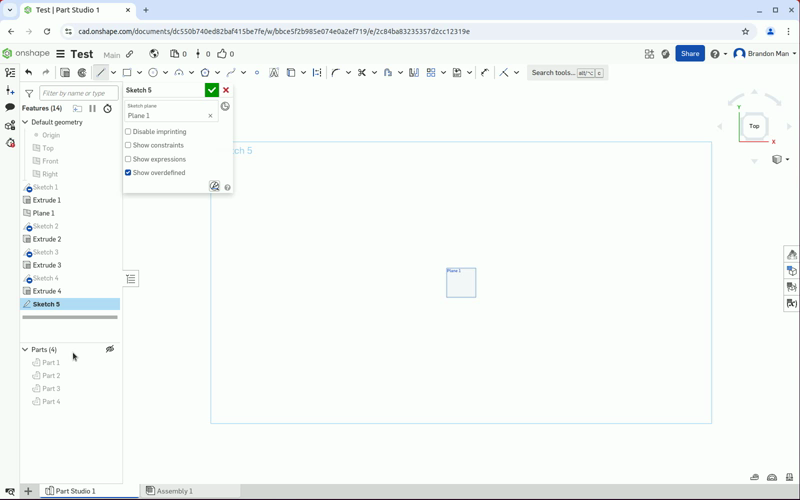
key_down(shift)
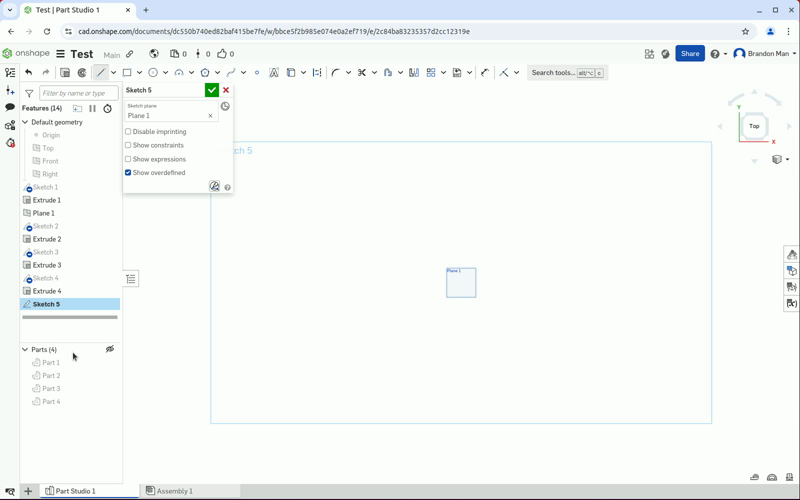
mouse_move(477, 278)
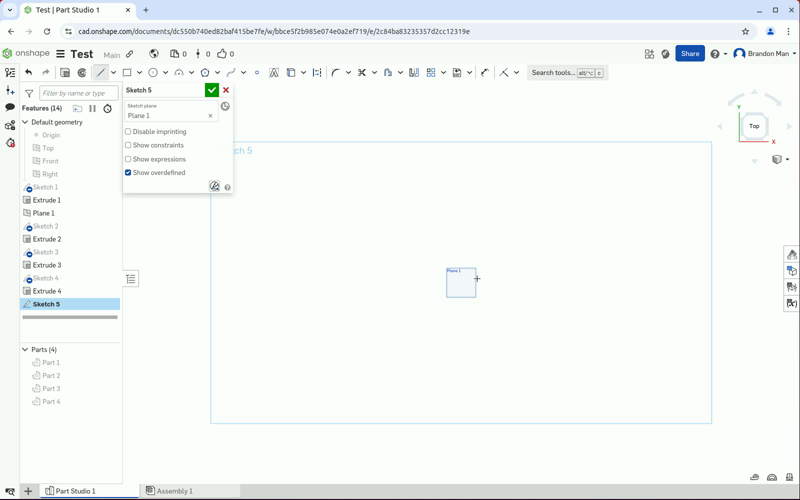
click(477, 278)
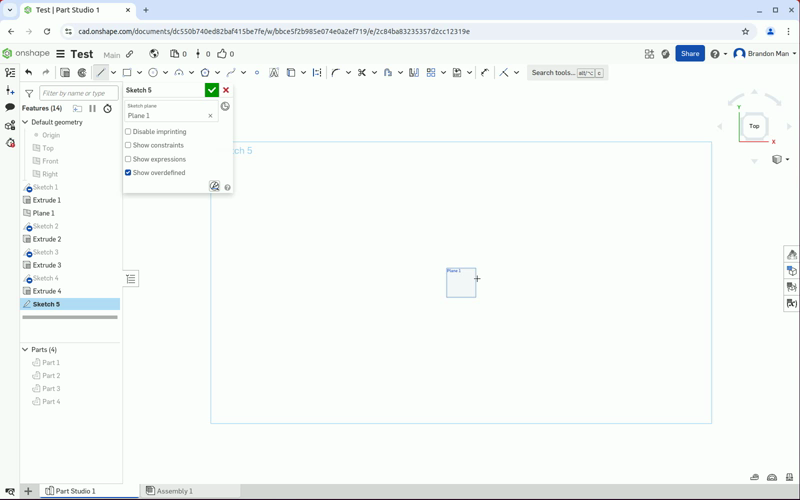
key_up(shift)
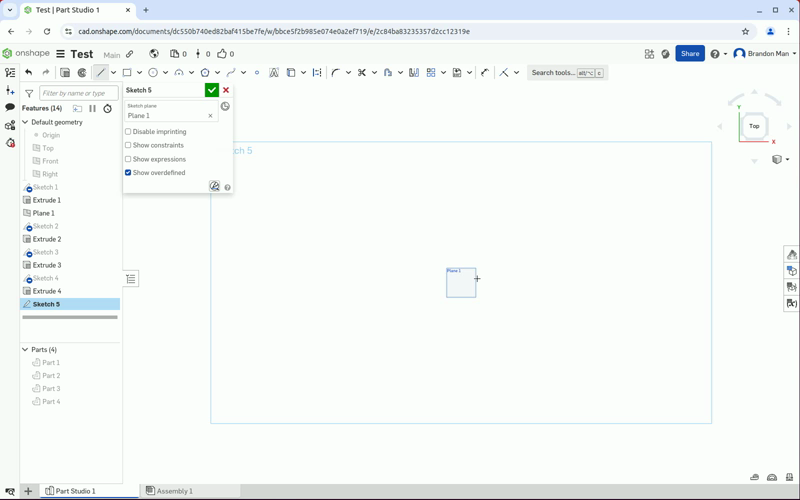
key_down(shift)
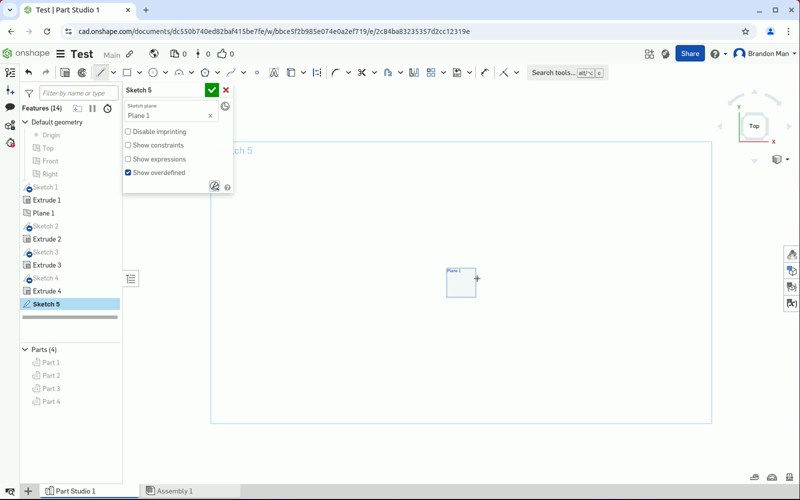
mouse_move(507, 278)
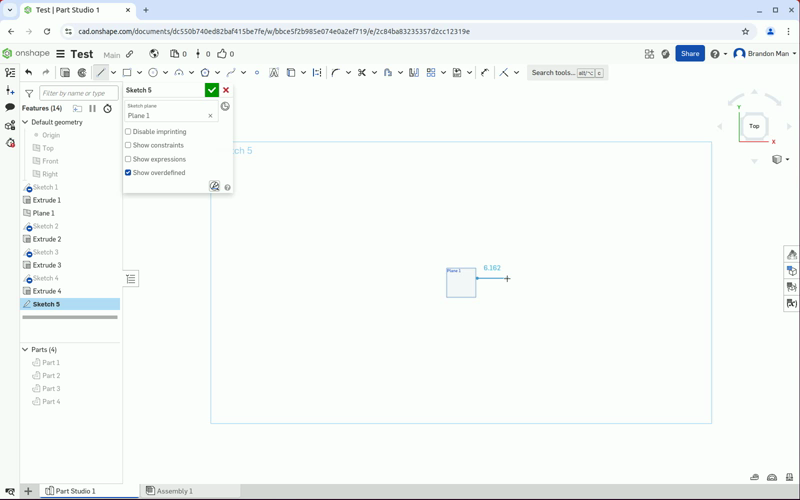
mouse_move(479, 278)
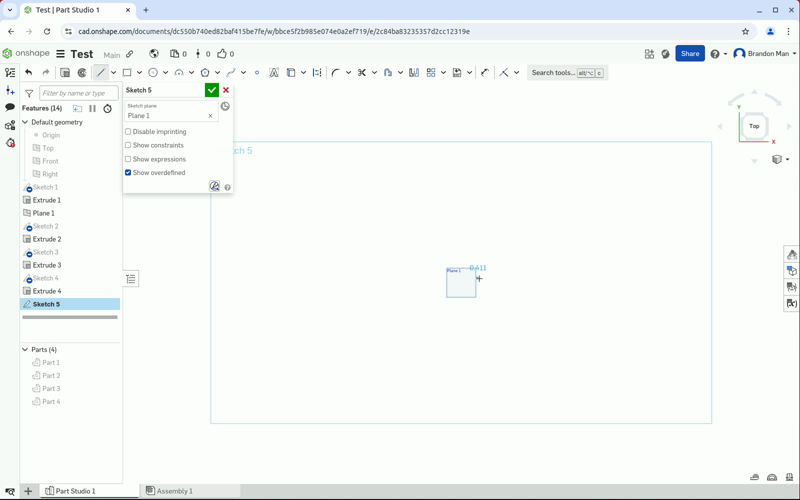
scroll(6)
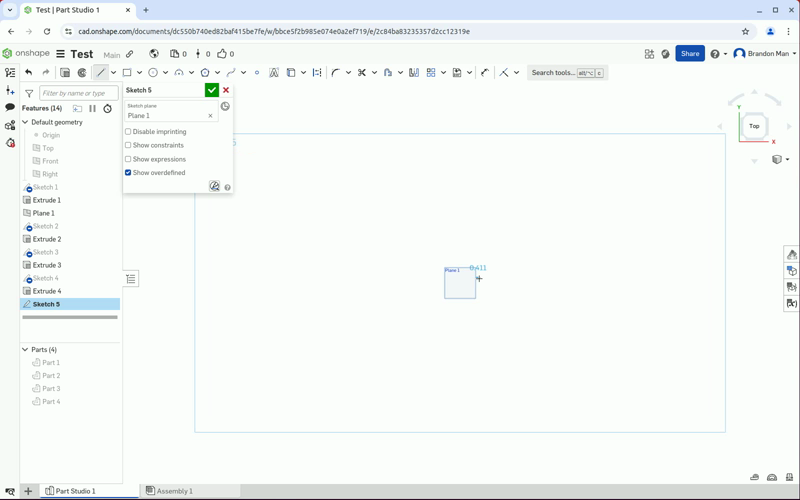
scroll(6)
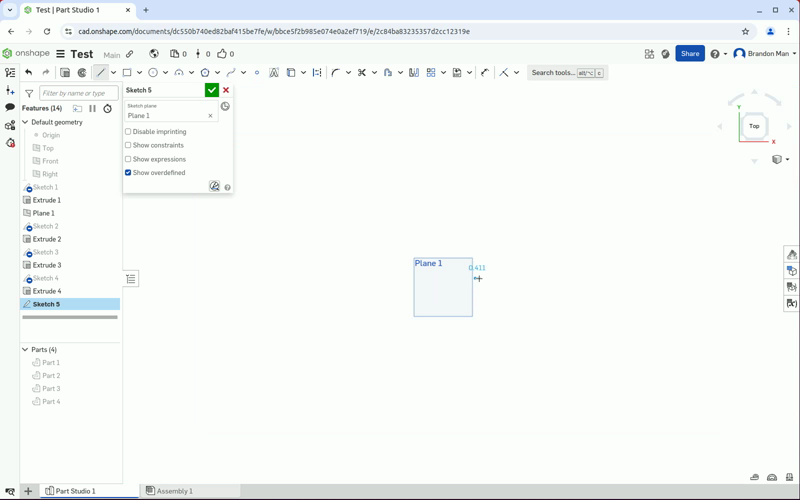
scroll(6)
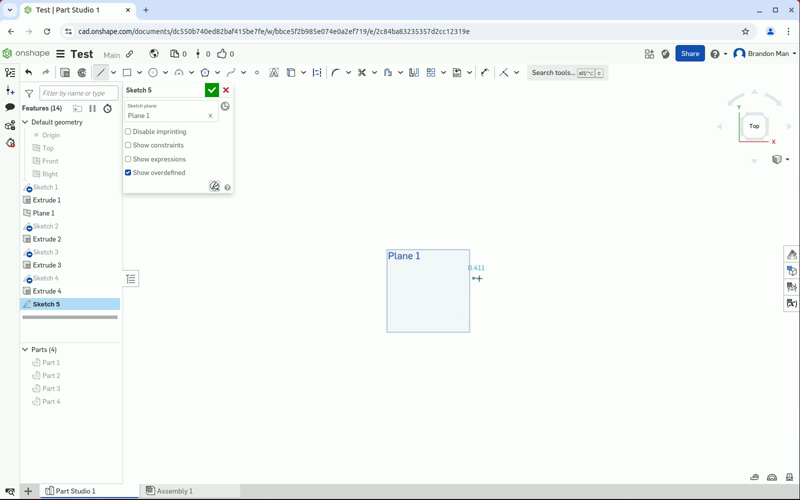
scroll(6)
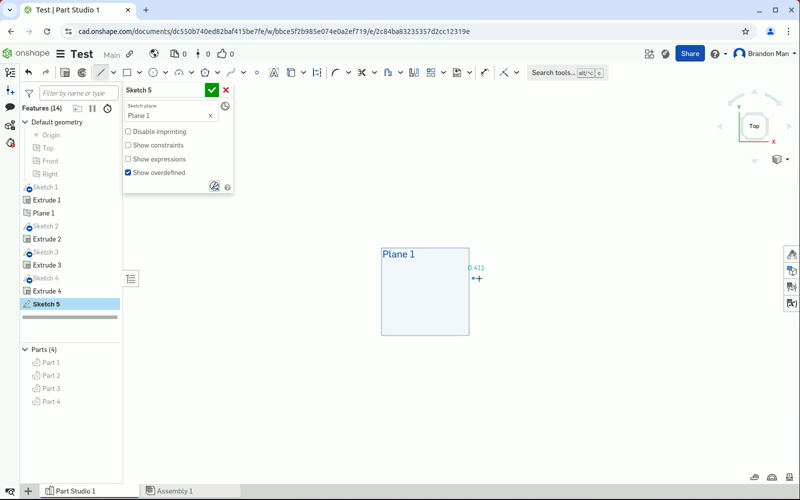
scroll(6)
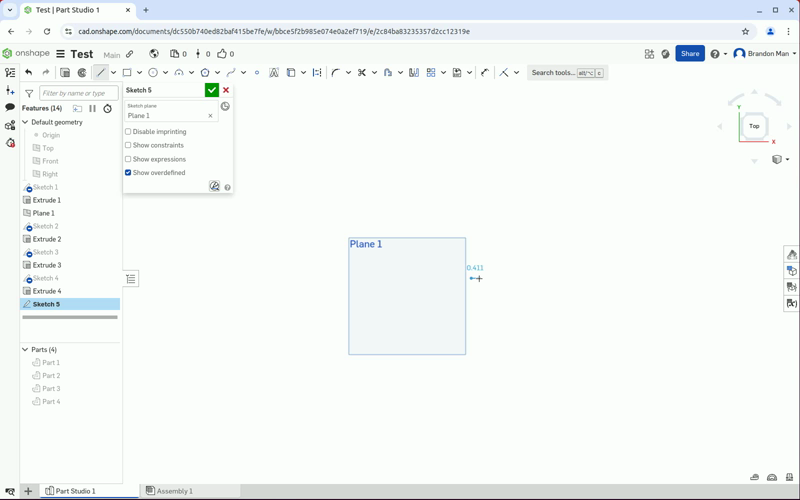
scroll(6)
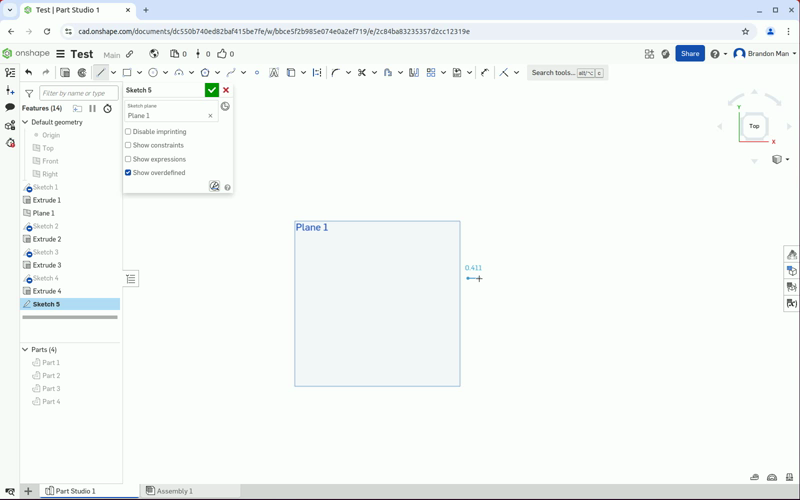
scroll(6)
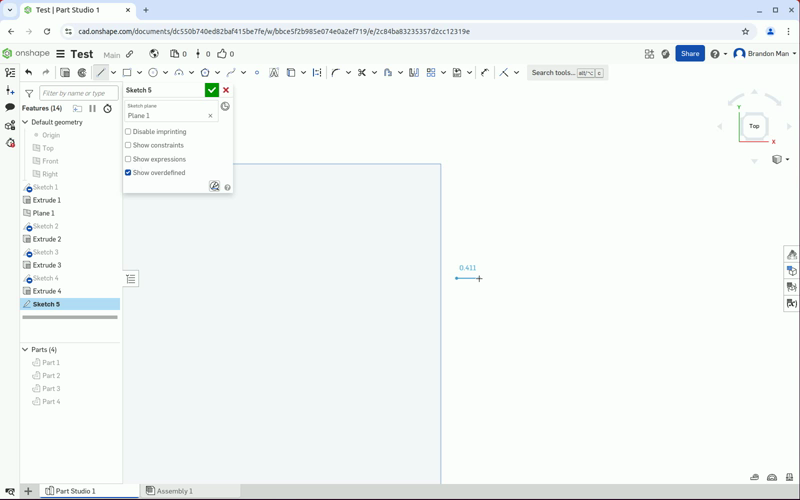
click(479, 278)
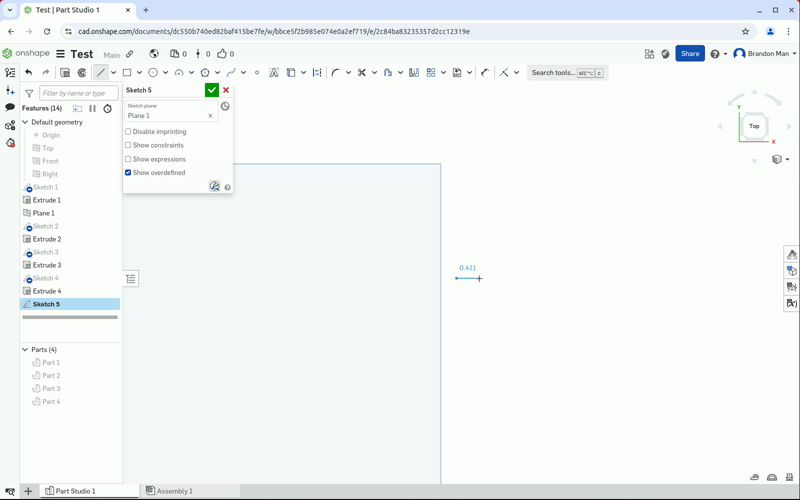
scroll(-6)
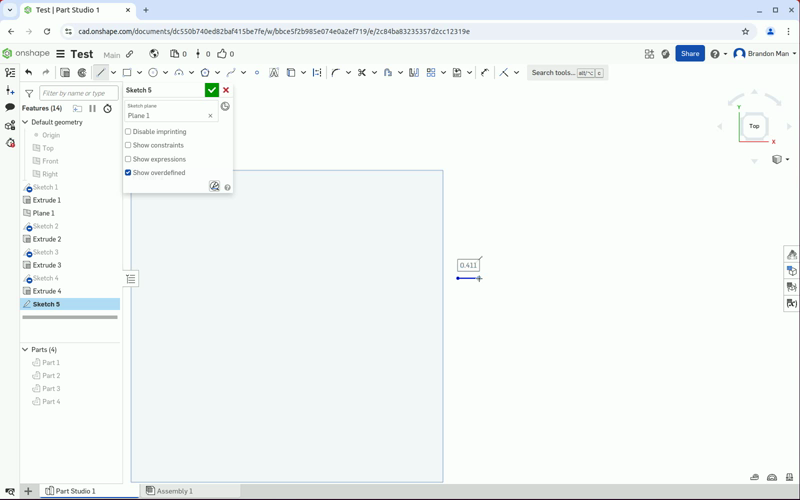
scroll(-6)
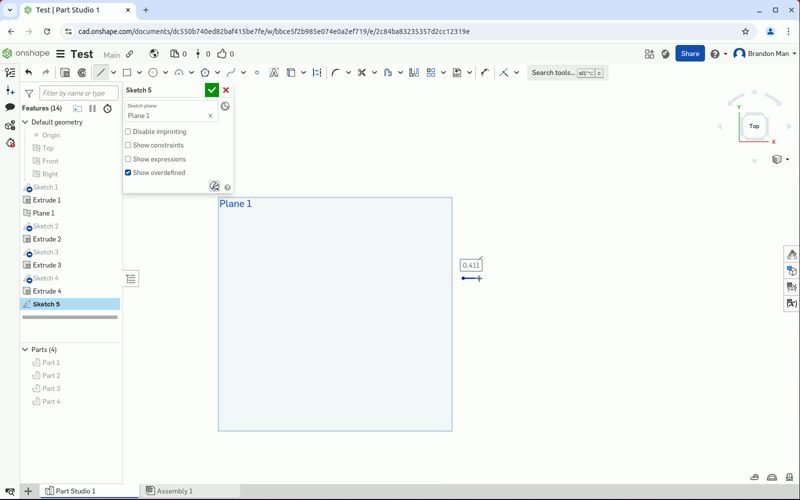
scroll(-6)
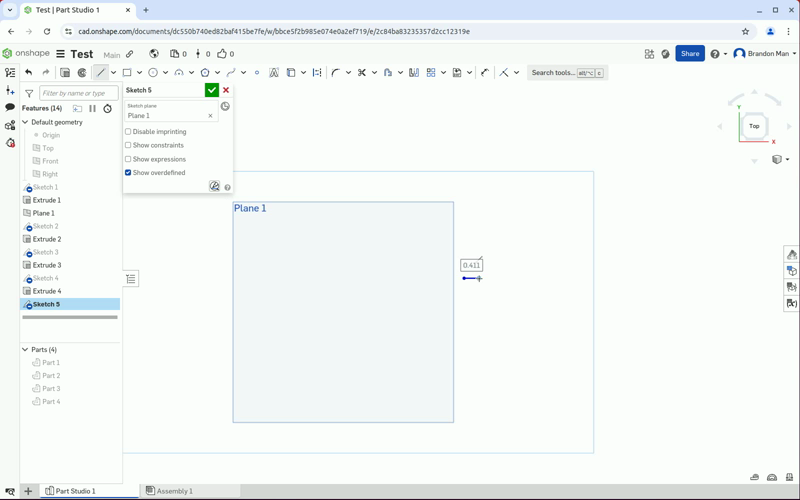
scroll(-6)
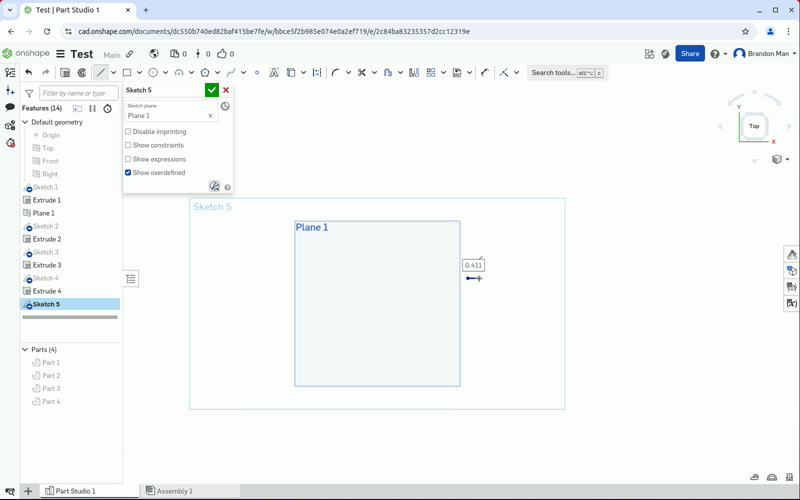
scroll(-6)
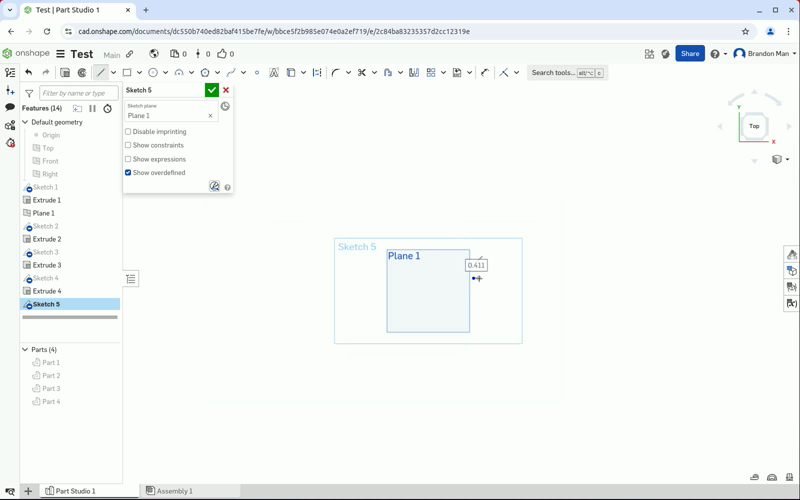
scroll(-6)
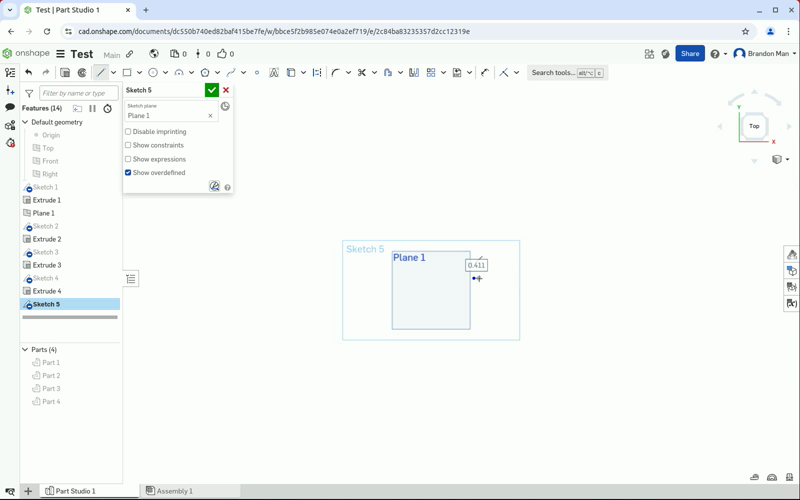
scroll(-6)
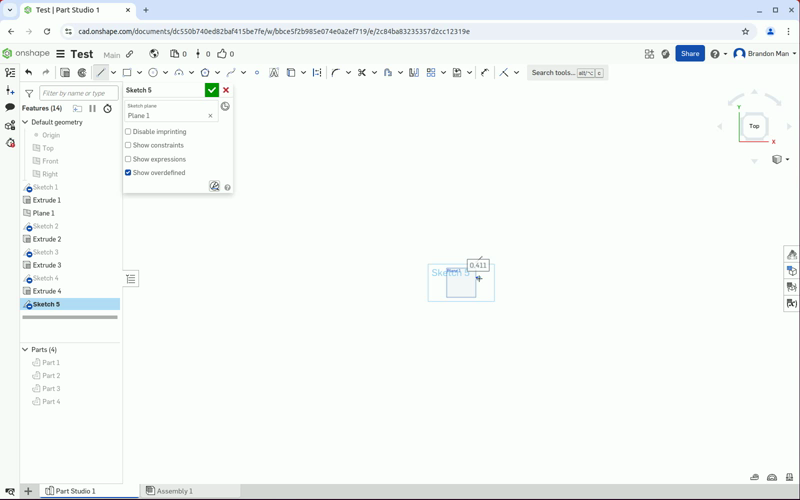
key_up(shift)
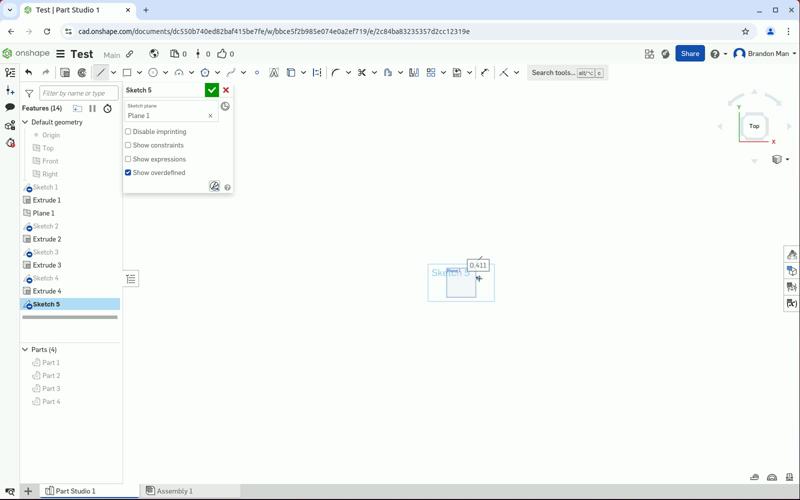
key_down(shift)
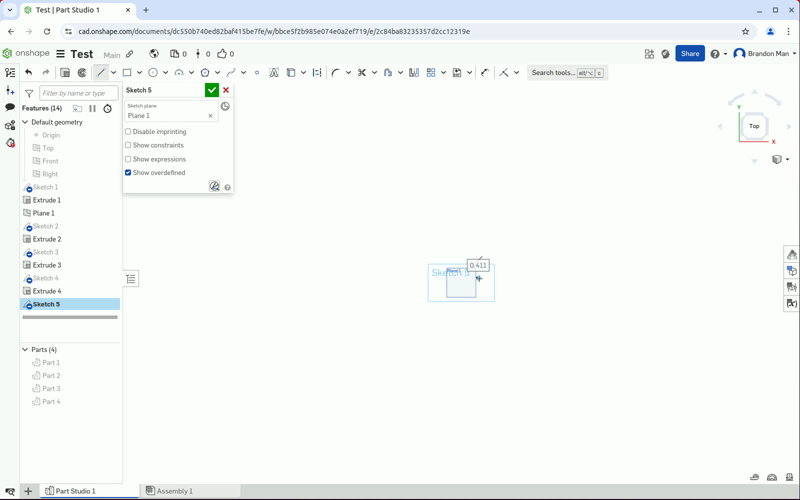
mouse_move(509, 278)
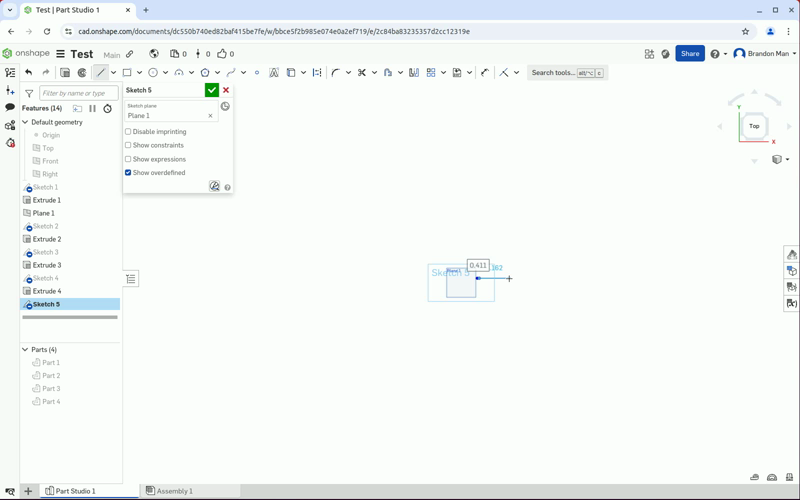
mouse_move(479, 276)
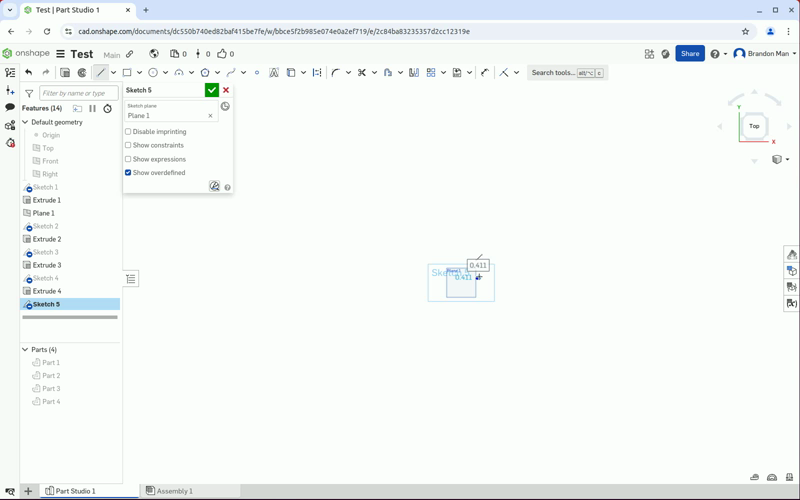
scroll(6)
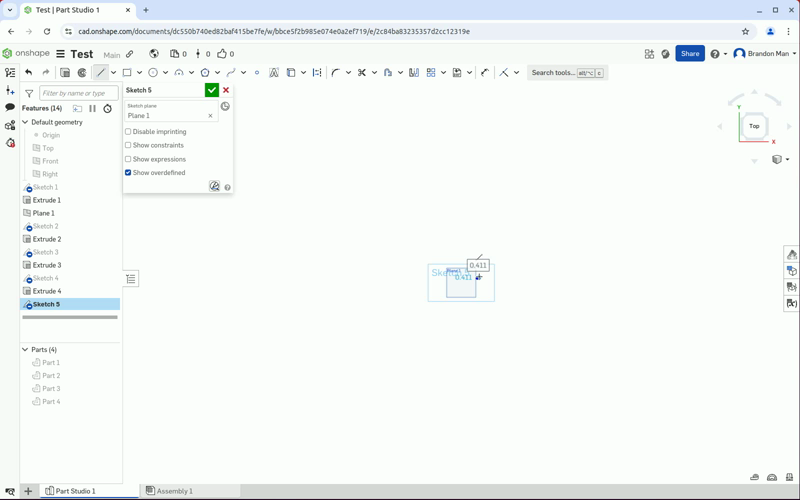
scroll(6)
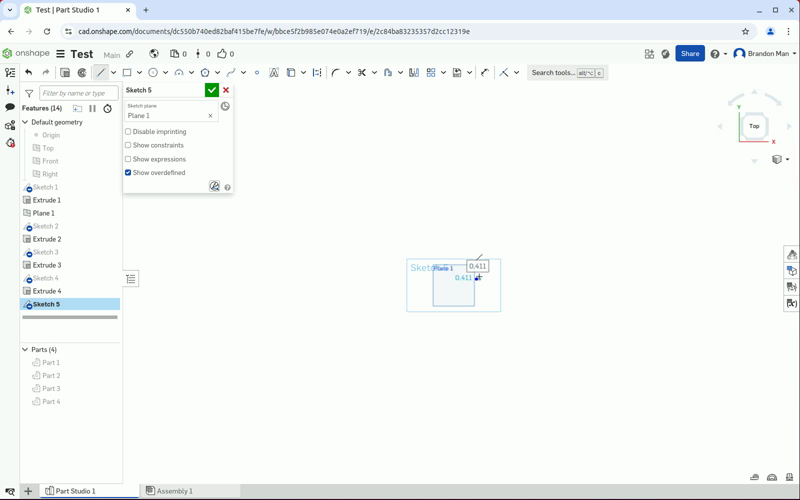
scroll(6)
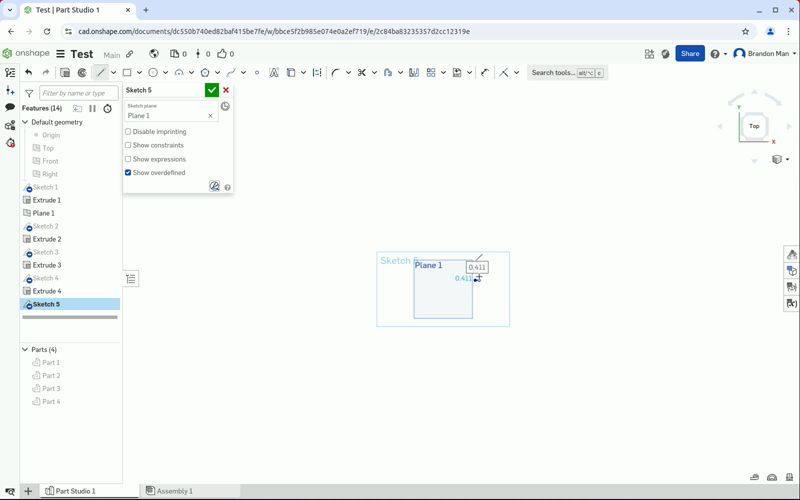
scroll(6)
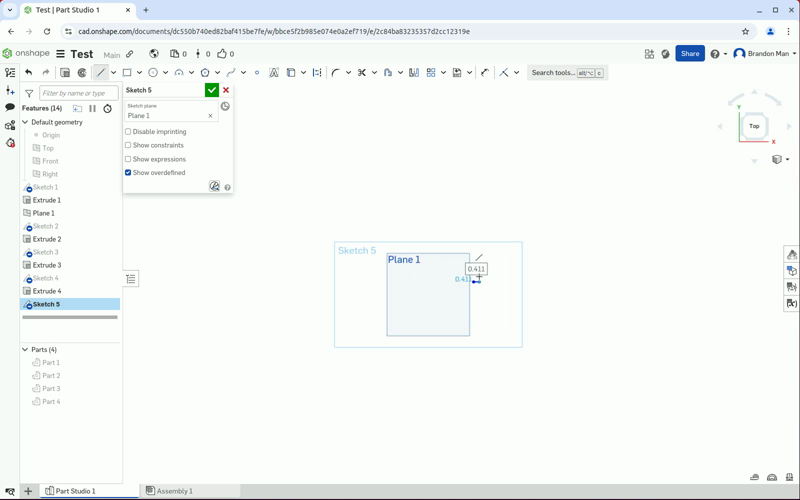
scroll(6)
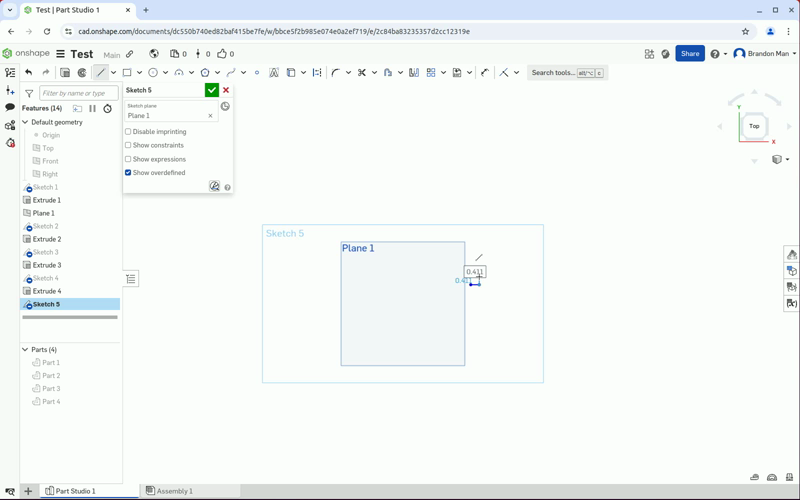
scroll(6)
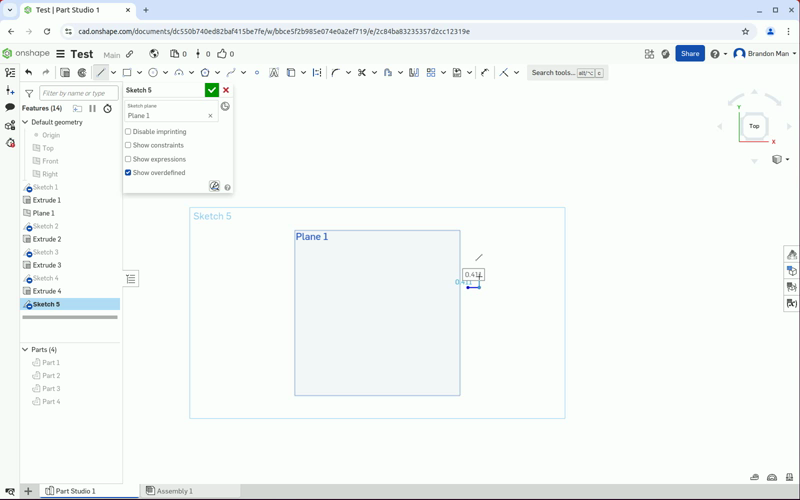
scroll(6)
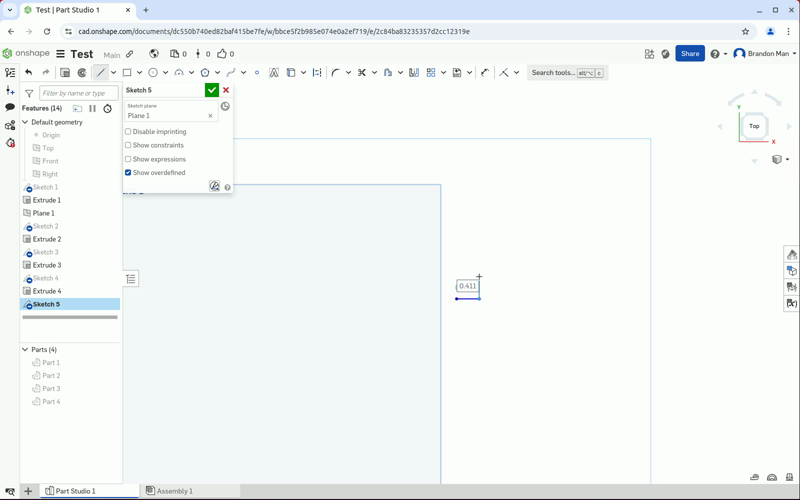
click(479, 276)
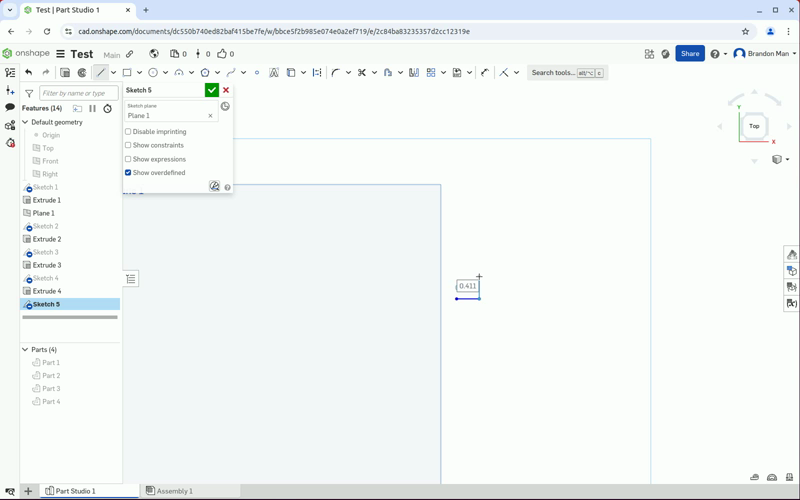
scroll(-6)
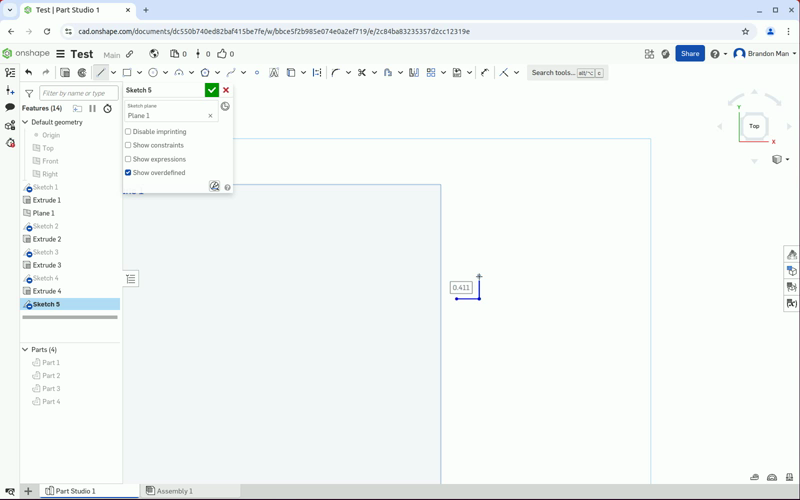
scroll(-6)
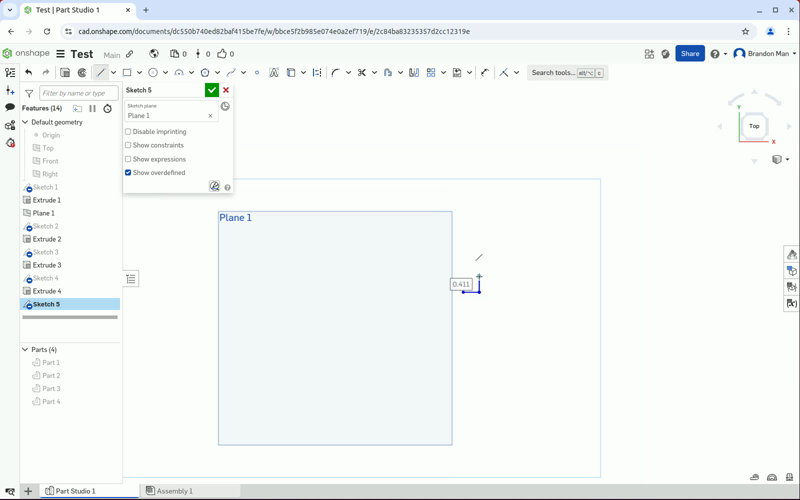
scroll(-6)
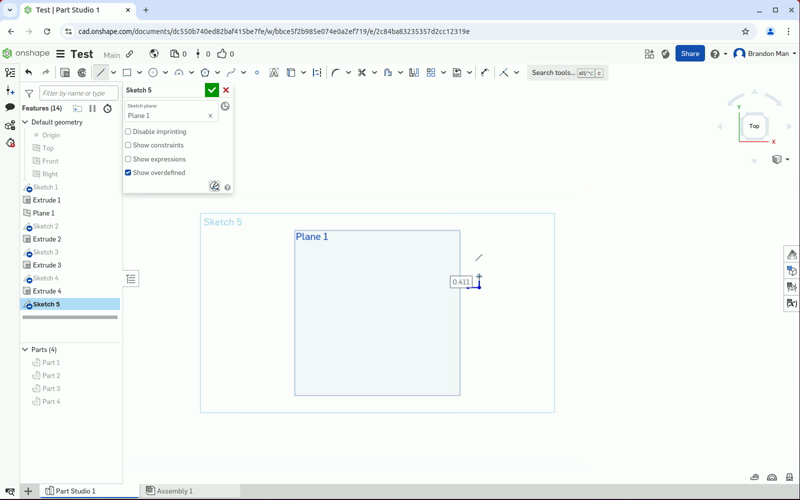
scroll(-6)
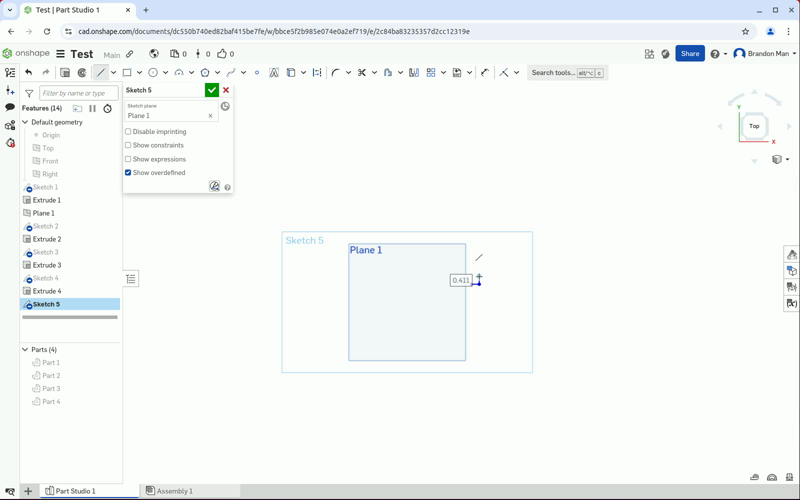
scroll(-6)
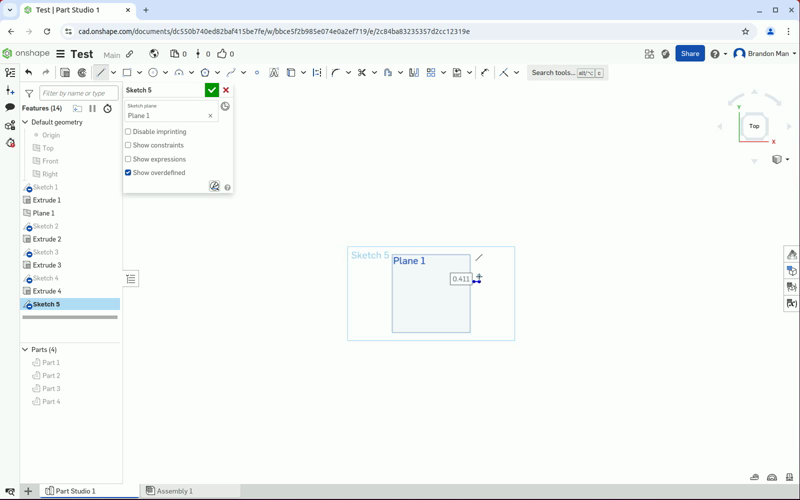
scroll(-6)
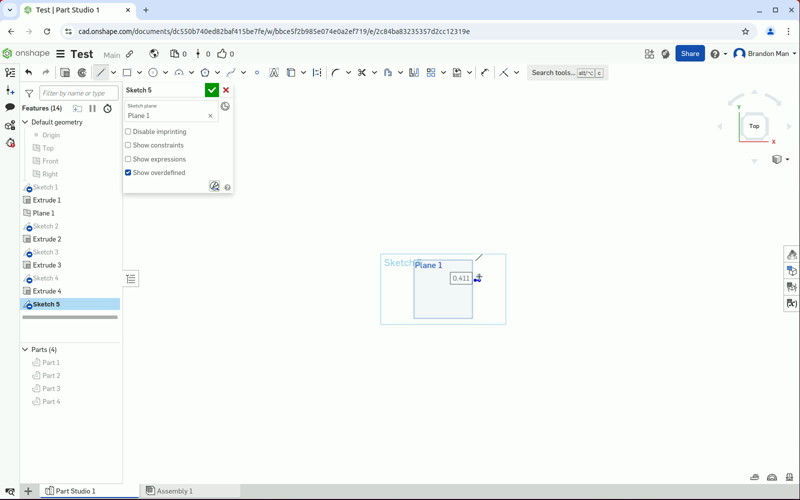
scroll(-6)
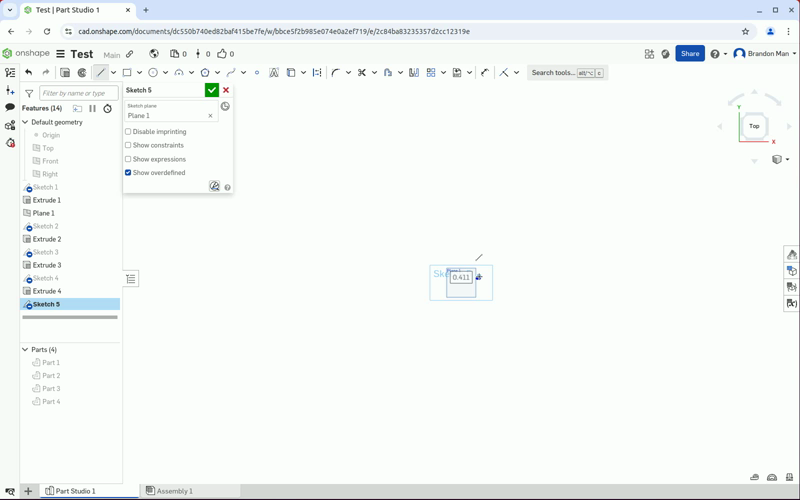
key_up(shift)
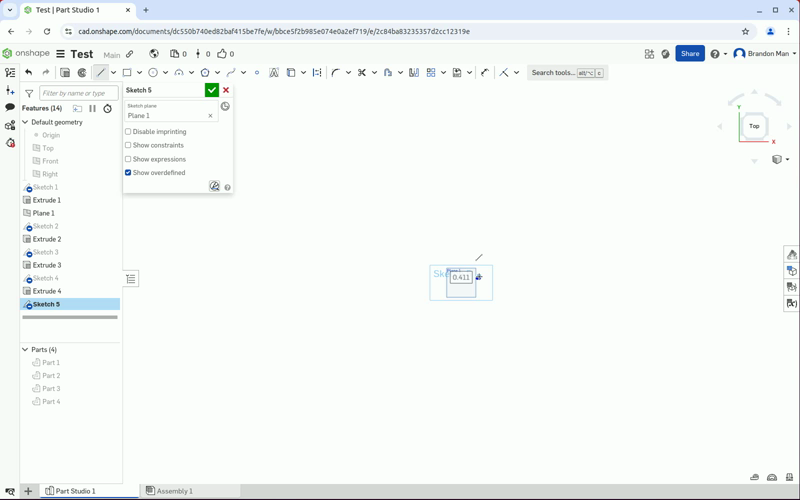
key_down(shift)
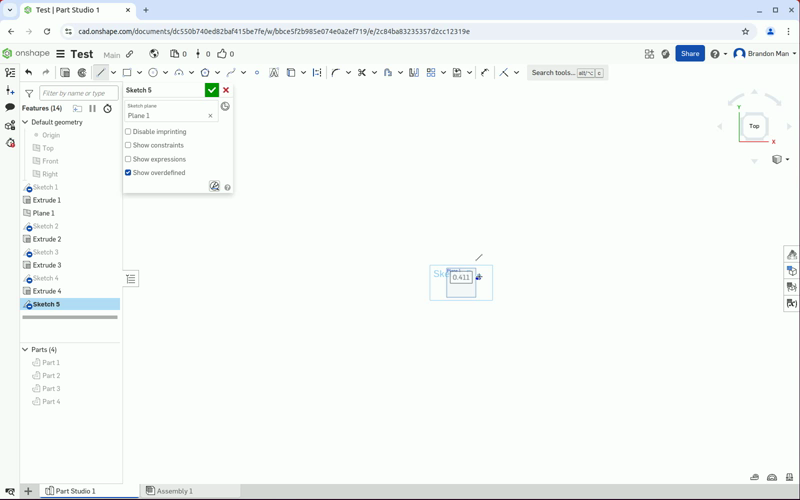
mouse_move(509, 276)
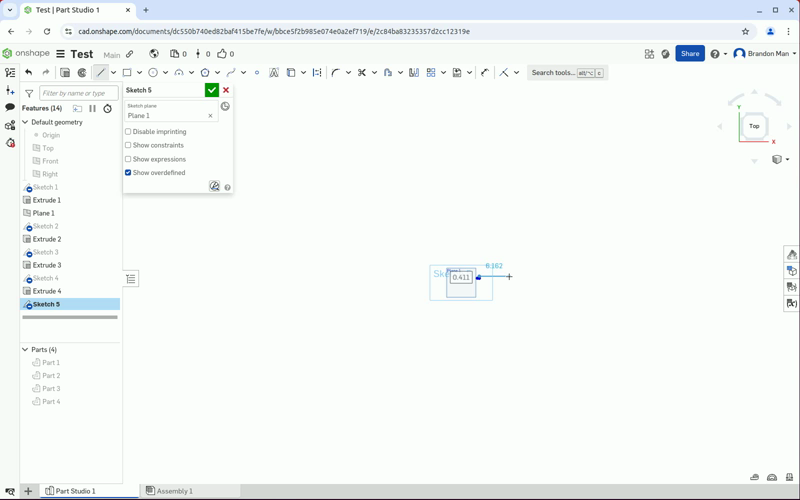
mouse_move(477, 276)
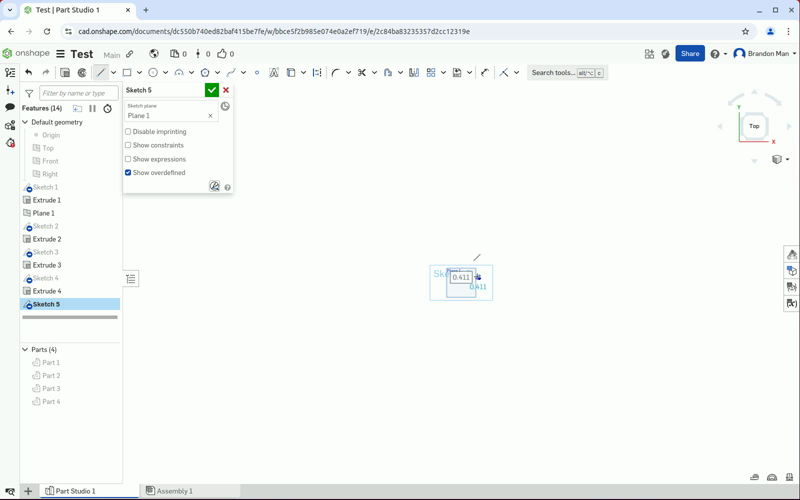
scroll(6)
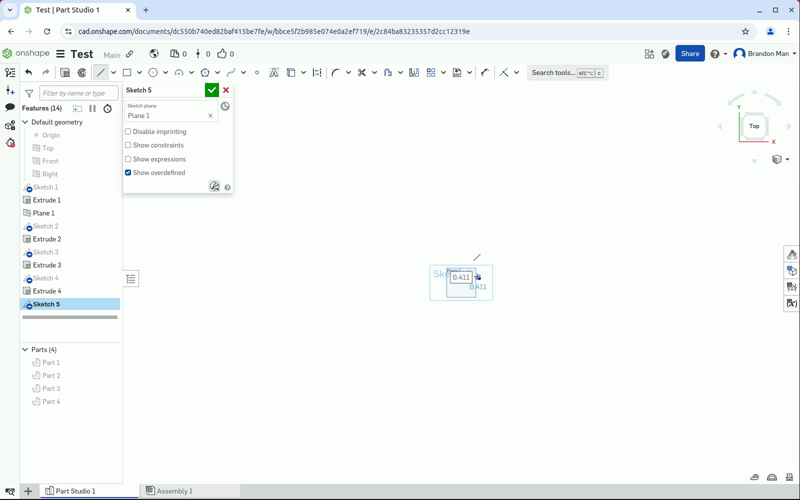
scroll(6)
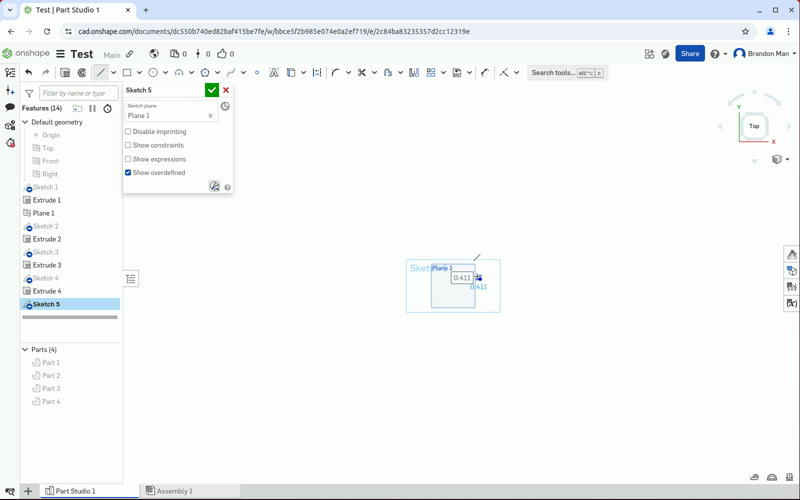
scroll(6)
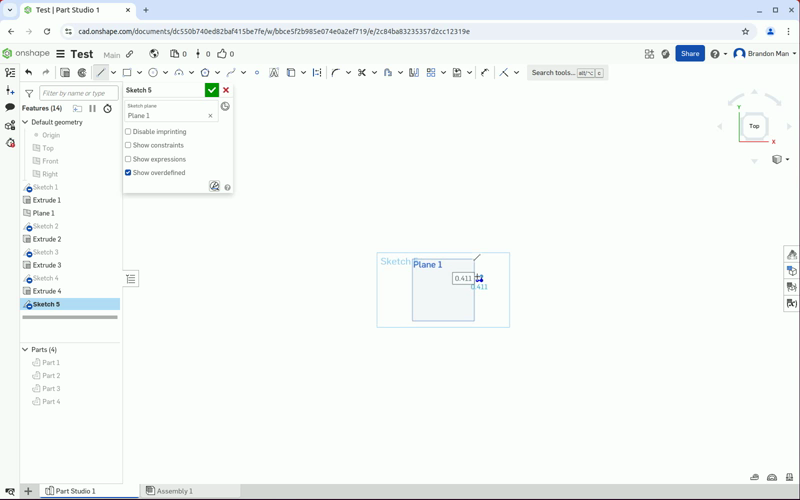
scroll(6)
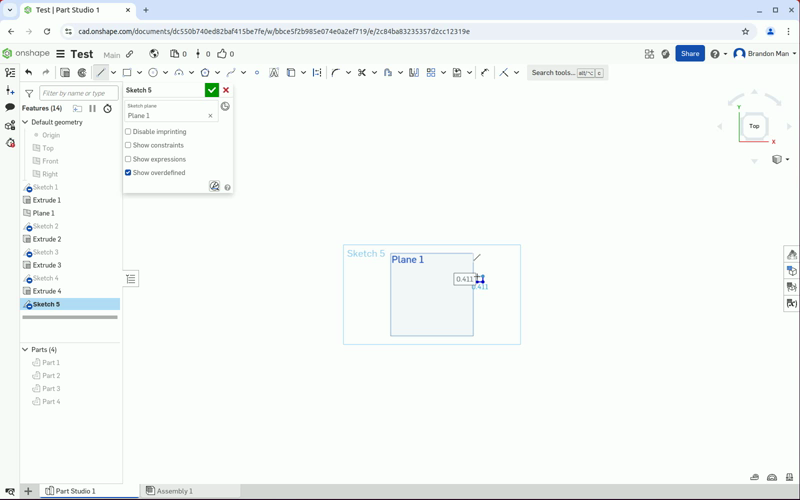
scroll(6)
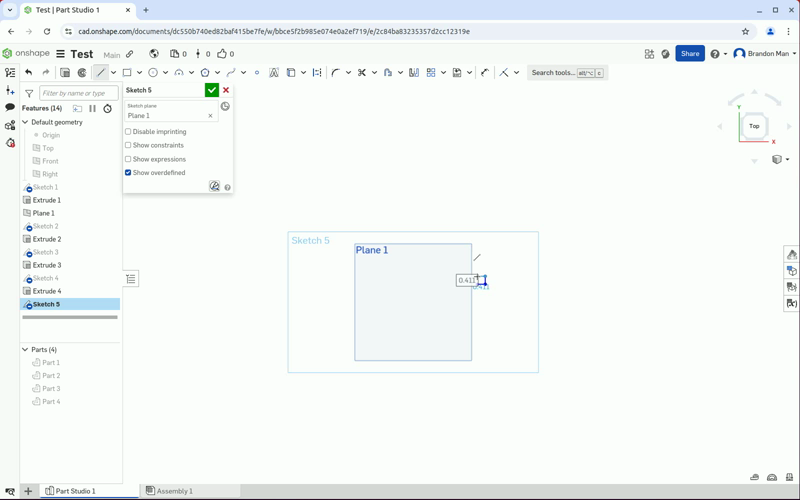
scroll(6)
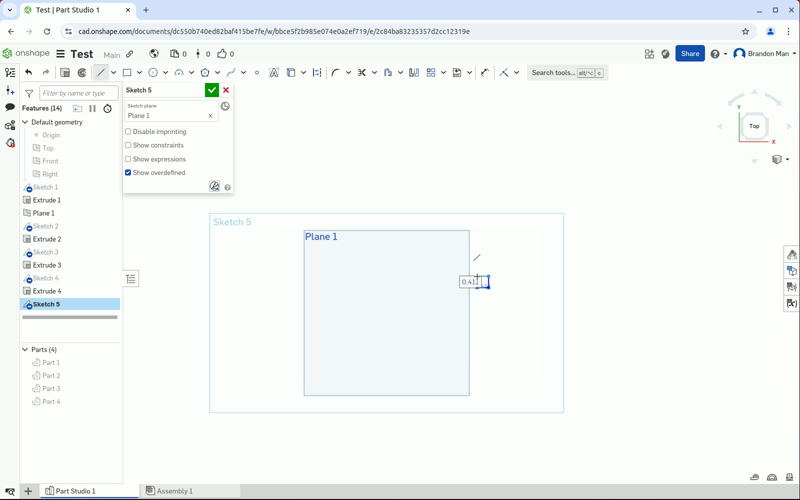
scroll(6)
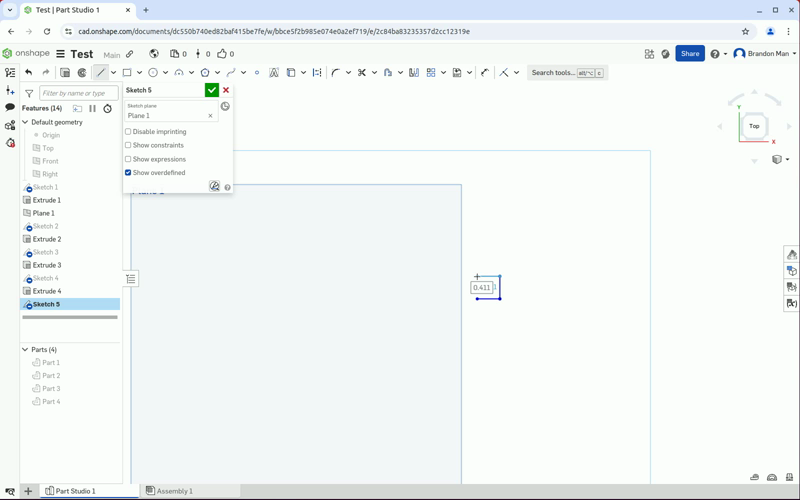
click(477, 276)
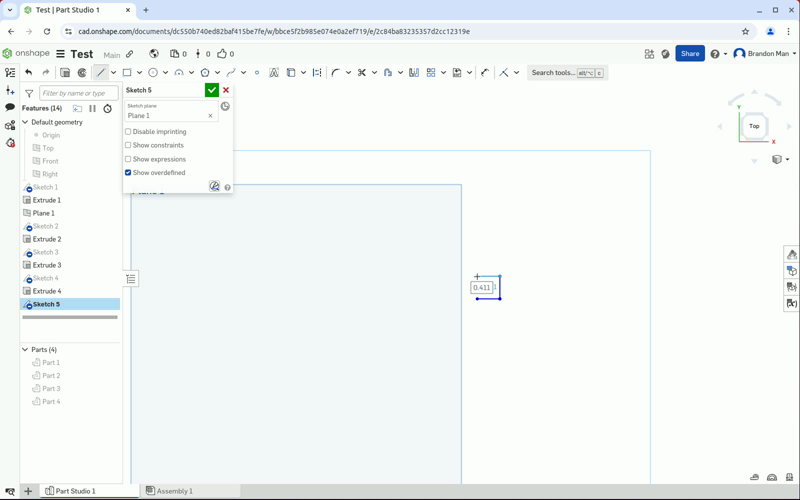
scroll(-6)
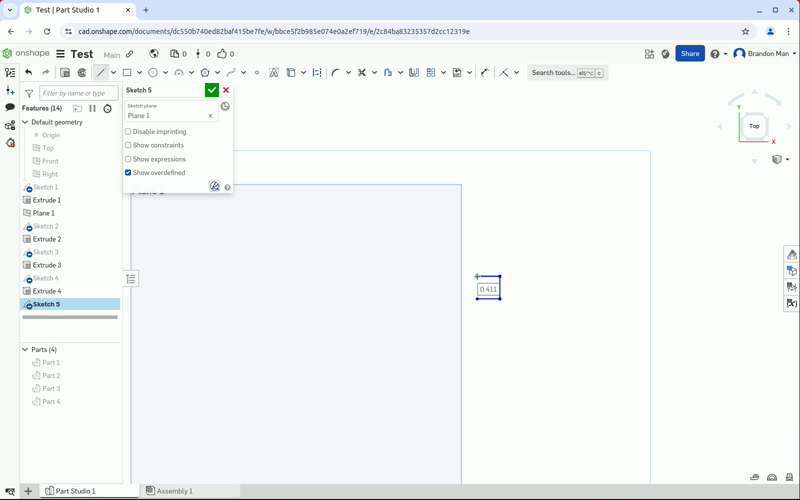
scroll(-6)
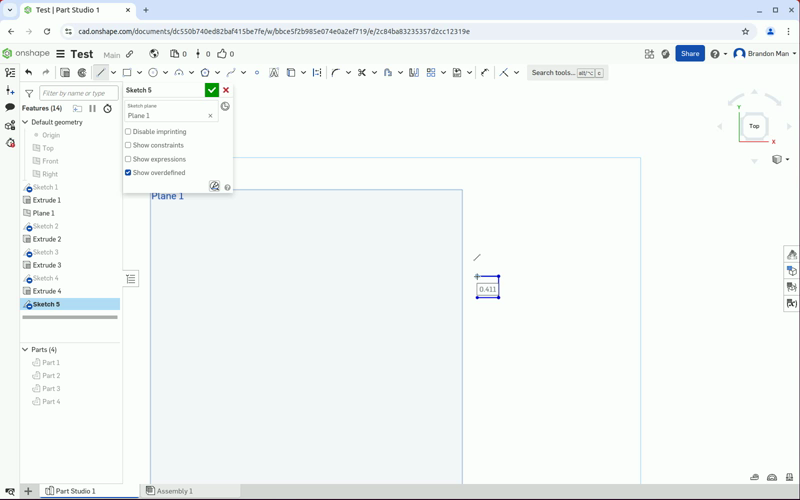
scroll(-6)
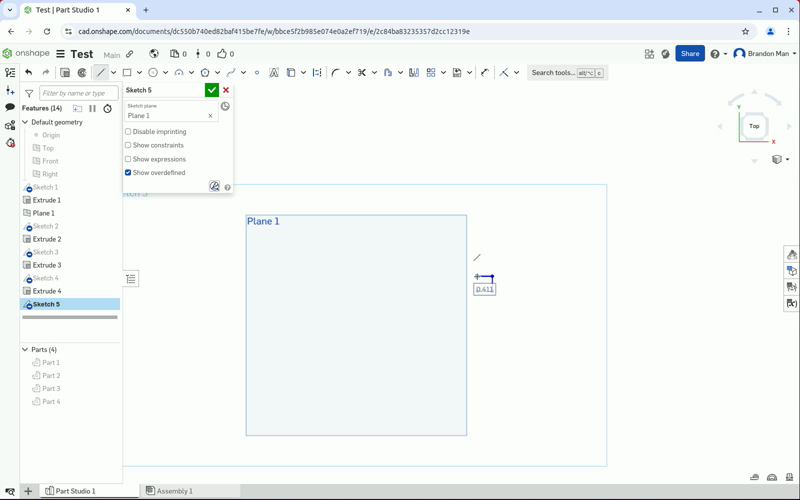
scroll(-6)
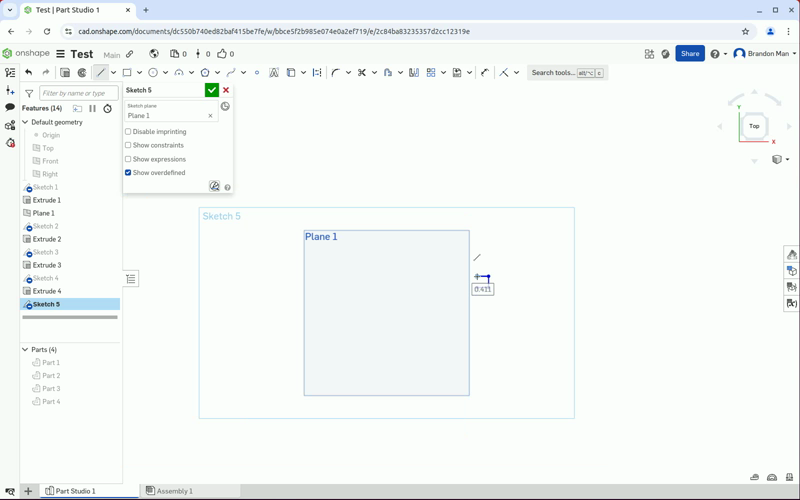
scroll(-6)
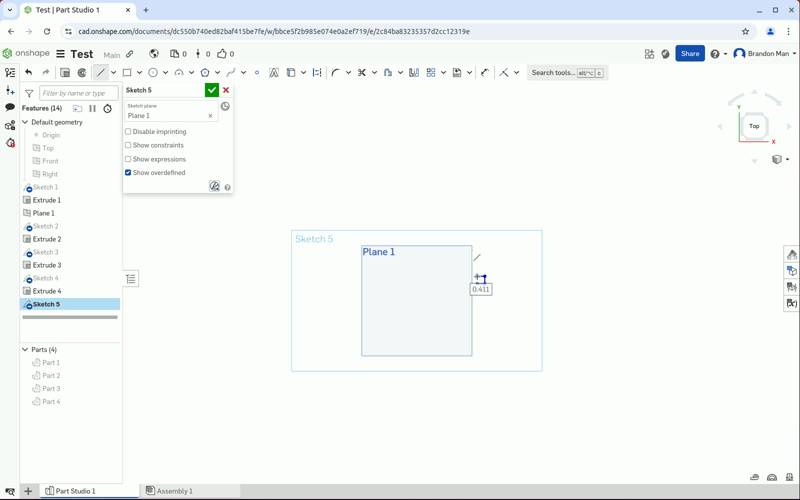
scroll(-6)
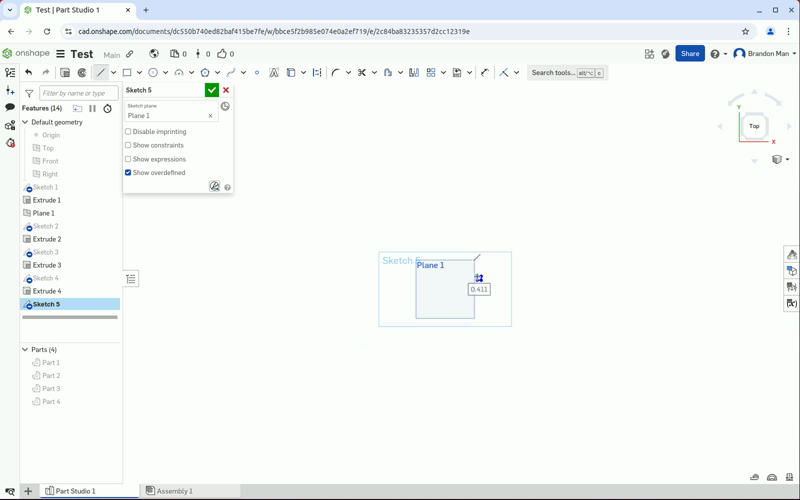
scroll(-6)
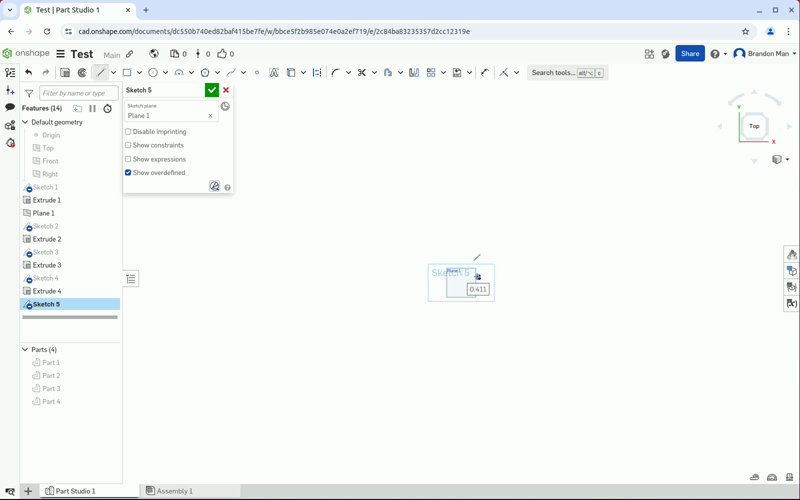
key_up(shift)
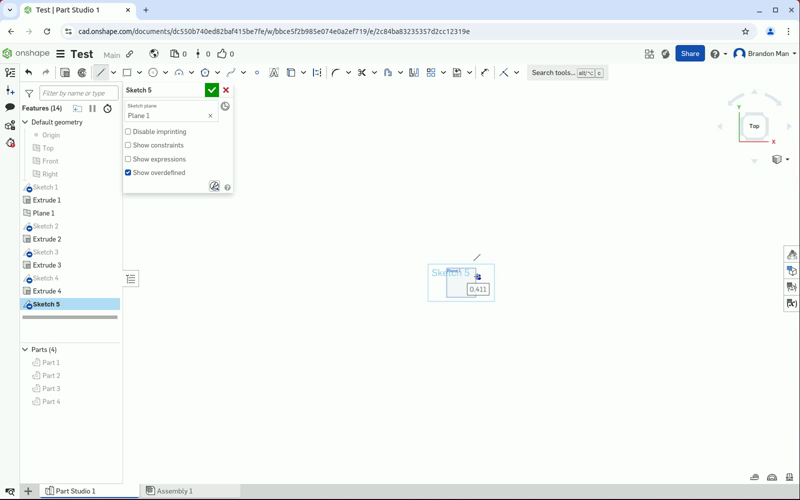
mouse_move(507, 276)
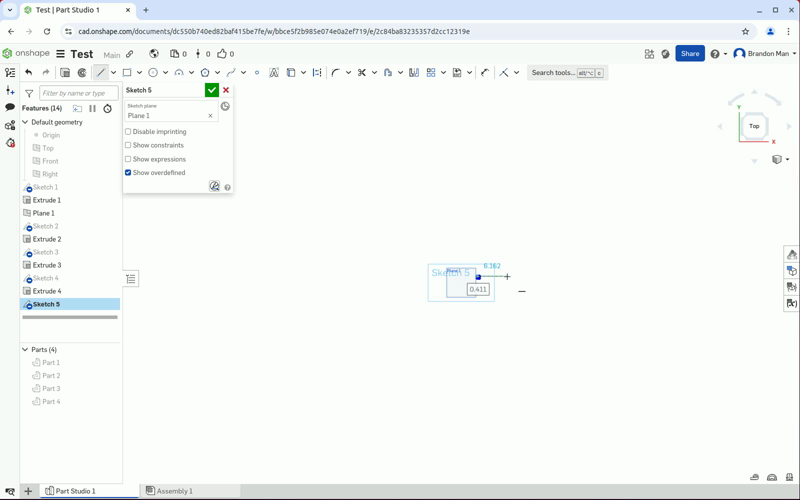
key_down(shift)
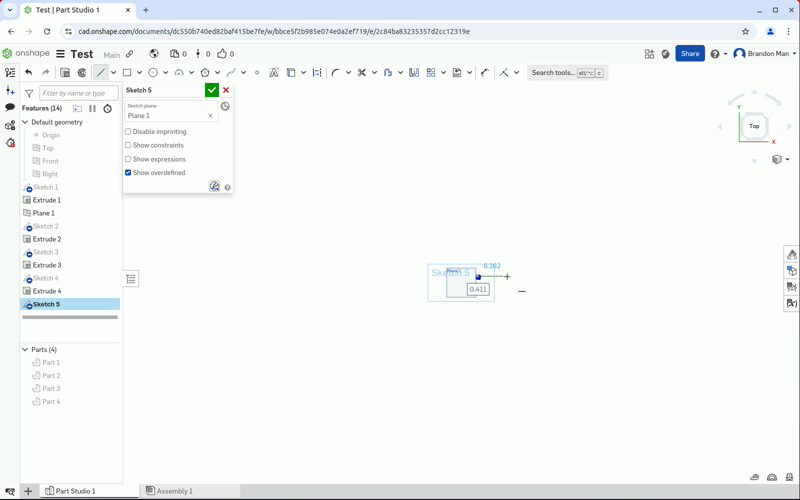
mouse_move(477, 278)
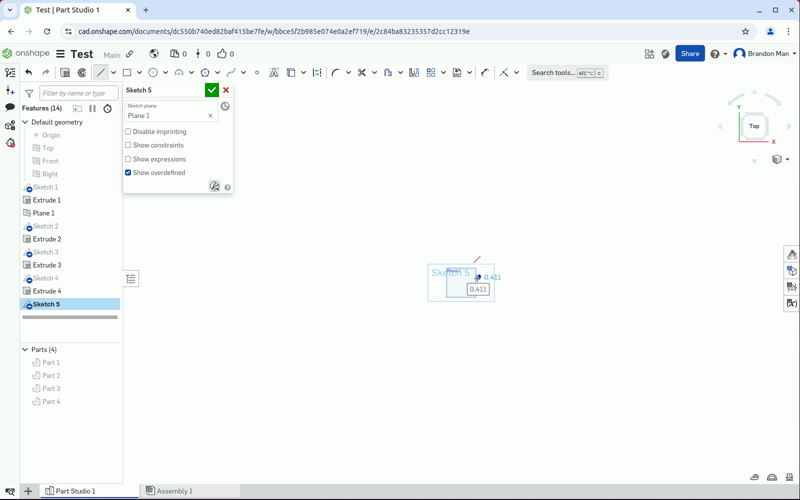
scroll(6)
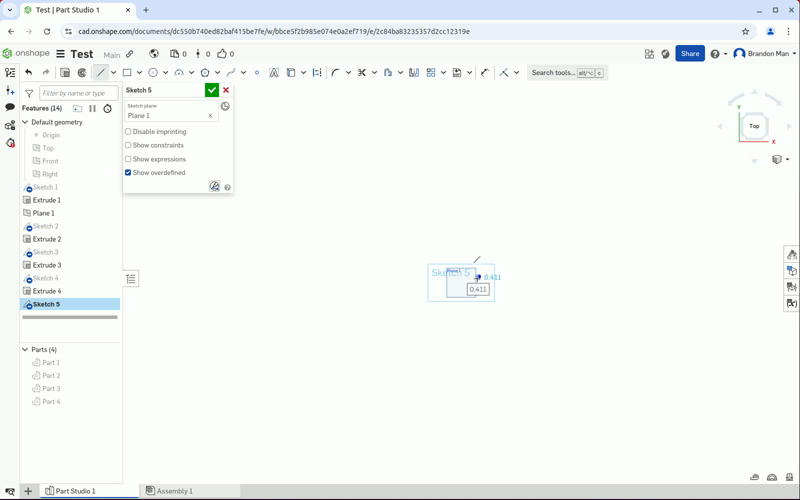
scroll(6)
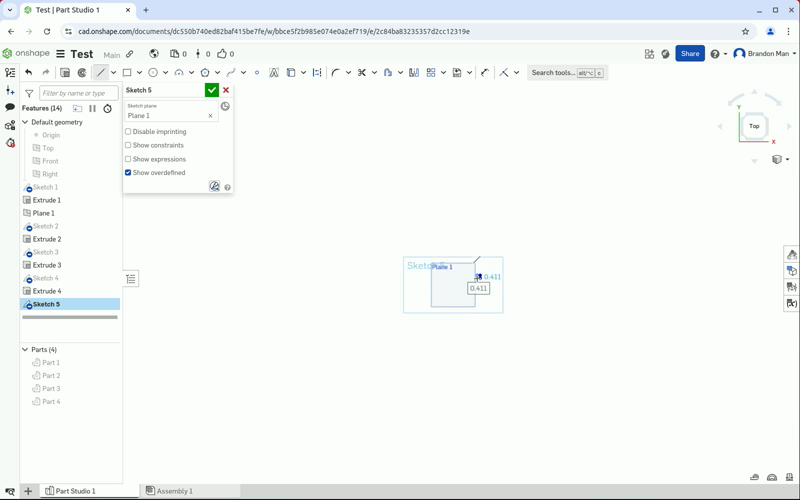
scroll(6)
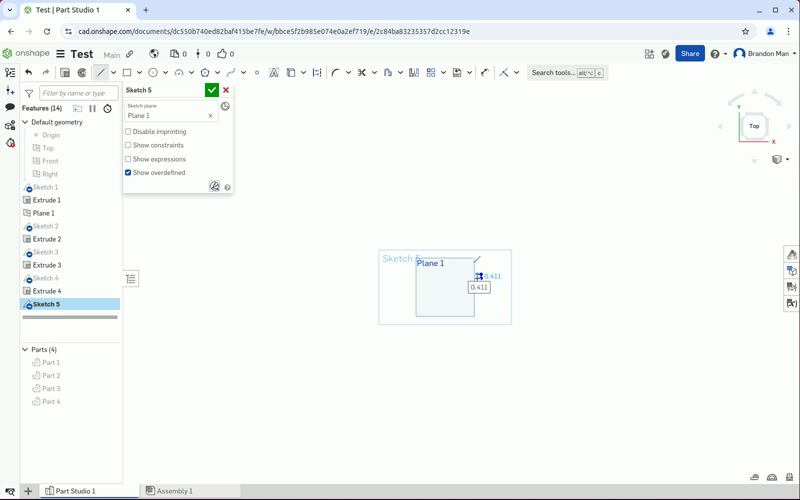
scroll(6)
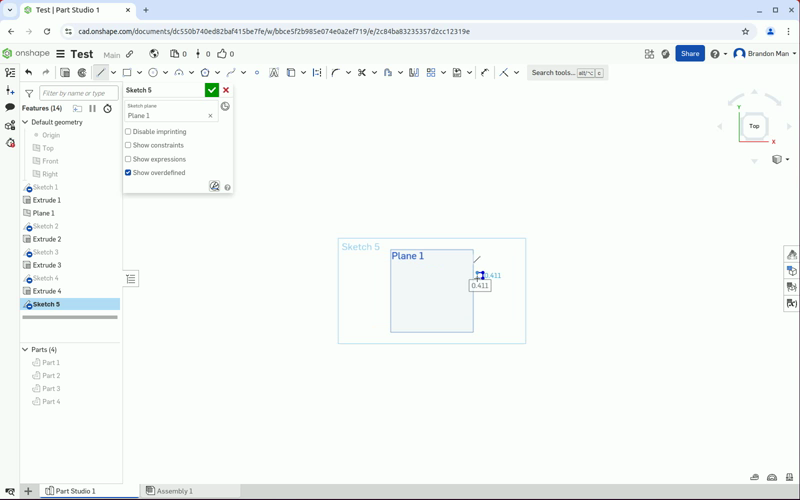
scroll(6)
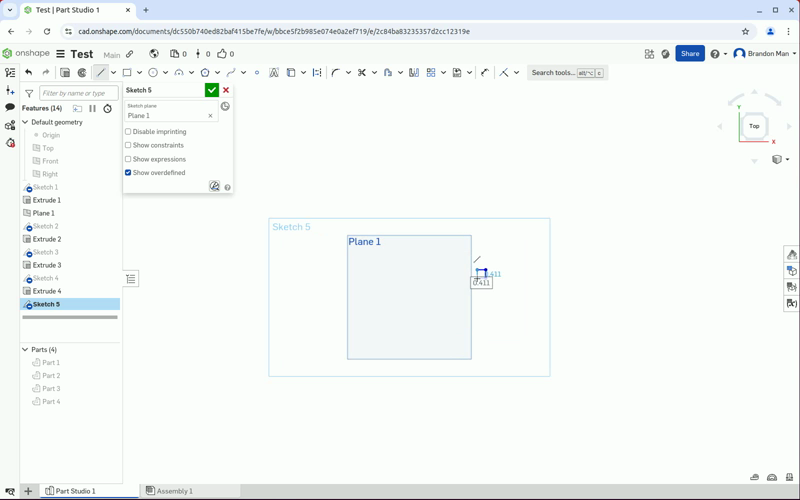
scroll(6)
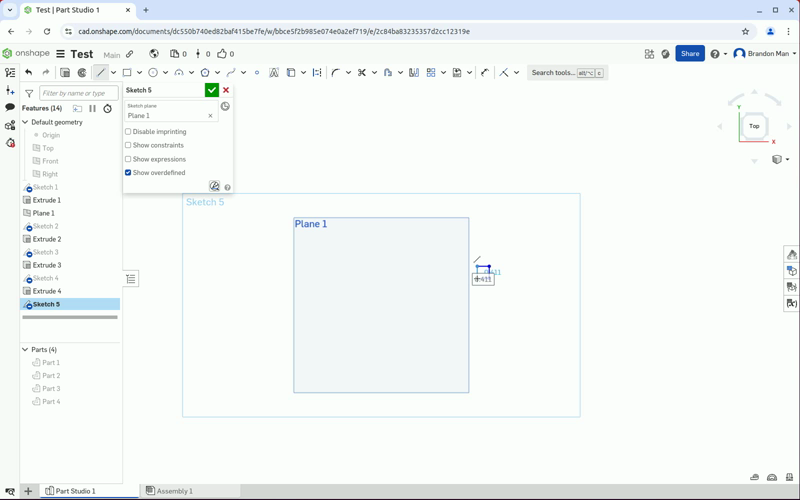
scroll(6)
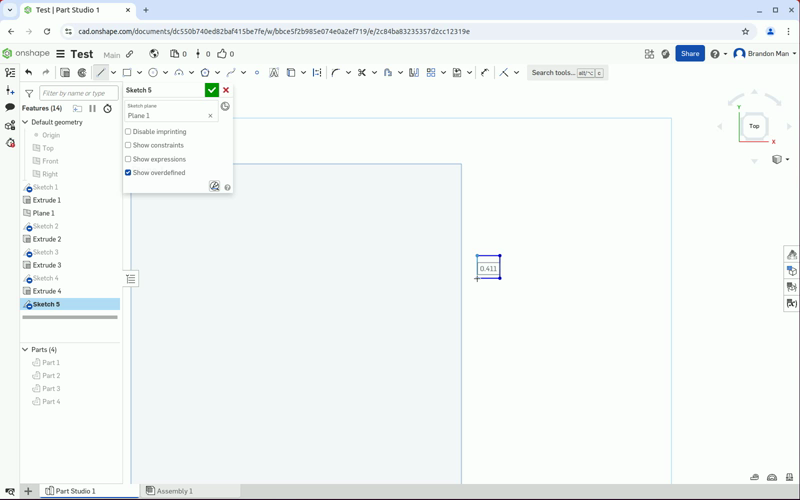
key_up(shift)
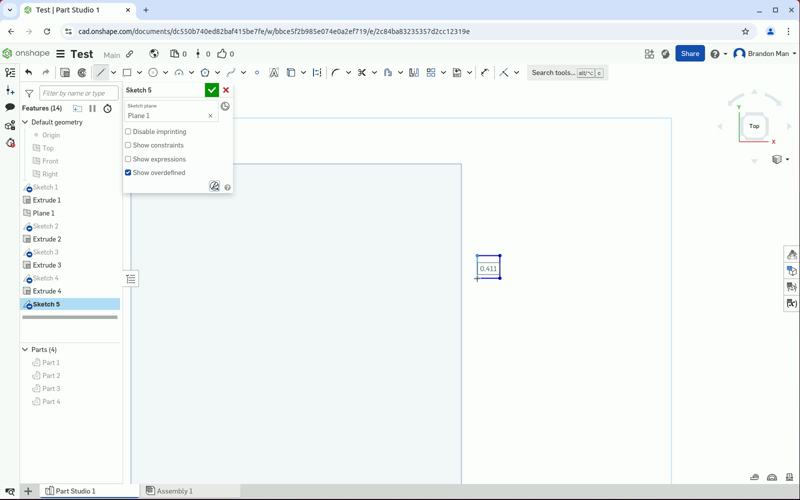
click(477, 278)
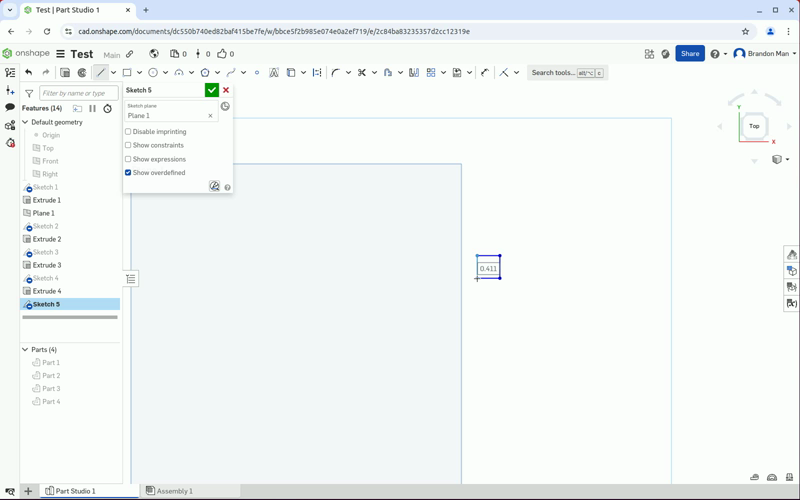
scroll(-6)
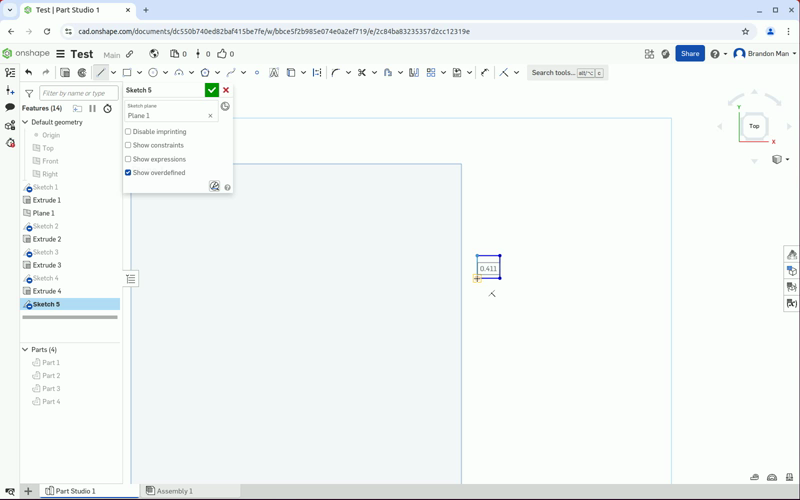
scroll(-6)
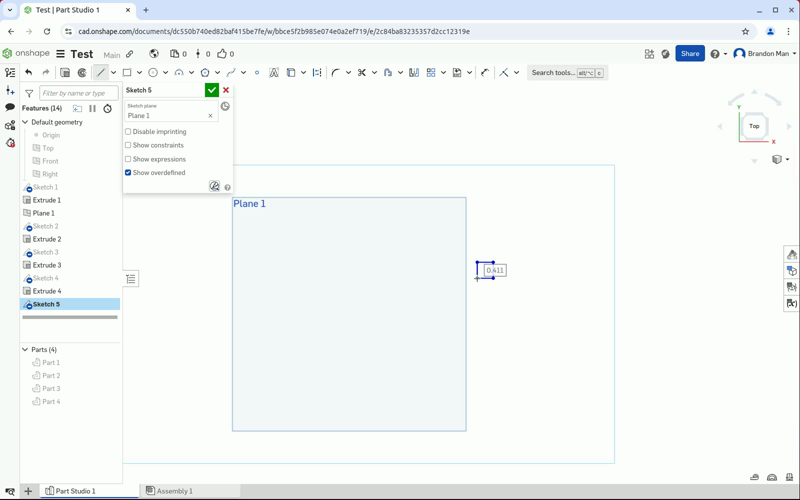
scroll(-6)
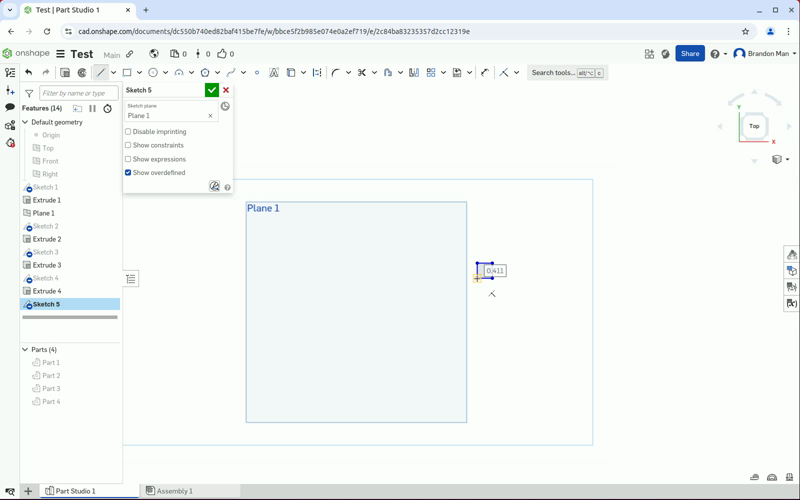
scroll(-6)
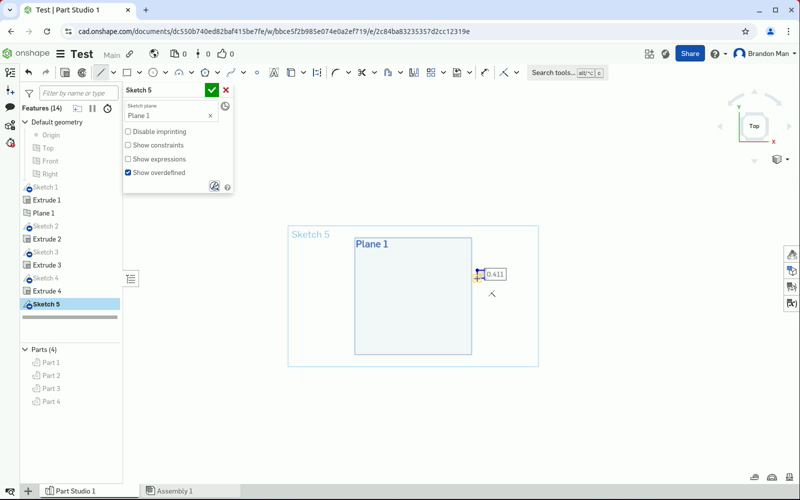
scroll(-6)
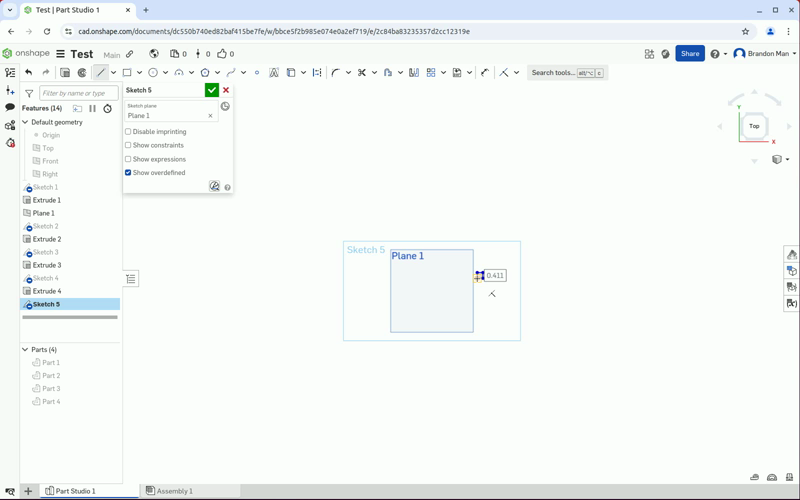
scroll(-6)
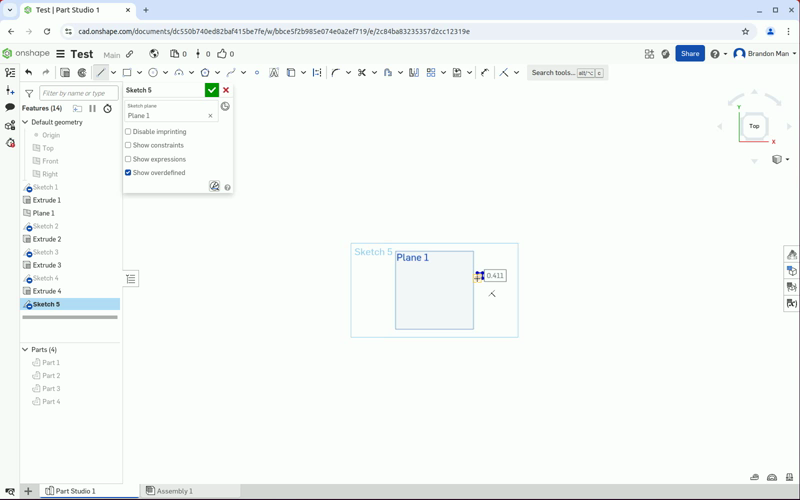
scroll(-6)
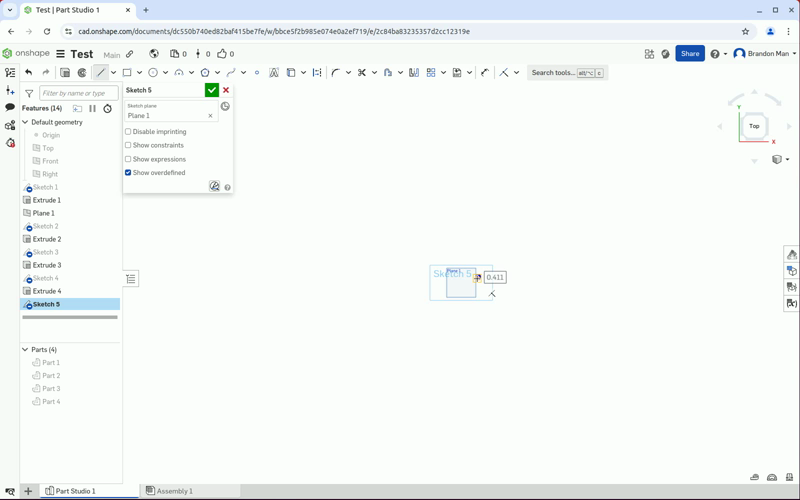
key(esc)
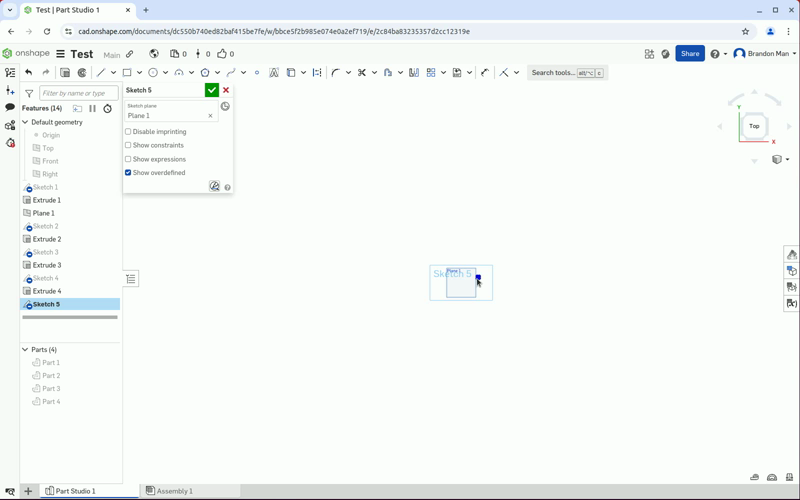
mouse_move(479, 276)
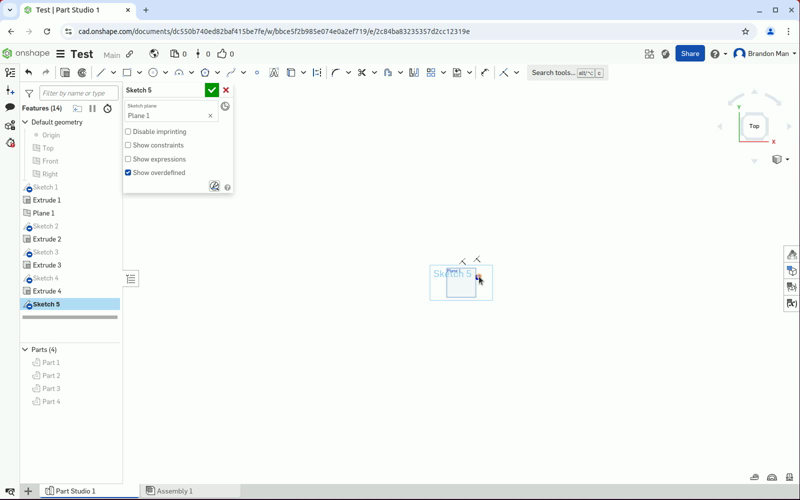
scroll(6)
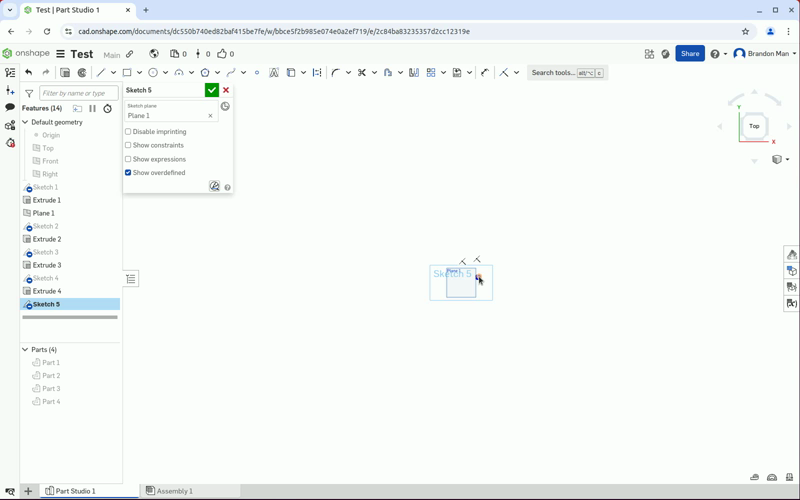
scroll(6)
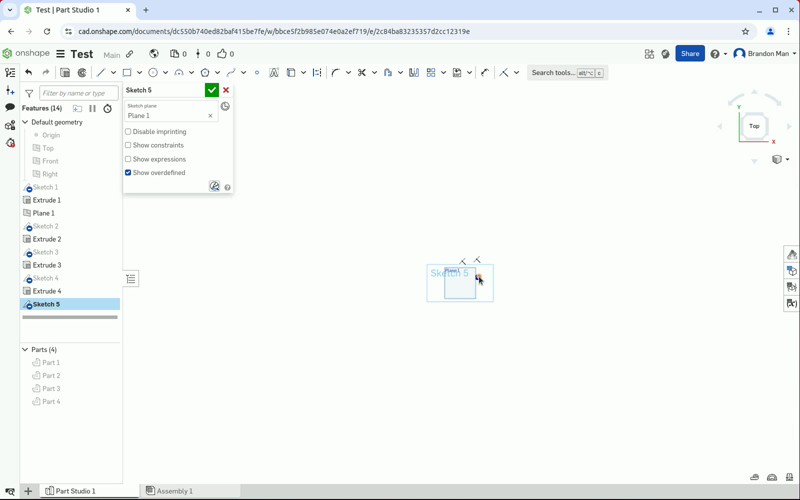
scroll(6)
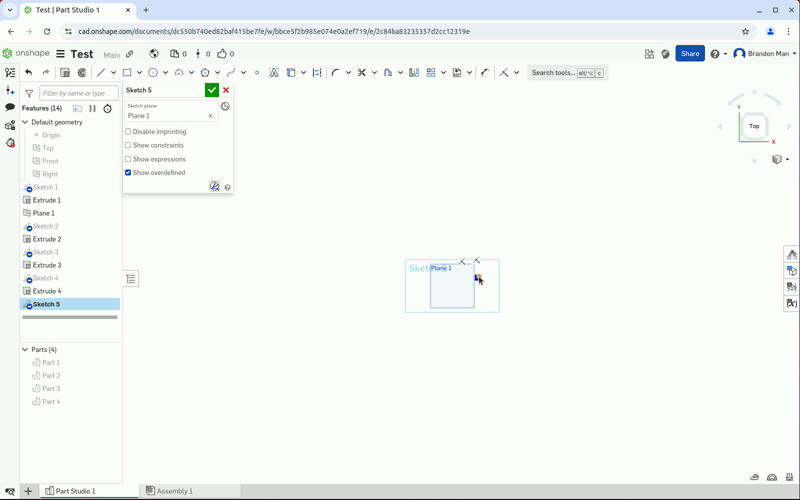
scroll(6)
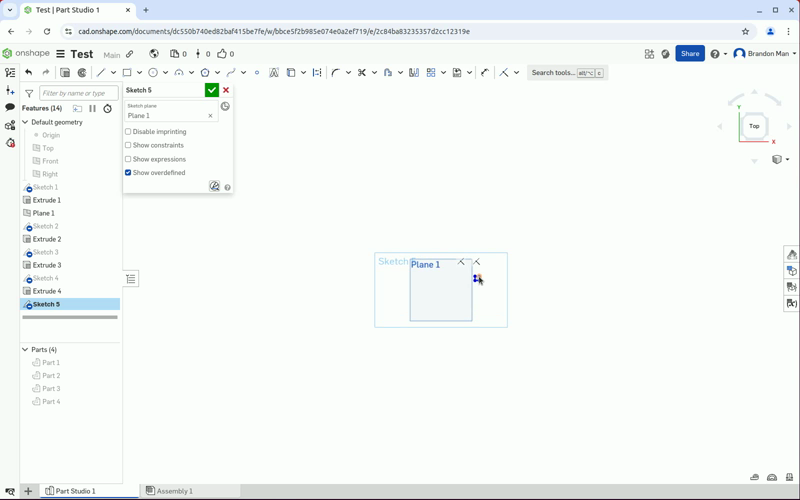
scroll(6)
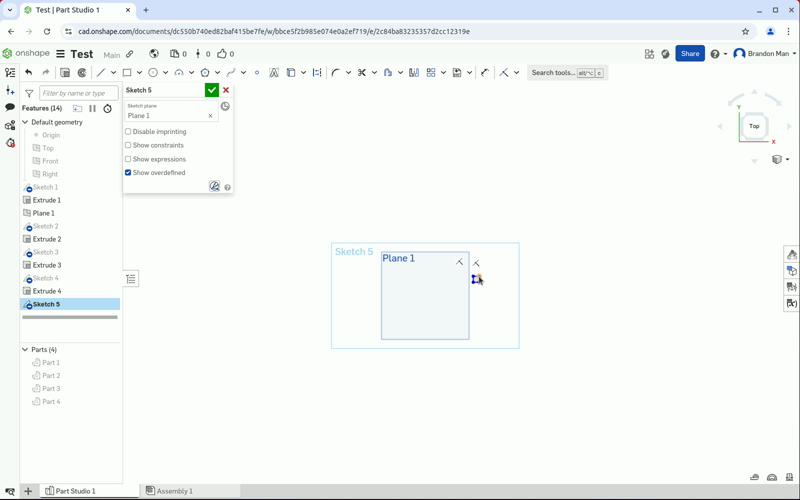
scroll(6)
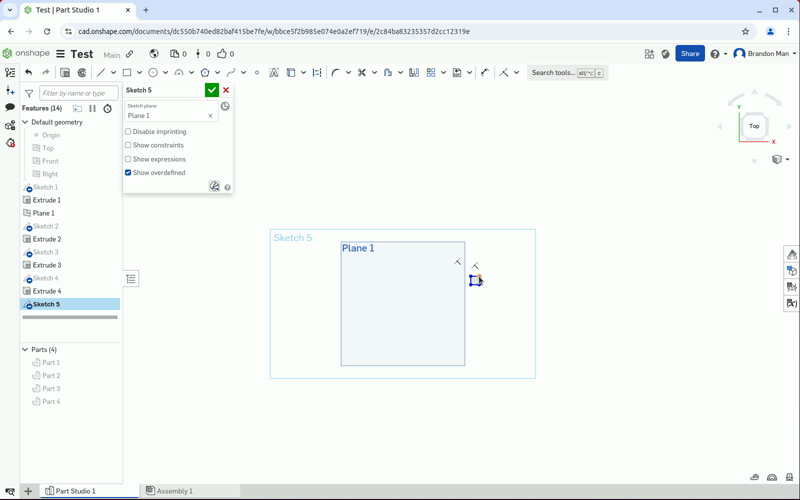
scroll(6)
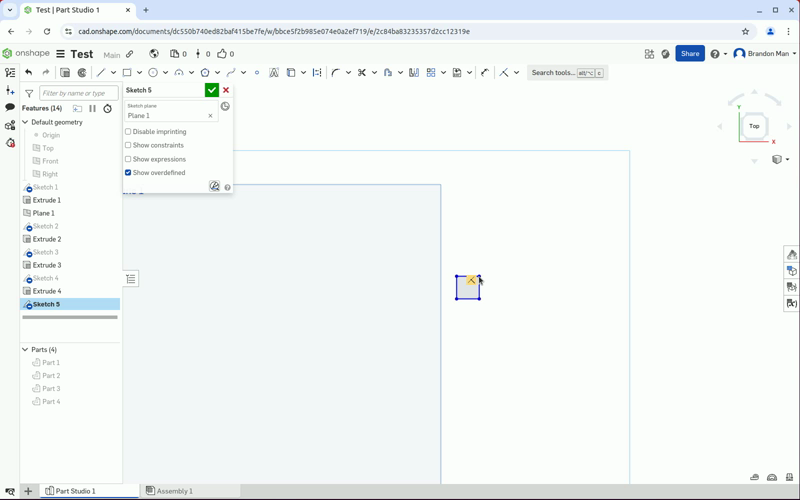
click(479, 276)
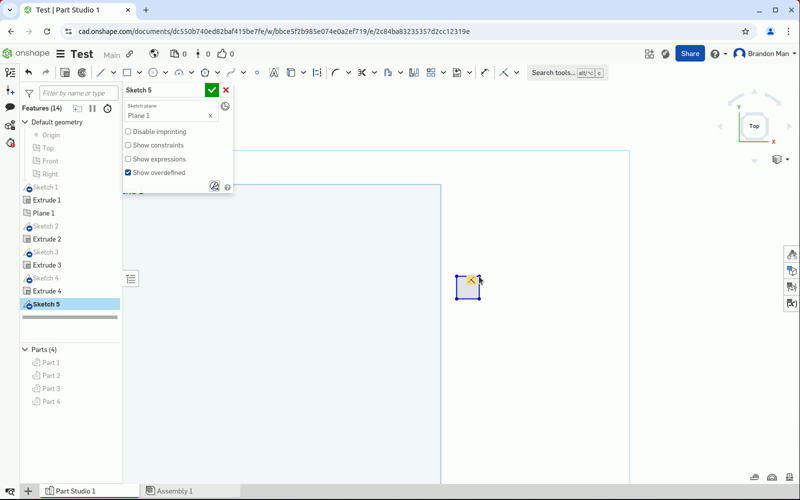
scroll(-6)
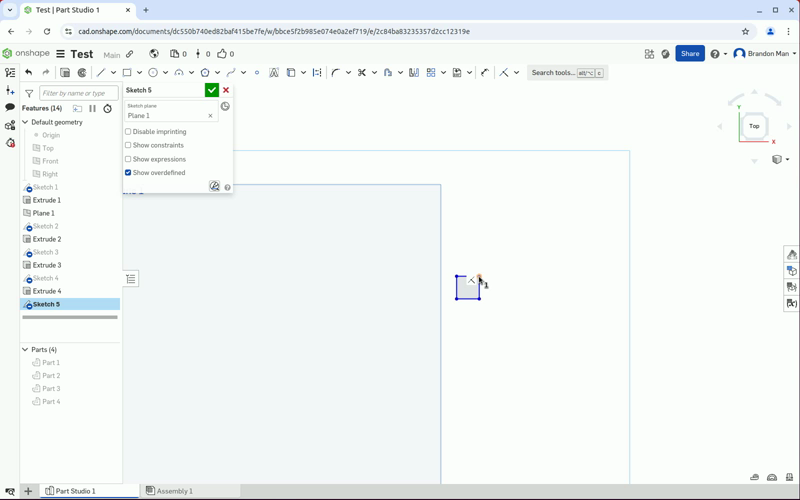
scroll(-6)
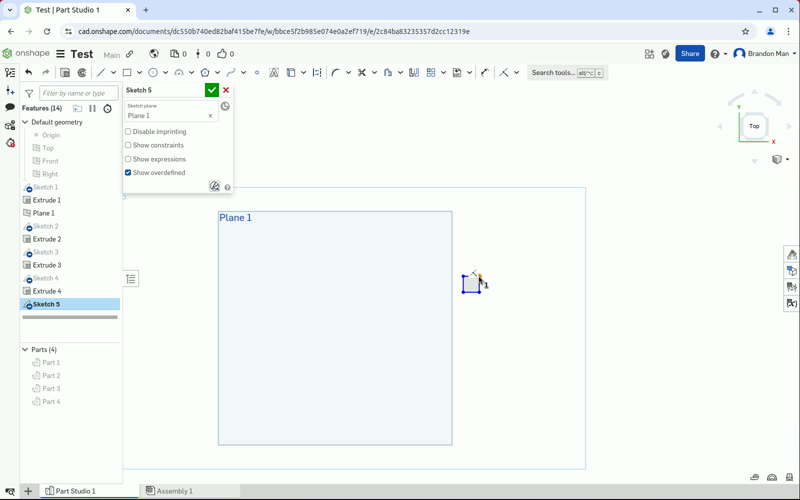
scroll(-6)
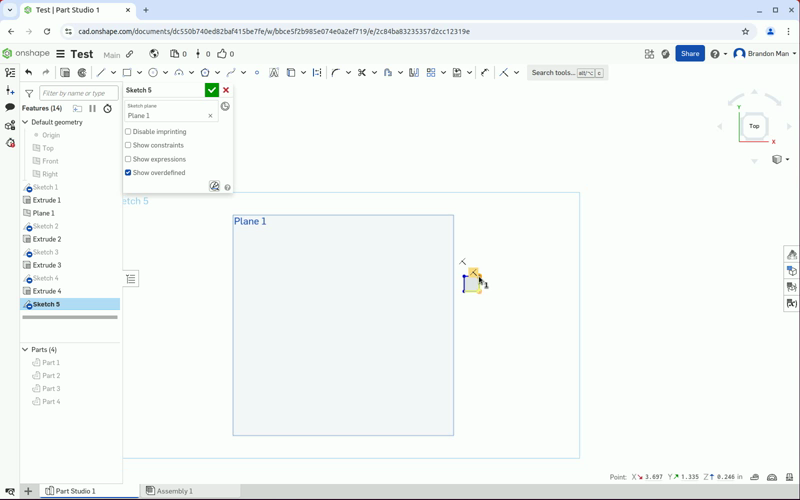
scroll(-6)
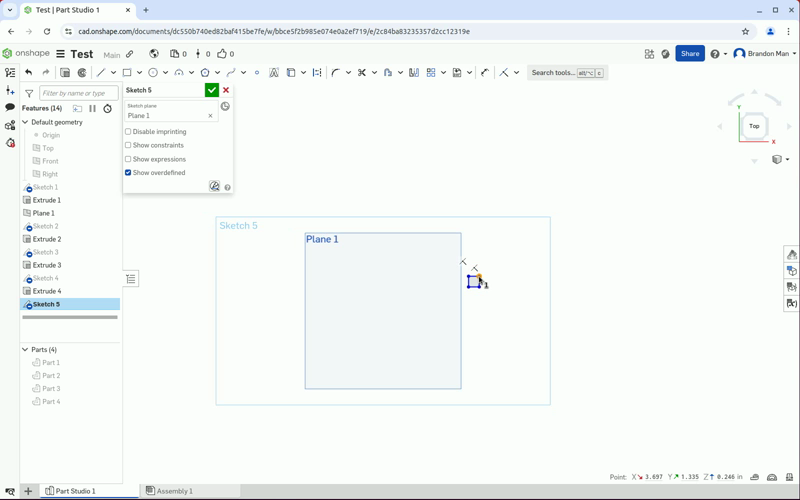
scroll(-6)
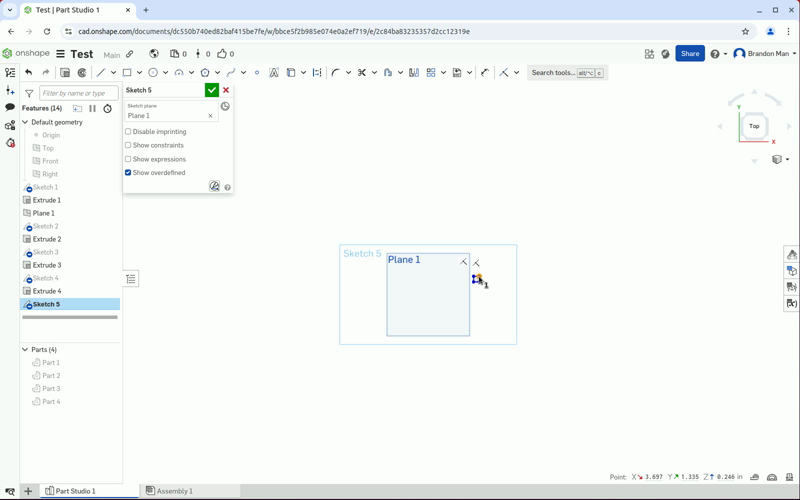
scroll(-6)
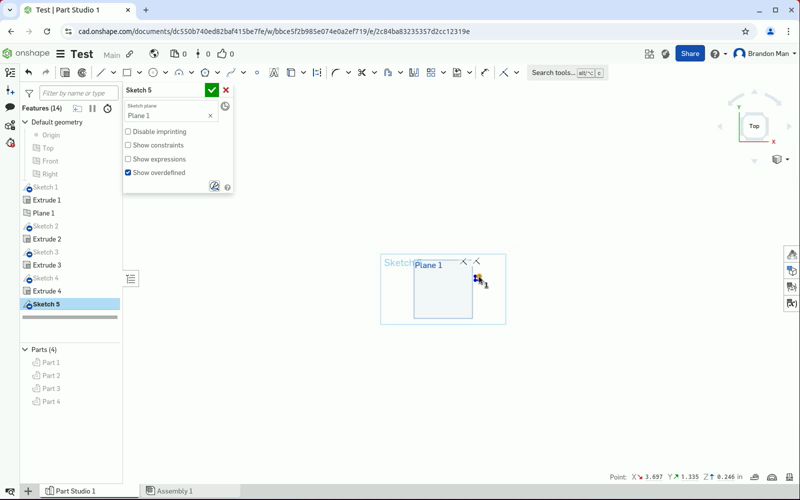
scroll(-6)
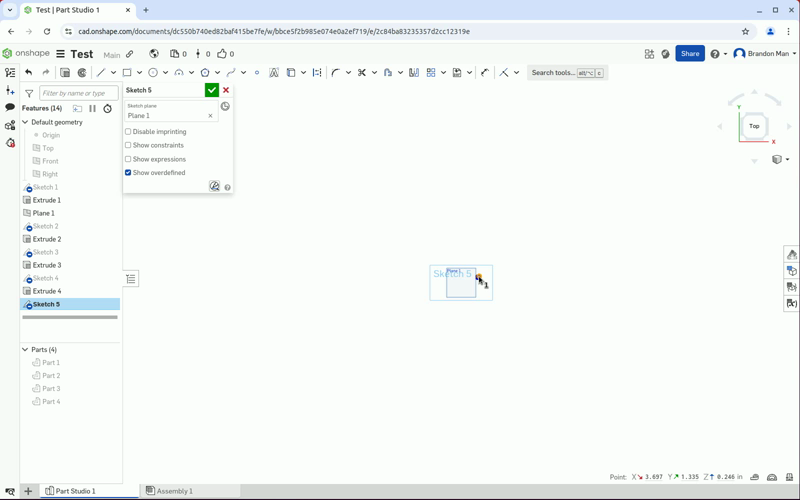
mouse_move(73, 352)
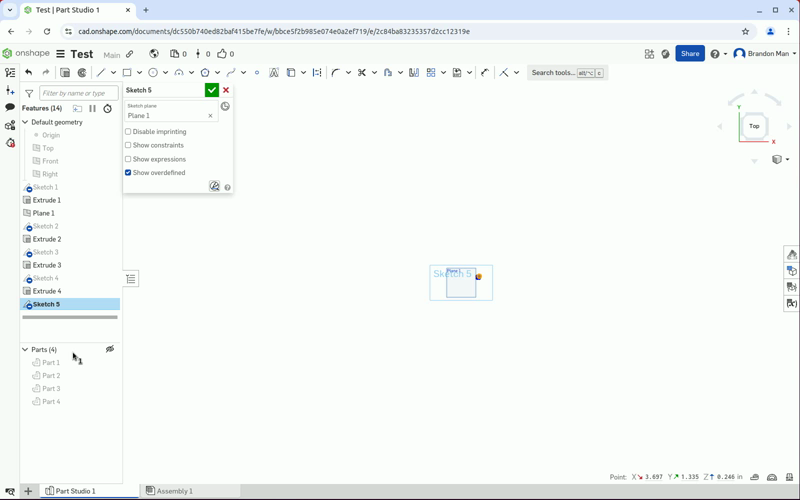
key(shift+y)
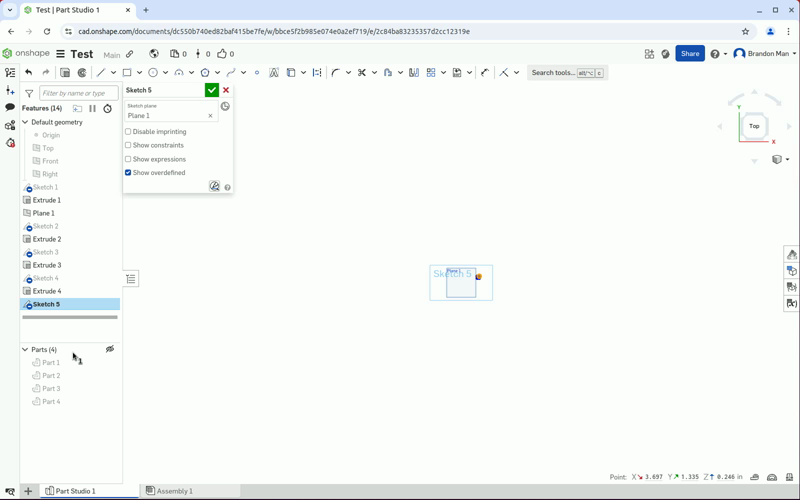
key(shift+e)
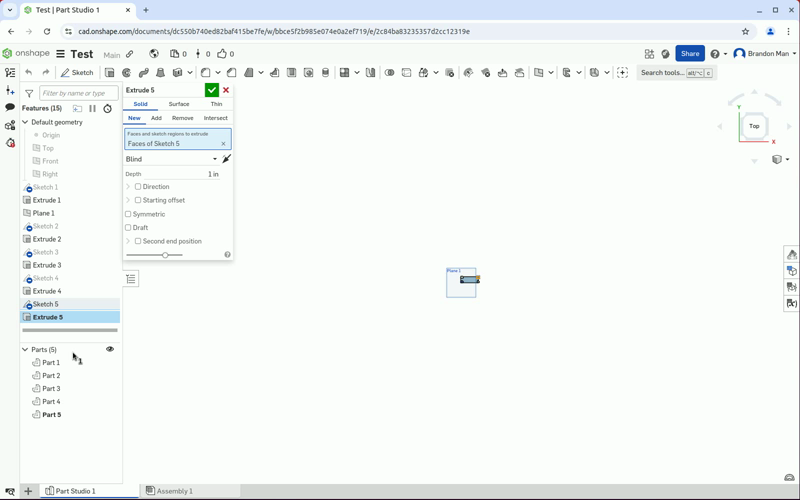
mouse_move(143, 106)
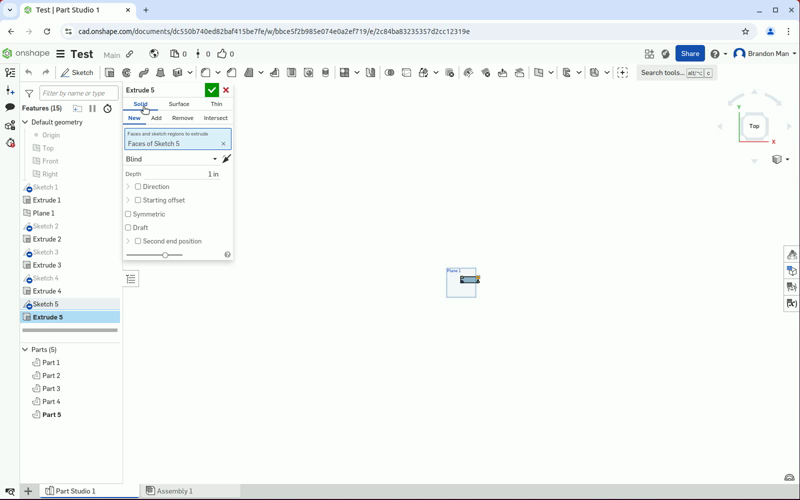
click(143, 106)
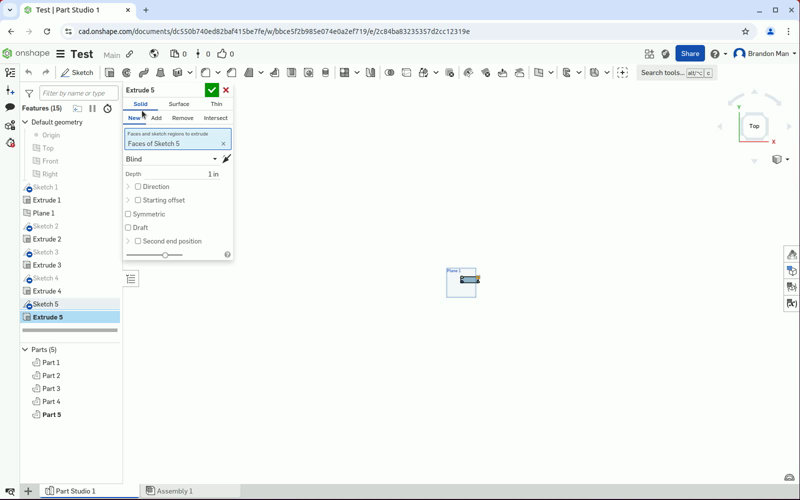
mouse_move(137, 120)
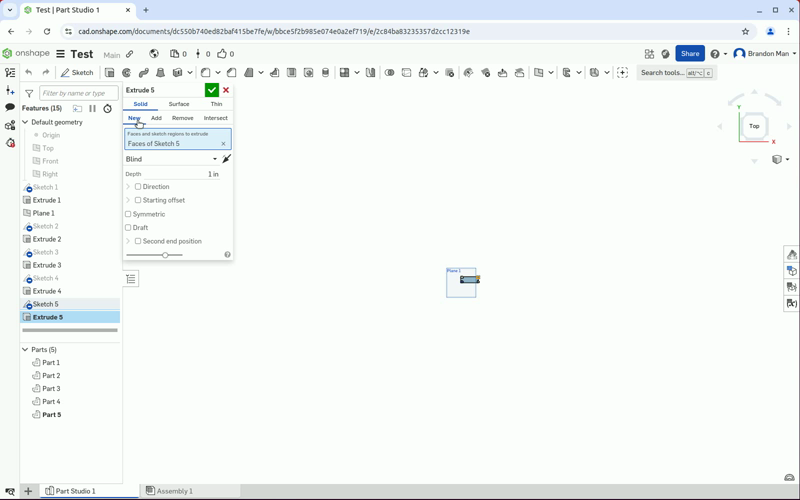
click(137, 120)
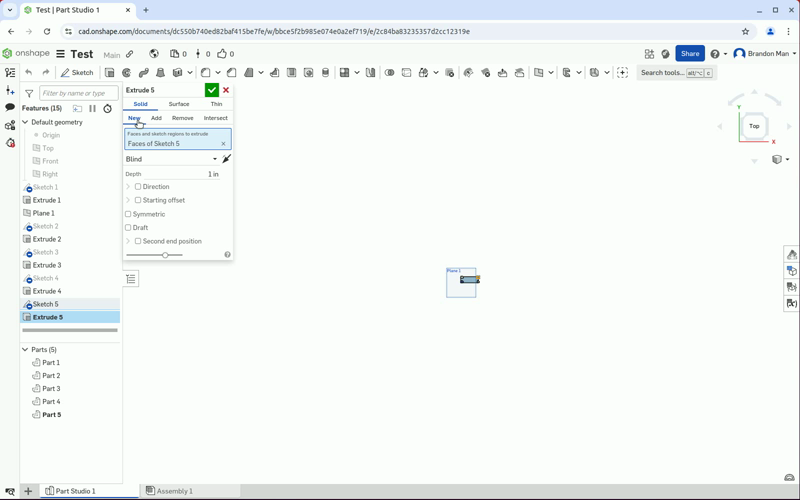
key(tab, 4)
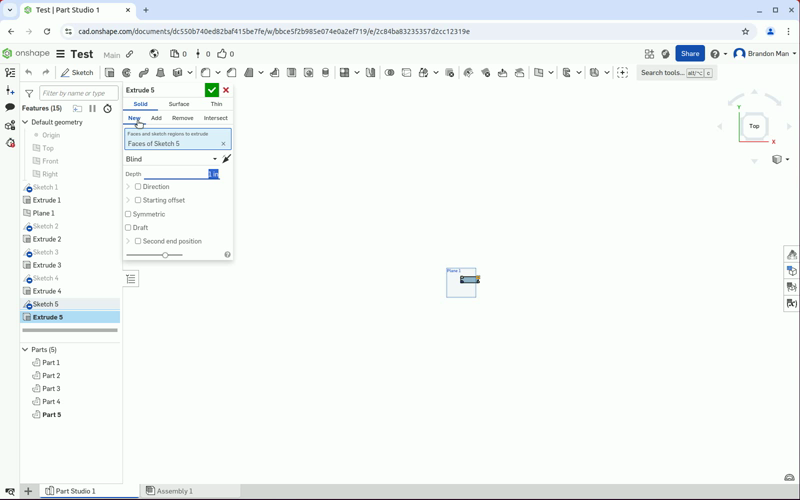
text(22.868)
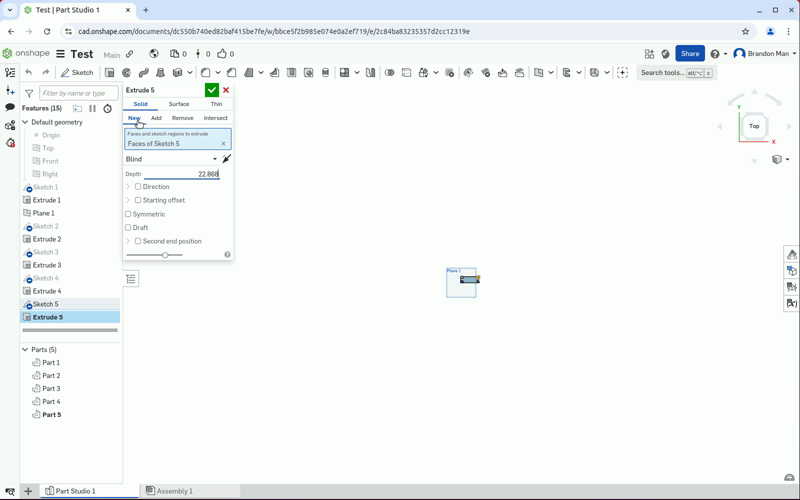
key(enter)
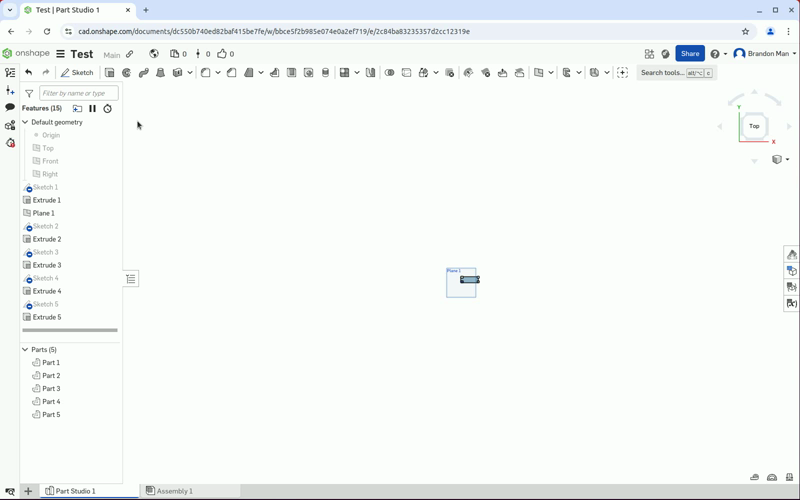
key(shift+h)
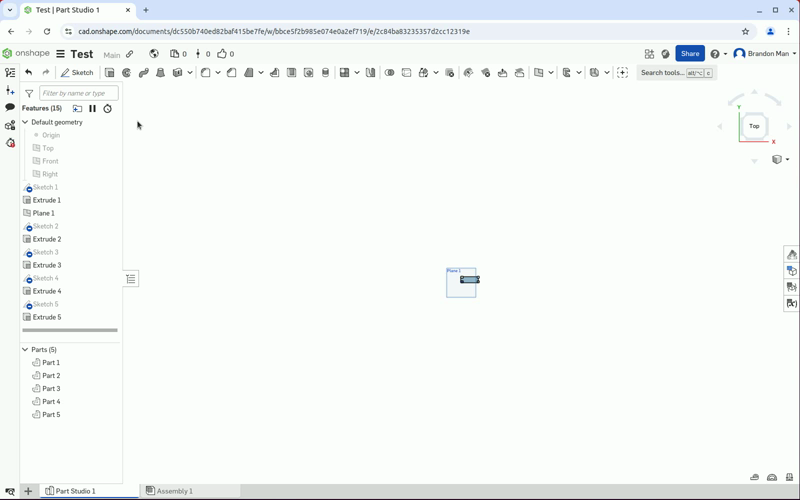
key(shift+h)
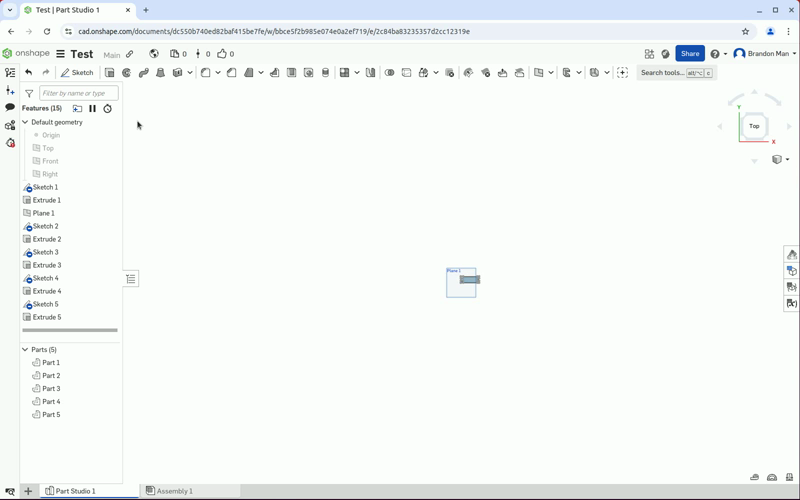
key(shift+7)
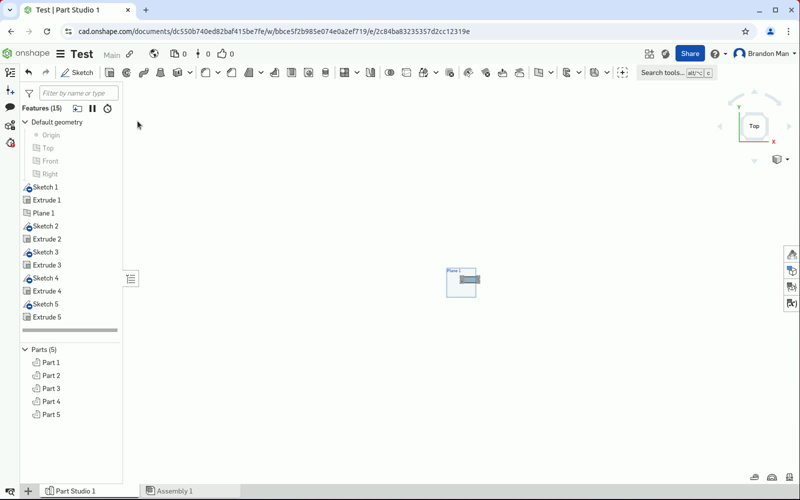
key(up, 3)
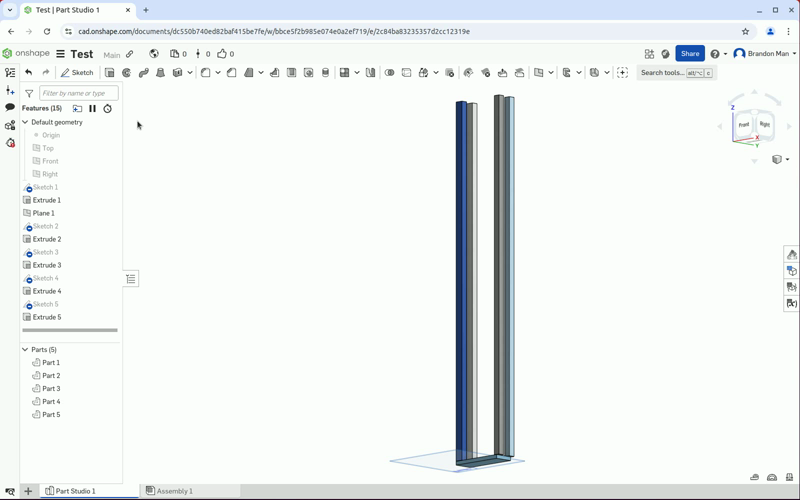
key(left, 3)
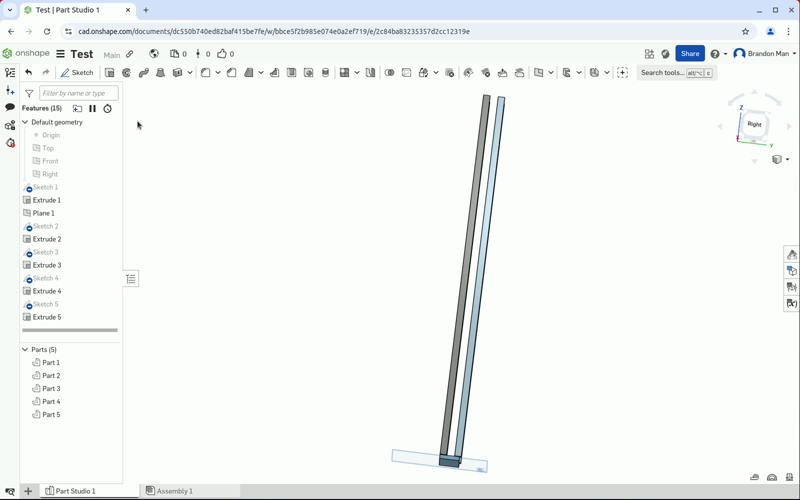
key(right, 3)
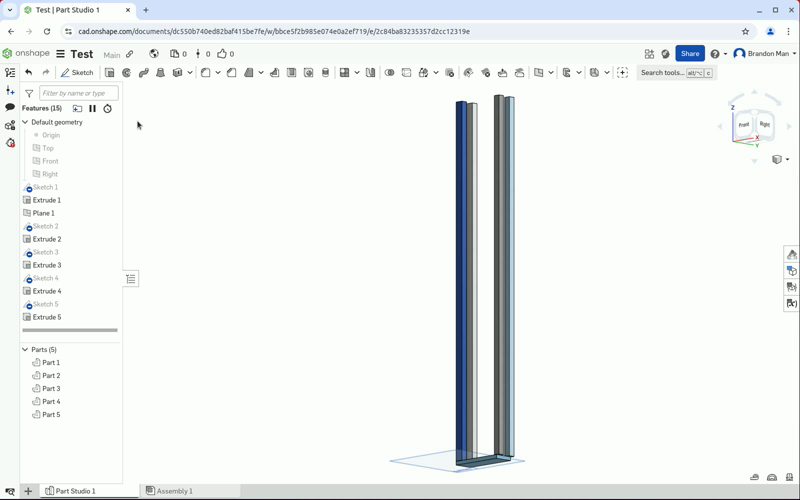
key(down, 3)
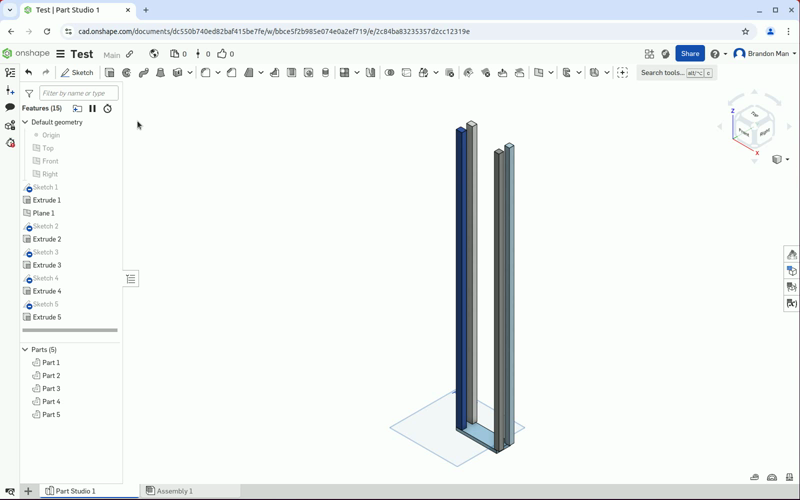
mouse_move(73, 189)
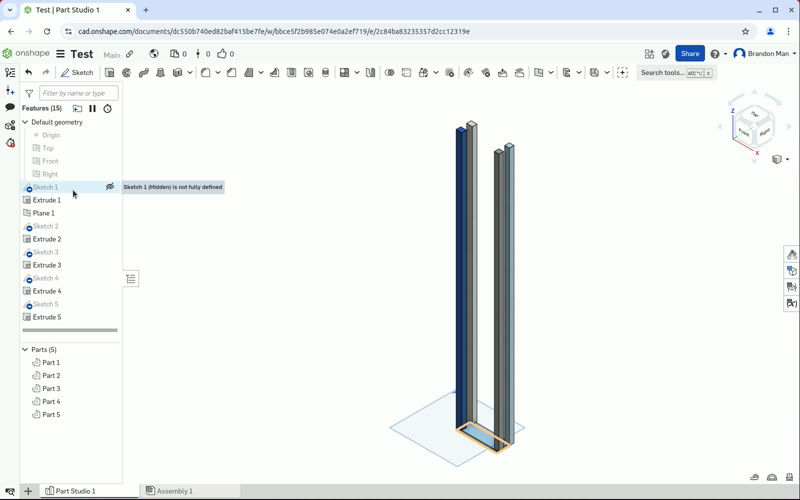
click(73, 189)